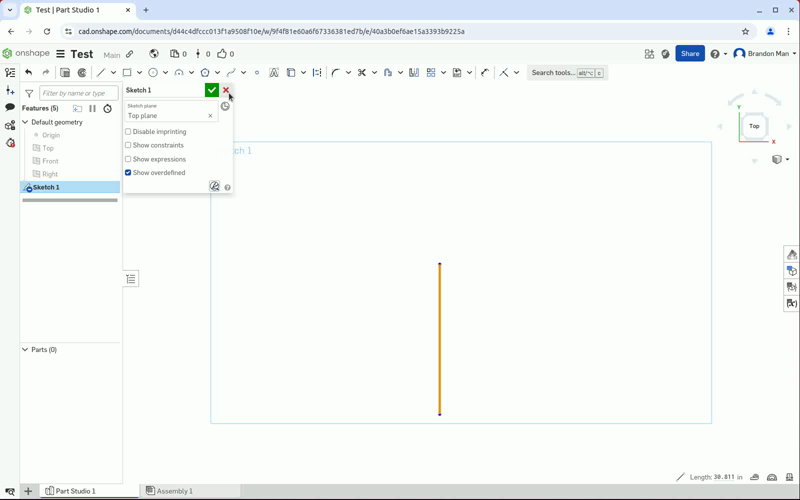
key(shift+h)
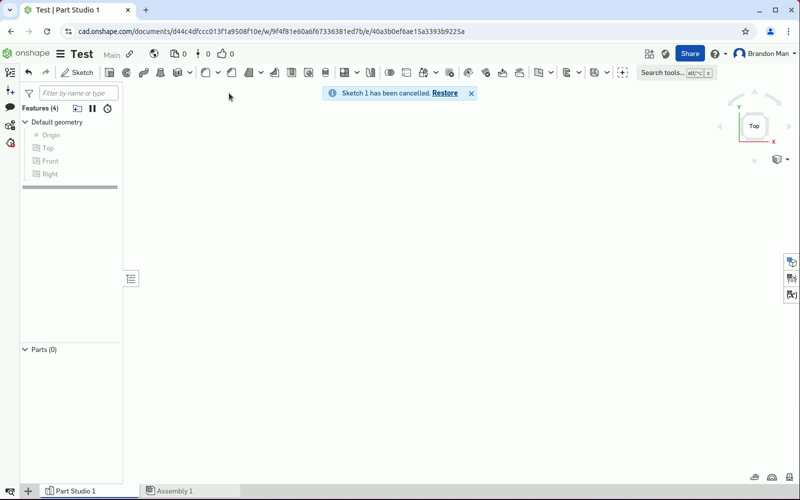
mouse_move(73, 352)
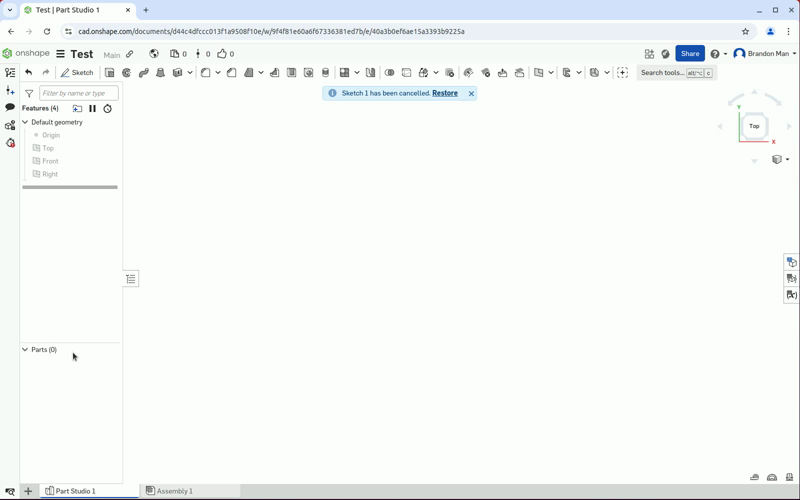
key(y)
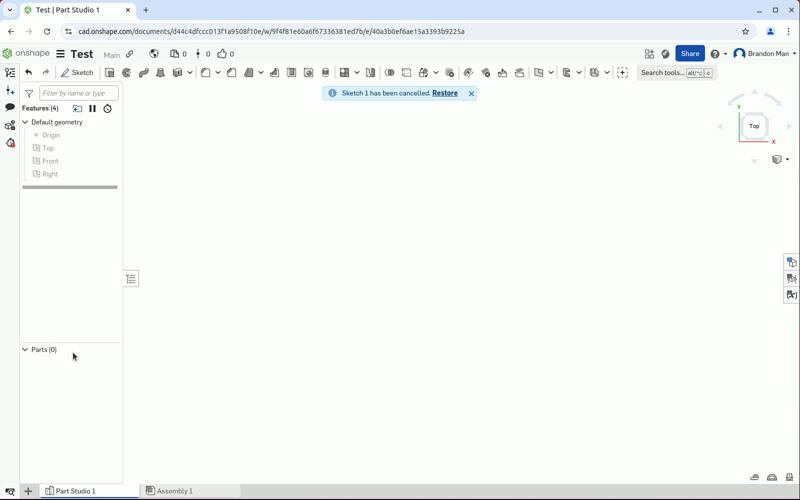
key(shift+p)
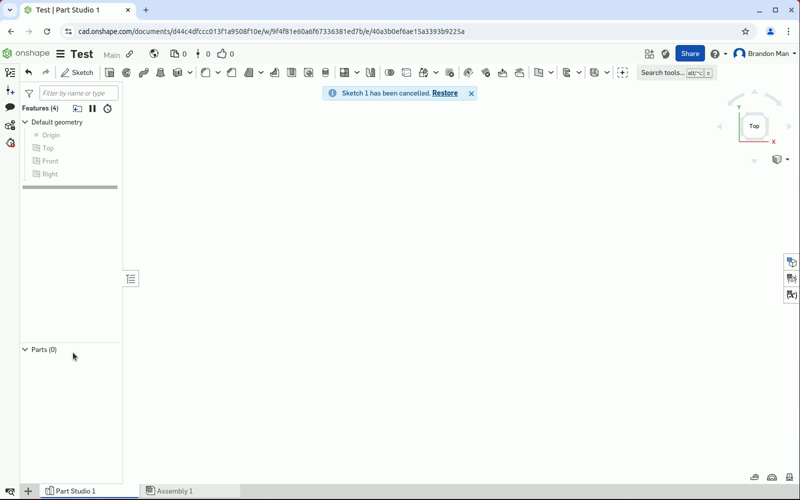
key(space)
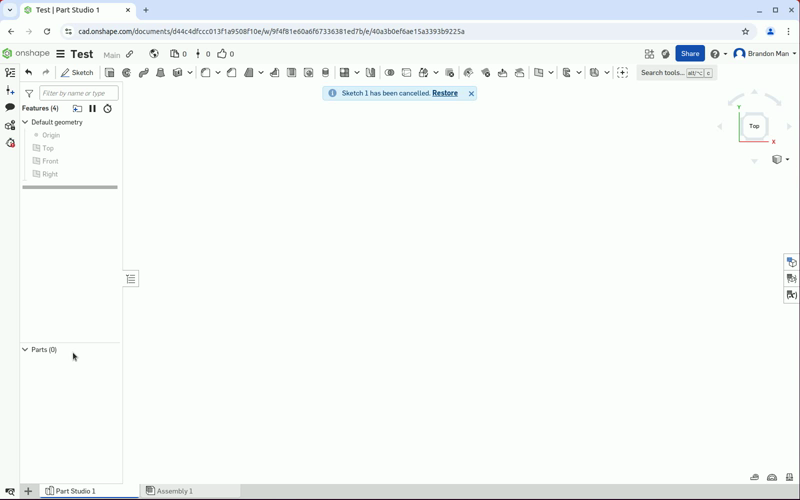
key_down(shift)
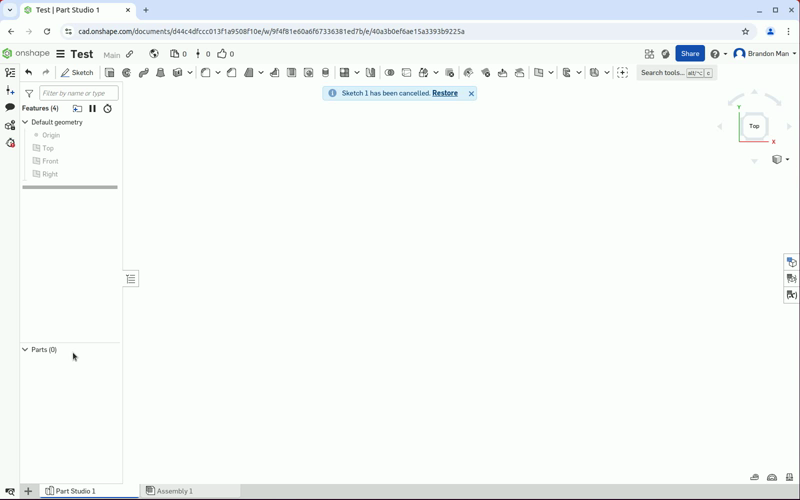
key(up)
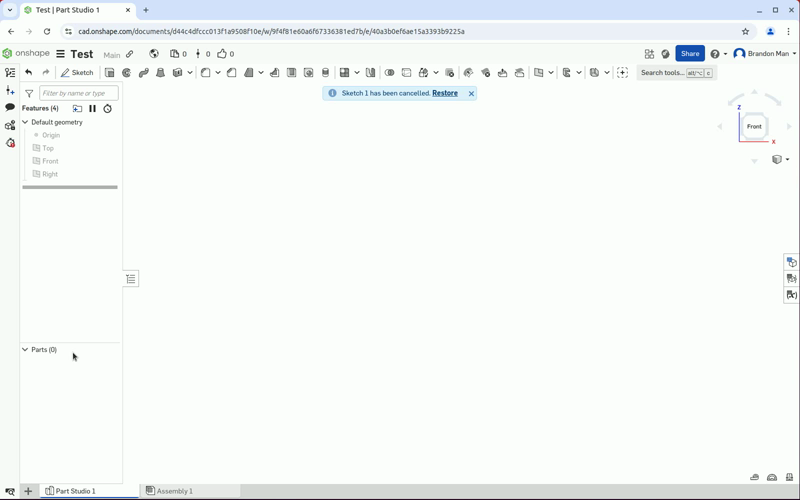
key_up(shift)
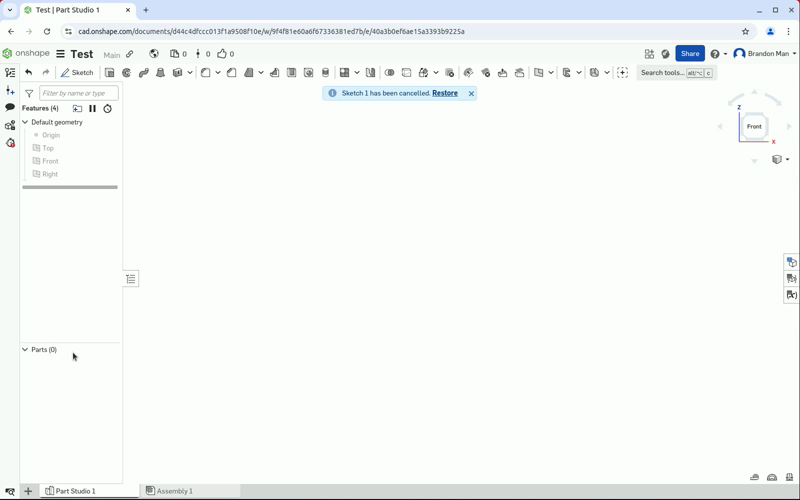
mouse_move(73, 352)
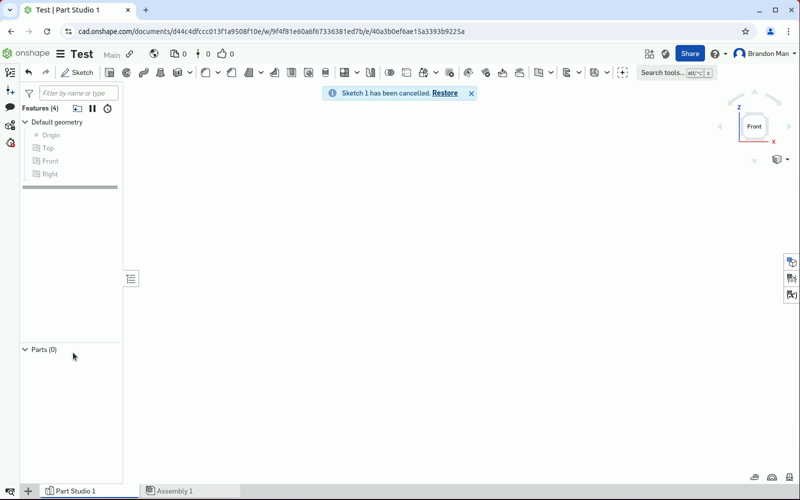
key(shift+y)
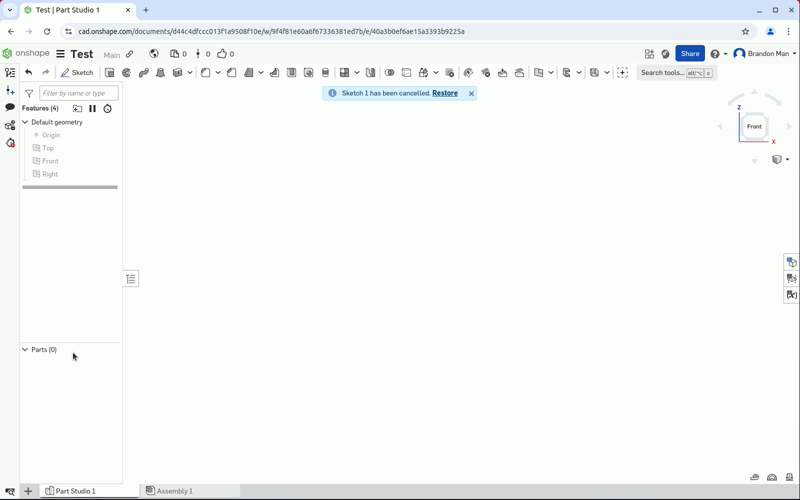
key(shift+s)
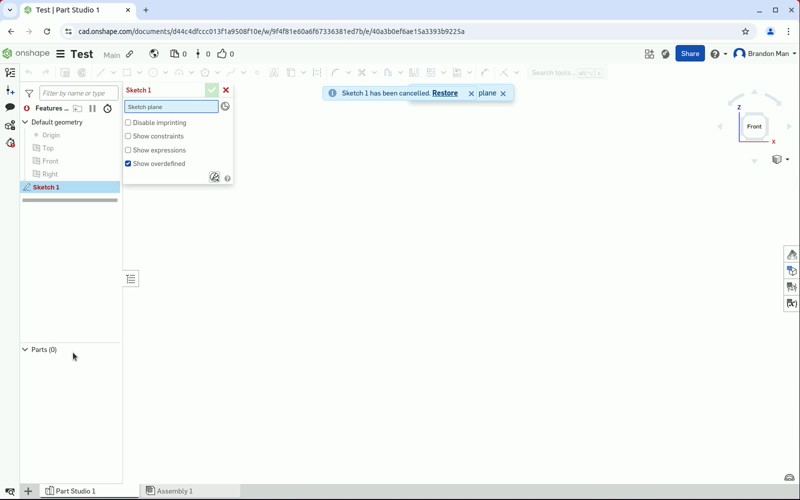
mouse_move(73, 163)
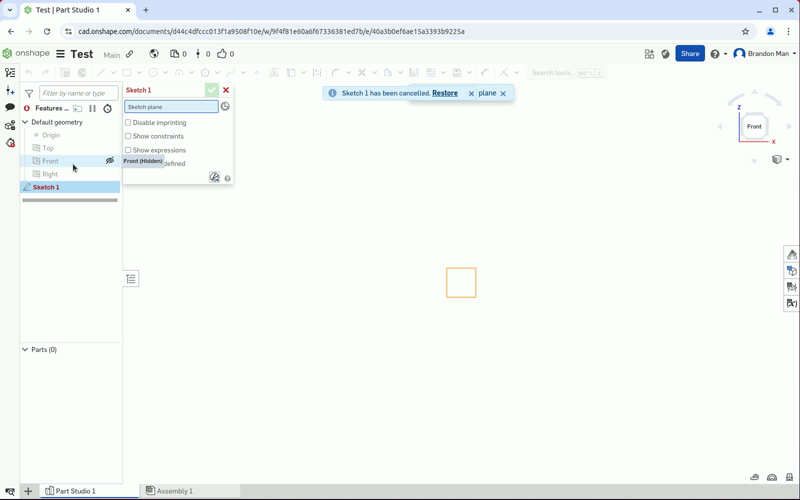
click(73, 163)
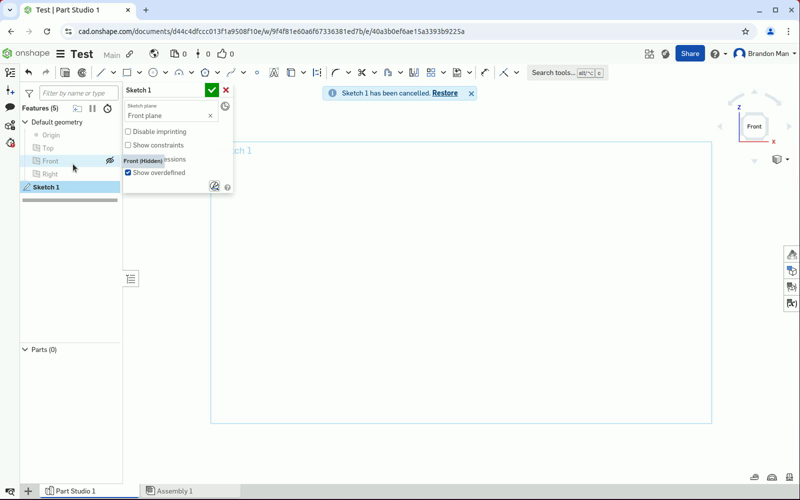
mouse_move(73, 352)
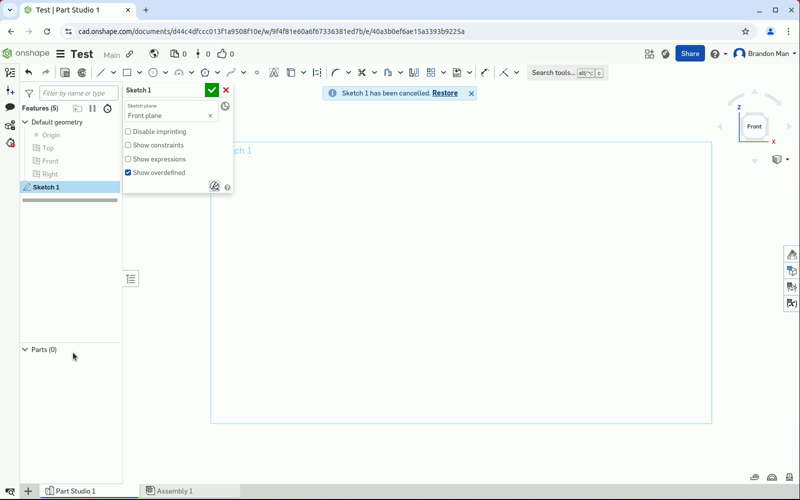
key(y)
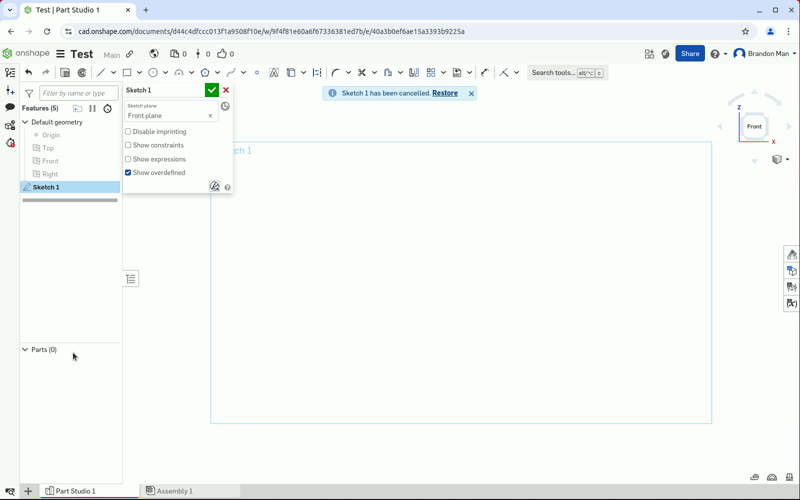
key(l)
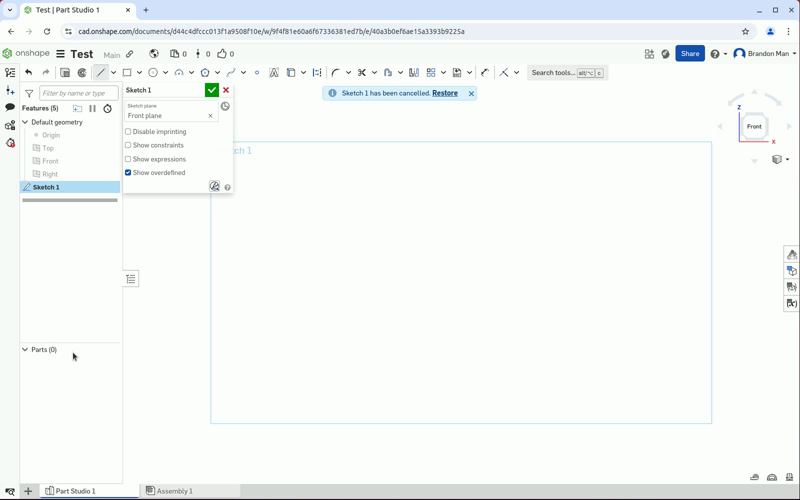
key_down(shift)
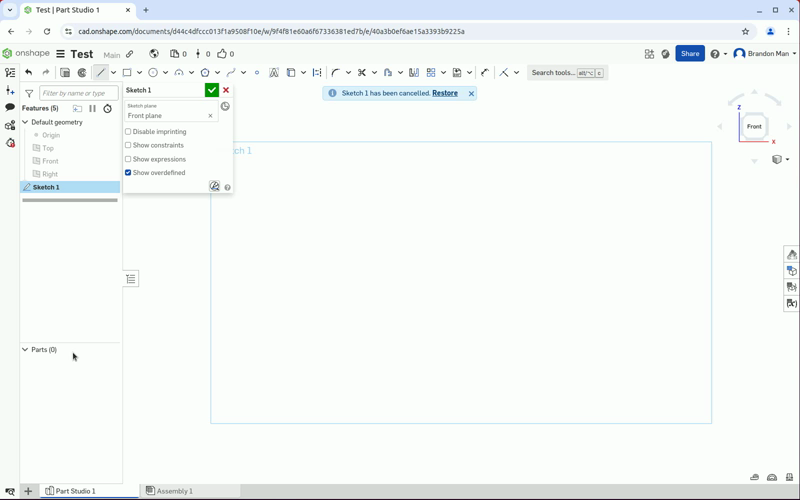
mouse_move(365, 308)
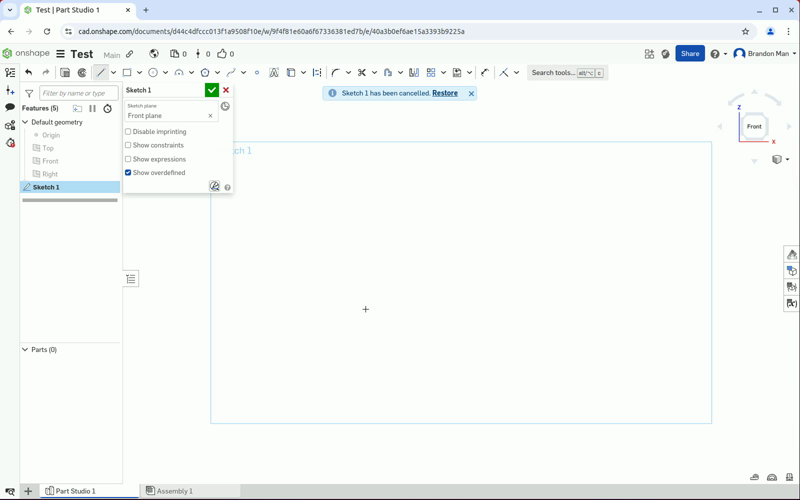
click(365, 308)
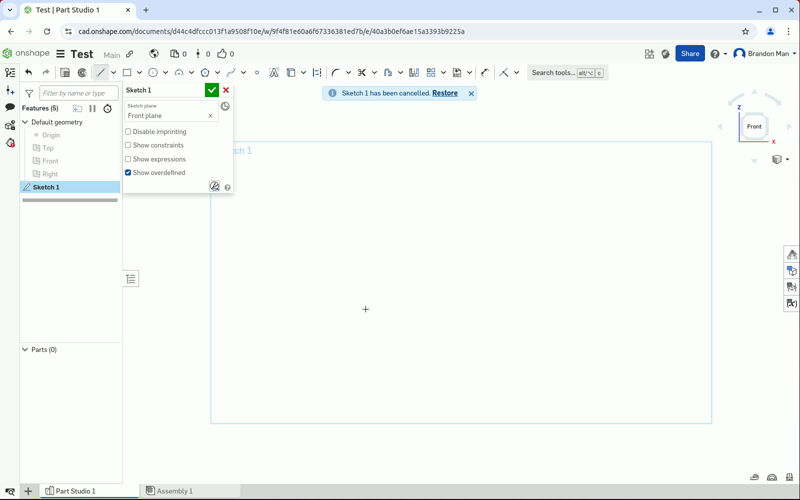
key_up(shift)
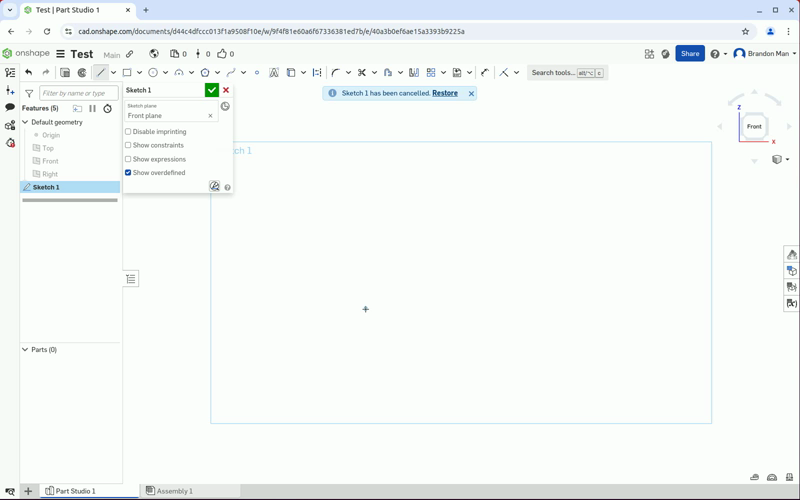
key_down(shift)
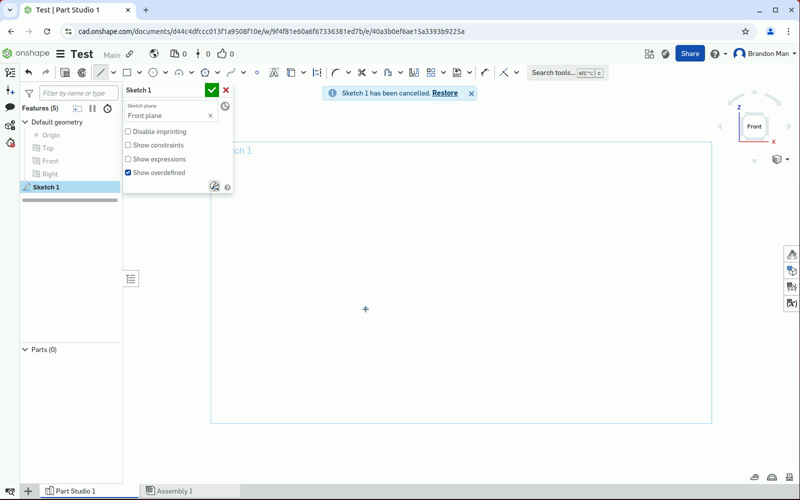
mouse_move(424, 343)
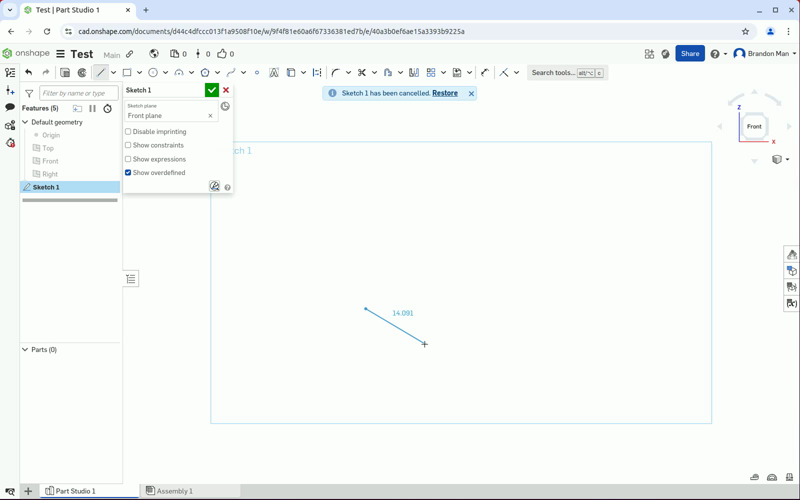
click(424, 343)
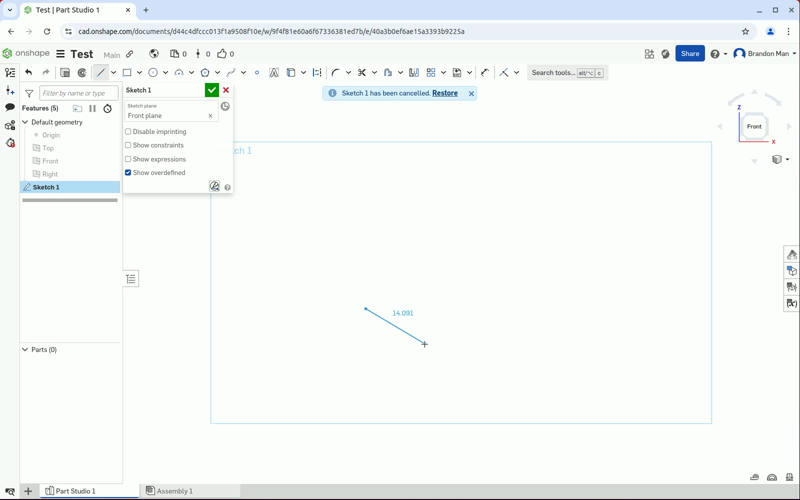
key_up(shift)
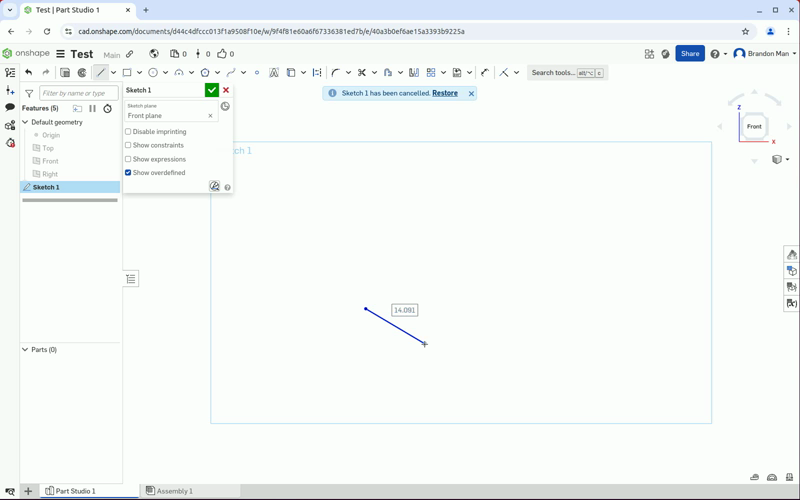
key(esc)
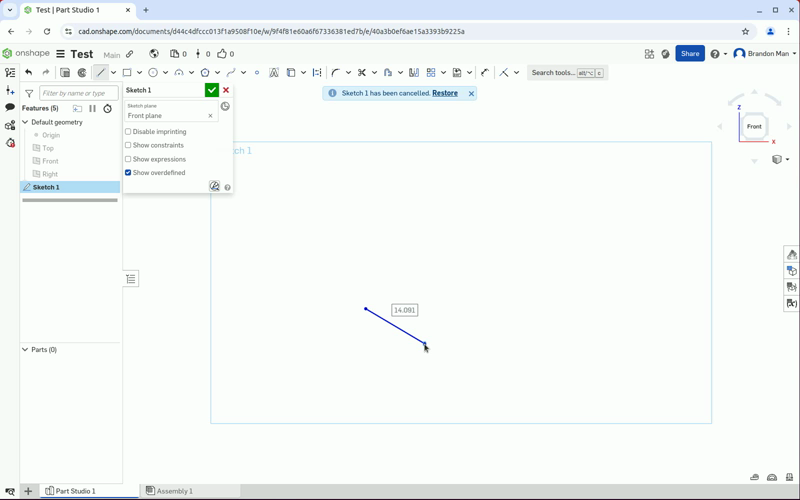
key(a)
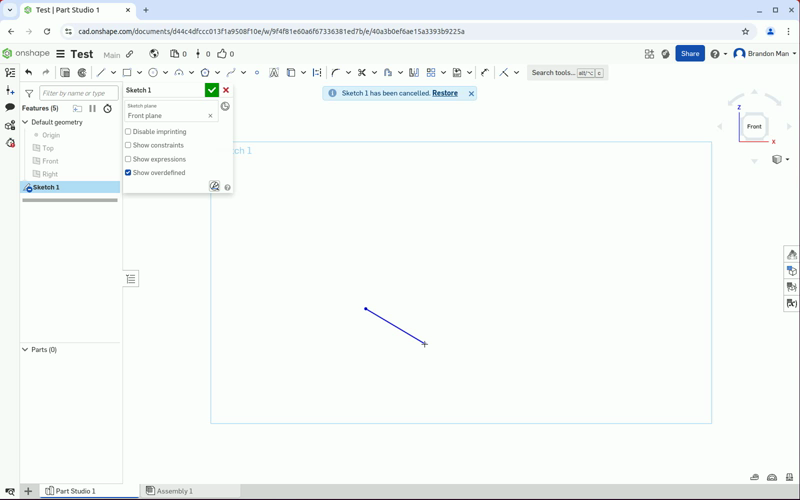
mouse_move(424, 343)
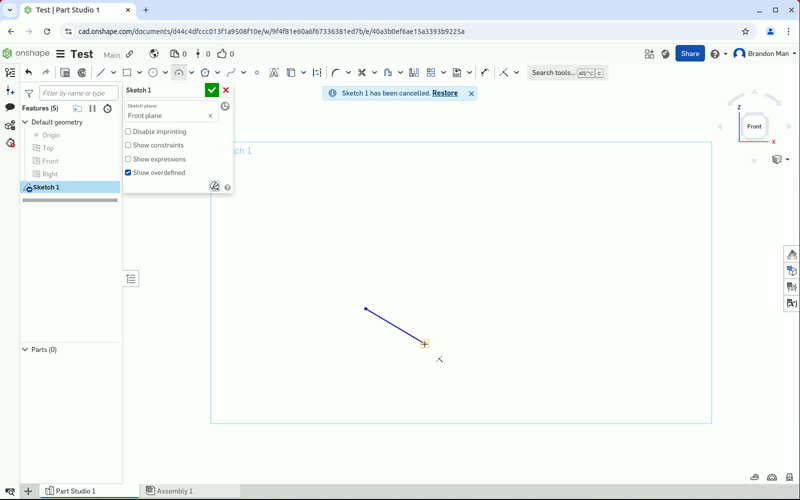
click(424, 343)
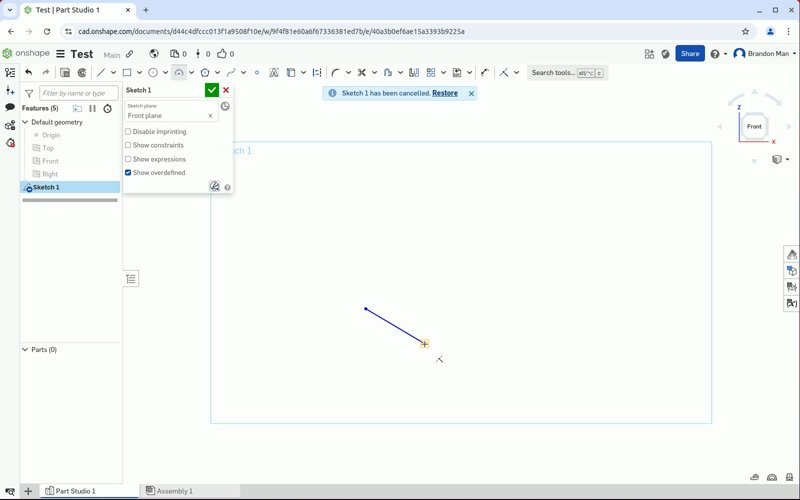
key_down(shift)
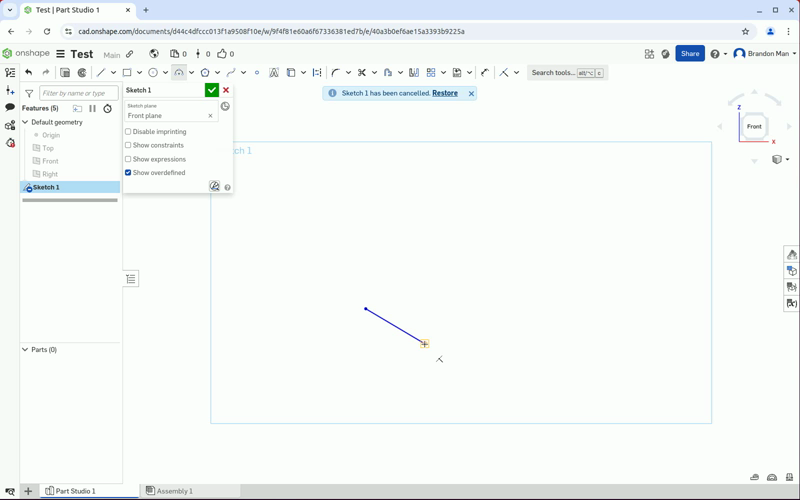
mouse_move(492, 343)
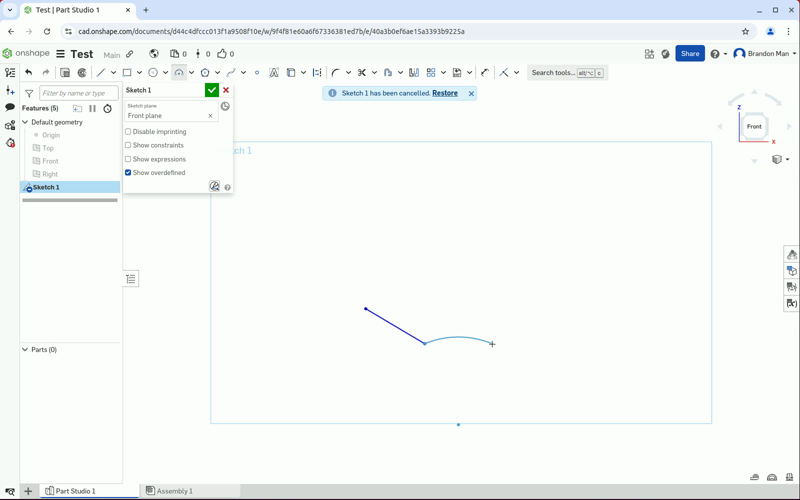
click(492, 343)
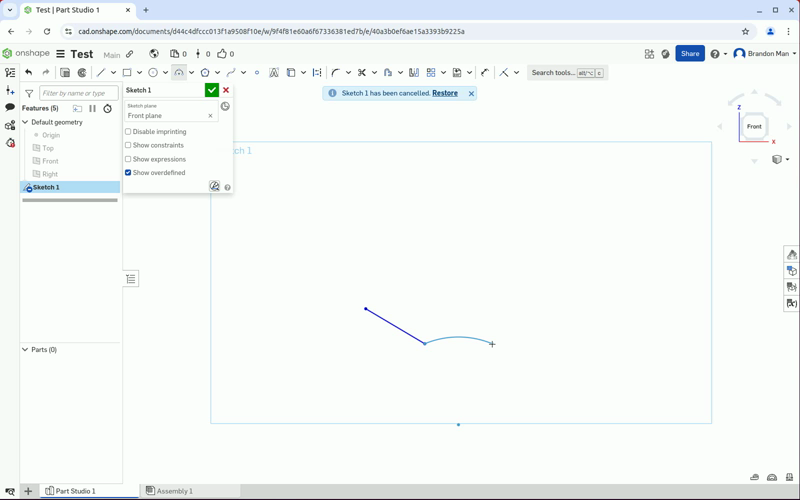
mouse_move(458, 352)
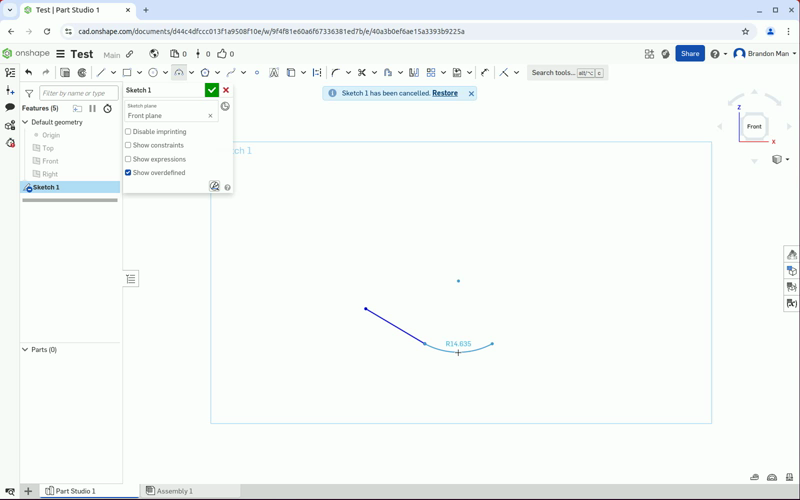
click(458, 352)
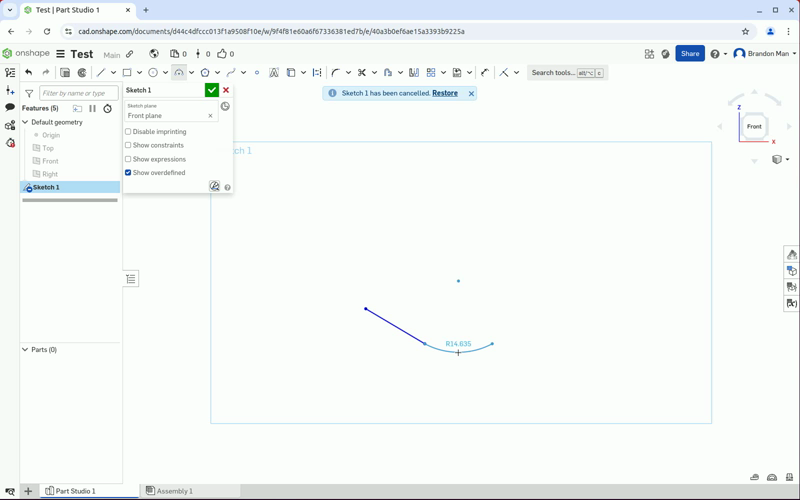
key_up(shift)
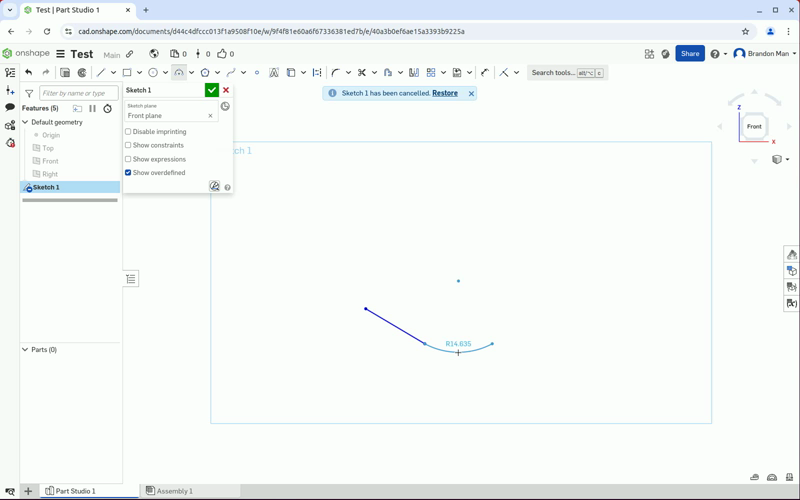
key(esc)
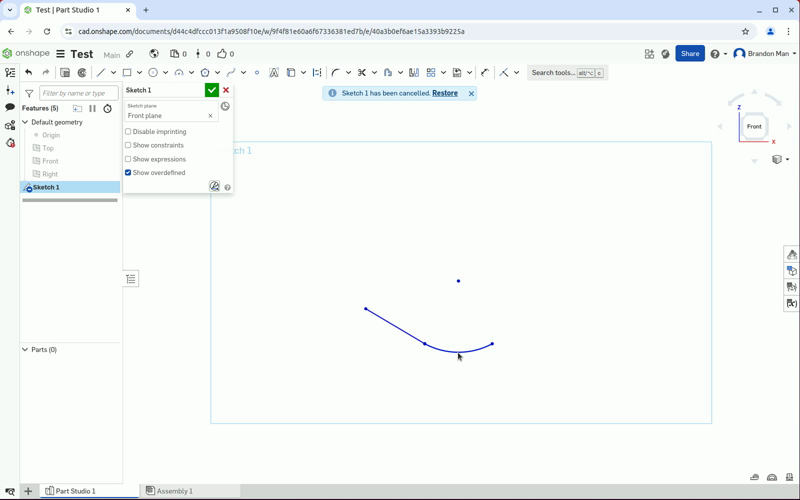
key(l)
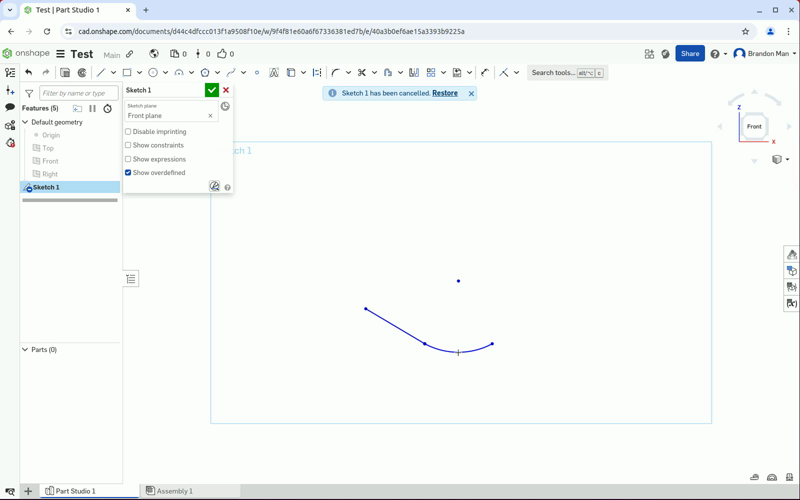
mouse_move(492, 343)
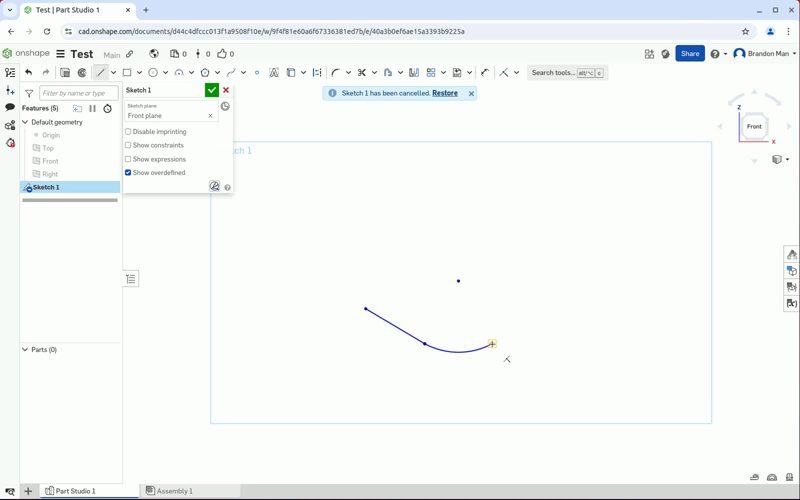
click(492, 343)
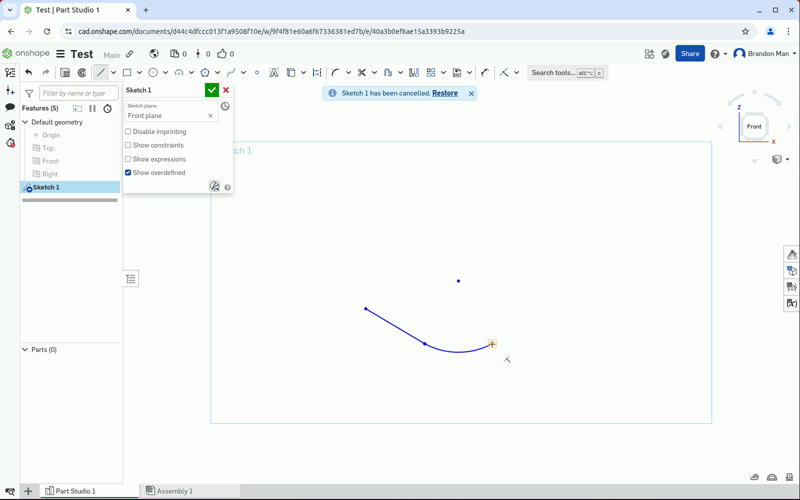
key_down(shift)
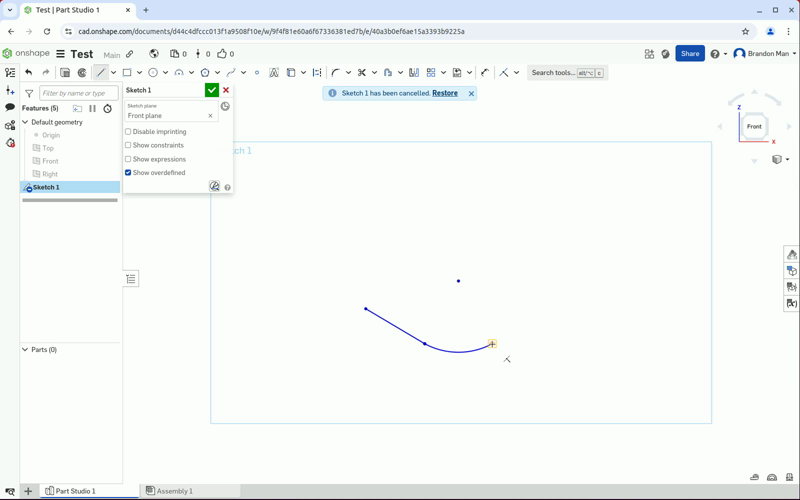
mouse_move(555, 310)
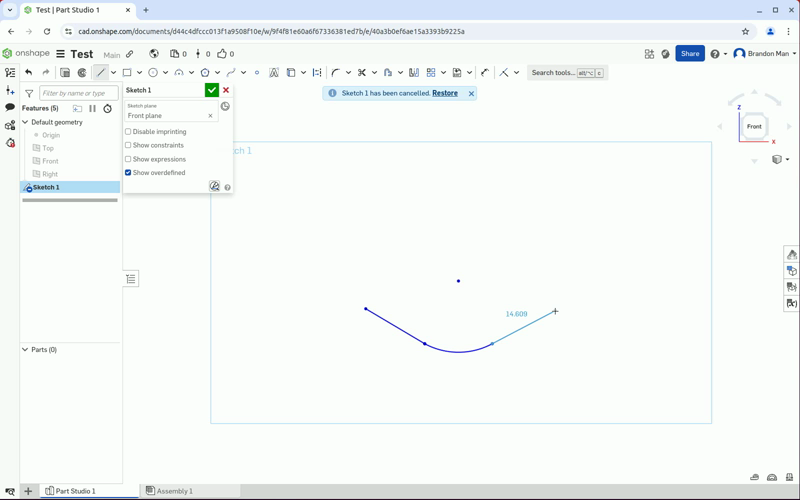
click(555, 310)
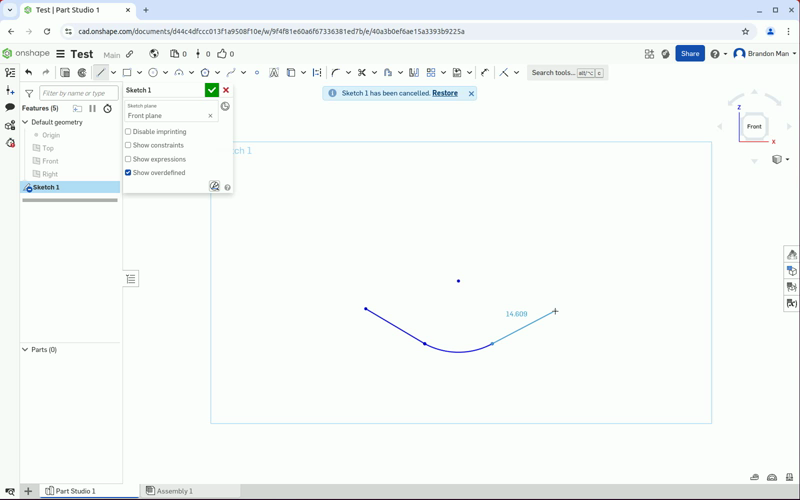
key_up(shift)
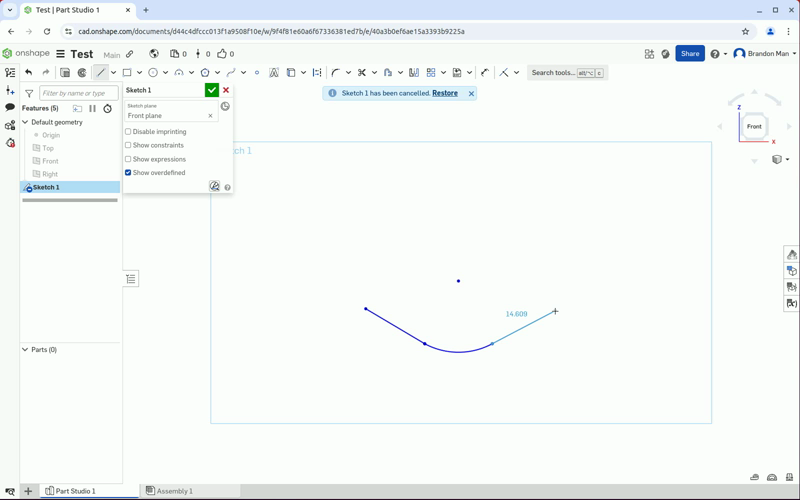
key(esc)
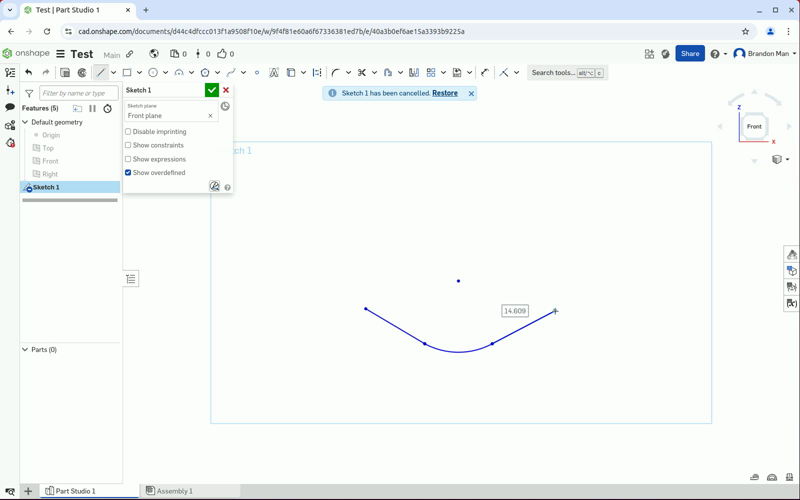
key(a)
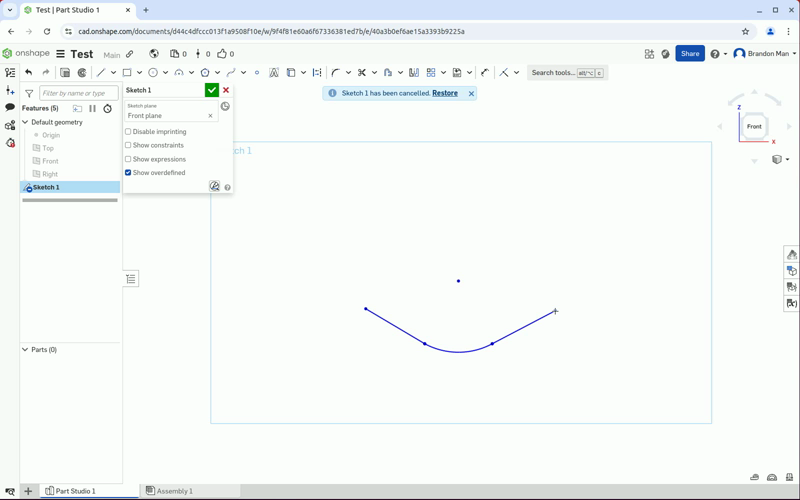
mouse_move(555, 310)
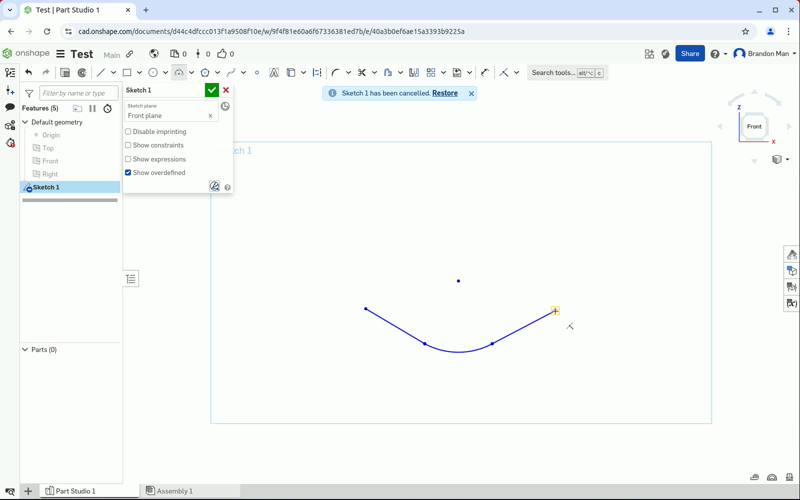
click(555, 310)
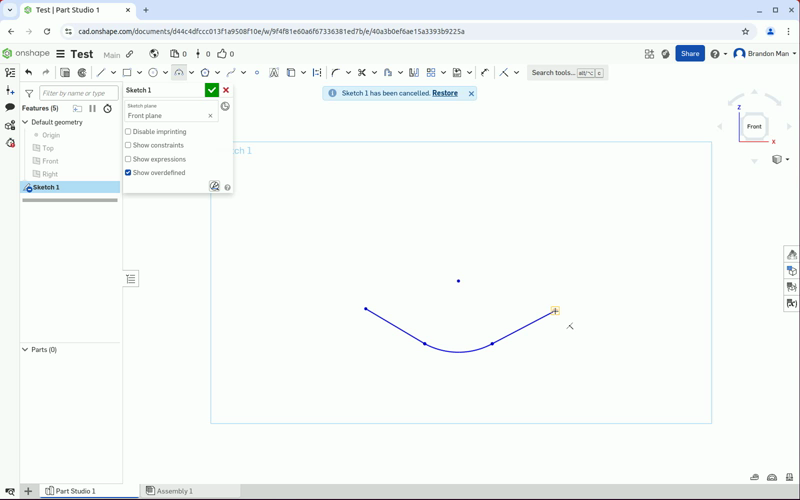
key_down(shift)
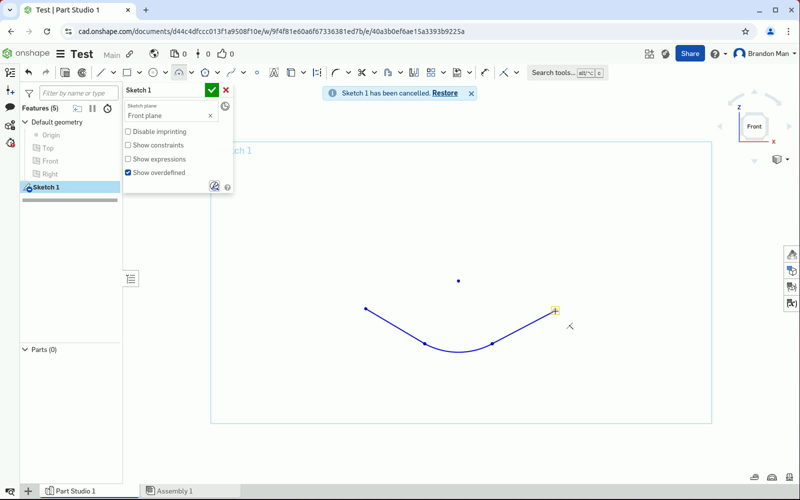
mouse_move(555, 254)
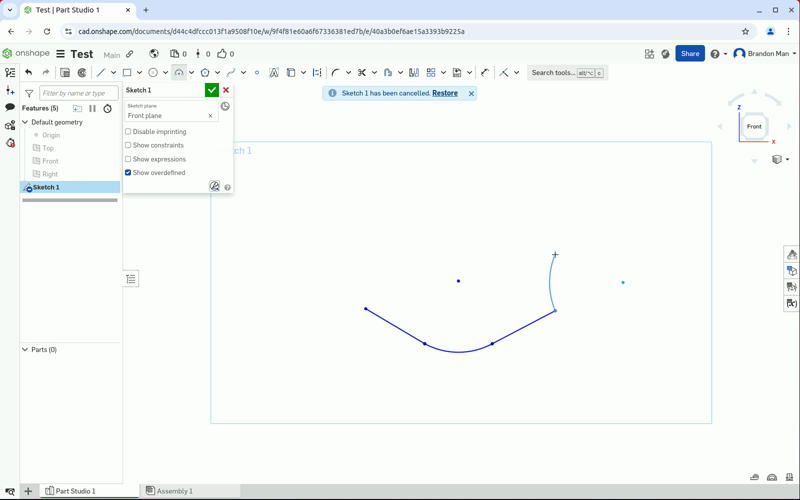
click(555, 254)
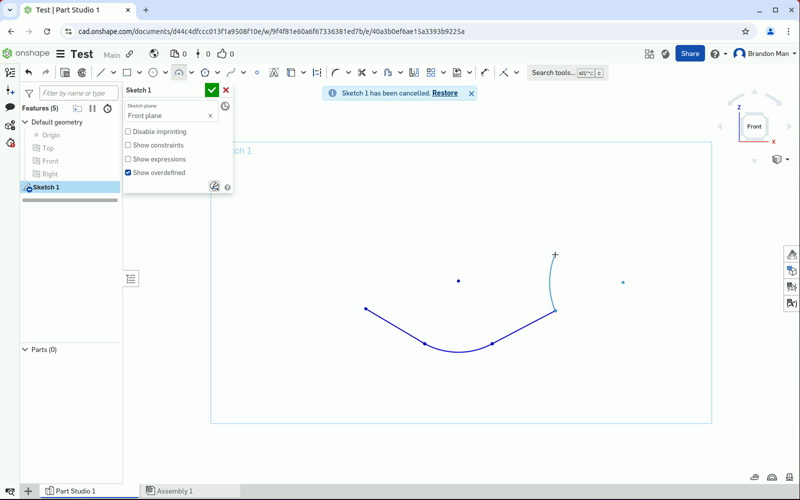
mouse_move(572, 282)
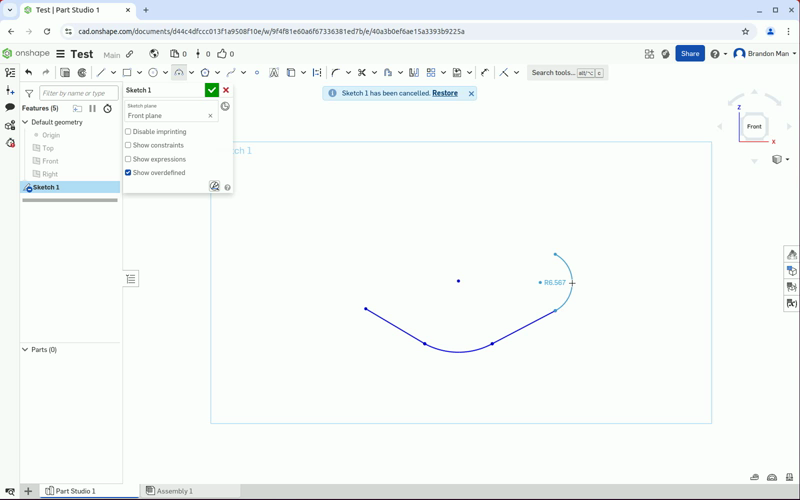
click(572, 282)
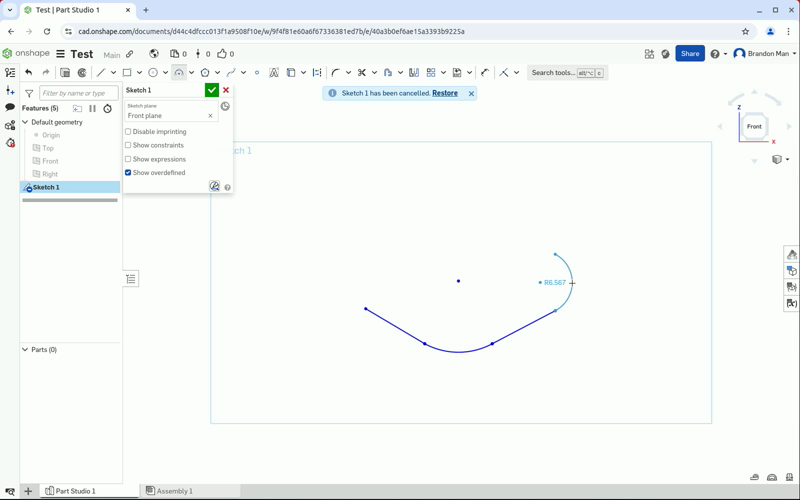
key_up(shift)
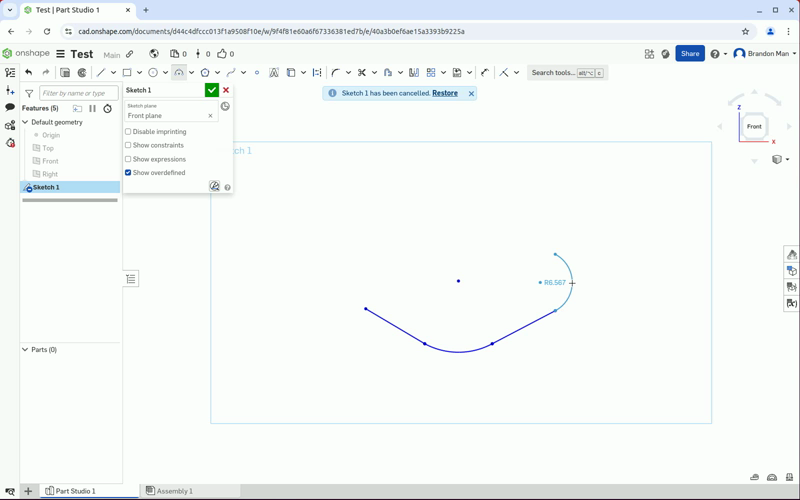
key(esc)
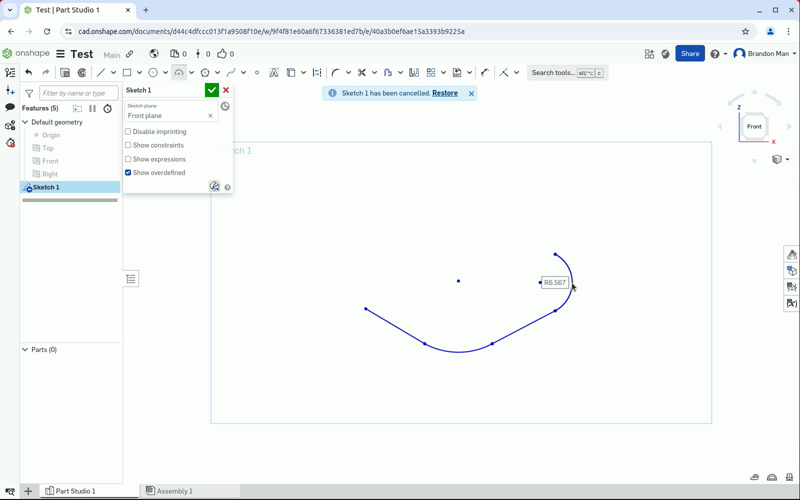
key(l)
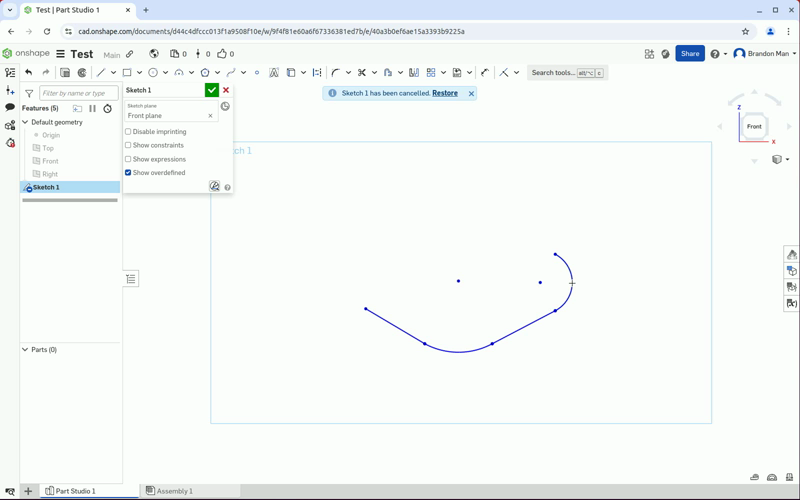
mouse_move(555, 254)
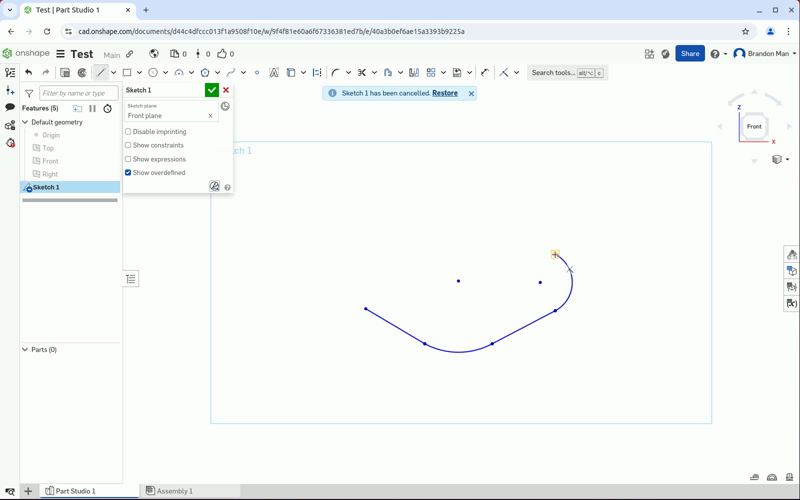
click(555, 254)
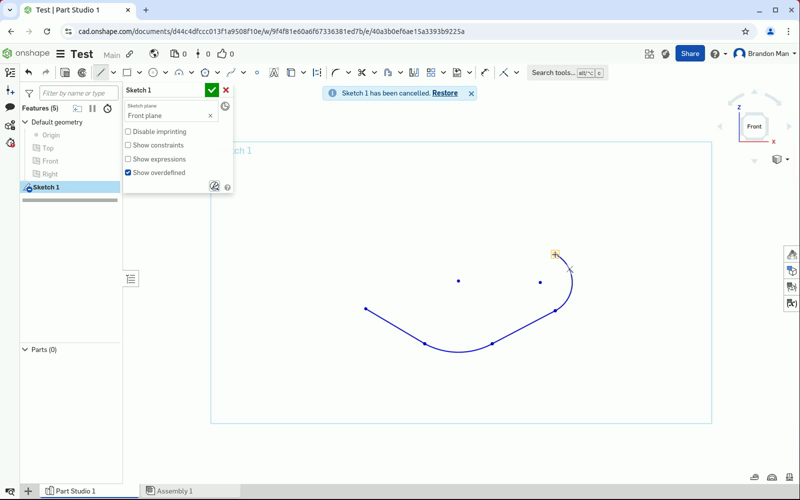
key_down(shift)
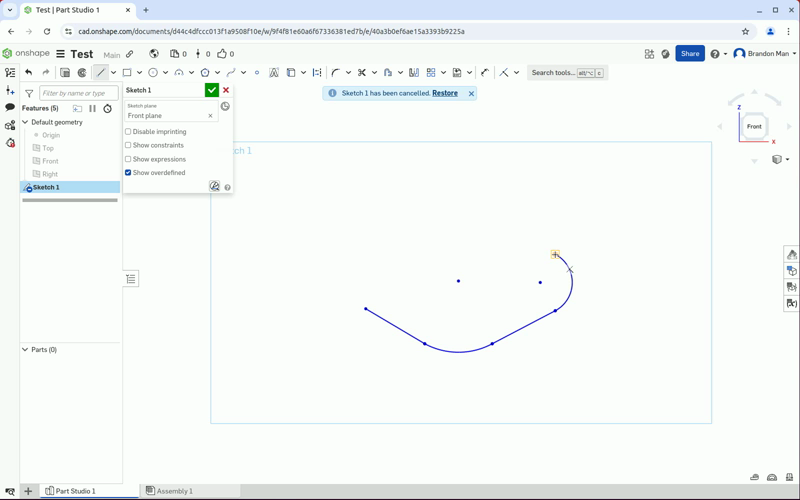
mouse_move(492, 221)
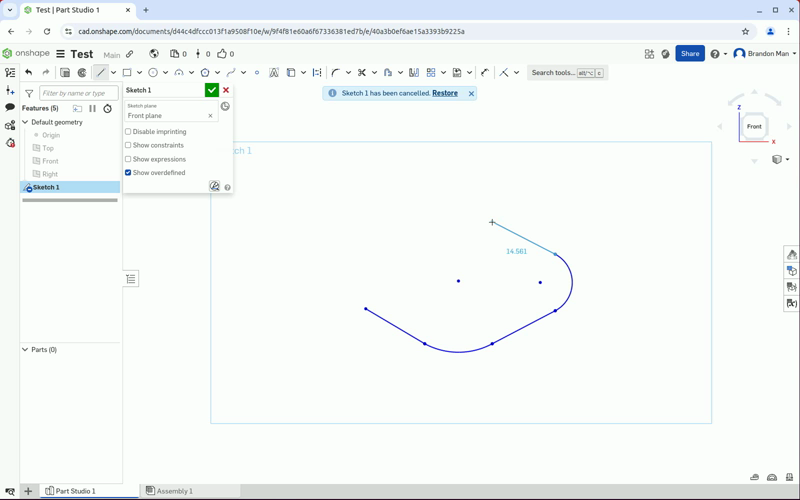
click(492, 221)
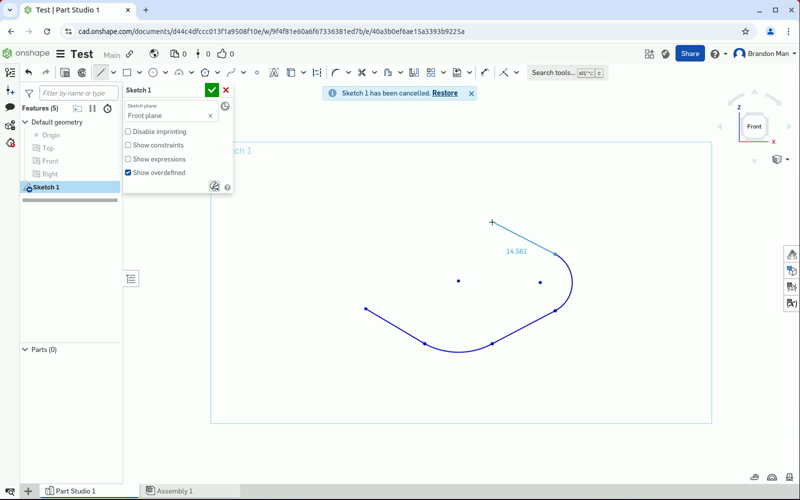
key_up(shift)
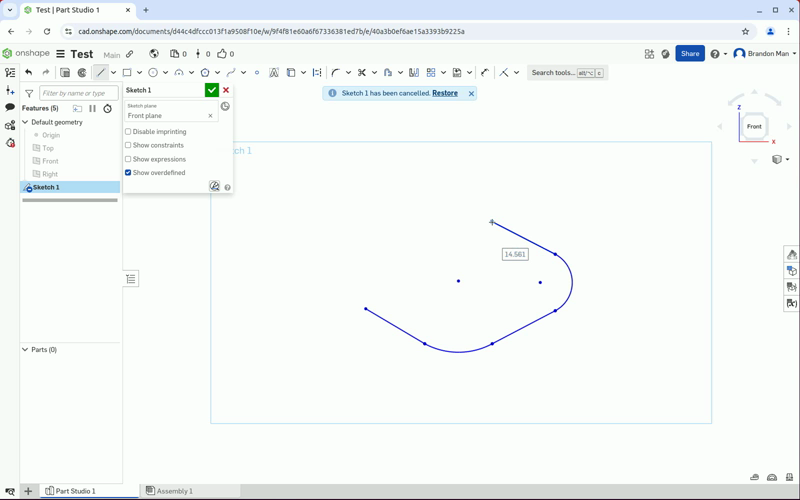
key(esc)
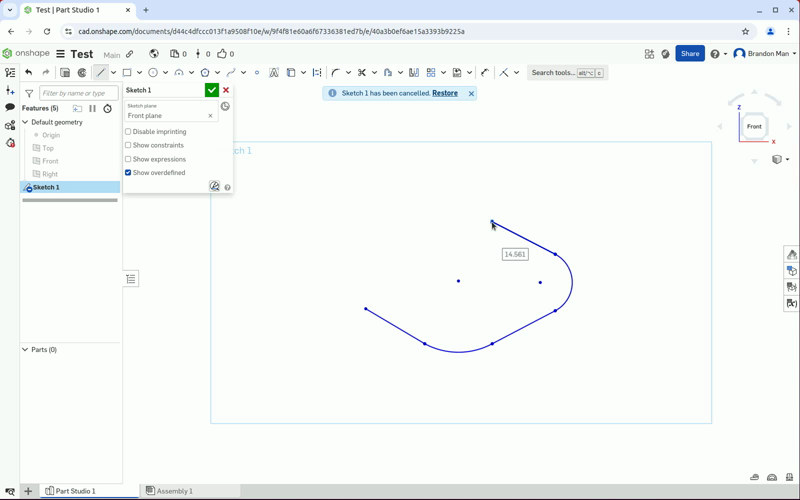
key(a)
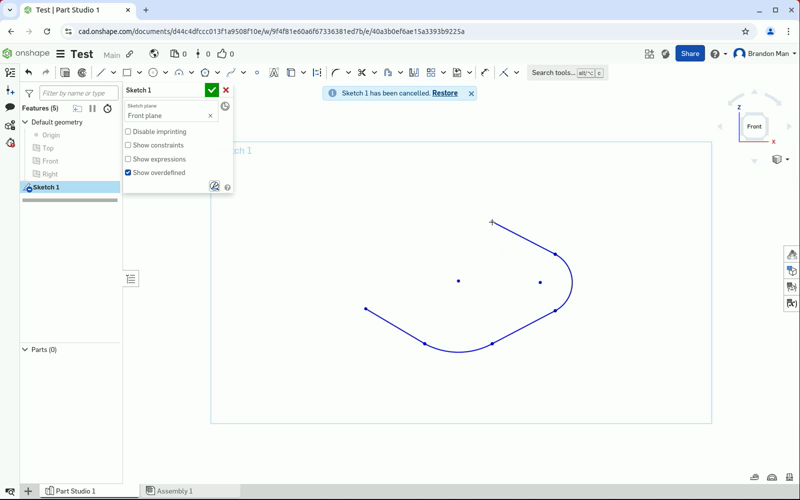
mouse_move(492, 221)
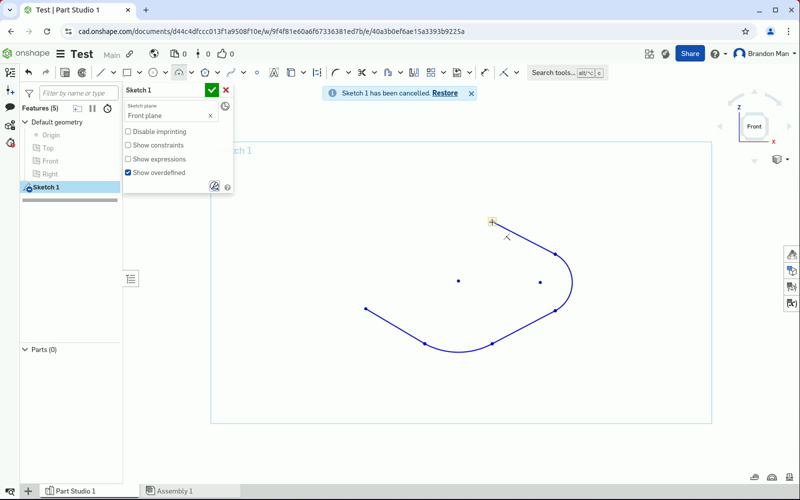
click(492, 221)
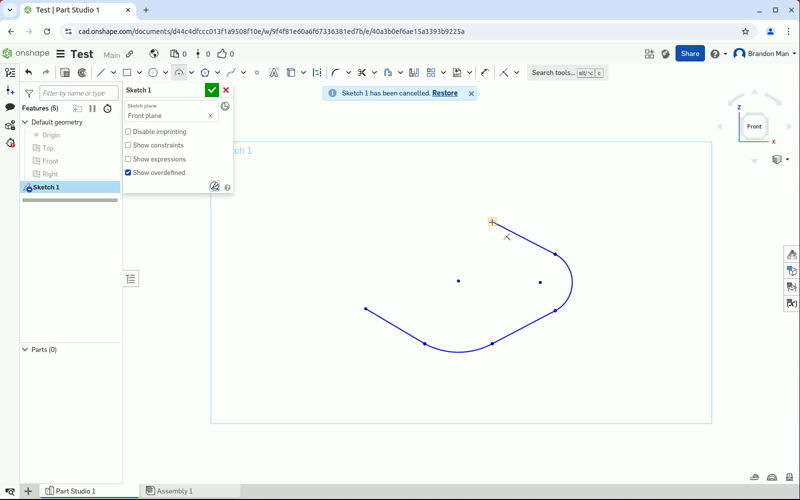
key_down(shift)
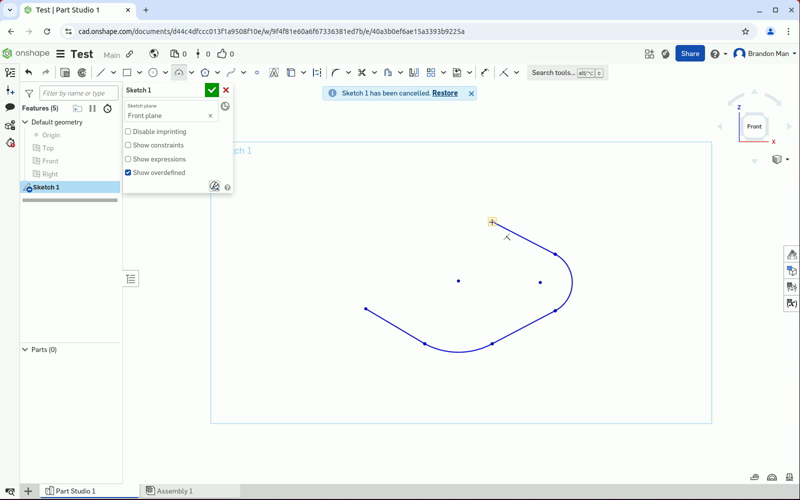
mouse_move(424, 221)
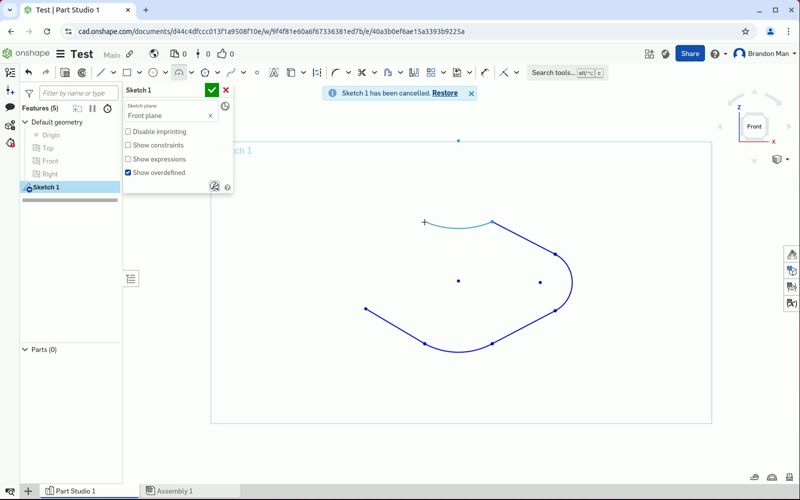
click(424, 221)
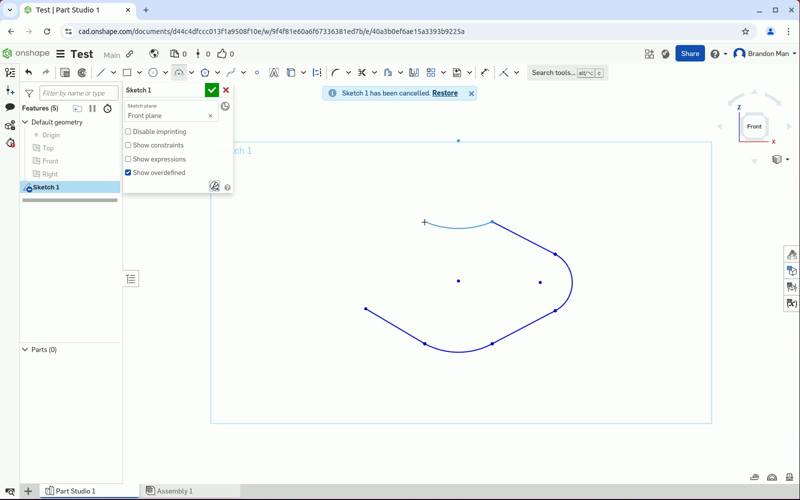
mouse_move(458, 213)
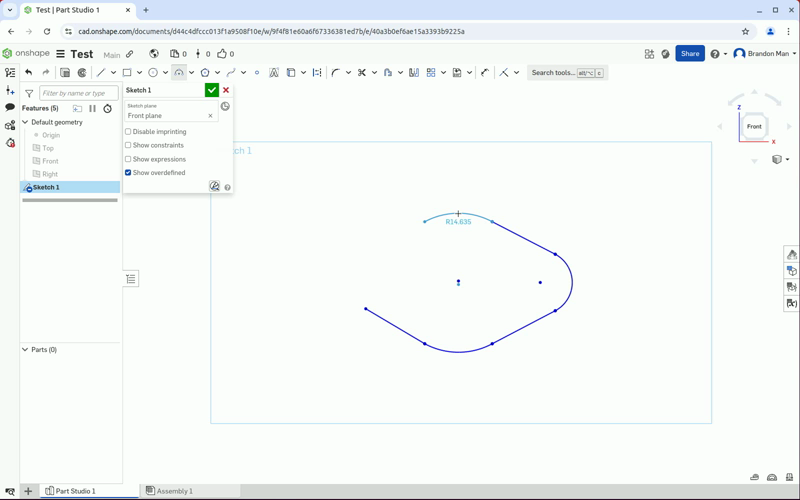
click(458, 213)
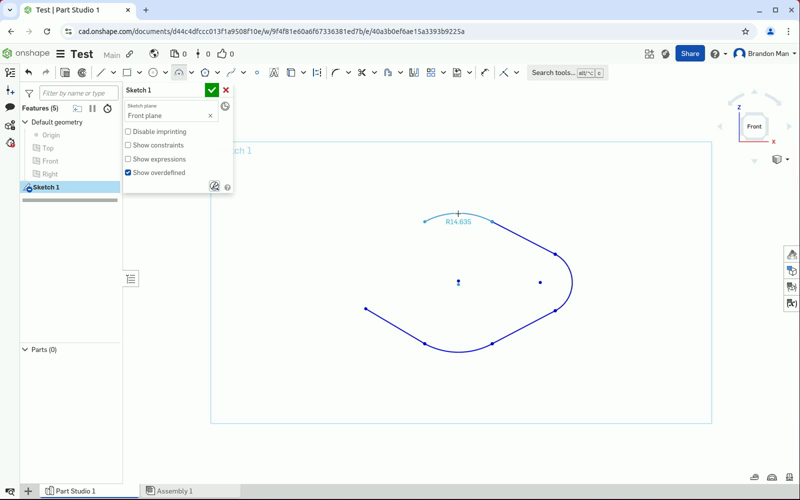
key_up(shift)
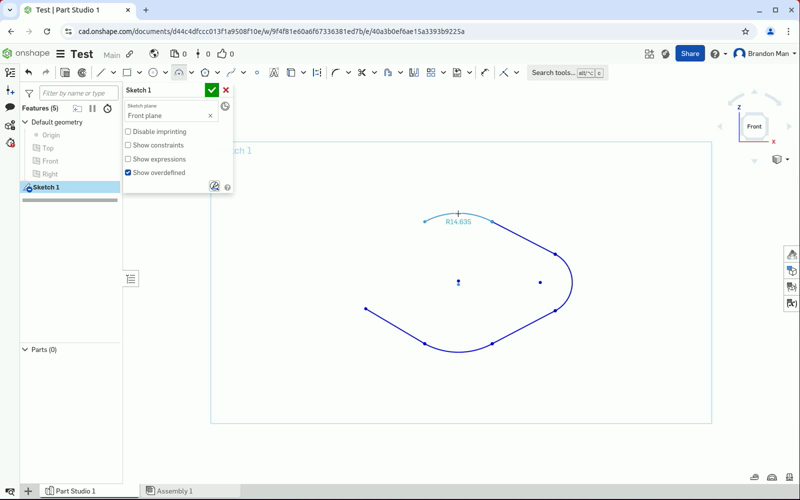
key(esc)
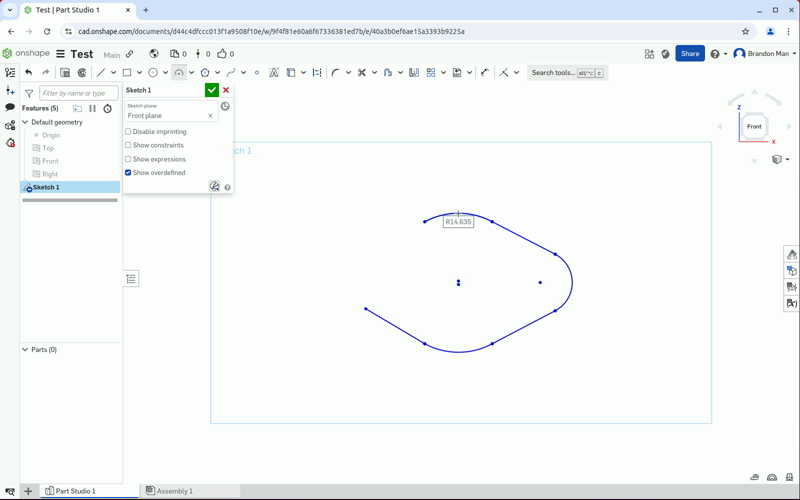
key(l)
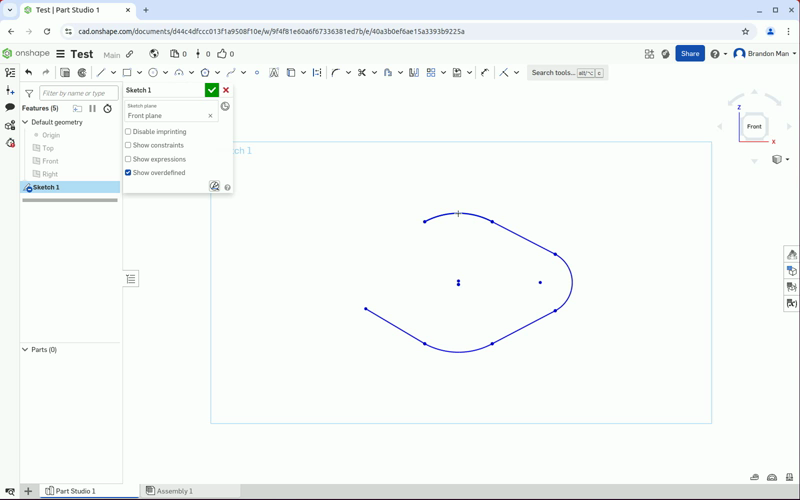
mouse_move(424, 221)
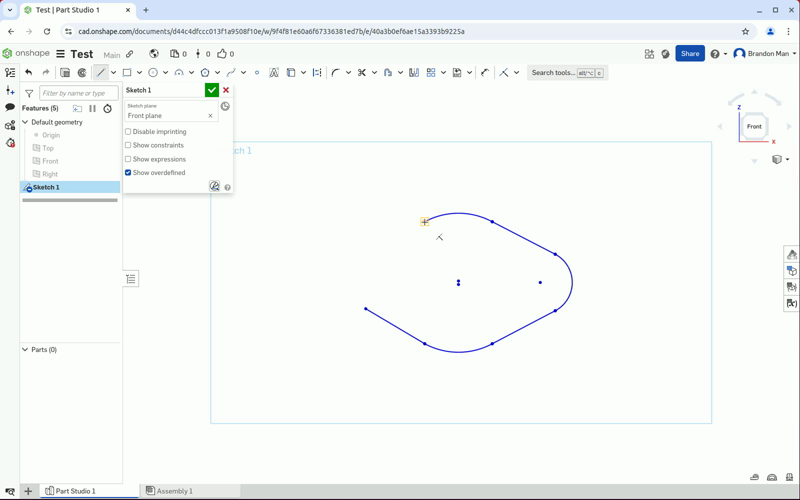
click(424, 221)
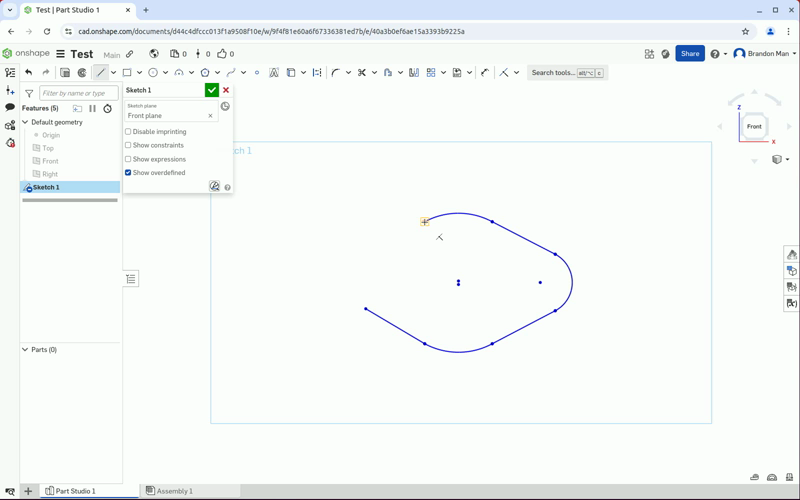
key_down(shift)
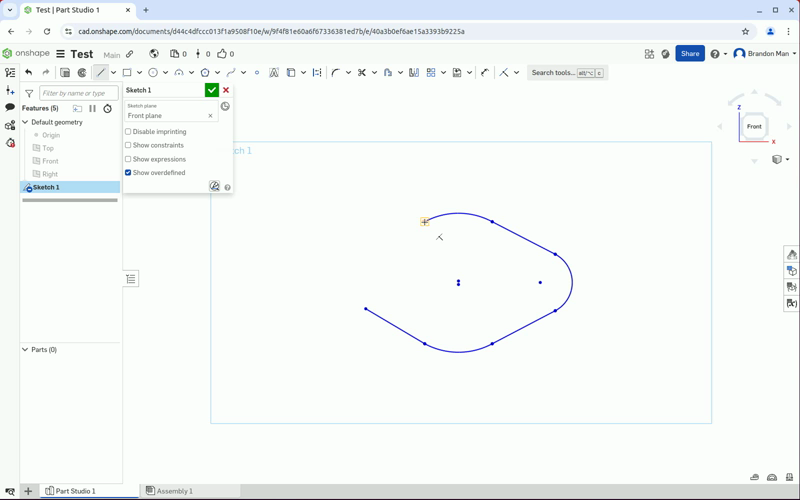
mouse_move(365, 256)
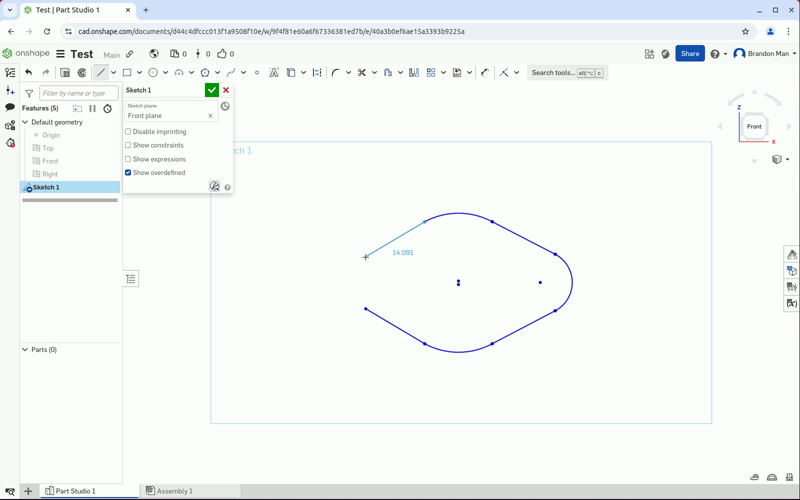
click(365, 256)
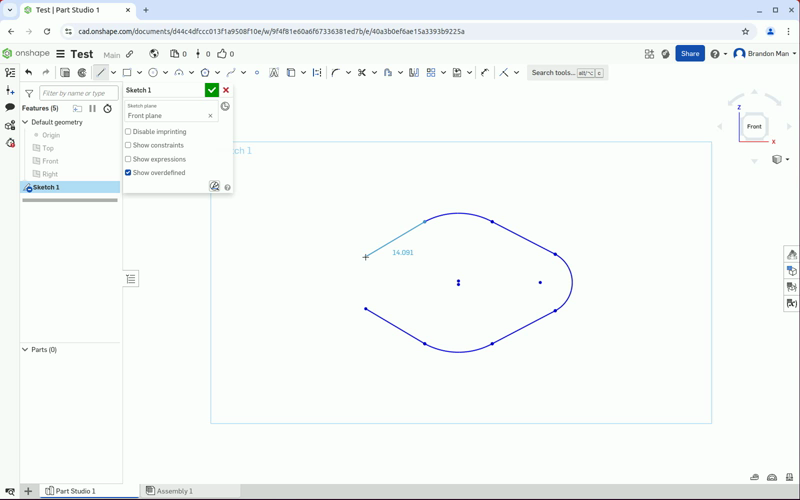
key_up(shift)
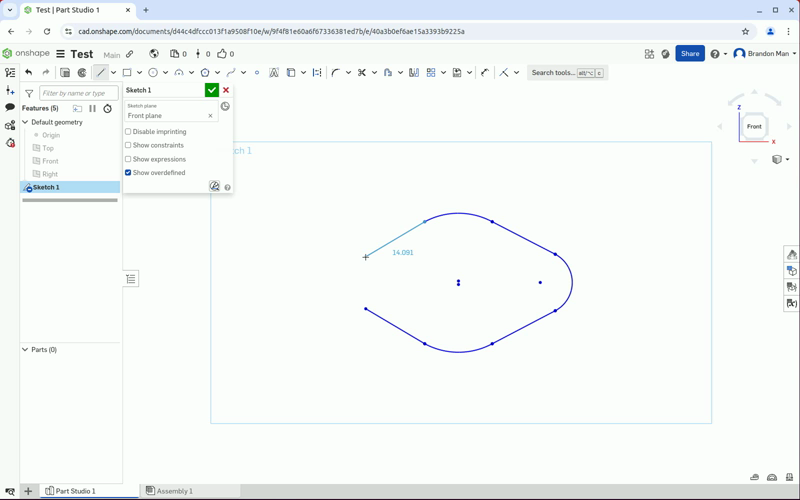
key(esc)
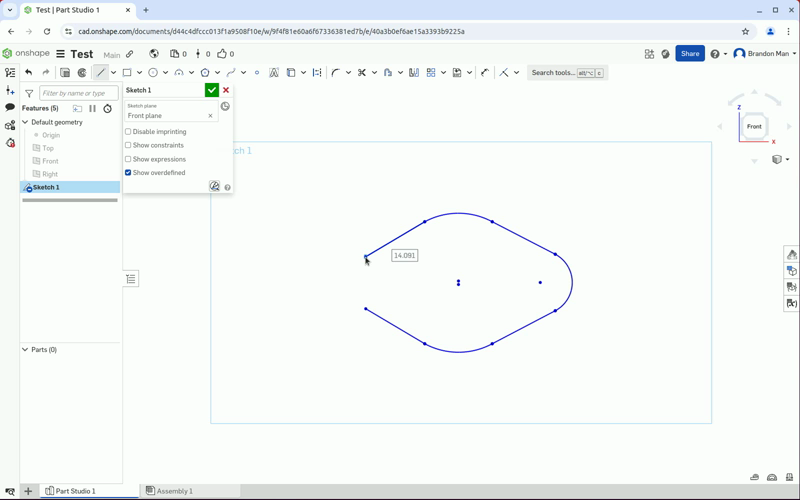
key(a)
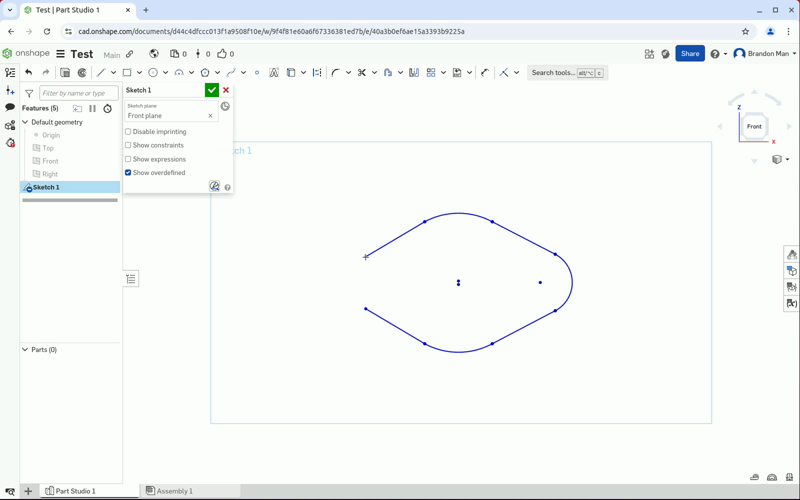
mouse_move(365, 256)
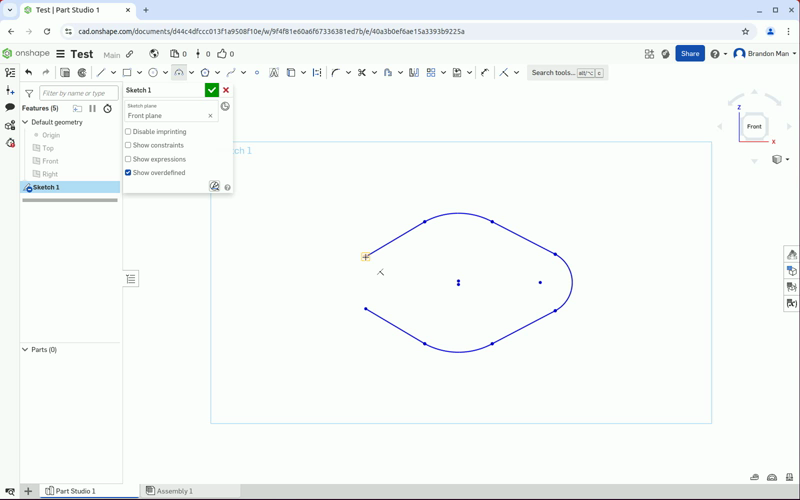
click(365, 256)
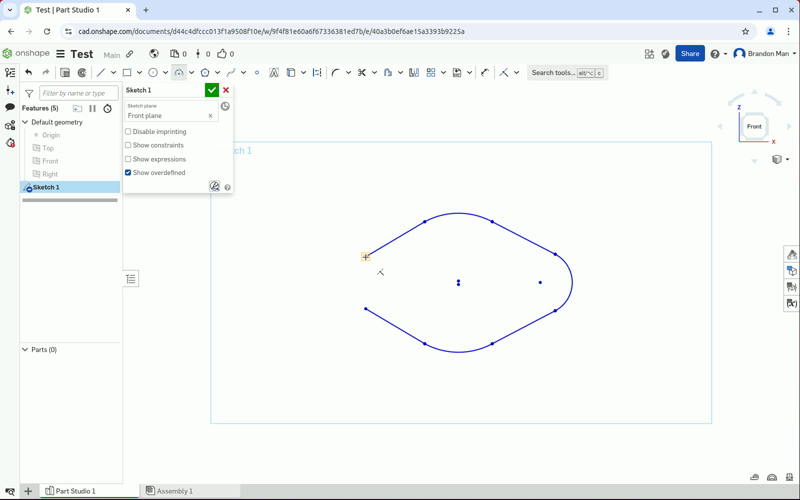
mouse_move(365, 308)
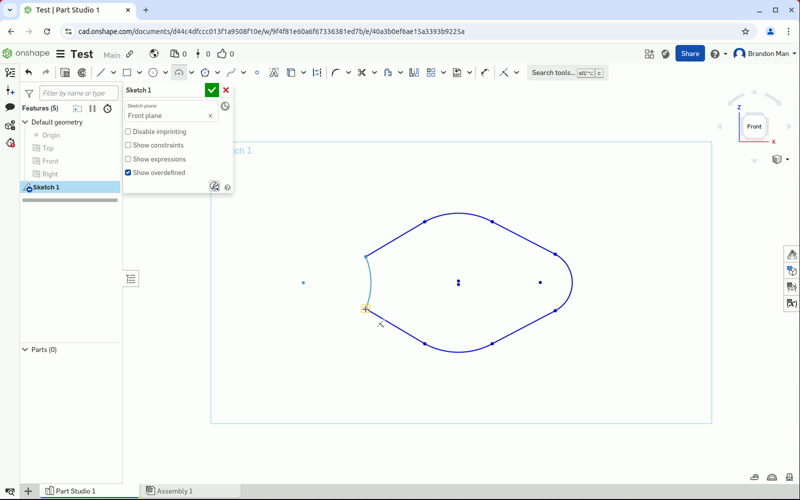
click(365, 308)
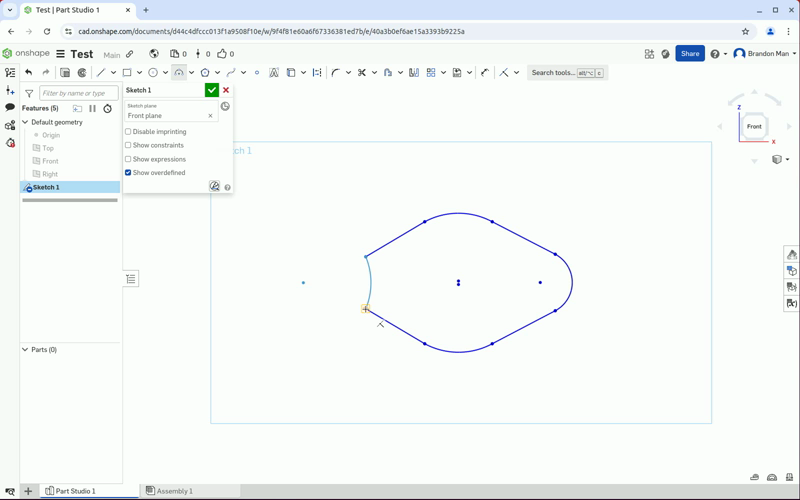
key_down(shift)
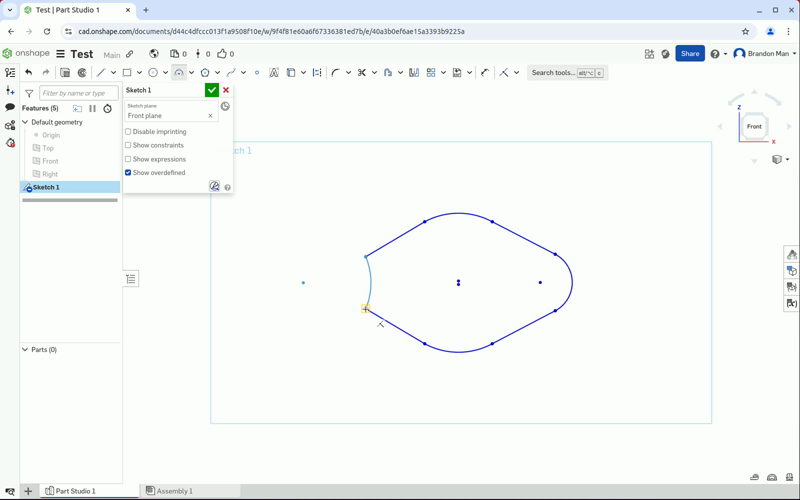
mouse_move(350, 282)
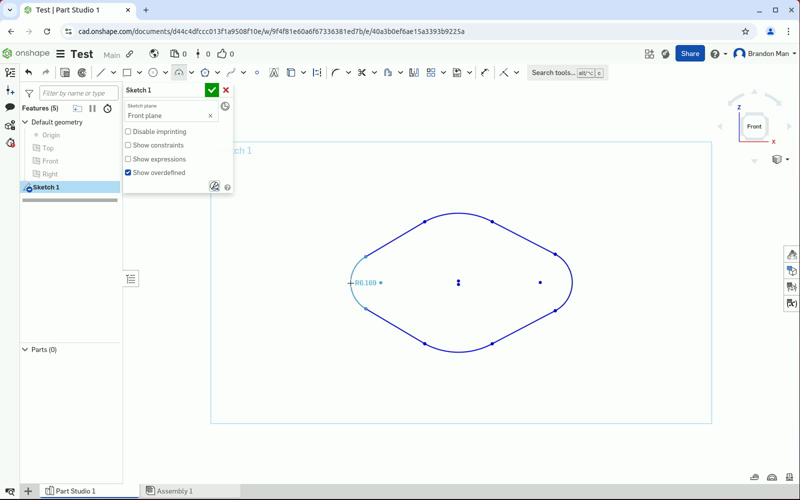
click(350, 282)
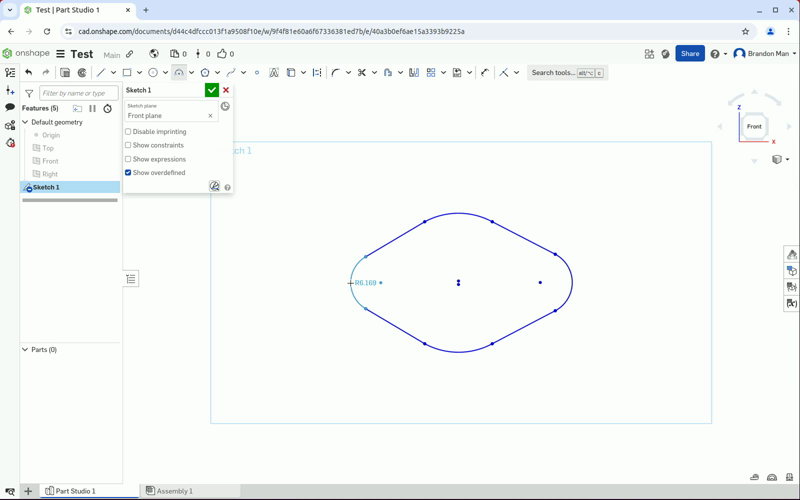
key_up(shift)
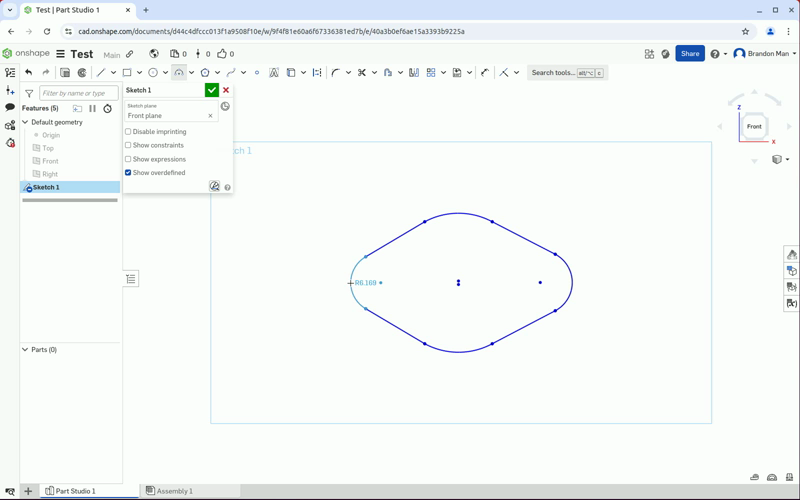
key(esc)
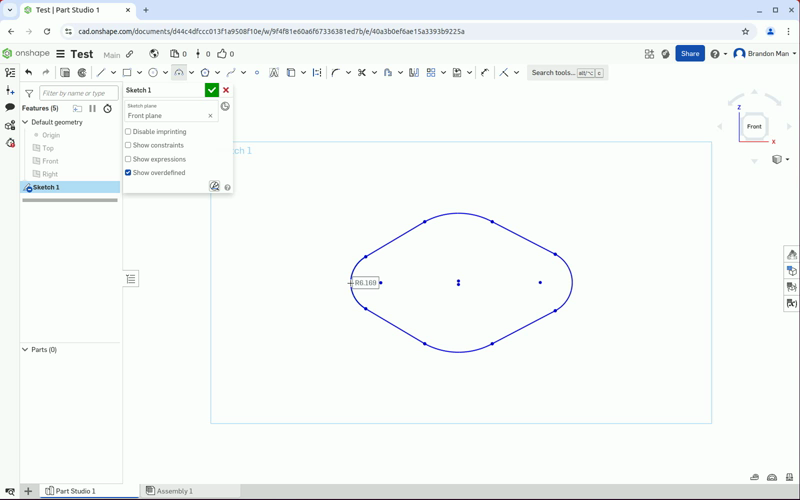
key(c)
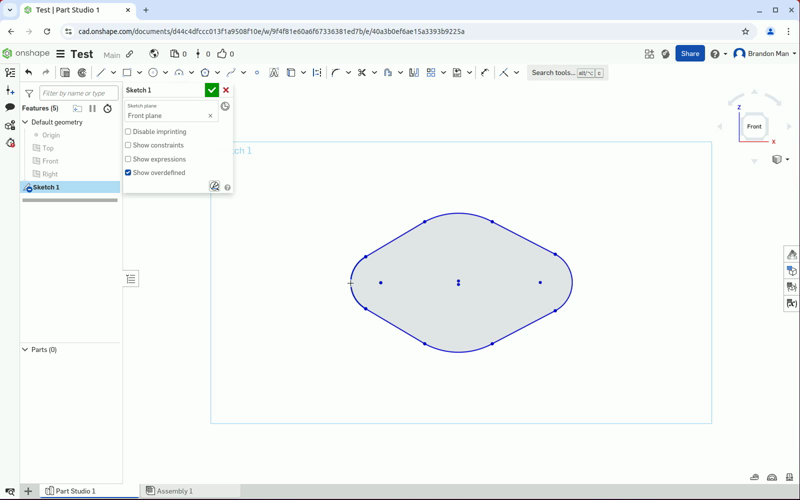
key_down(shift)
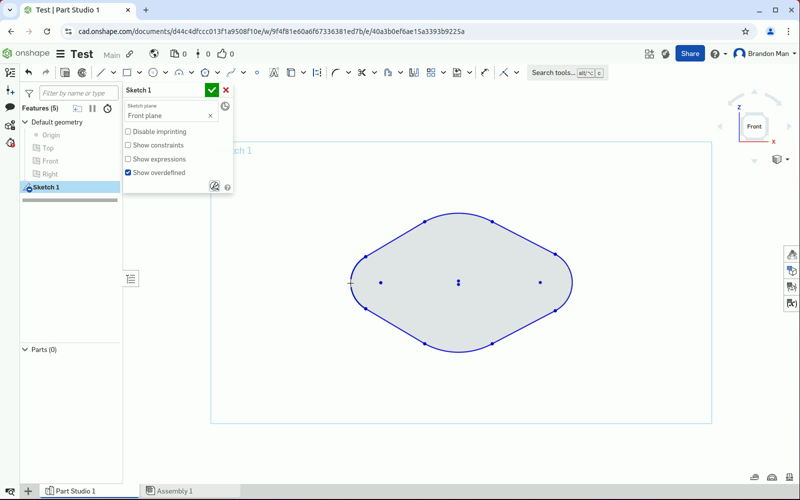
mouse_move(380, 282)
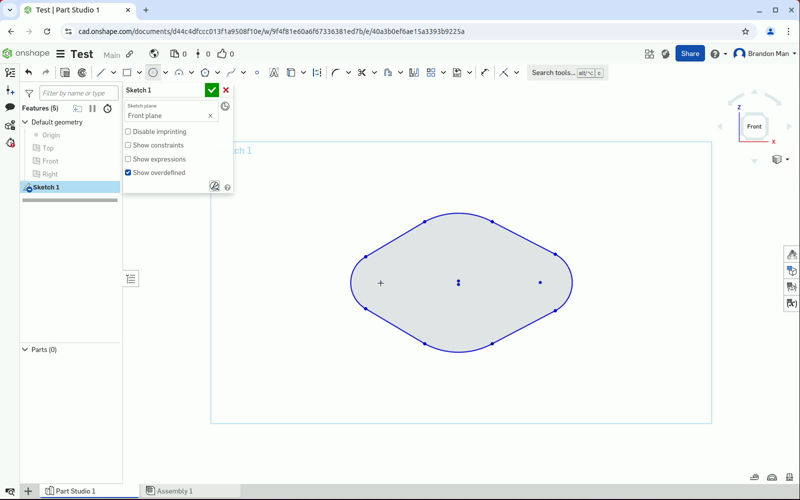
click(380, 282)
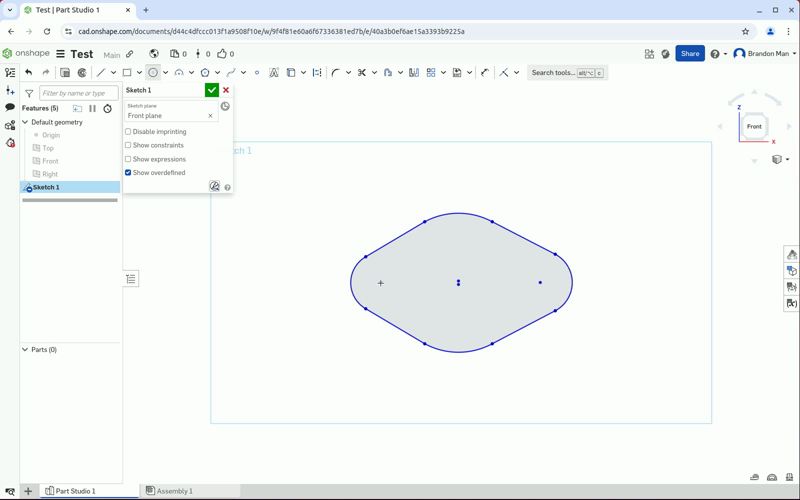
key_up(shift)
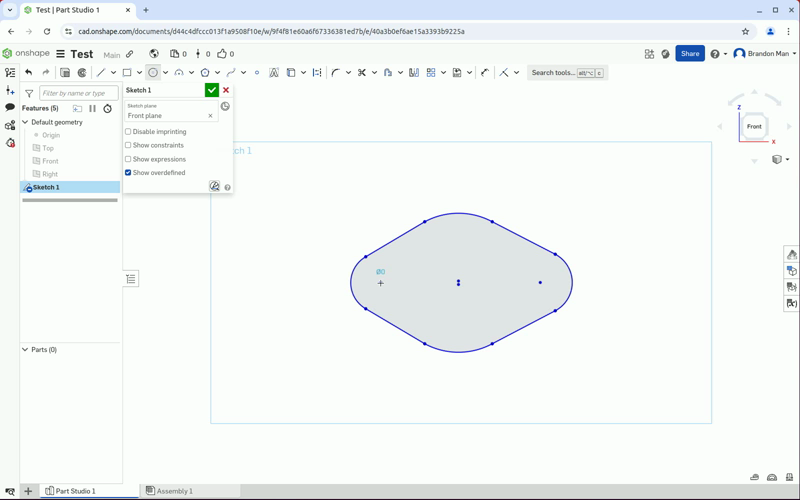
mouse_move(396, 282)
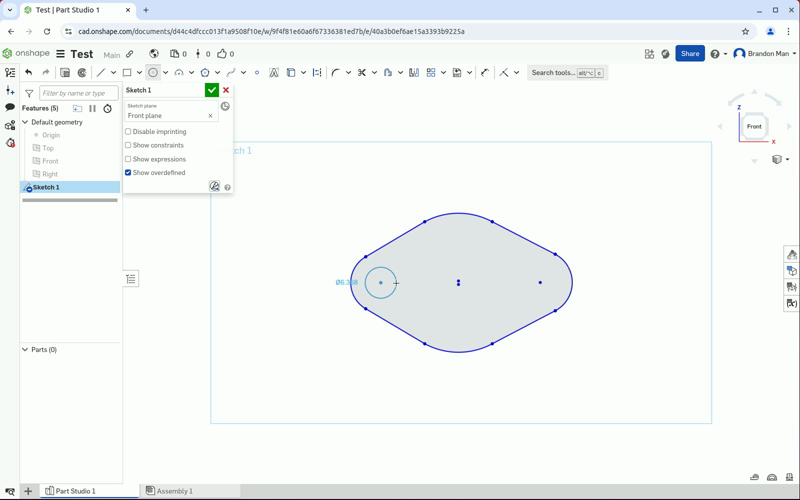
click(396, 282)
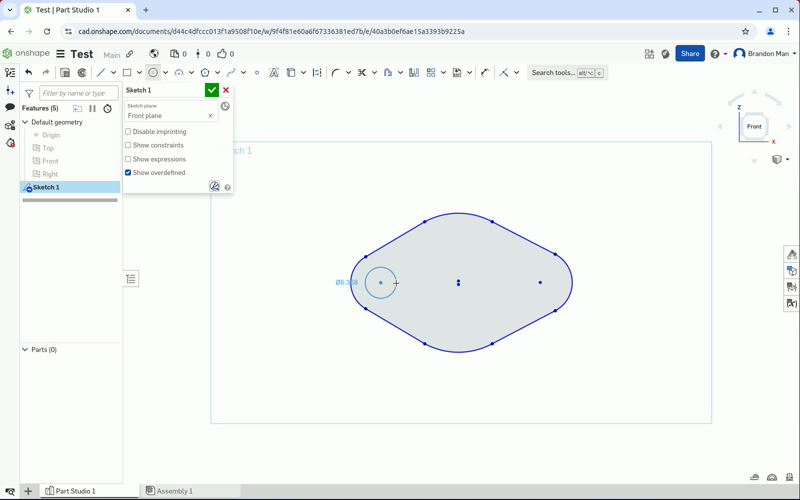
key(esc)
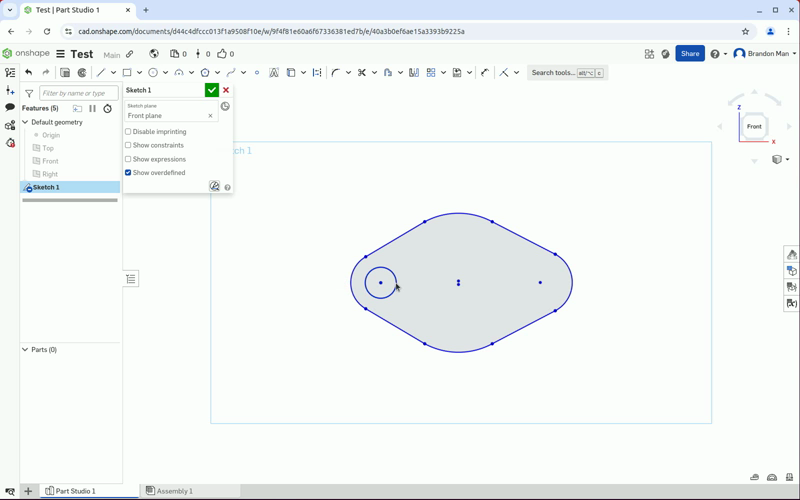
key(c)
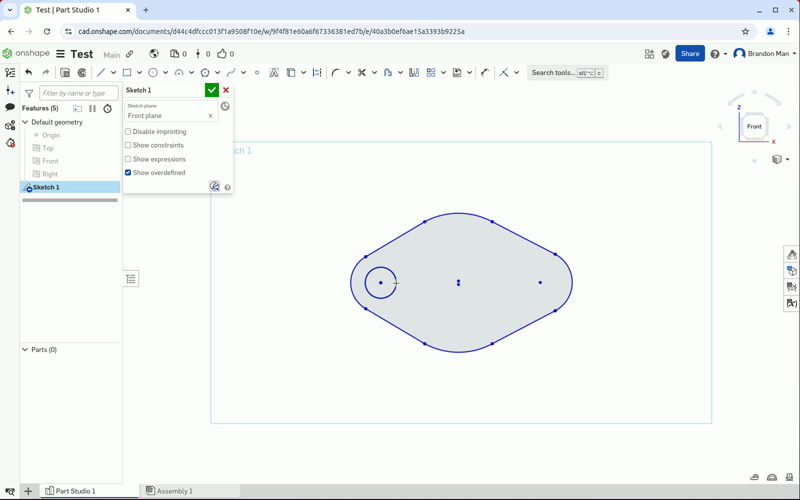
key_down(shift)
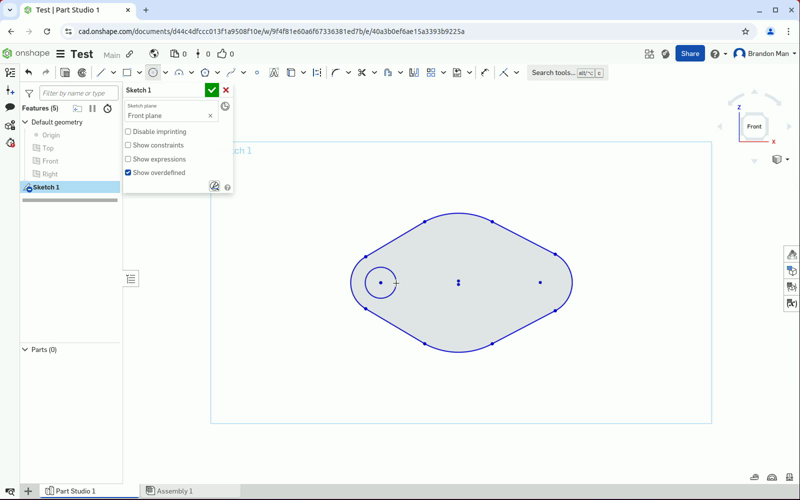
mouse_move(459, 282)
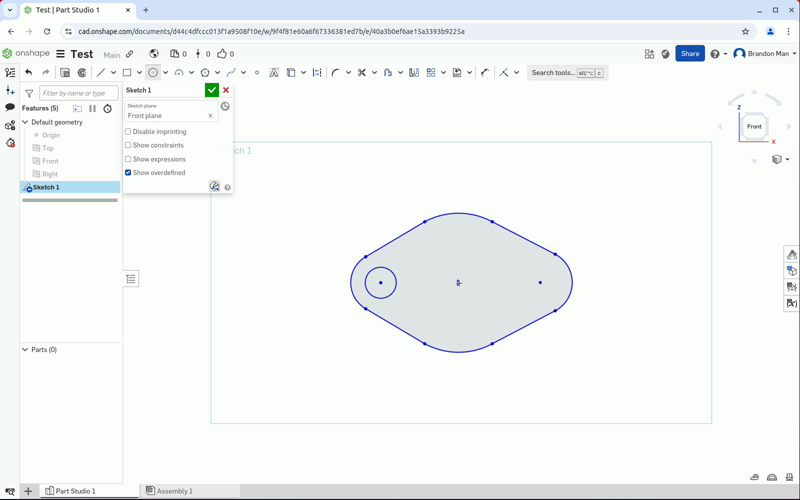
scroll(6)
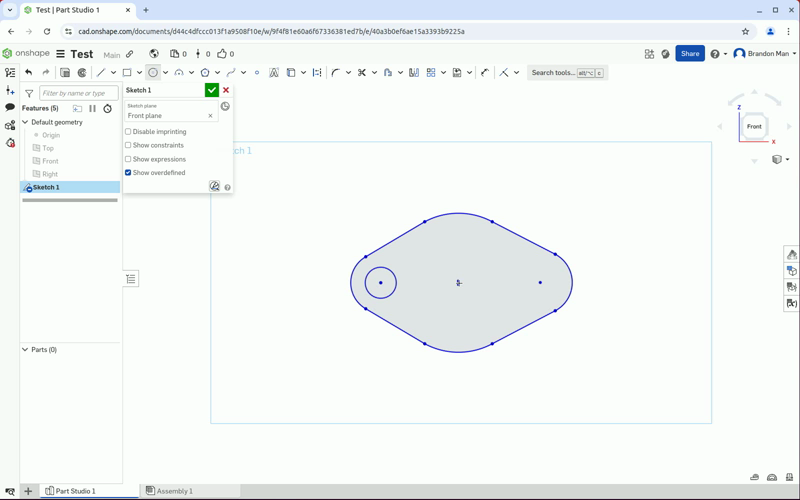
scroll(6)
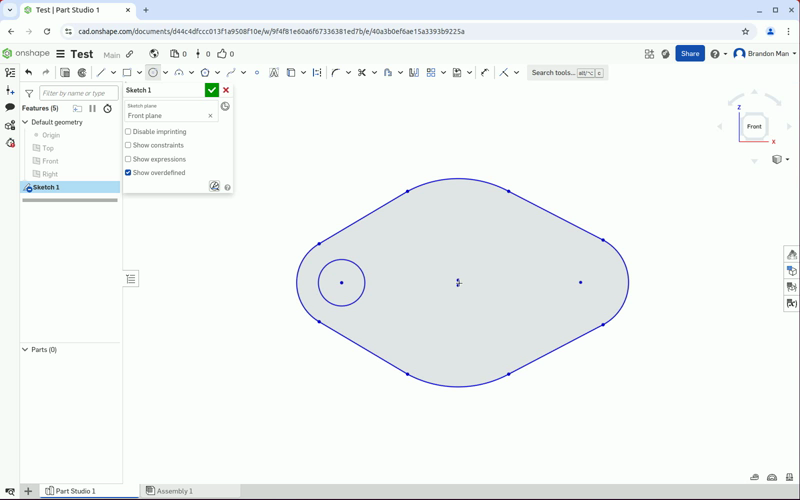
scroll(6)
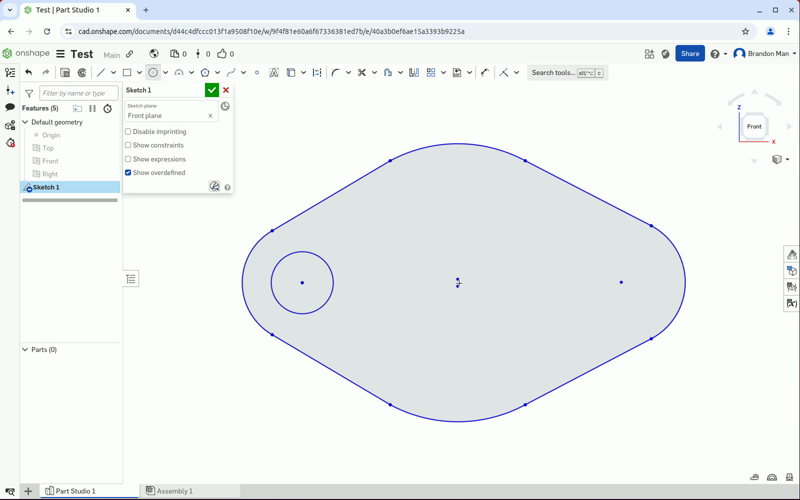
scroll(6)
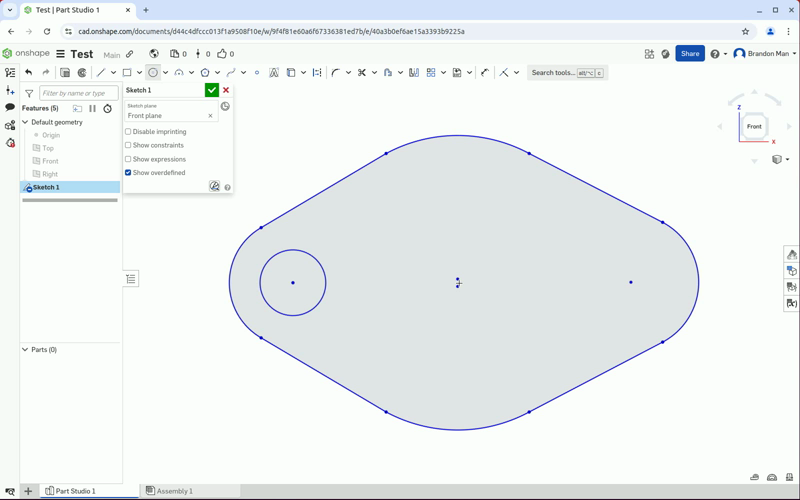
scroll(6)
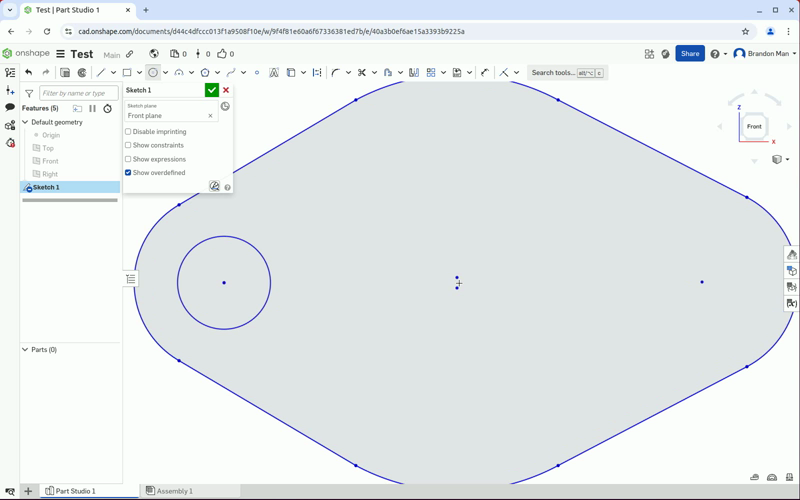
scroll(6)
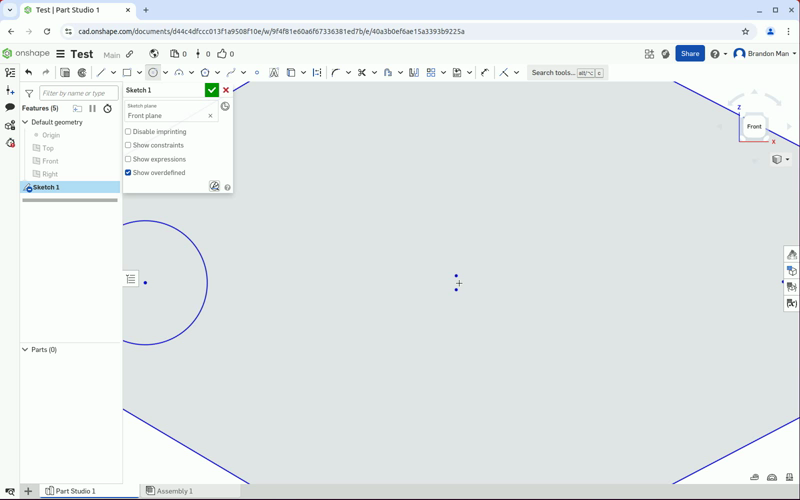
scroll(6)
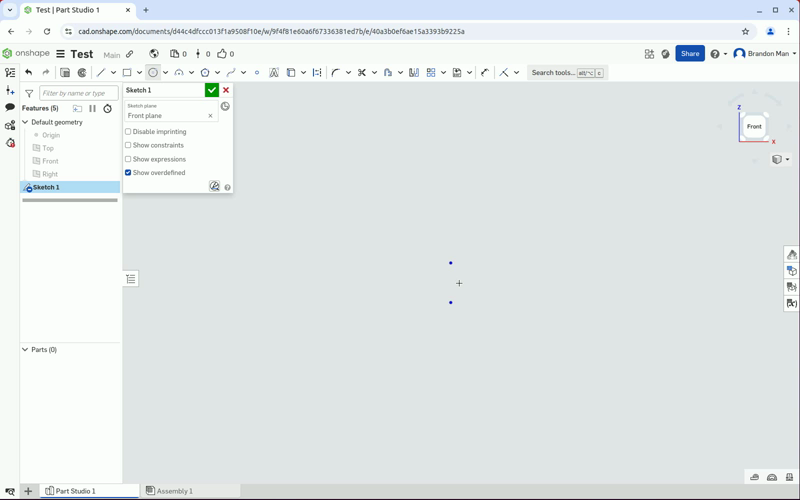
click(459, 282)
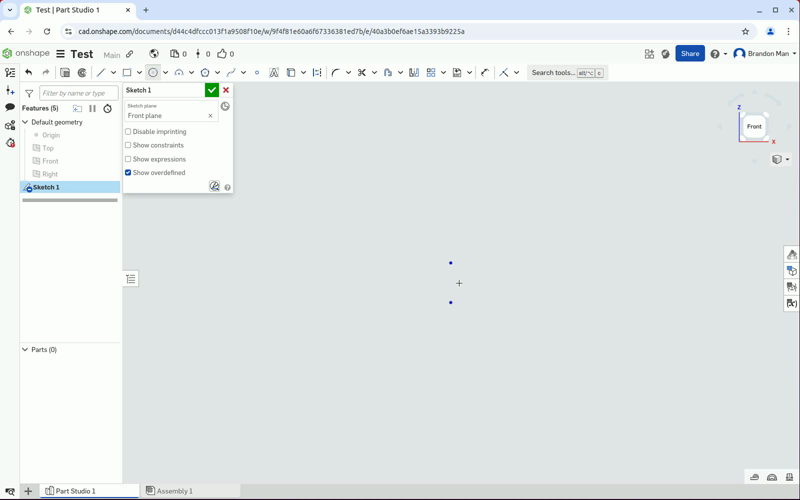
scroll(-6)
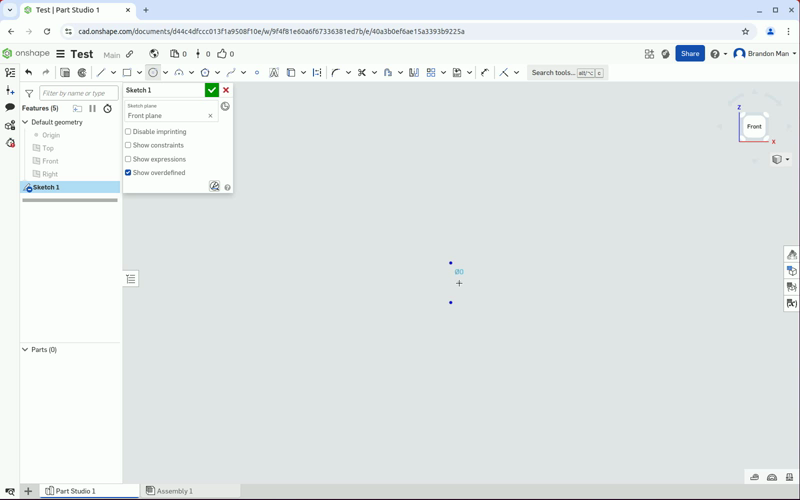
scroll(-6)
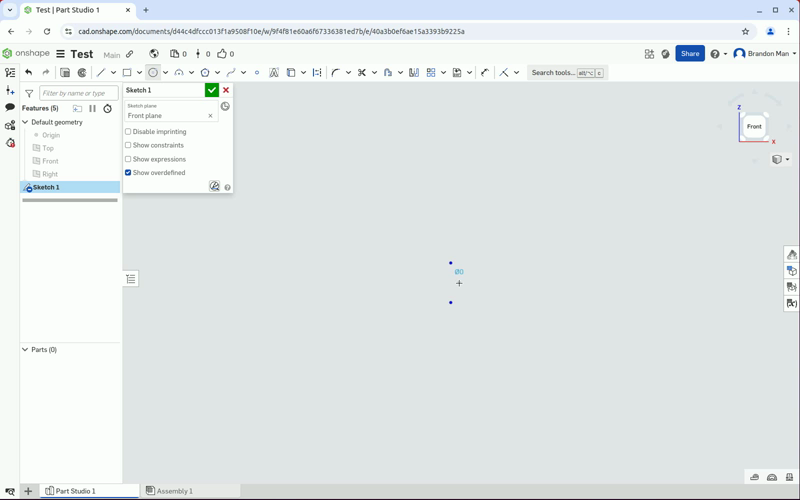
scroll(-6)
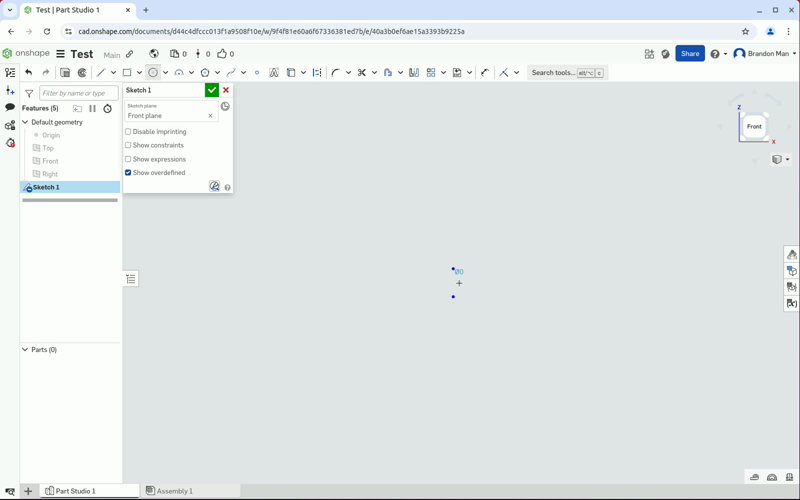
scroll(-6)
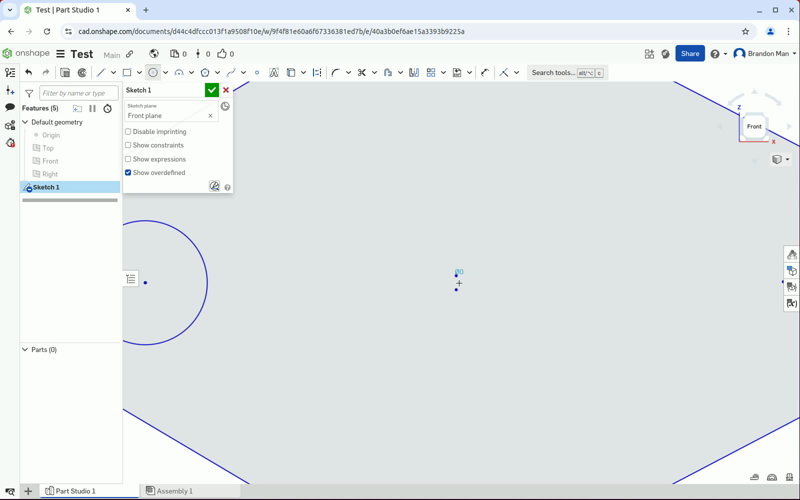
scroll(-6)
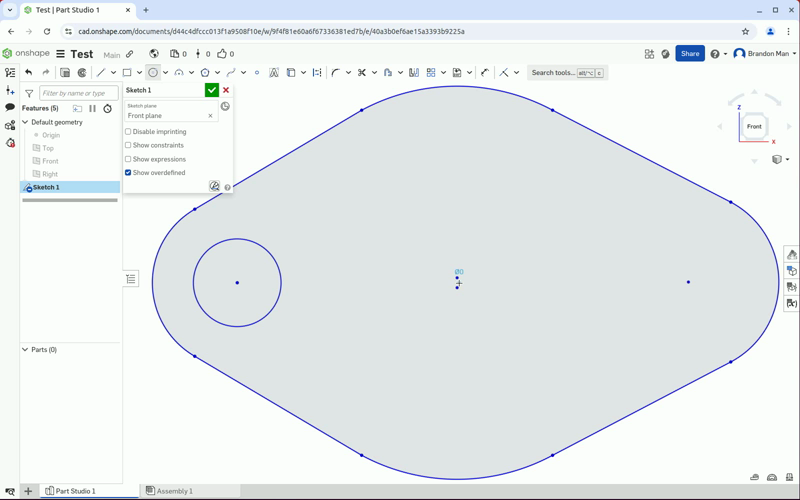
scroll(-6)
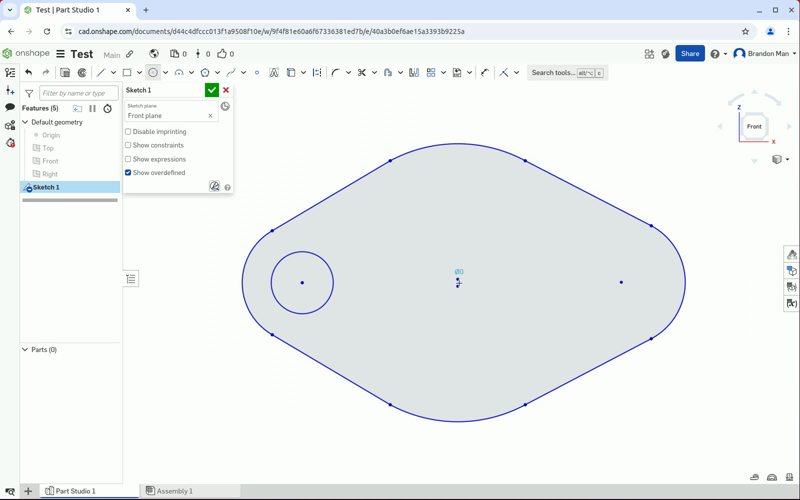
scroll(-6)
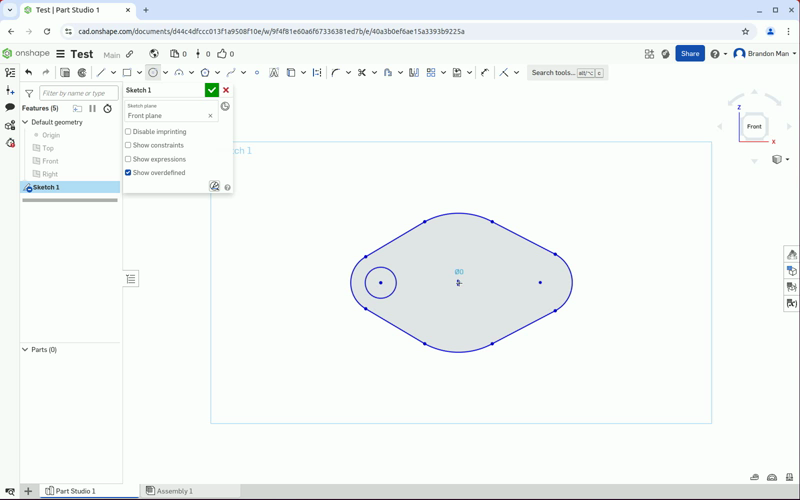
key_up(shift)
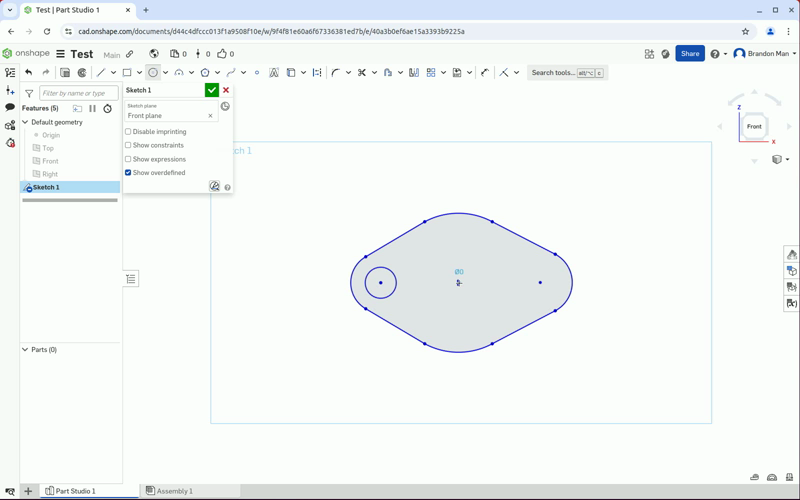
mouse_move(478, 282)
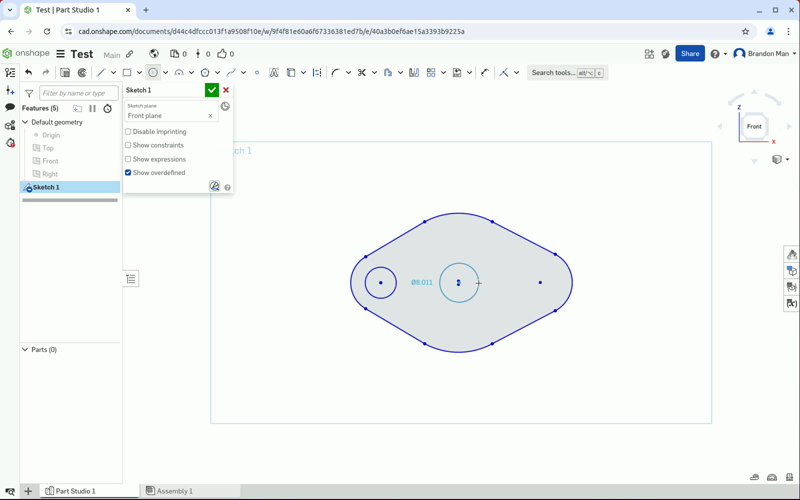
click(478, 282)
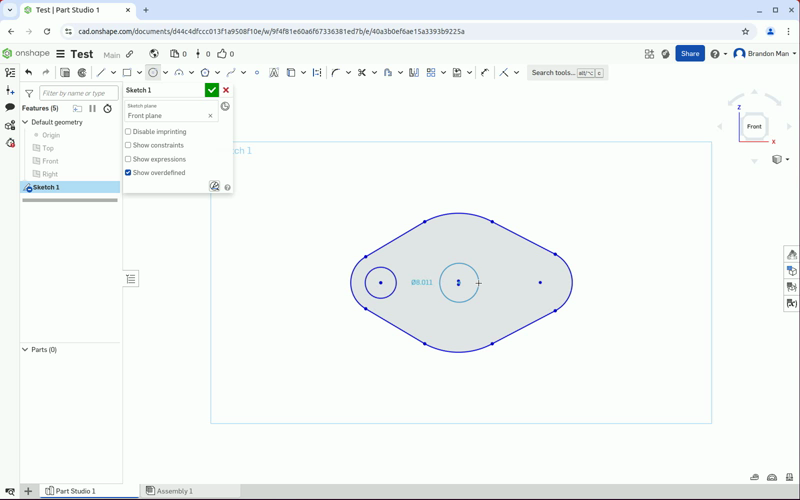
key(esc)
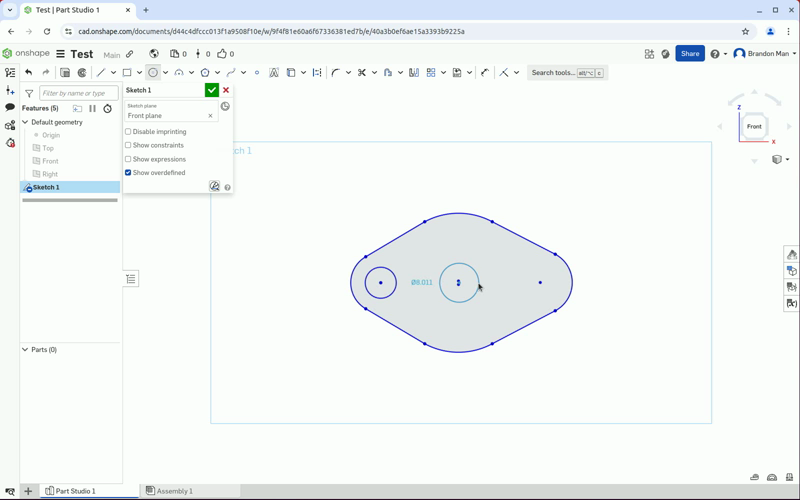
key(c)
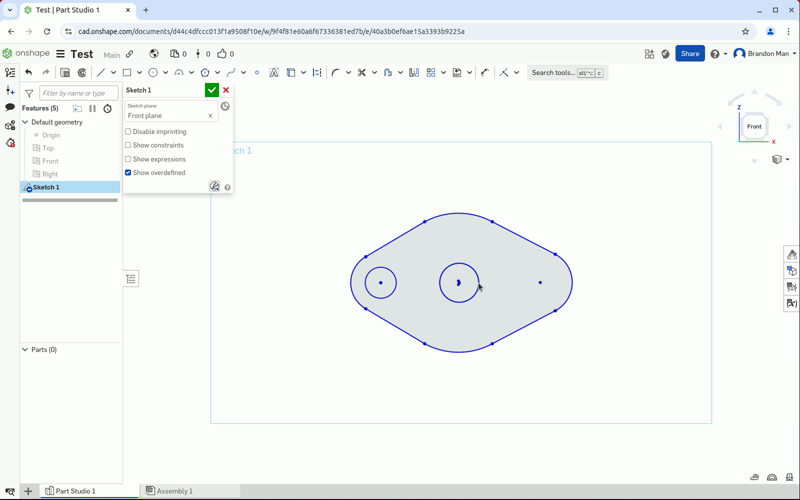
key_down(shift)
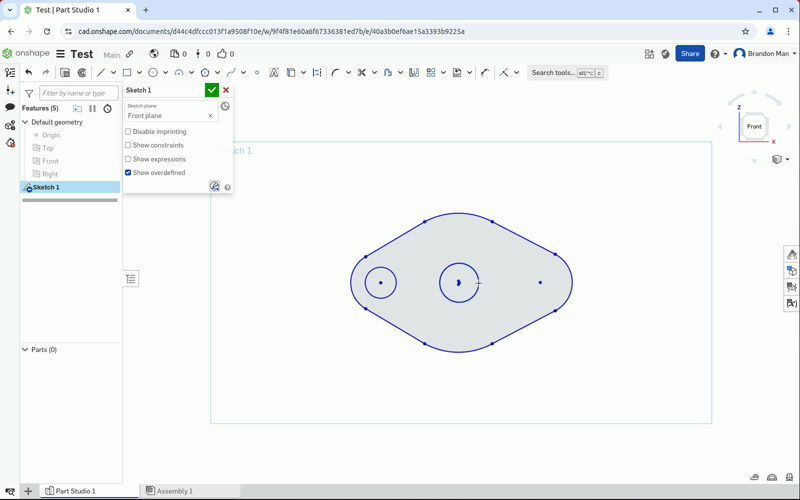
mouse_move(539, 282)
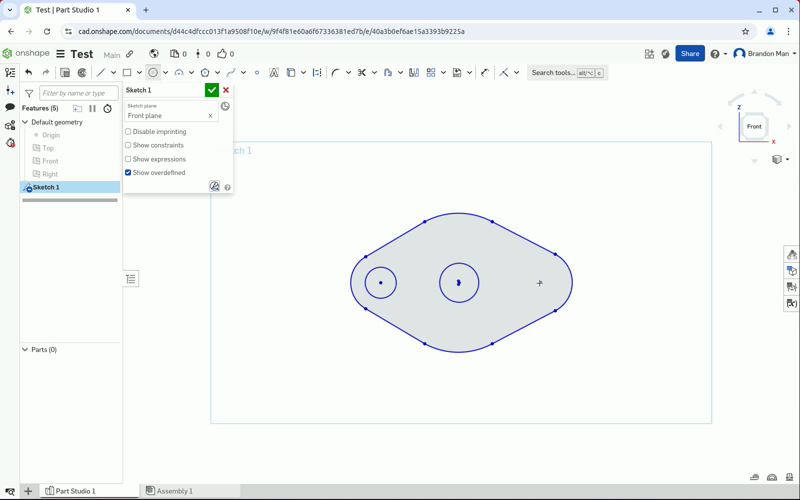
scroll(6)
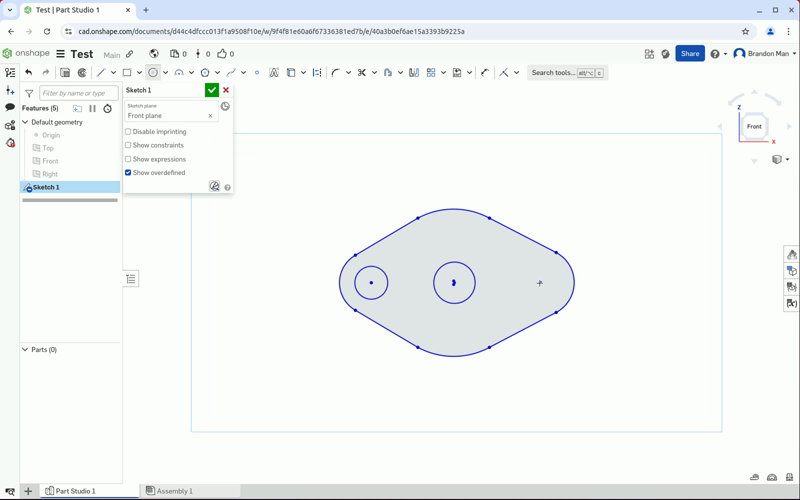
scroll(6)
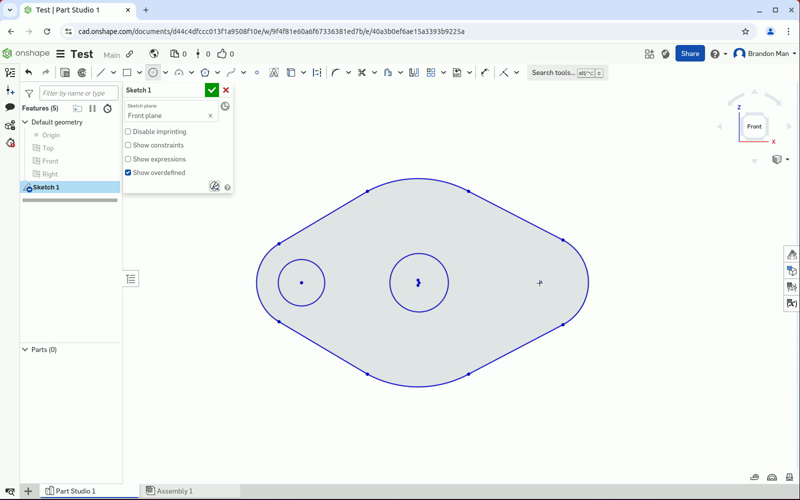
scroll(6)
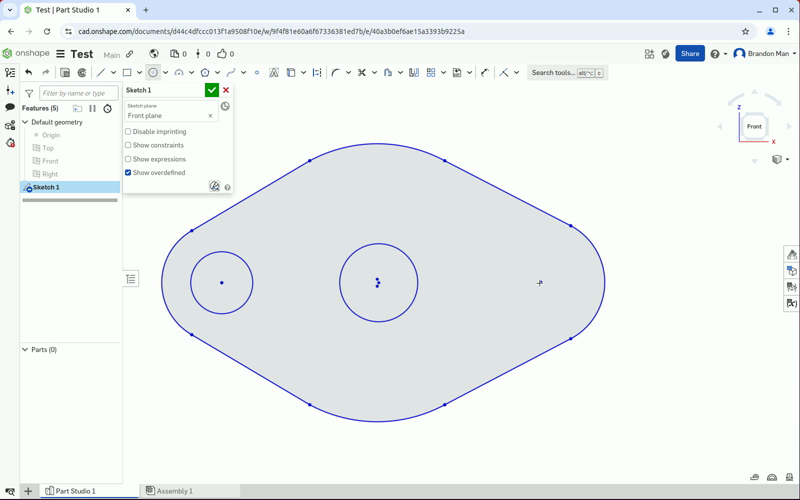
scroll(6)
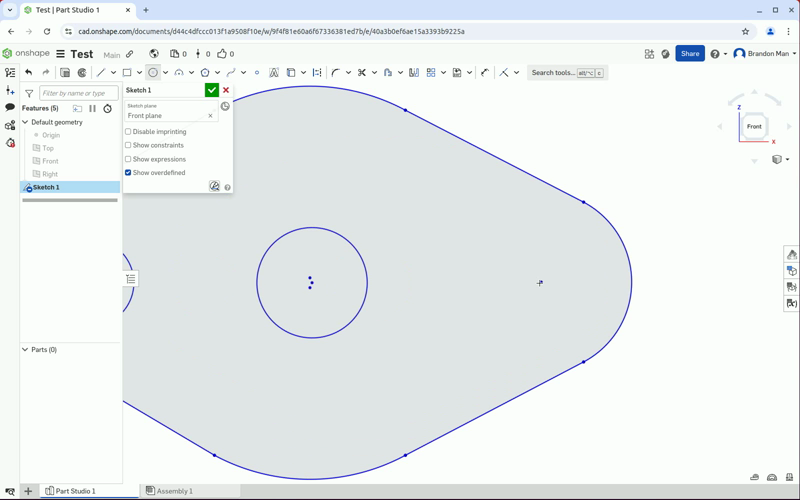
scroll(6)
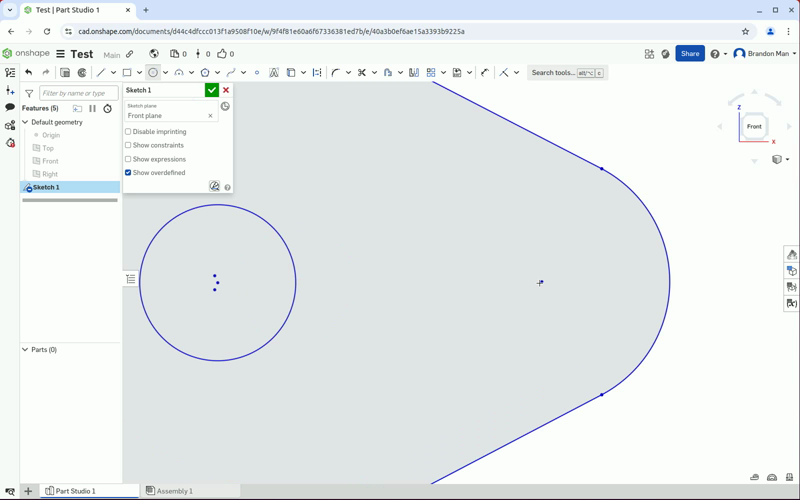
scroll(6)
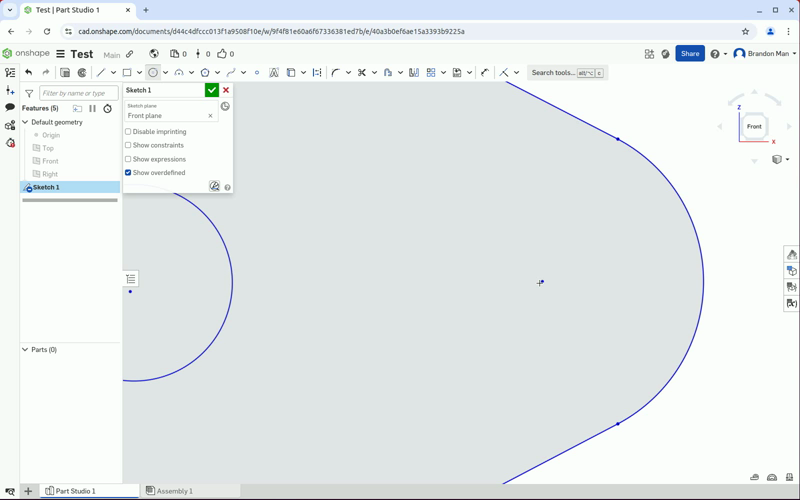
scroll(6)
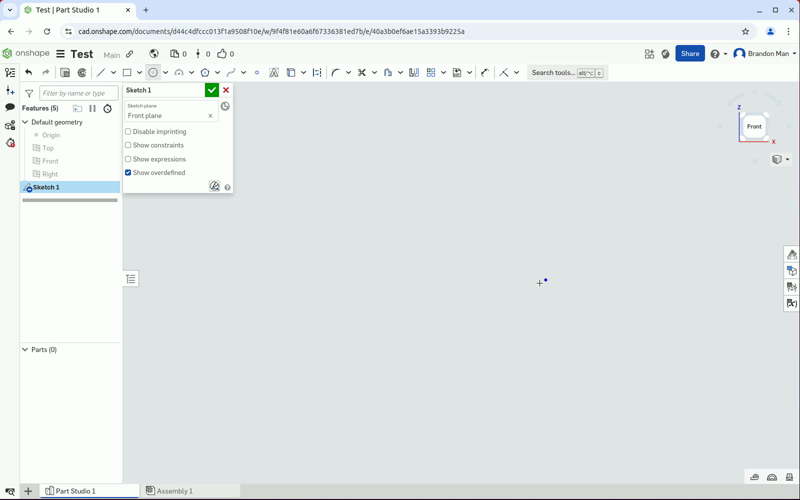
click(539, 282)
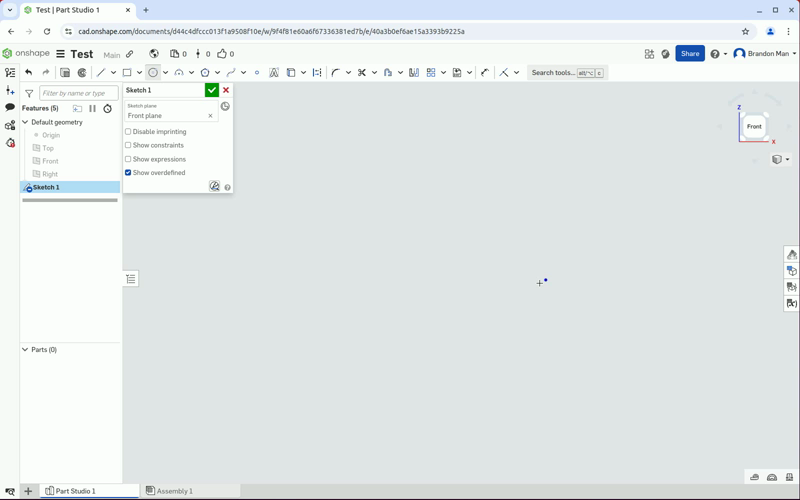
scroll(-6)
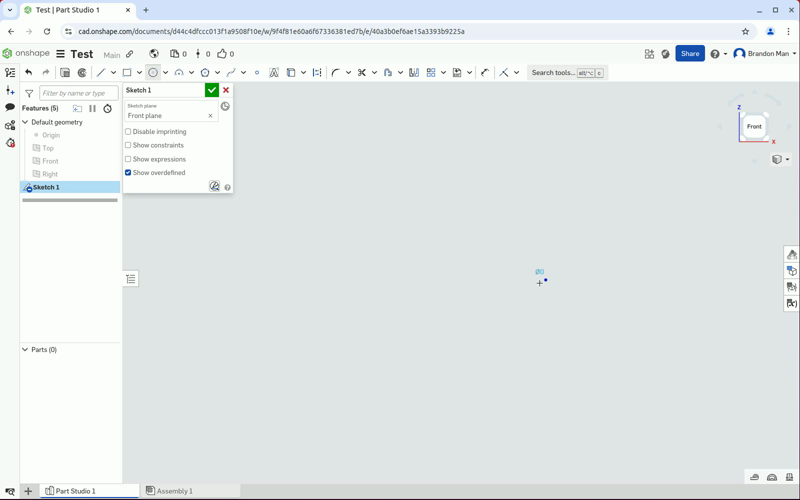
scroll(-6)
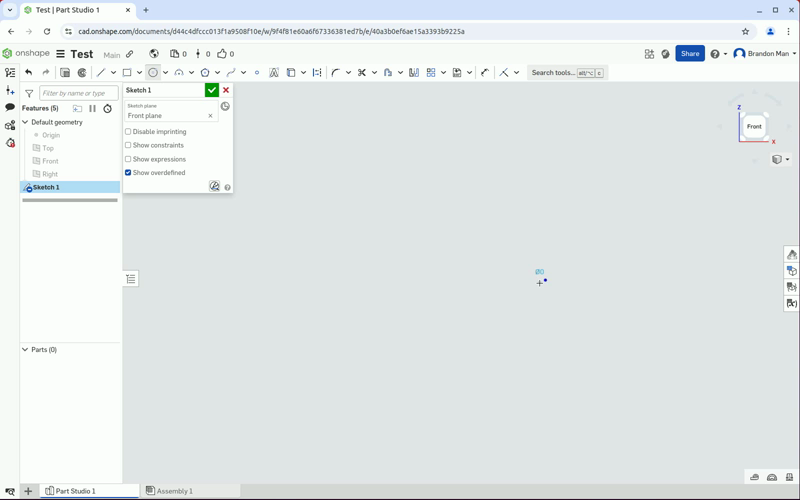
scroll(-6)
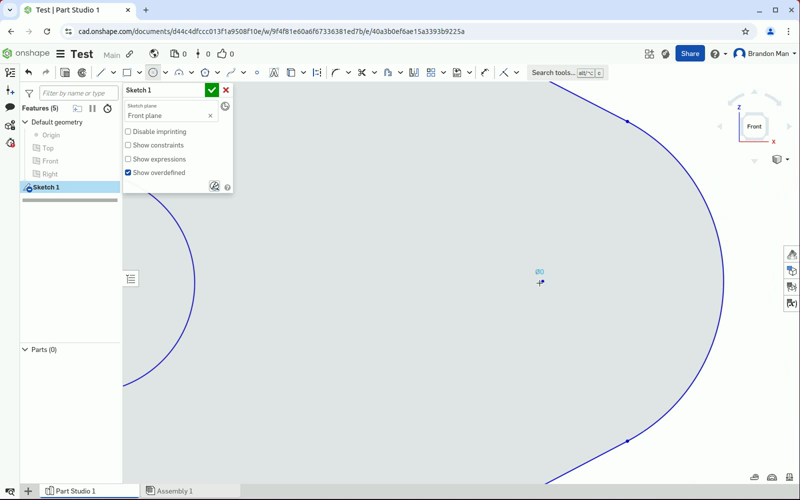
scroll(-6)
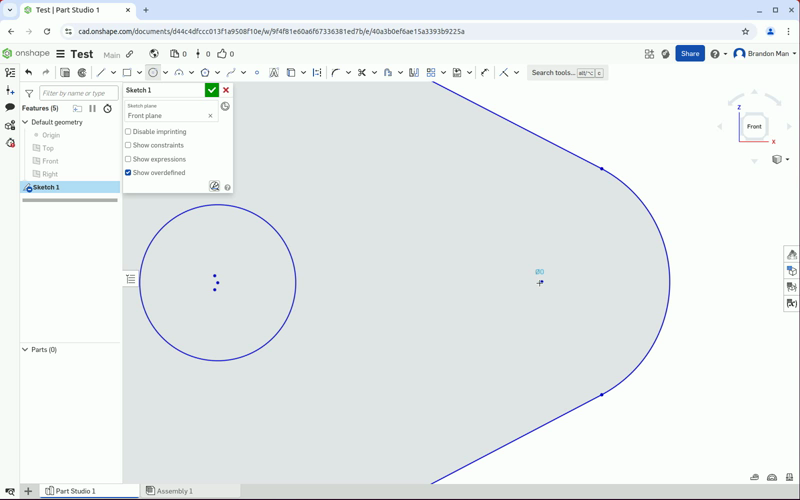
scroll(-6)
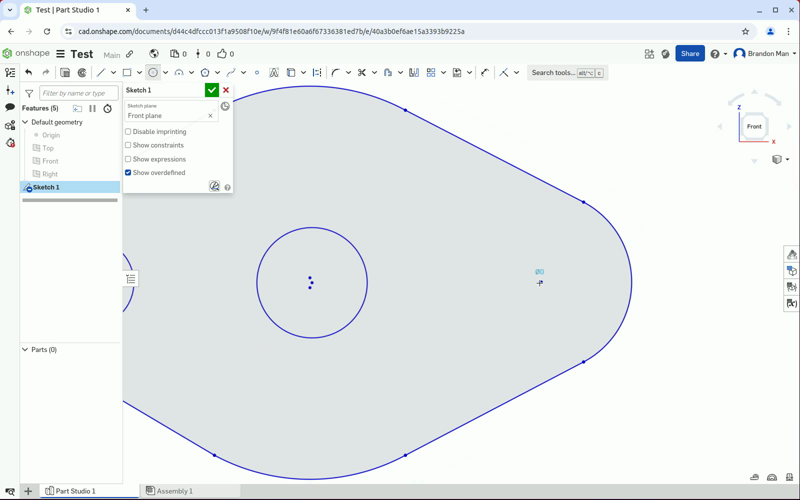
scroll(-6)
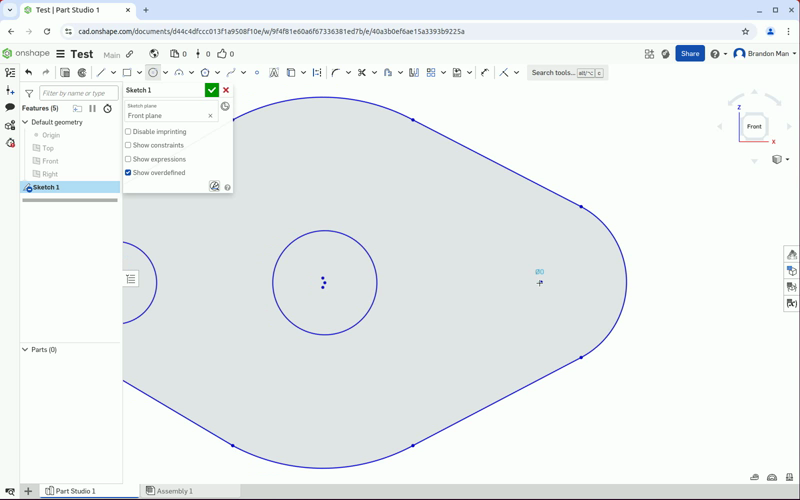
scroll(-6)
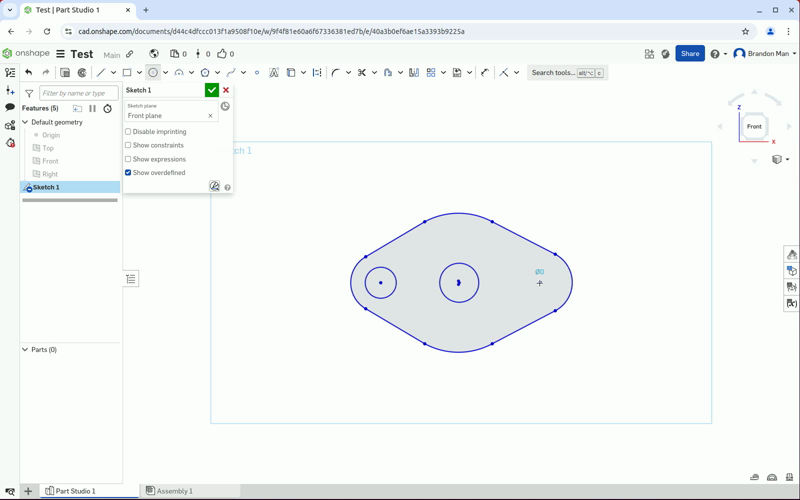
key_up(shift)
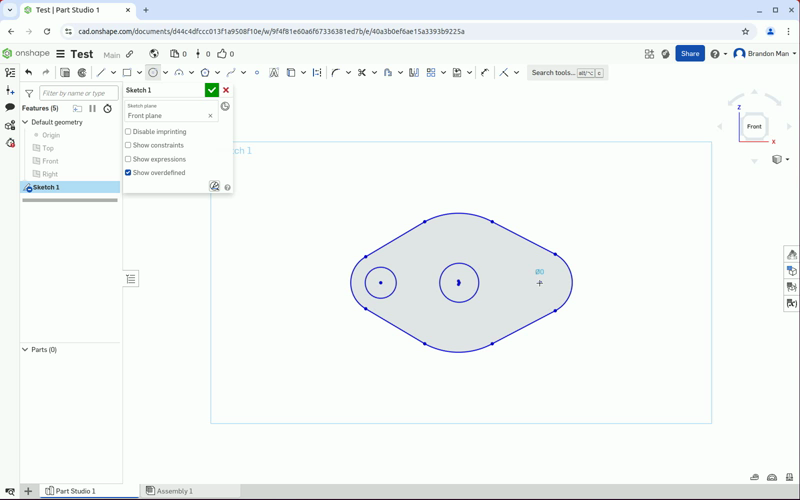
mouse_move(555, 282)
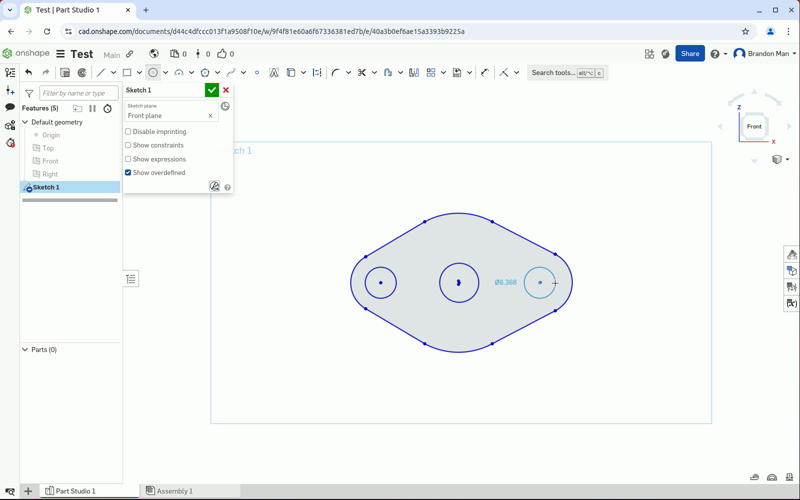
click(555, 282)
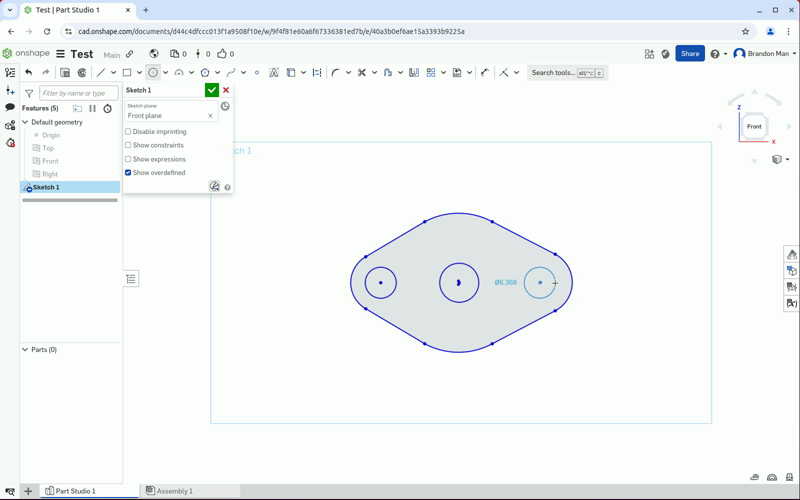
key(esc)
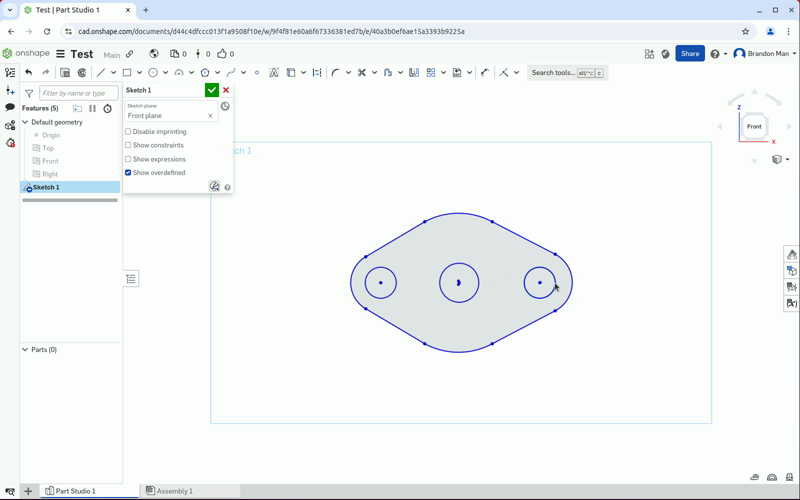
mouse_move(496, 288)
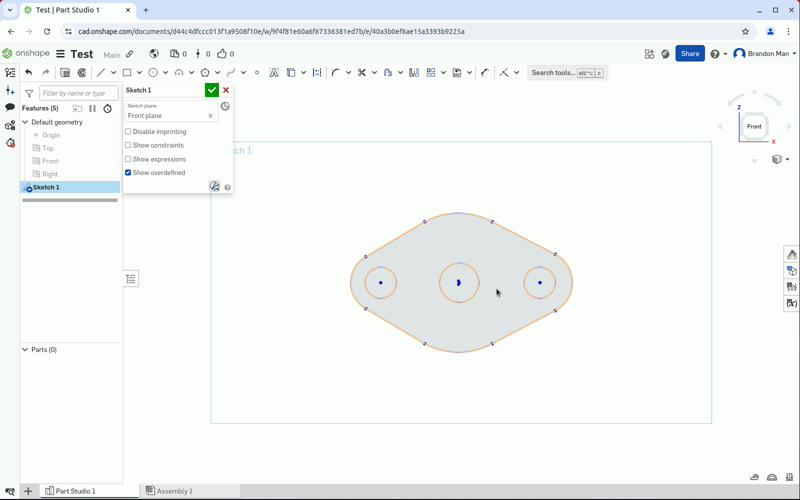
click(496, 288)
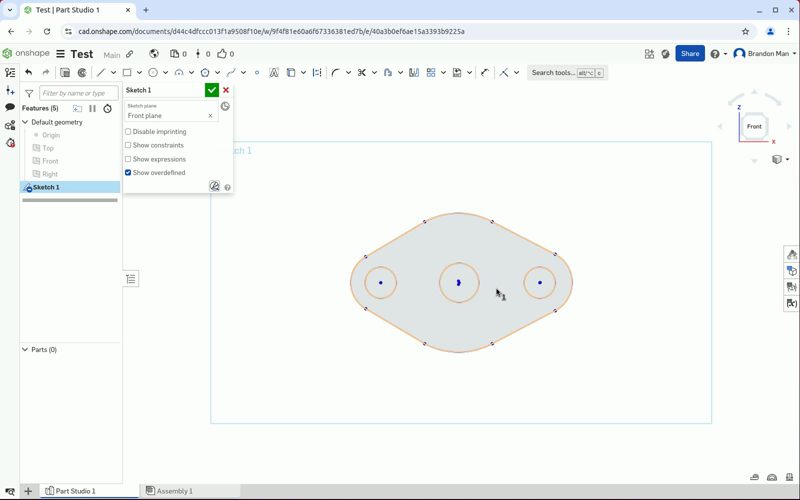
mouse_move(73, 352)
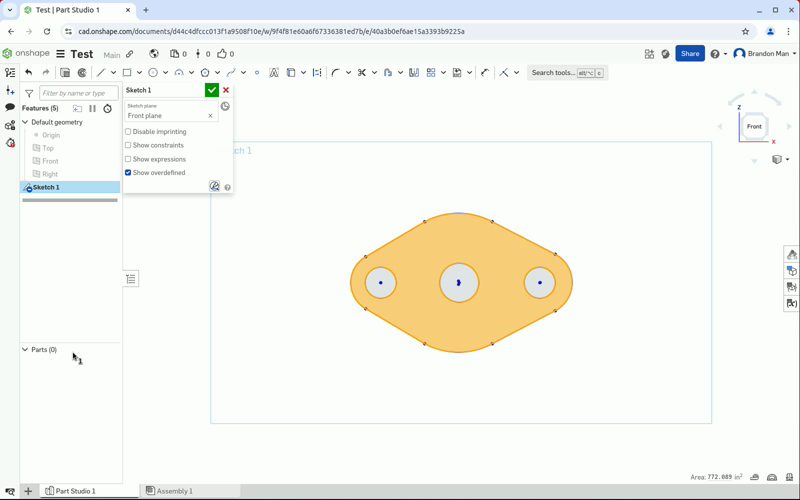
key(shift+y)
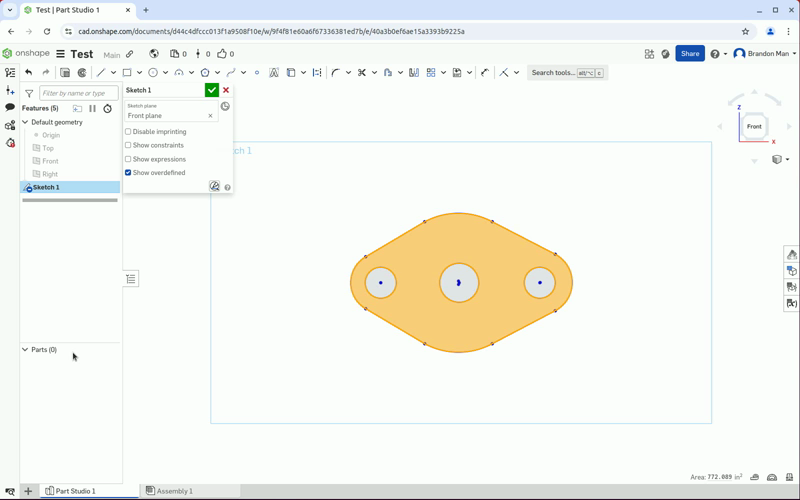
key(shift+e)
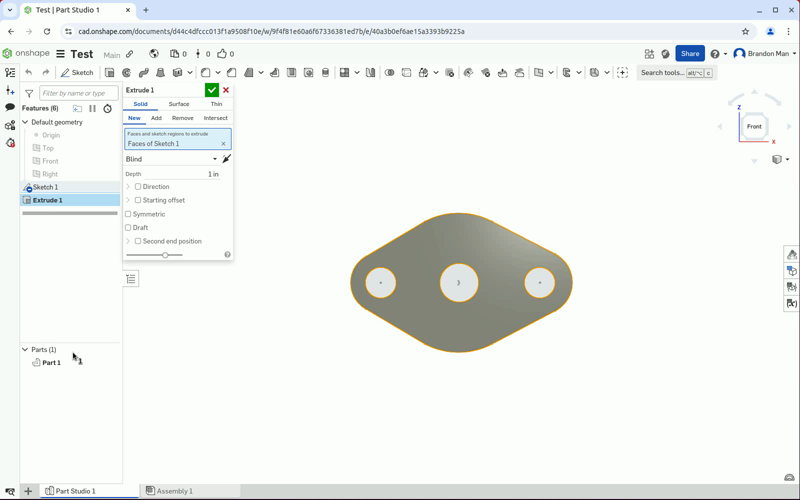
mouse_move(143, 106)
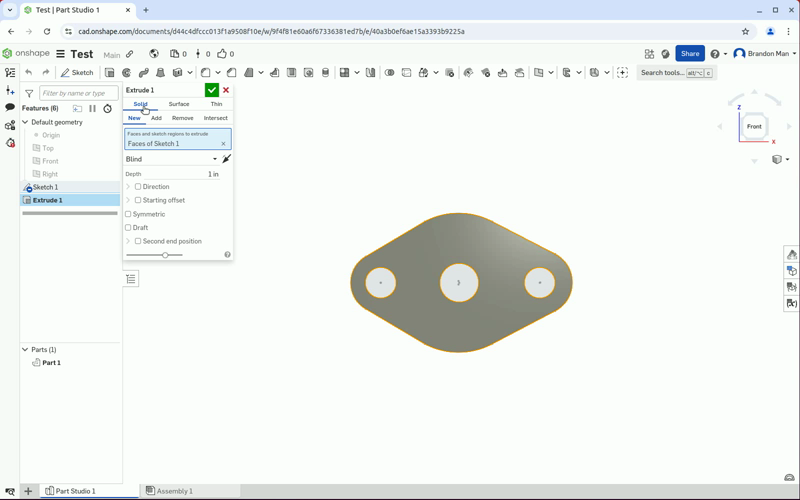
click(143, 106)
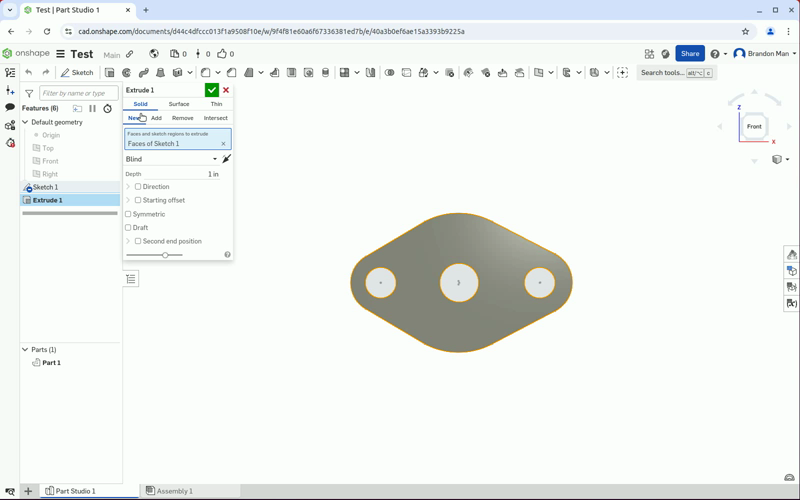
mouse_move(137, 120)
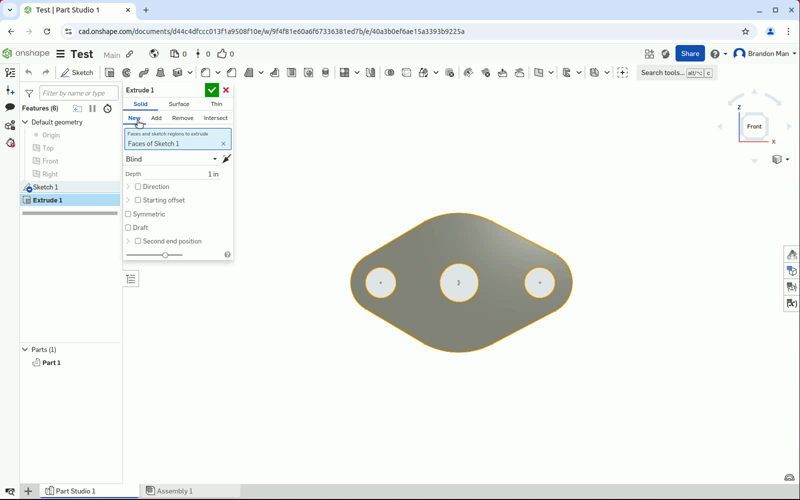
click(137, 120)
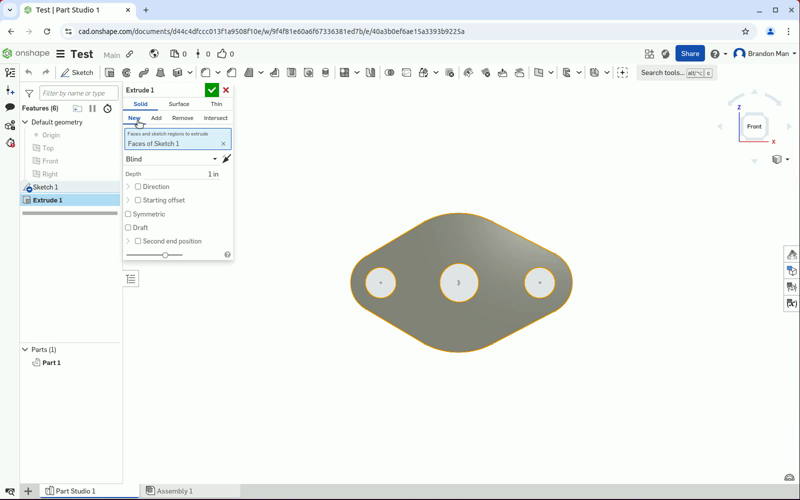
key(tab, 4)
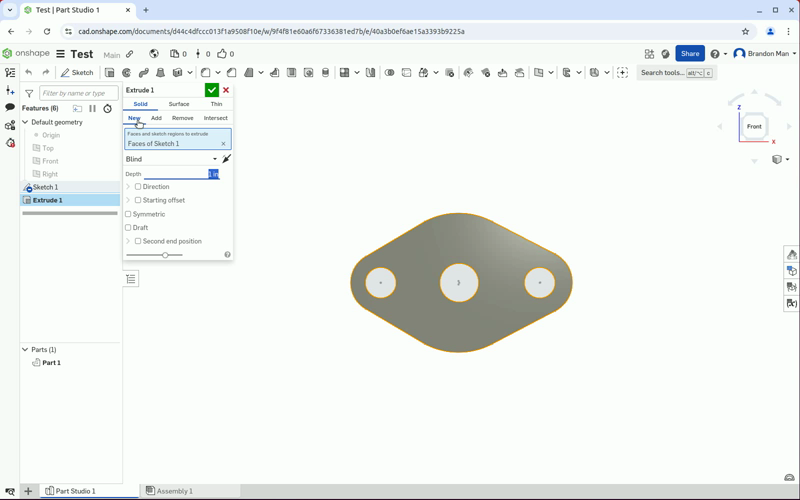
text(6.258)
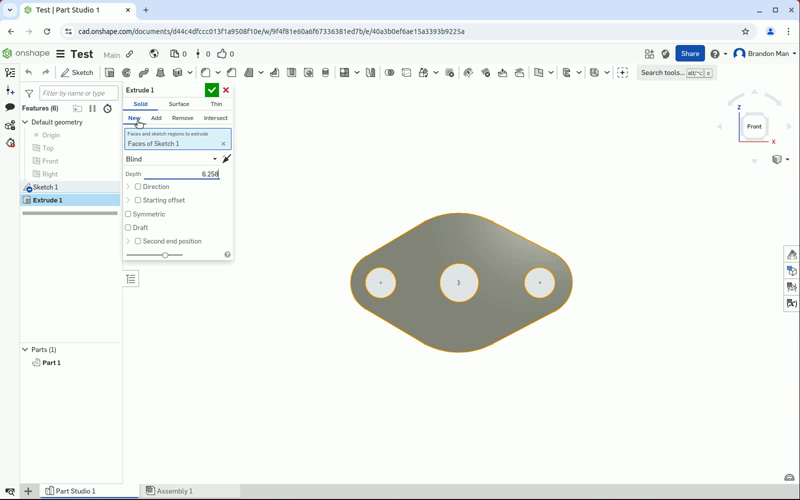
key(enter)
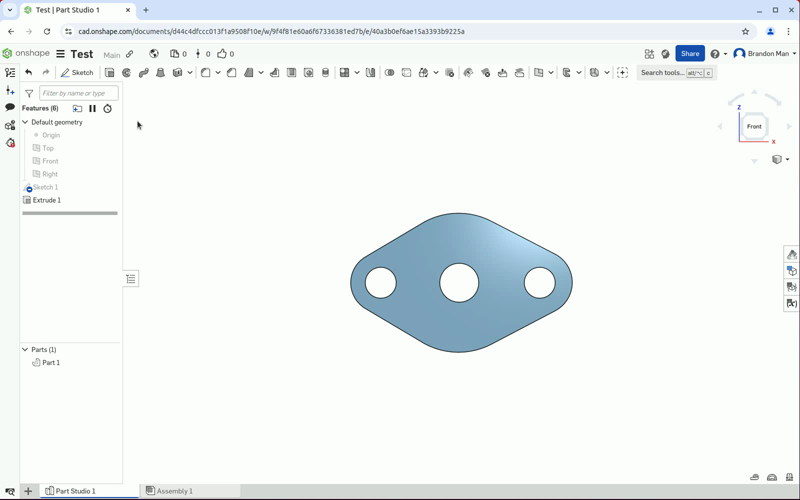
key(shift+h)
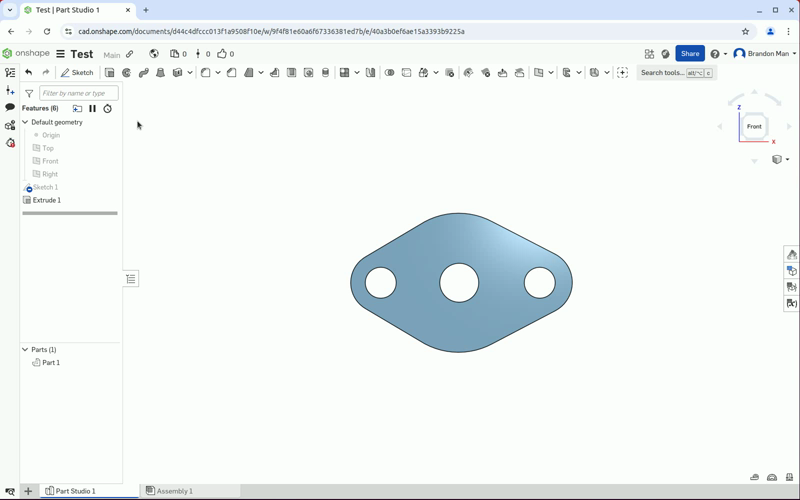
key(shift+h)
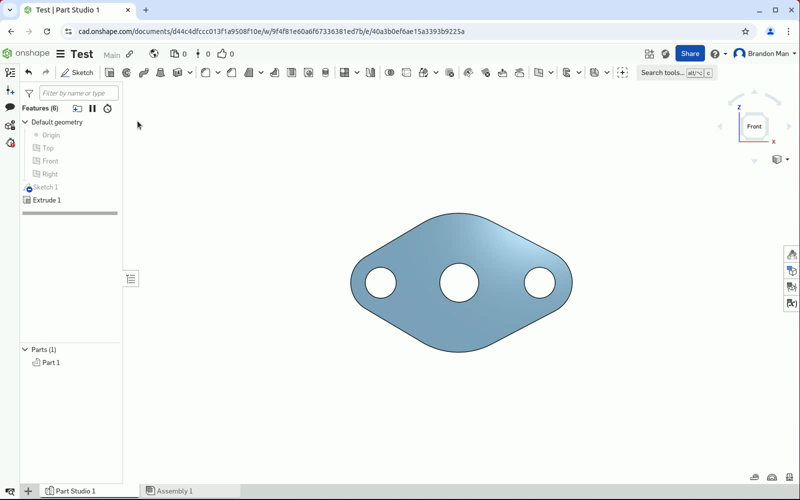
mouse_move(73, 189)
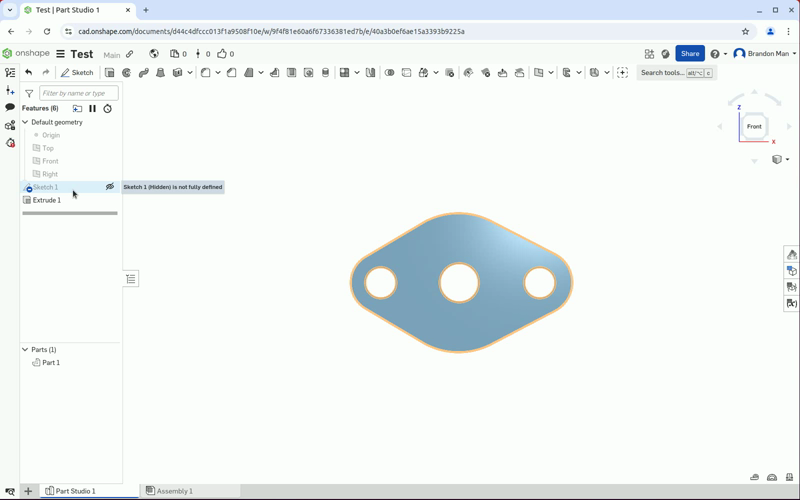
click(73, 189)
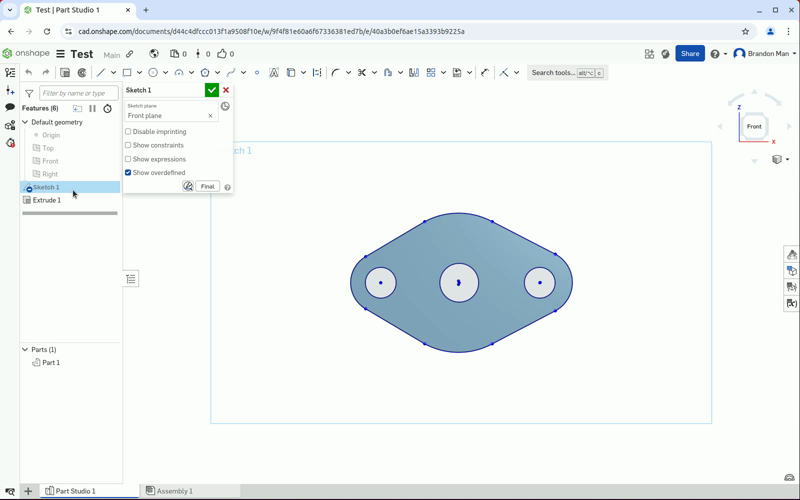
mouse_move(229, 92)
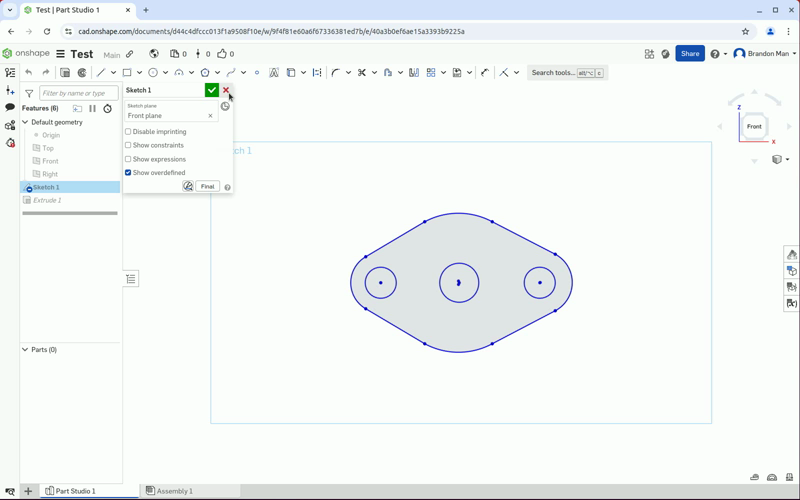
click(229, 92)
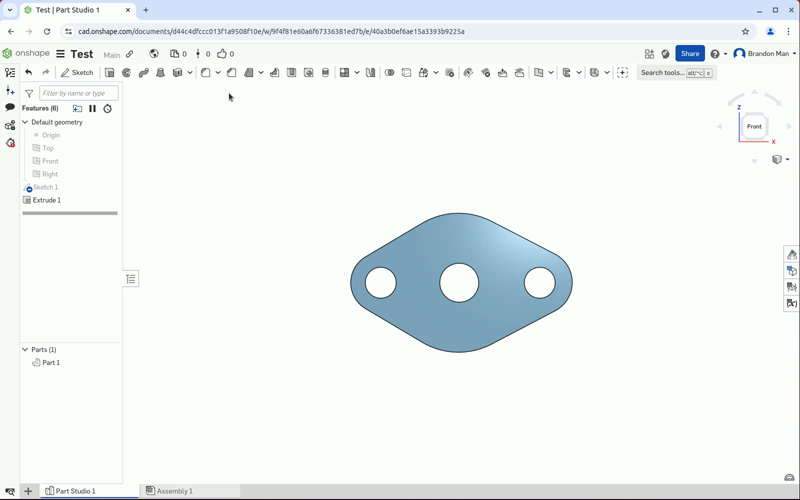
mouse_move(541, 75)
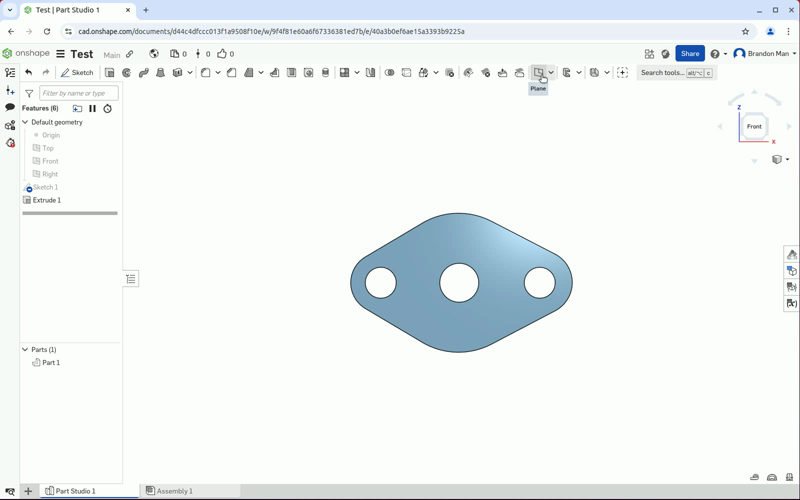
click(541, 75)
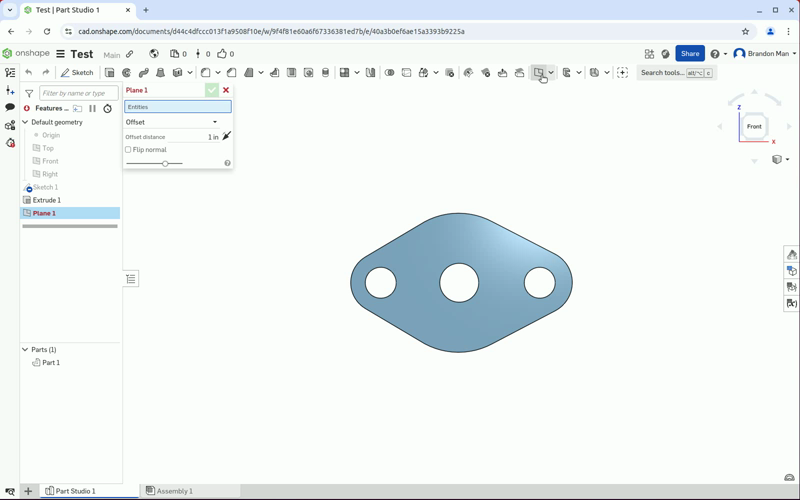
mouse_move(73, 163)
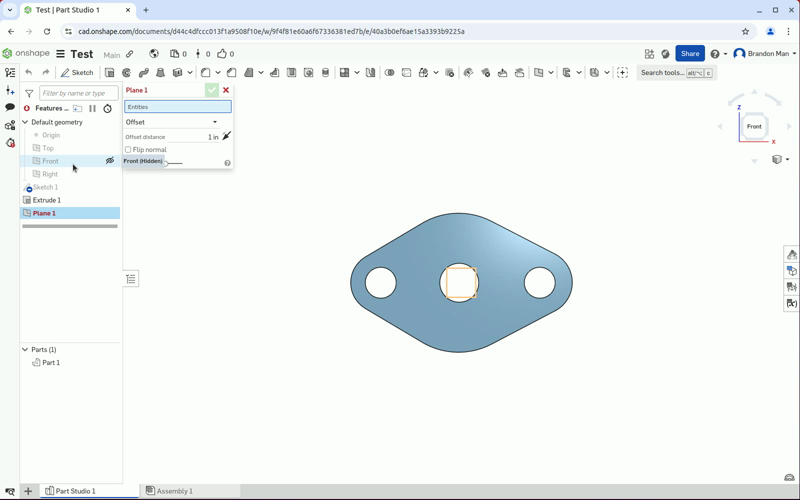
click(73, 163)
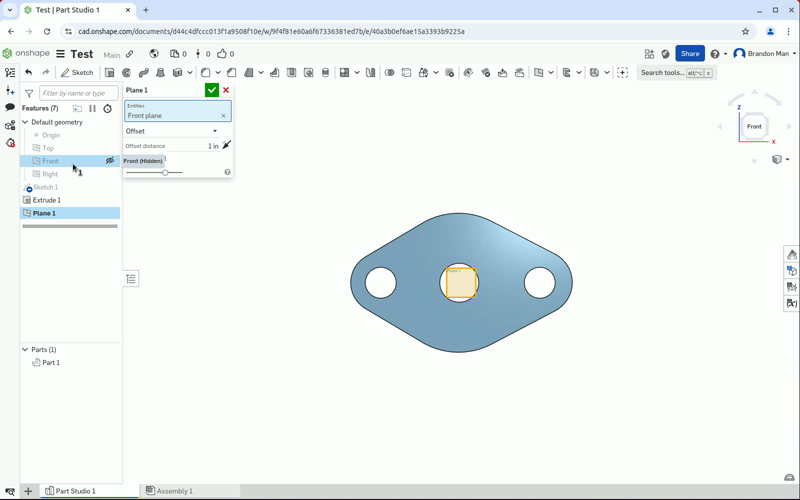
key(tab, 2)
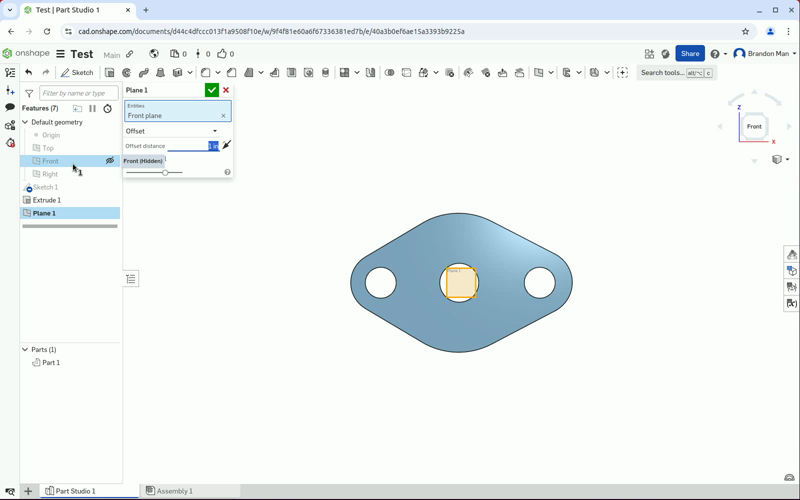
text(6.255)
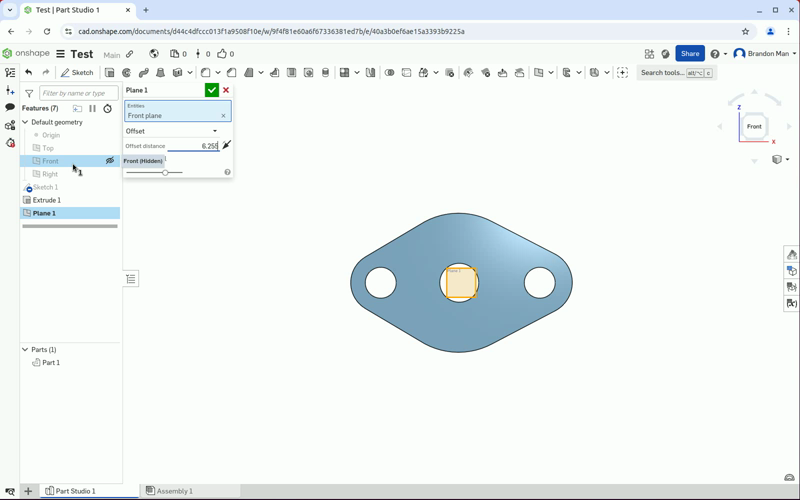
key(enter, 2)
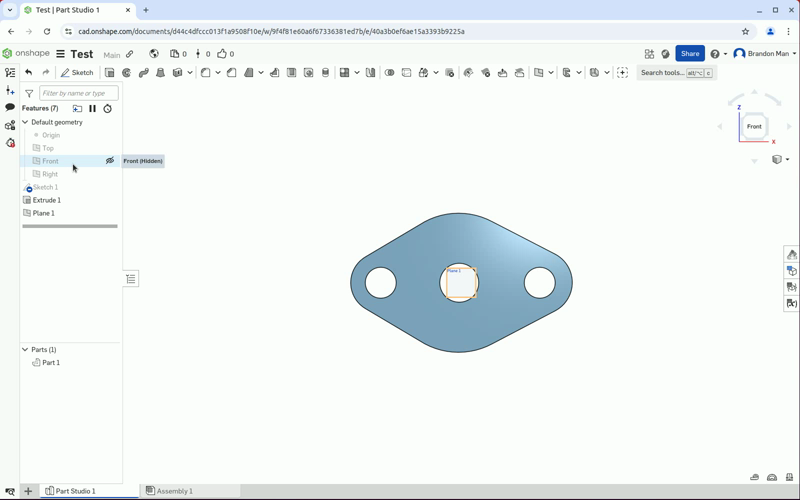
key(shift+s)
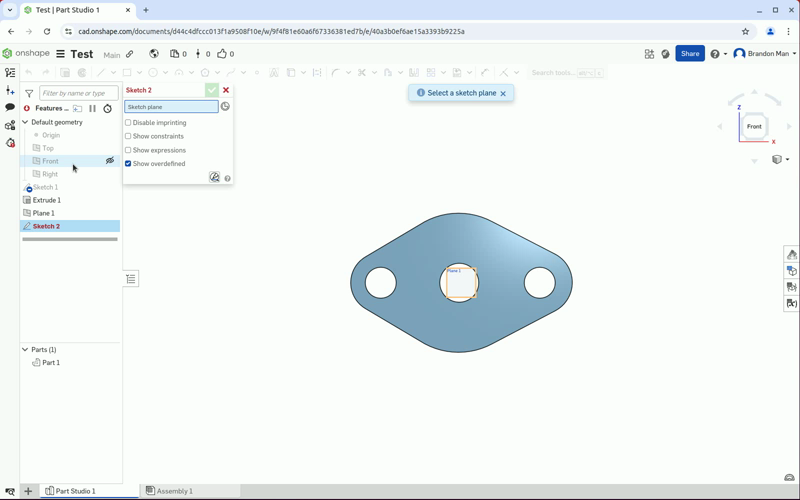
mouse_move(73, 215)
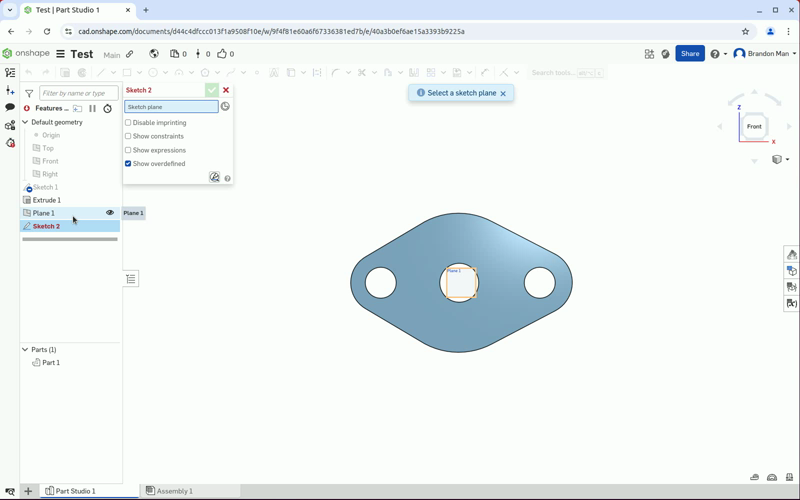
click(73, 215)
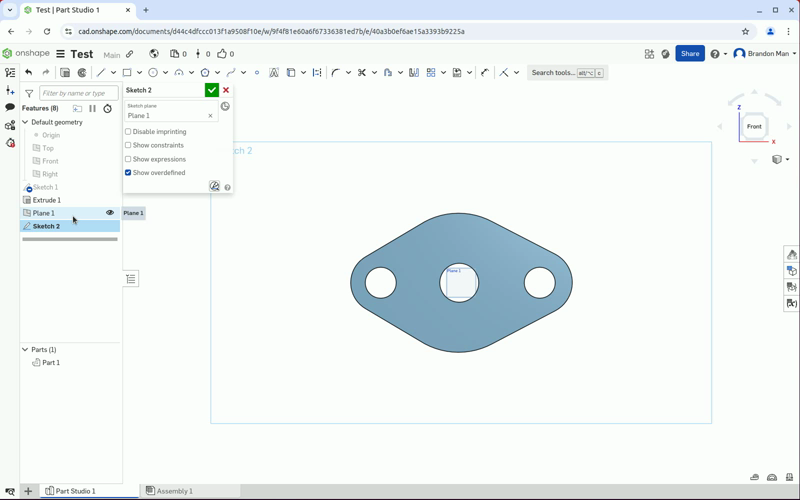
mouse_move(73, 352)
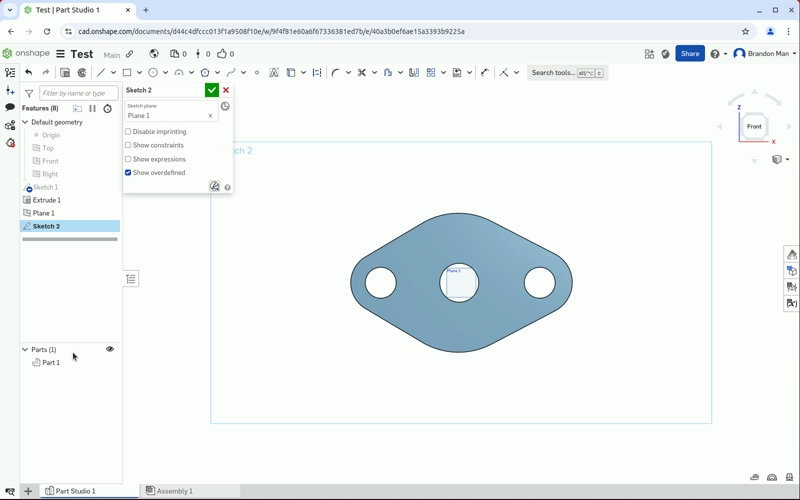
key(y)
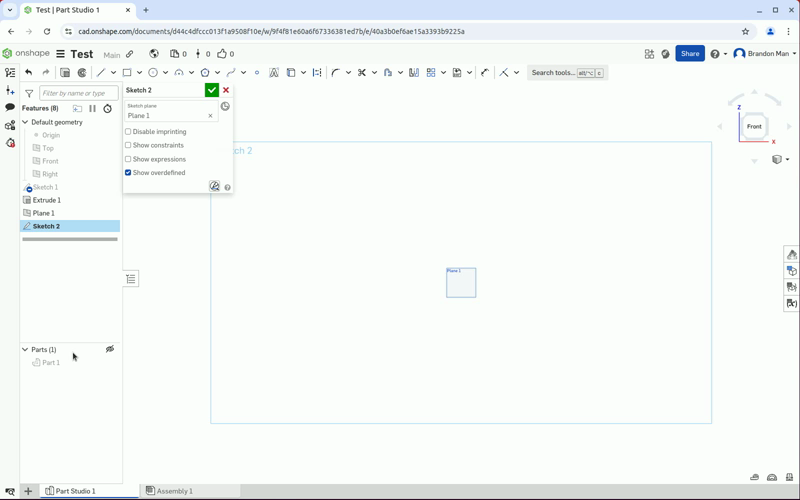
key(c)
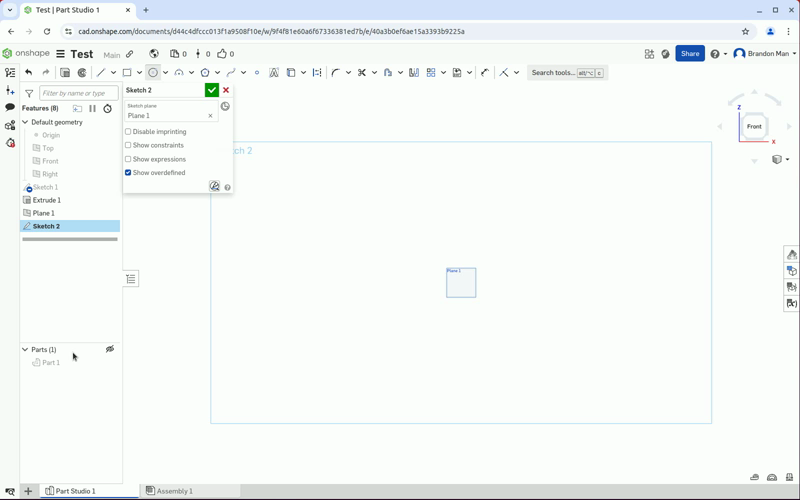
key_down(shift)
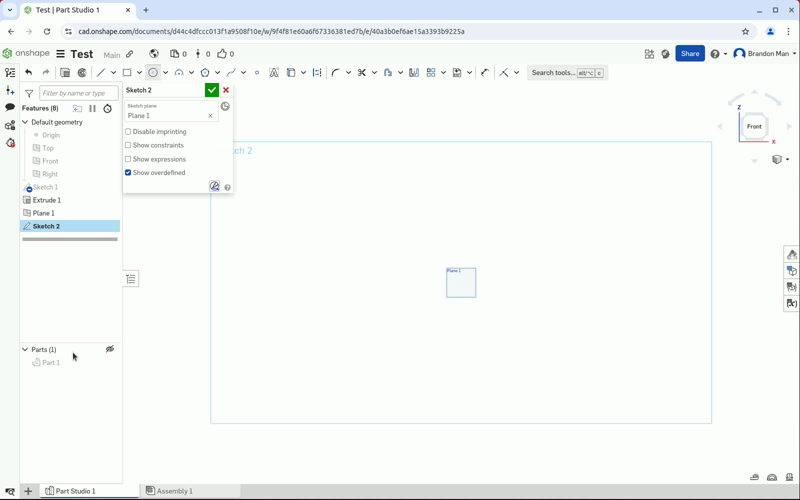
mouse_move(461, 282)
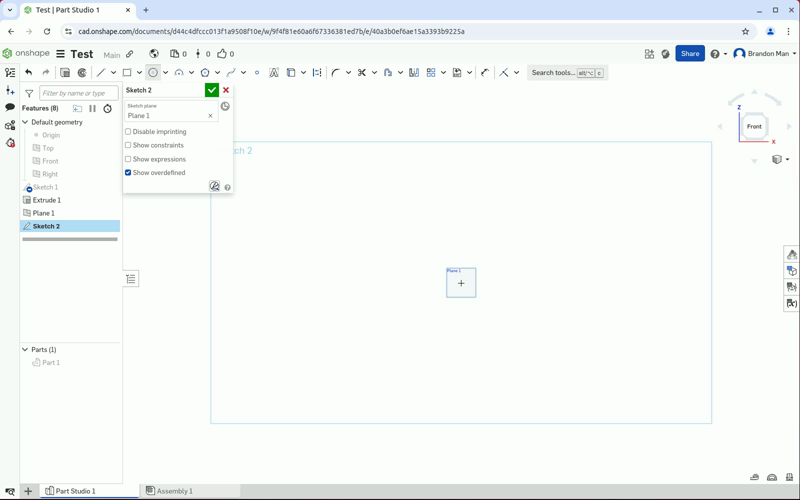
click(461, 282)
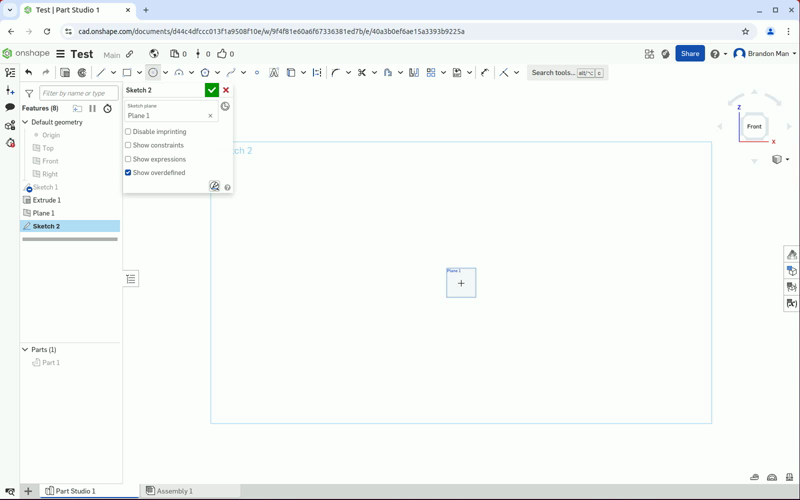
key_up(shift)
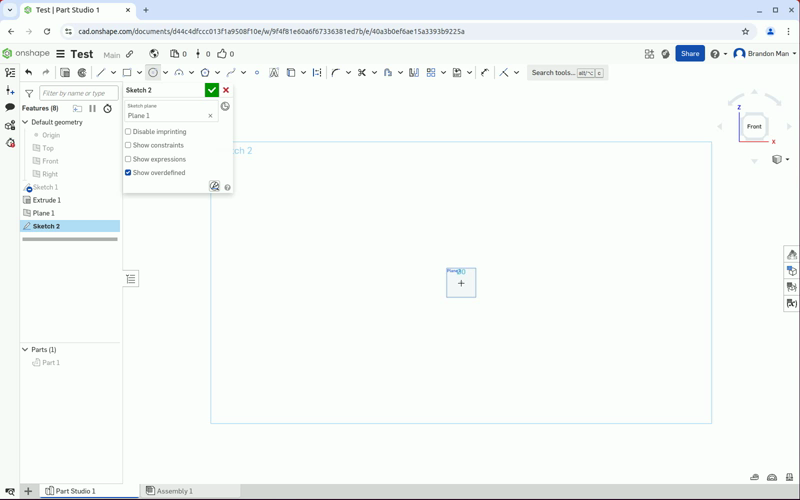
mouse_move(517, 282)
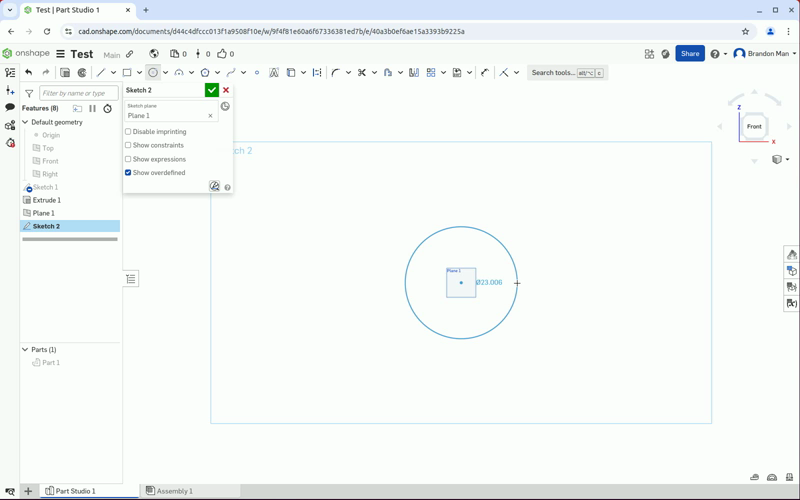
click(517, 282)
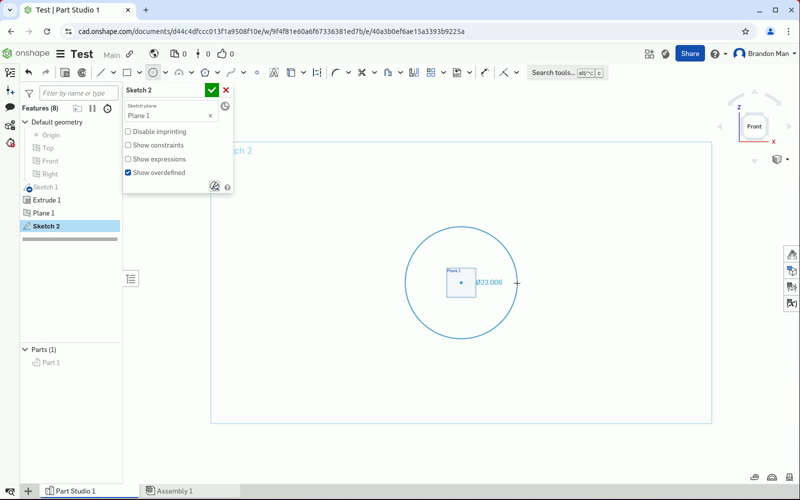
key(esc)
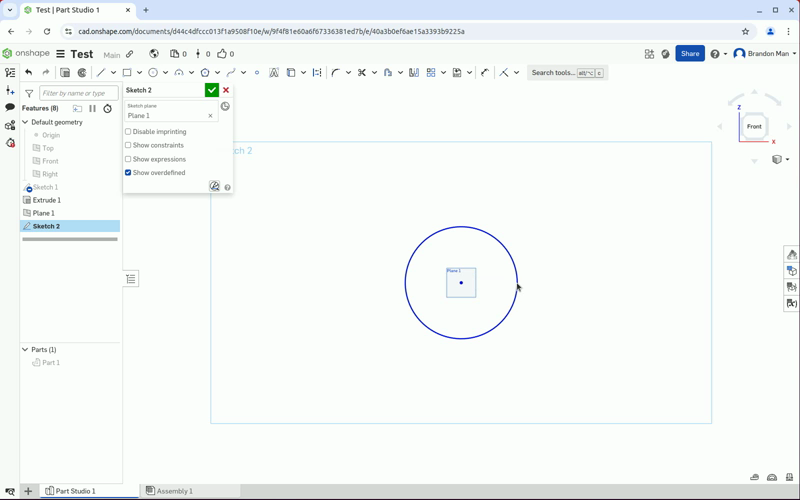
key(c)
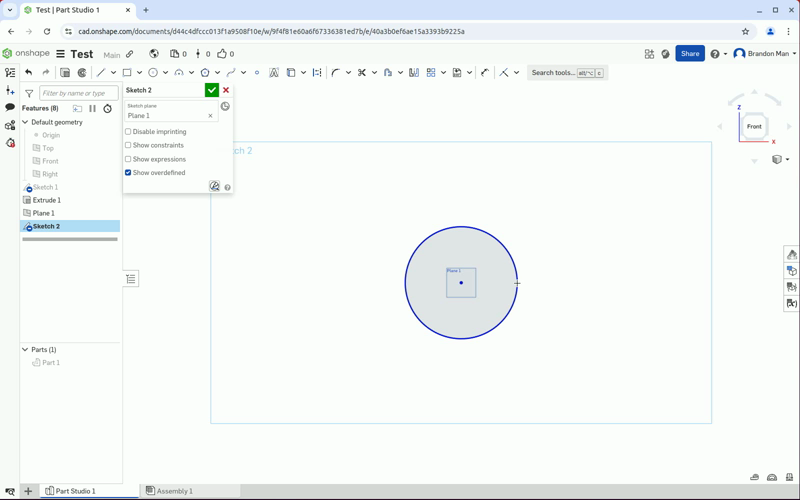
key_down(shift)
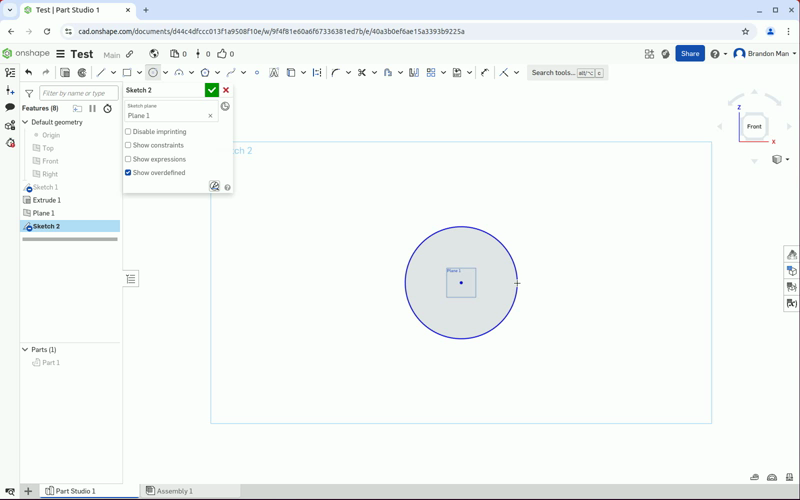
mouse_move(461, 282)
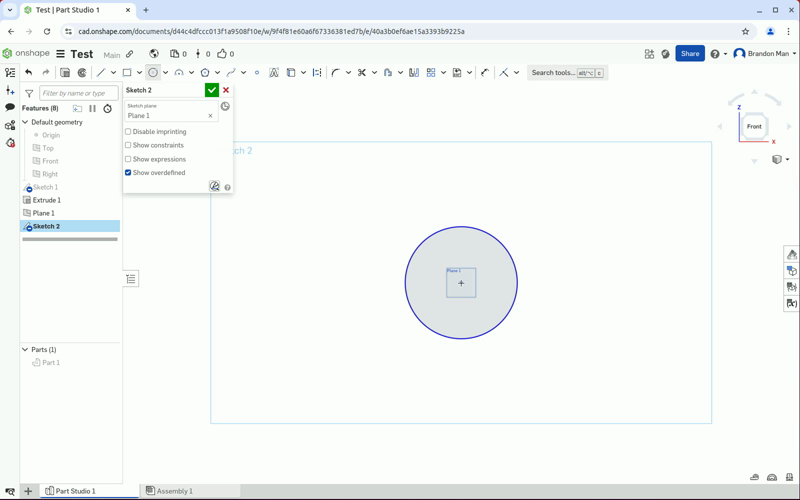
click(461, 282)
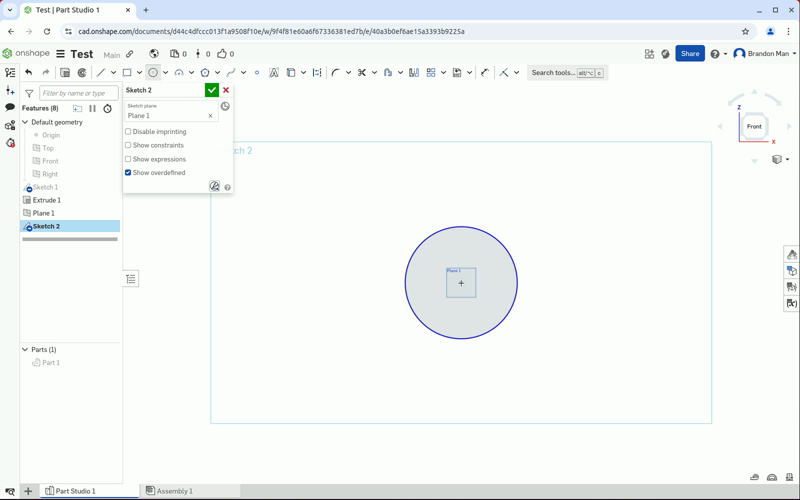
key_up(shift)
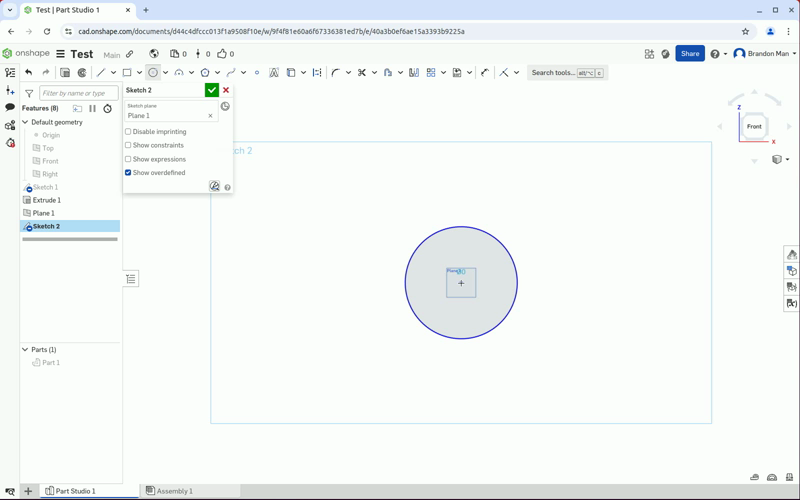
mouse_move(481, 282)
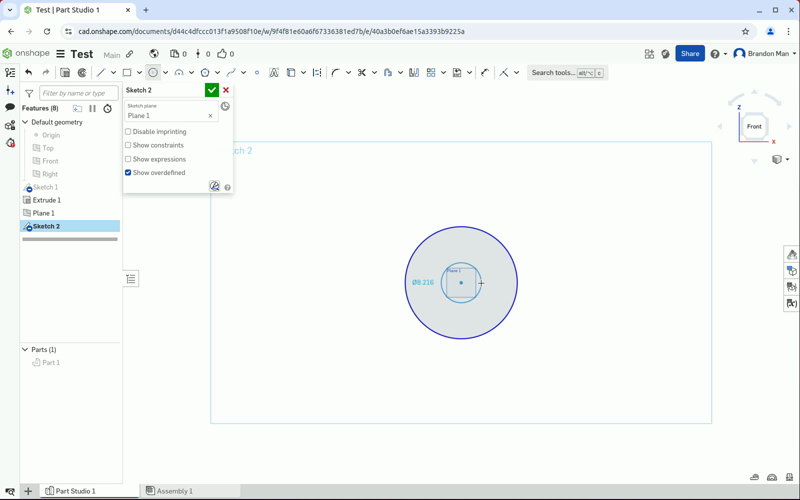
click(481, 282)
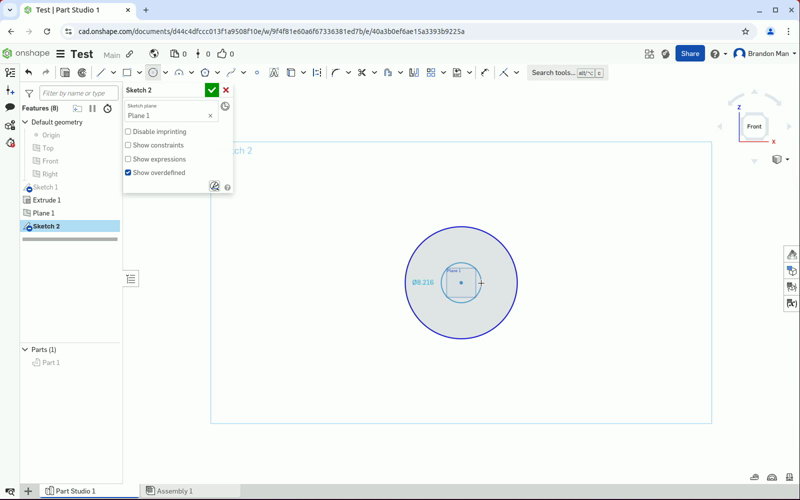
key(esc)
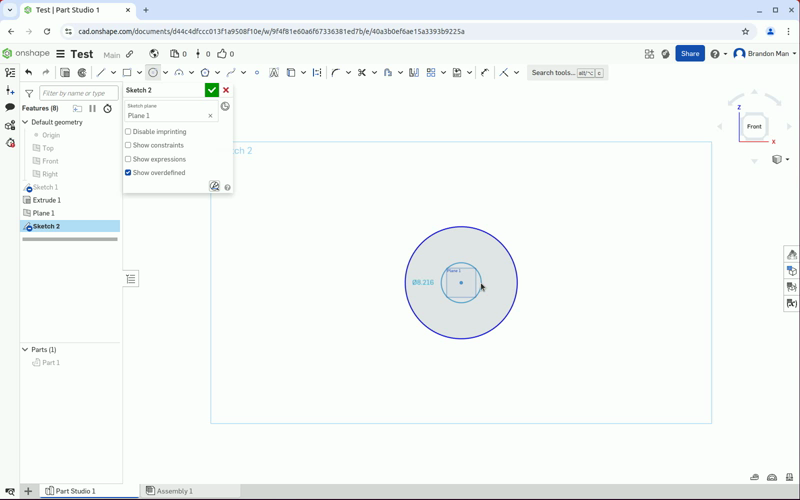
mouse_move(438, 259)
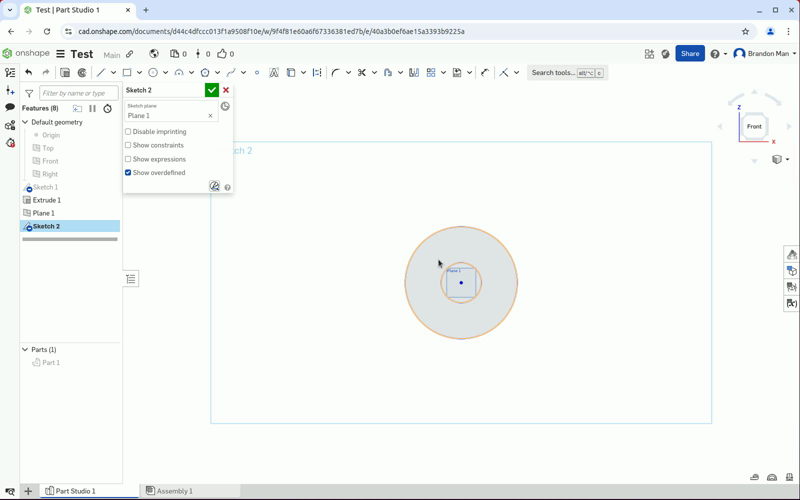
click(438, 259)
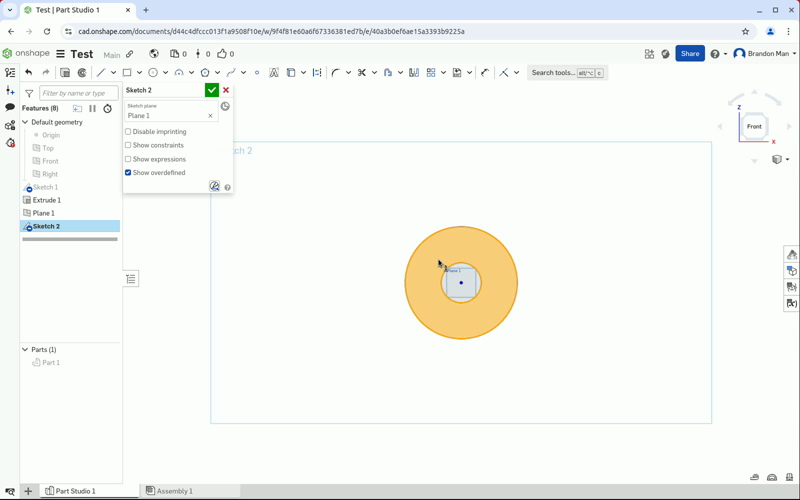
mouse_move(73, 352)
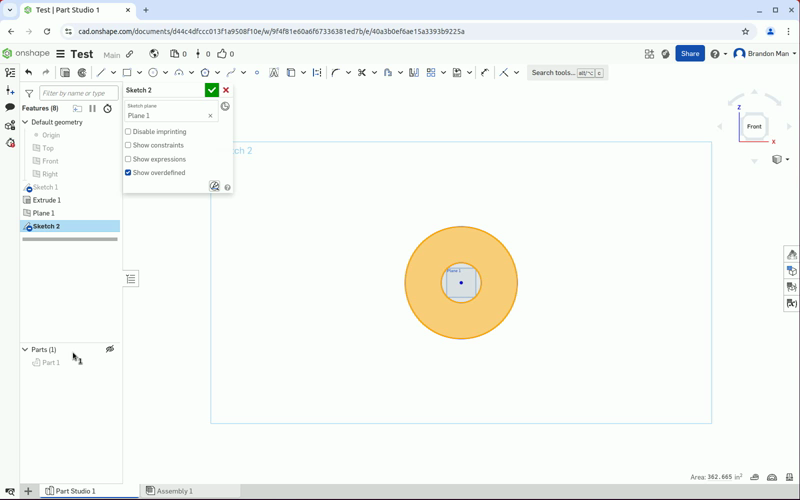
key(shift+y)
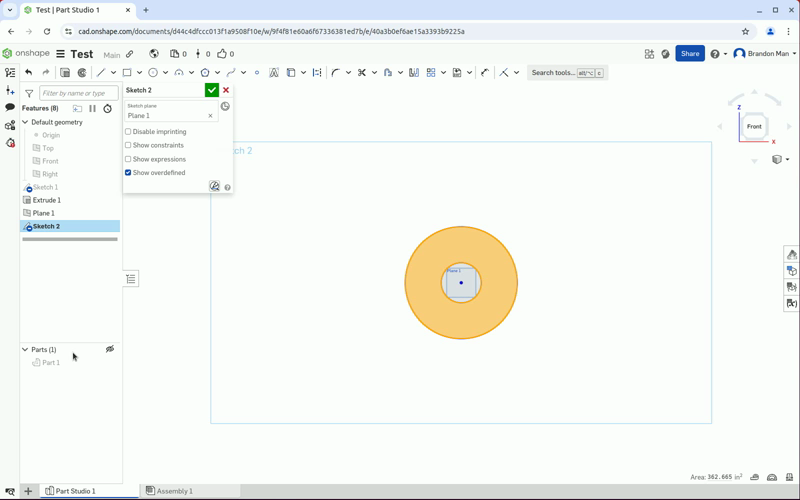
key(shift+e)
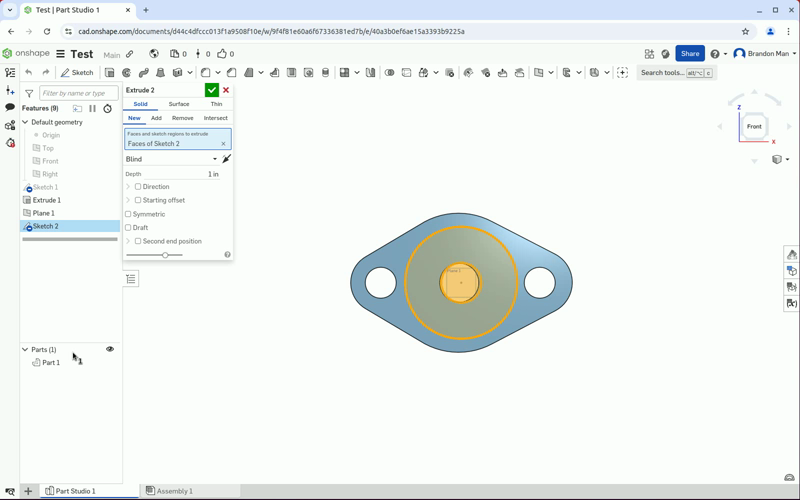
mouse_move(143, 106)
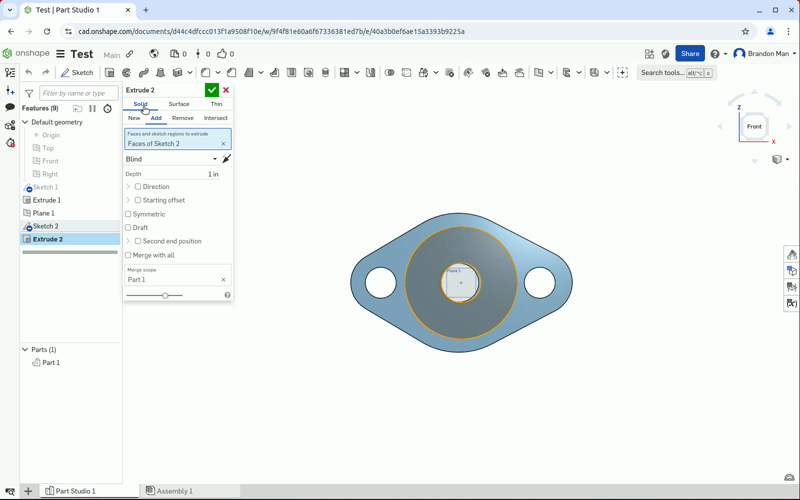
click(143, 106)
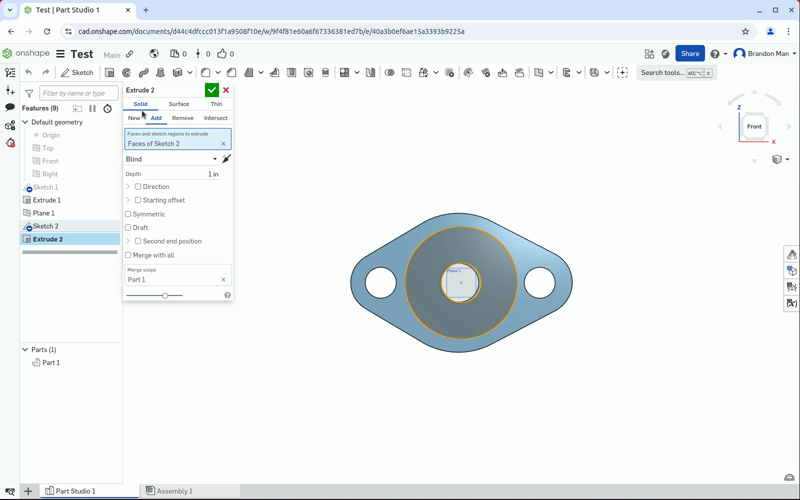
mouse_move(137, 120)
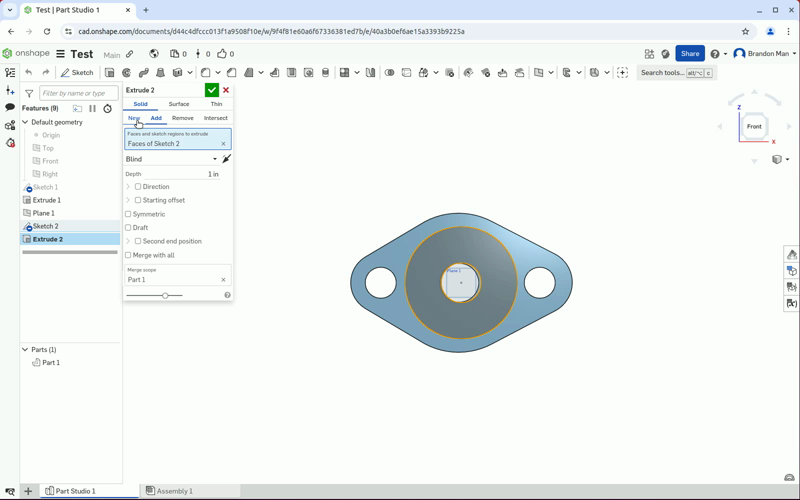
click(137, 120)
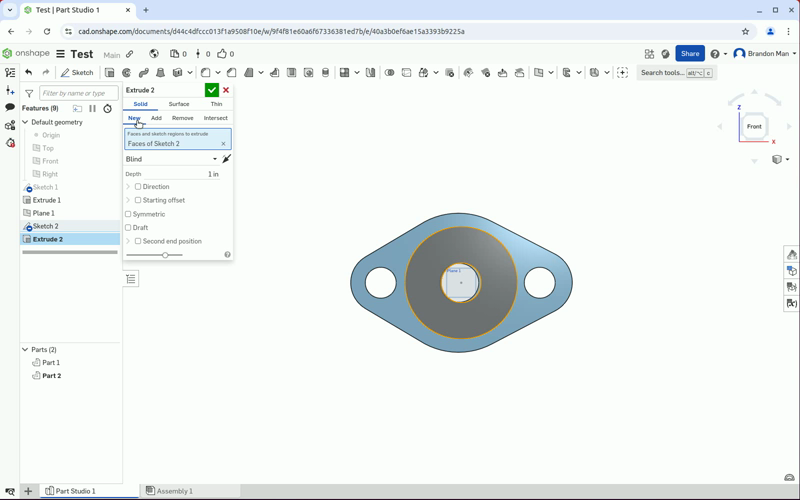
key(tab, 4)
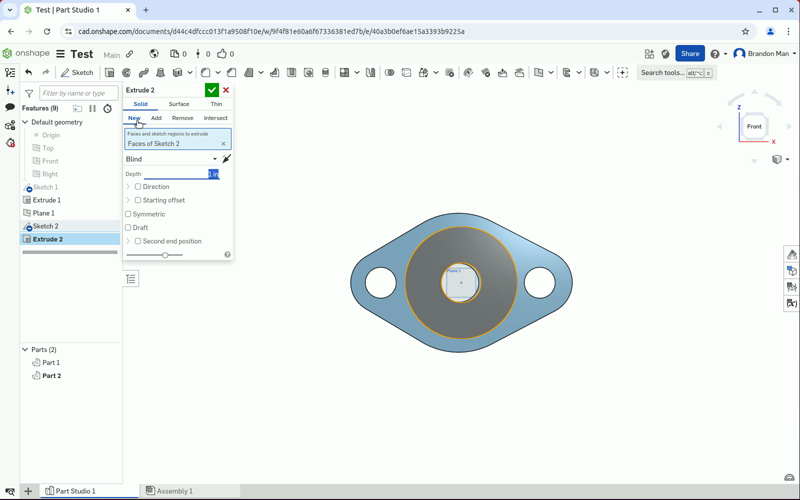
text(6.258)
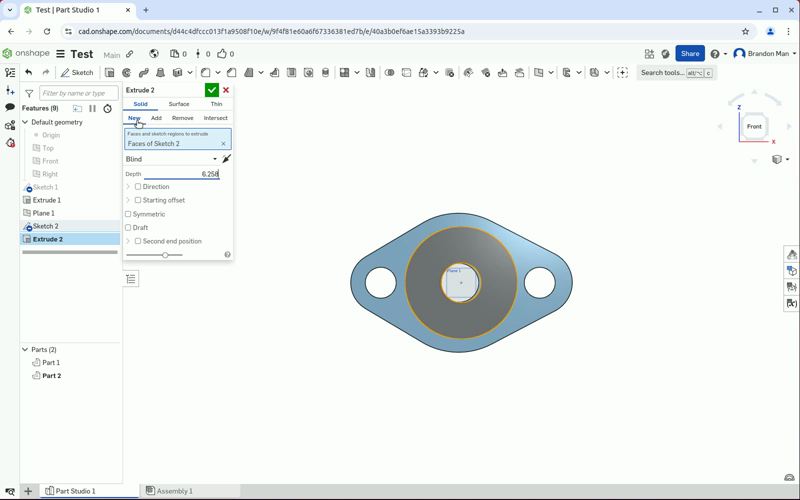
key(enter)
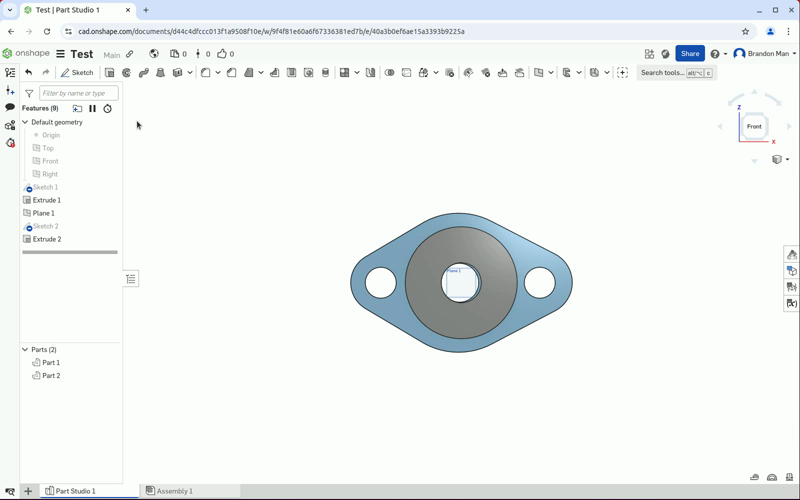
key(shift+h)
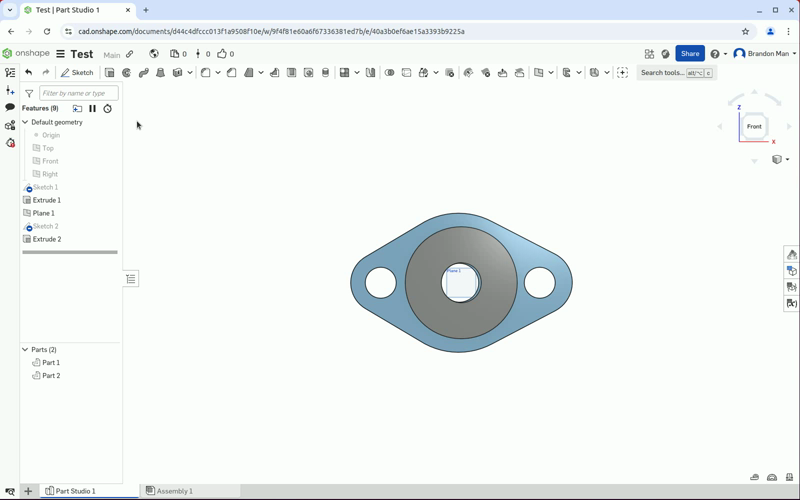
key(shift+h)
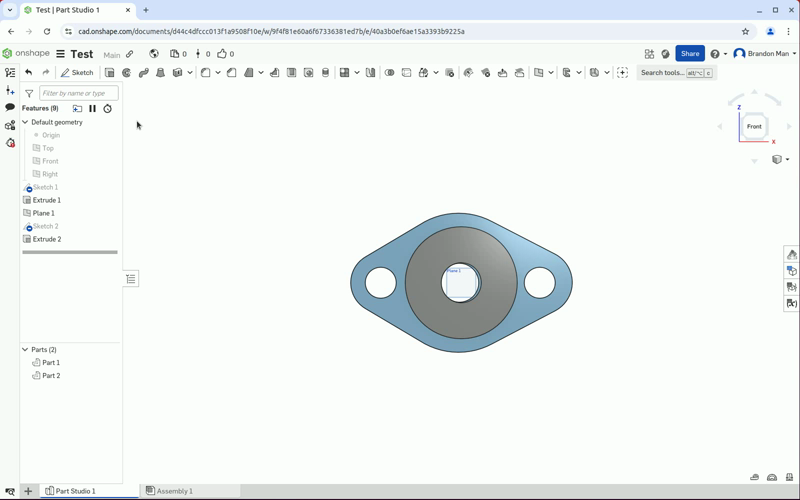
mouse_move(73, 189)
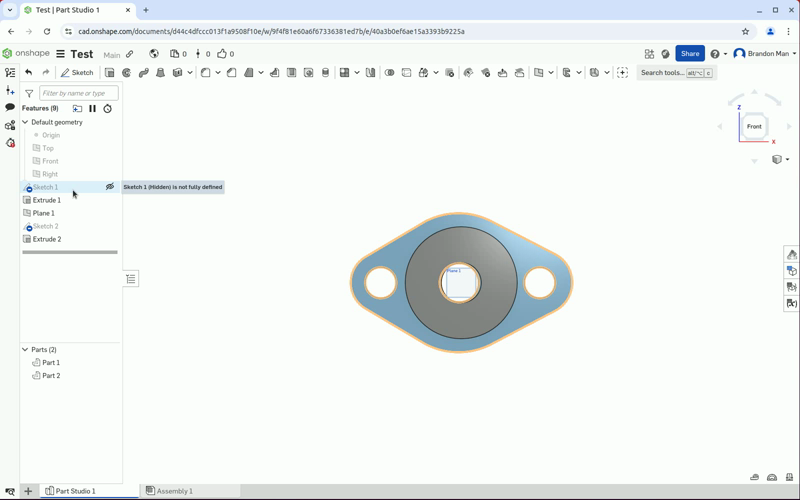
click(73, 189)
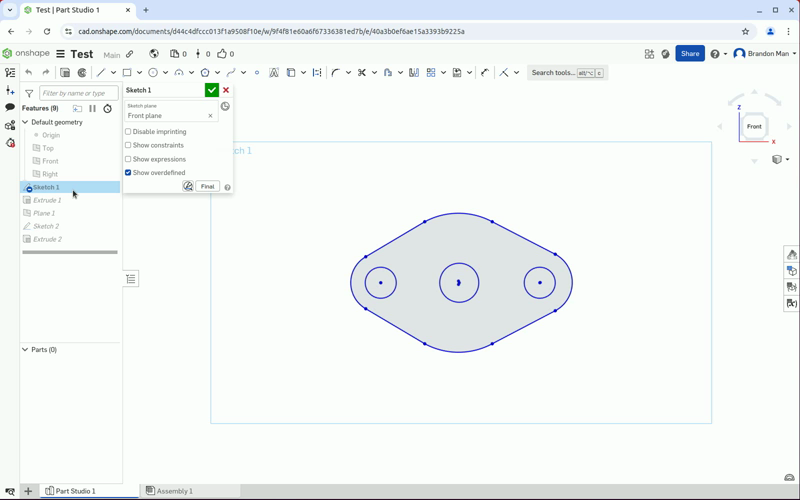
mouse_move(229, 92)
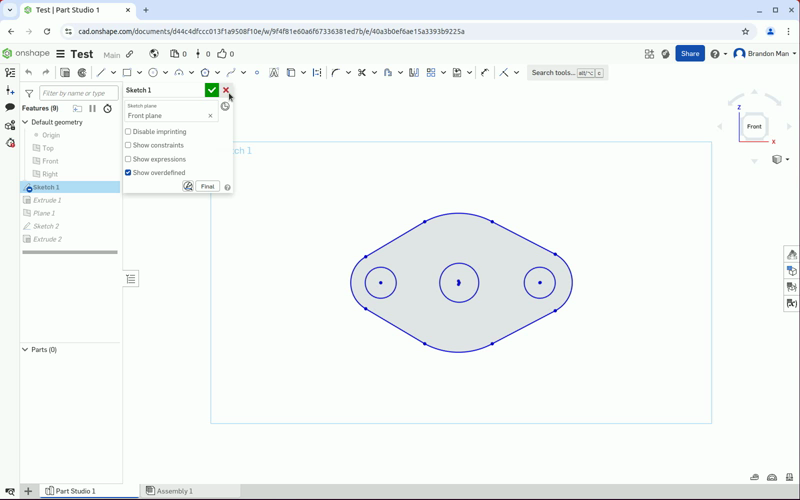
click(229, 92)
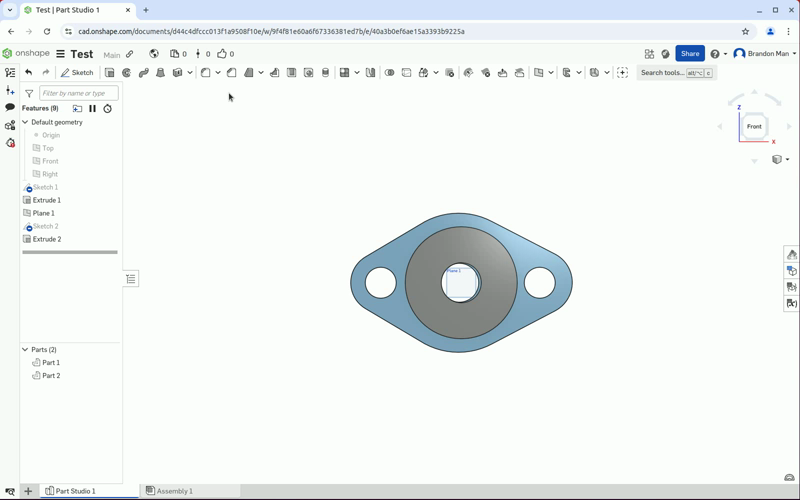
mouse_move(541, 75)
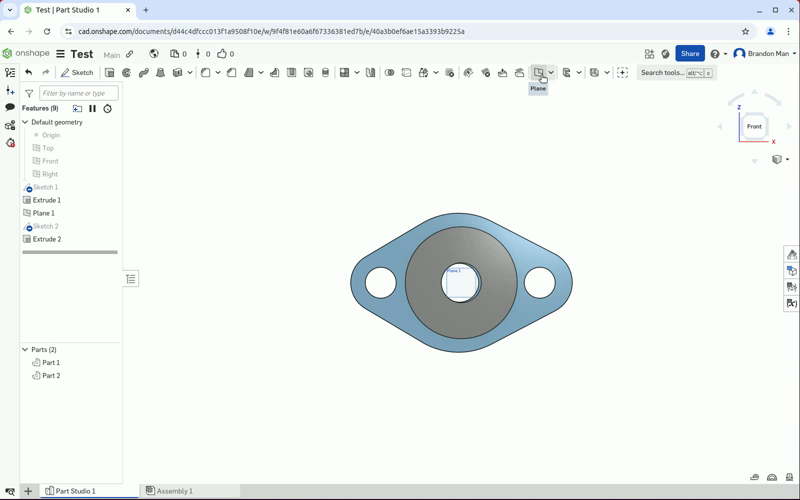
click(541, 75)
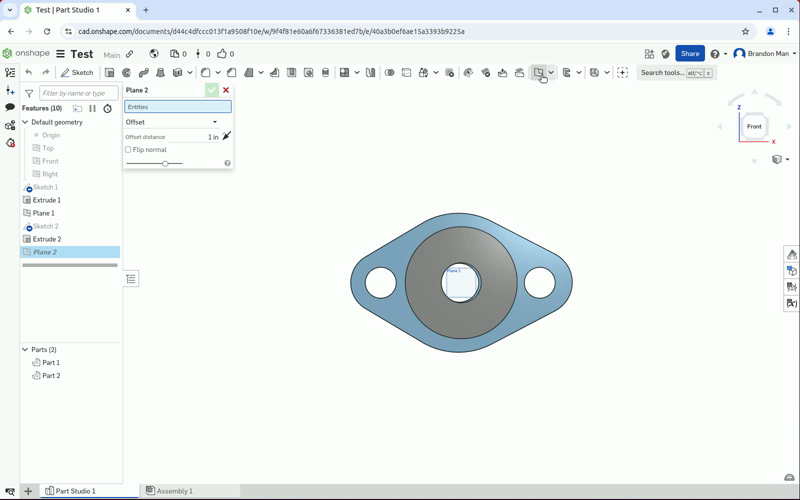
mouse_move(73, 163)
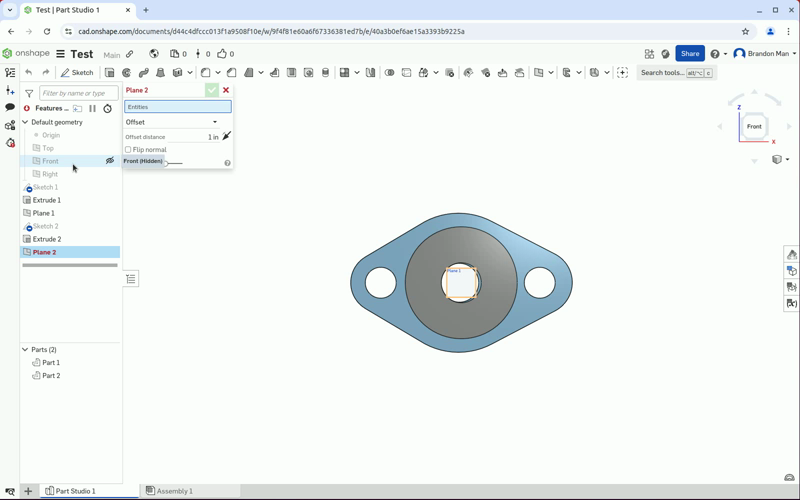
click(73, 163)
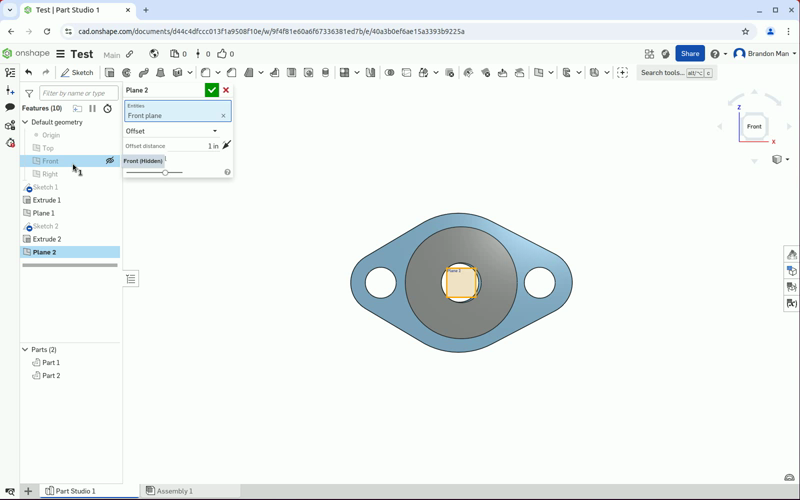
key(tab, 2)
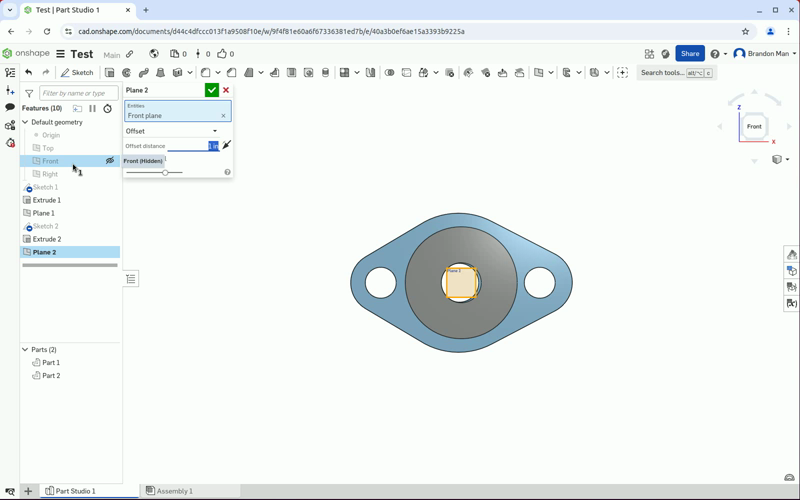
text(12.263)
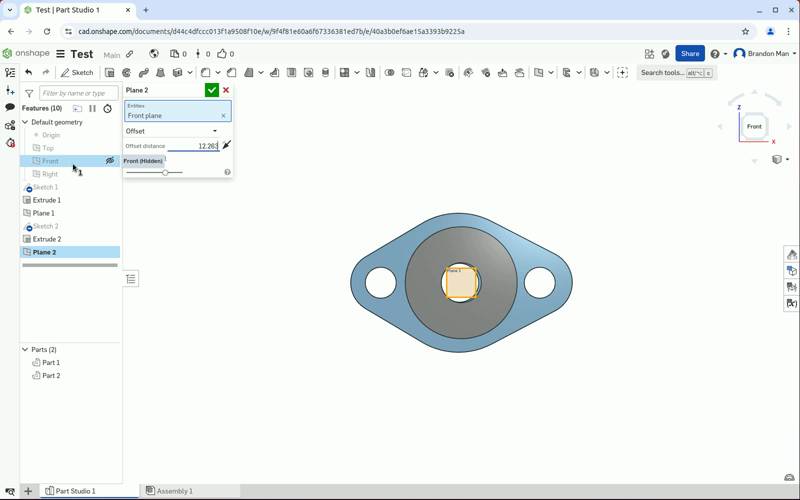
key(enter, 2)
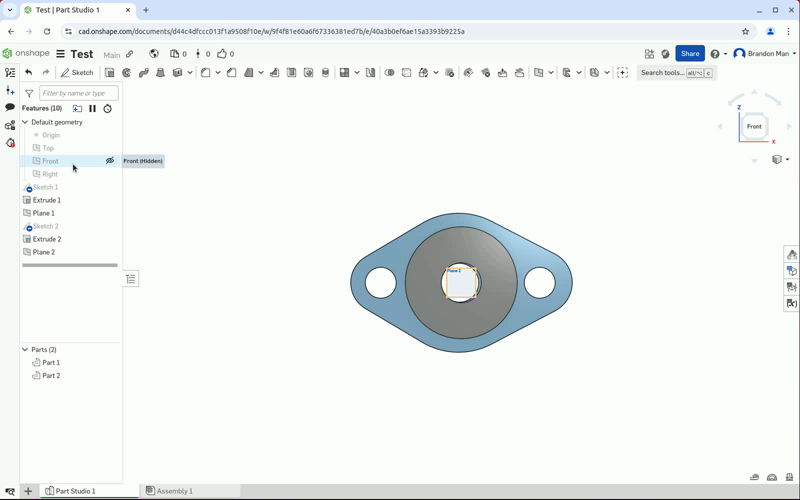
key(shift+s)
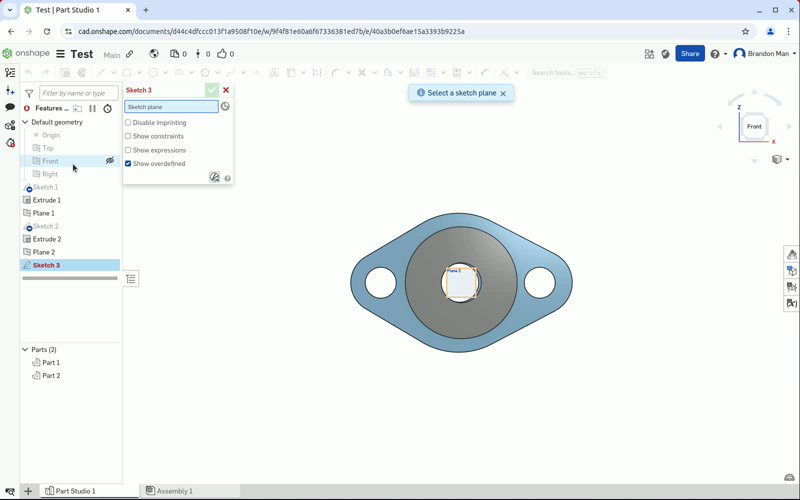
mouse_move(73, 254)
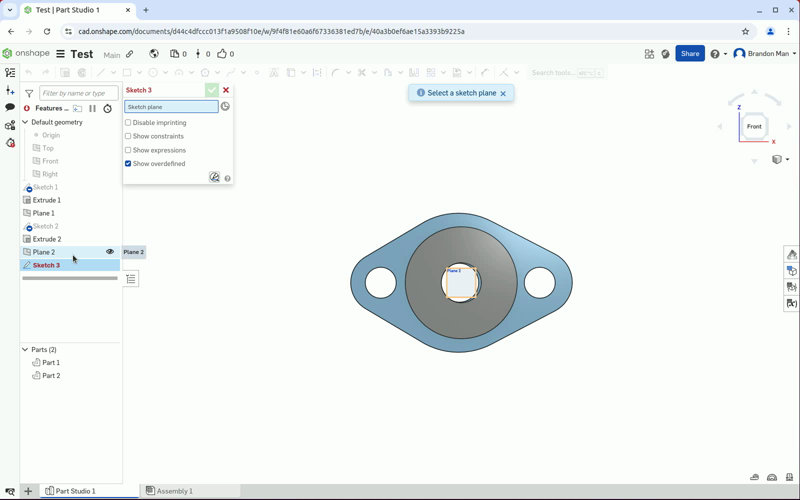
click(73, 254)
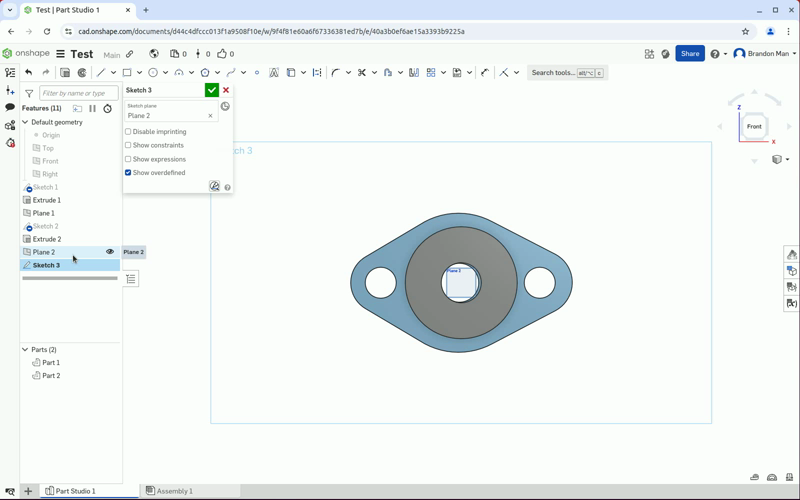
mouse_move(73, 352)
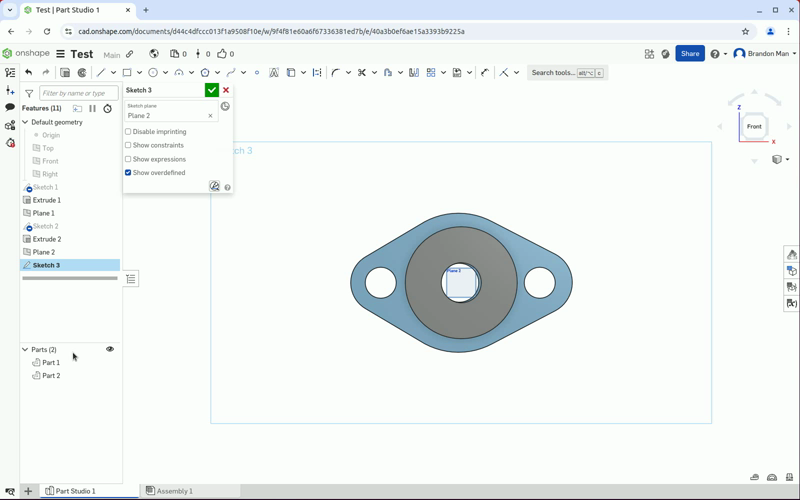
key(y)
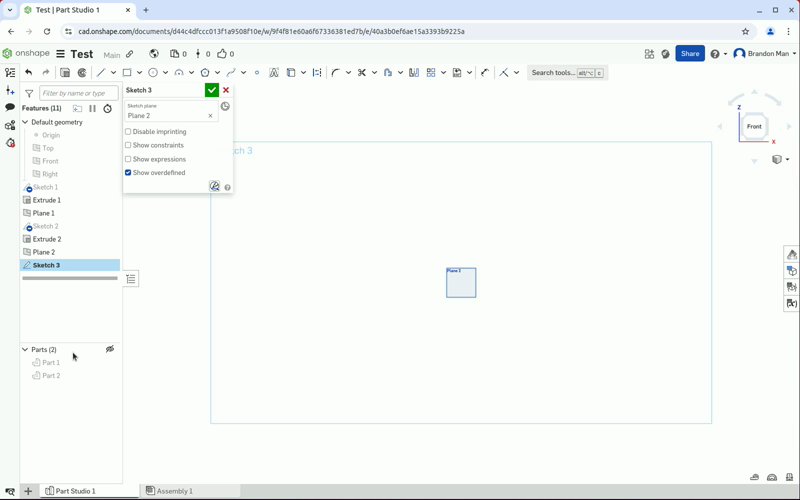
key(c)
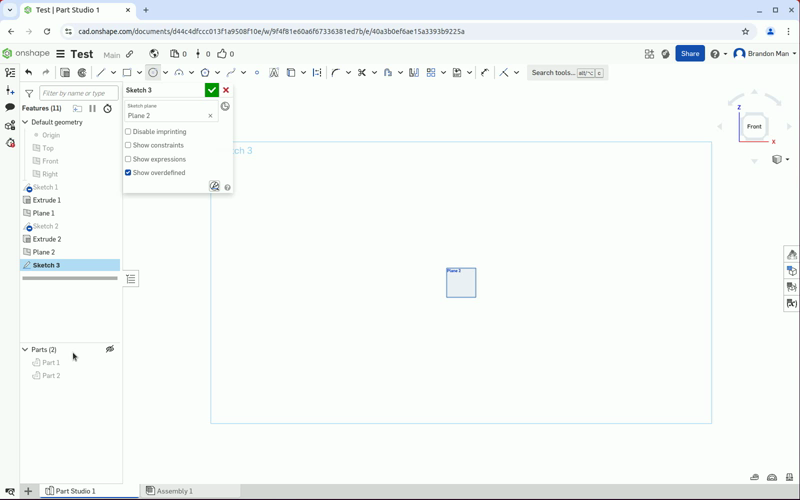
key_down(shift)
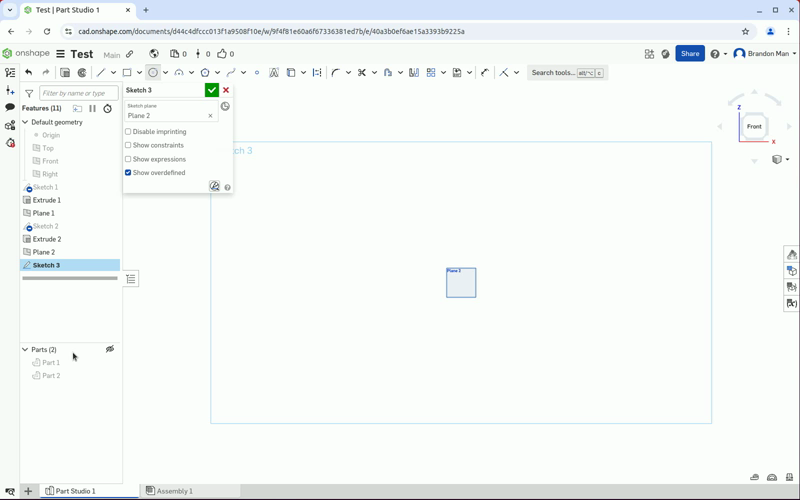
mouse_move(461, 282)
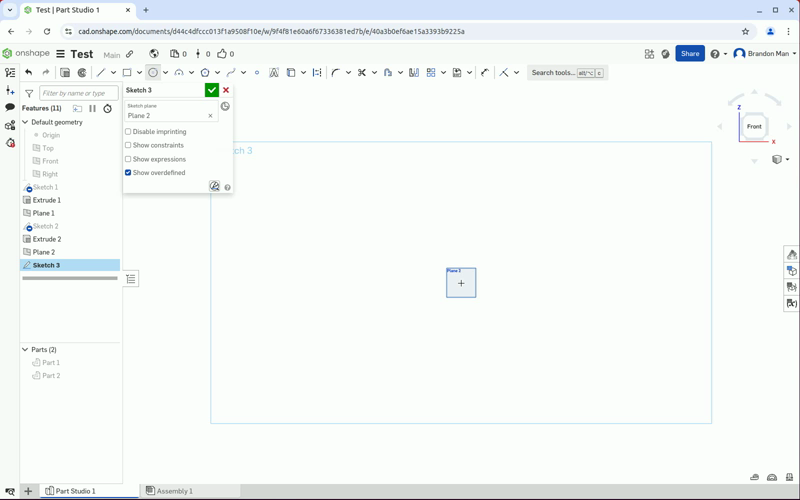
click(461, 282)
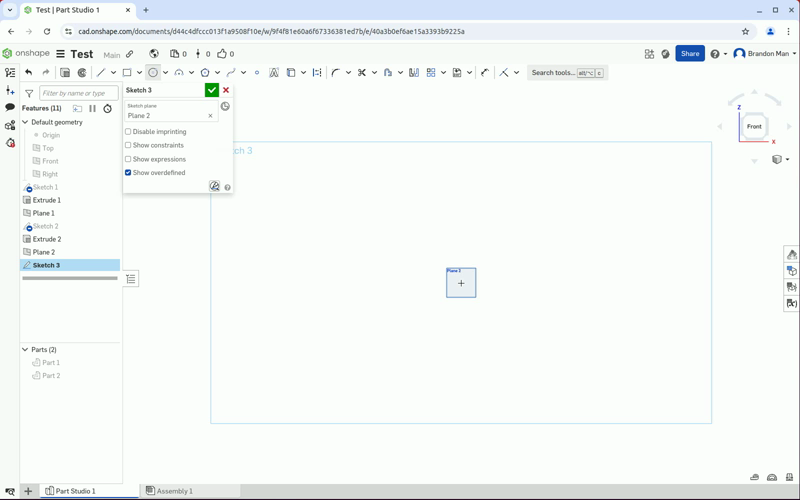
key_up(shift)
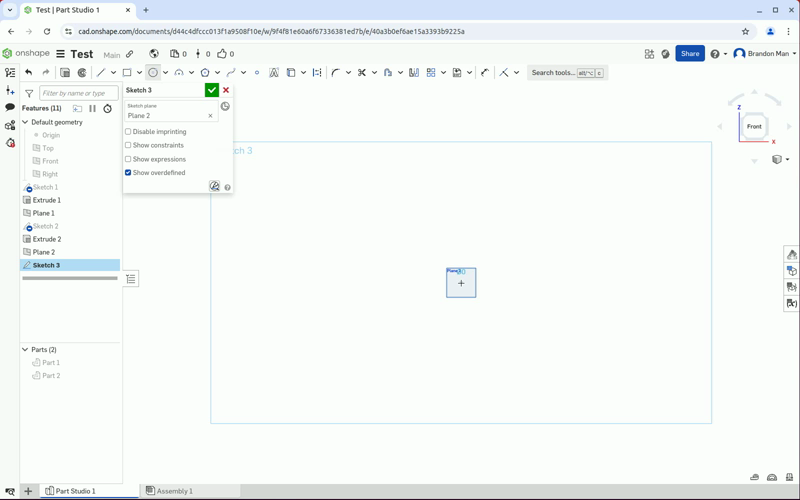
mouse_move(517, 282)
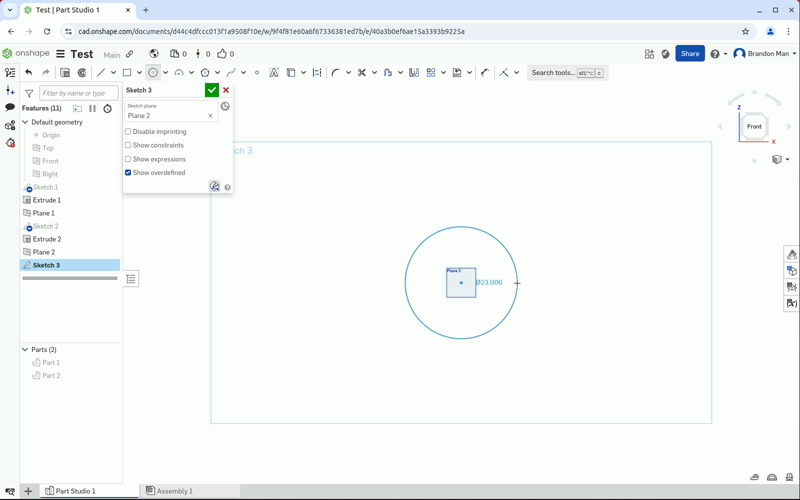
click(517, 282)
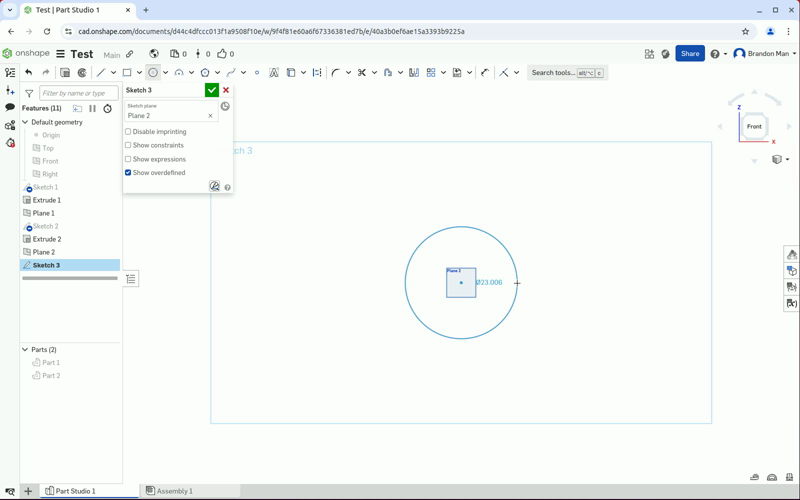
key(esc)
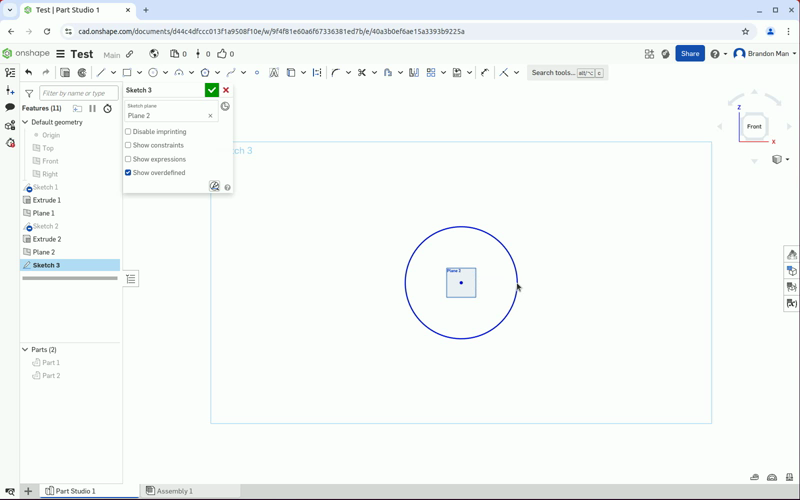
key(c)
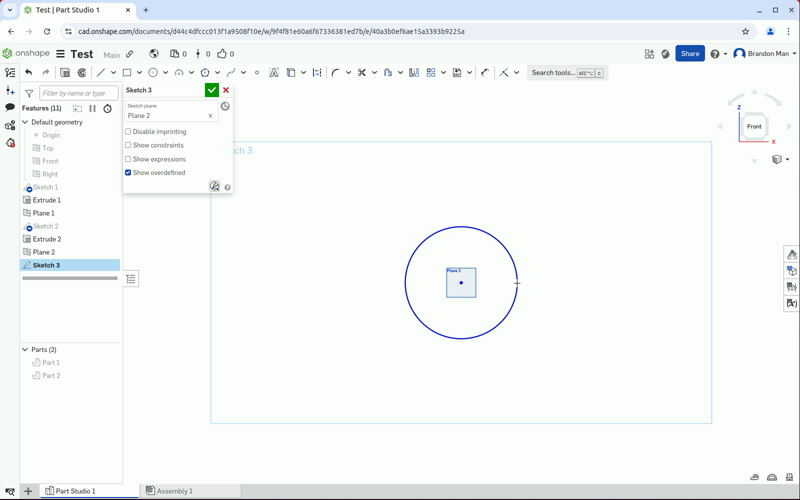
key_down(shift)
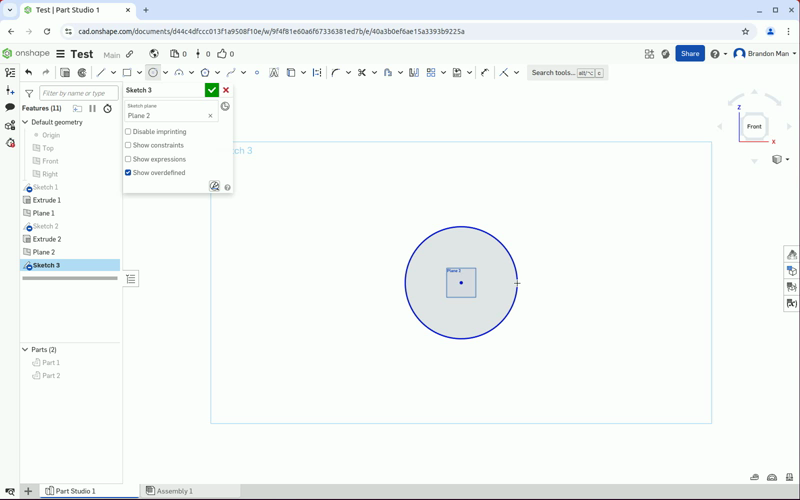
mouse_move(461, 282)
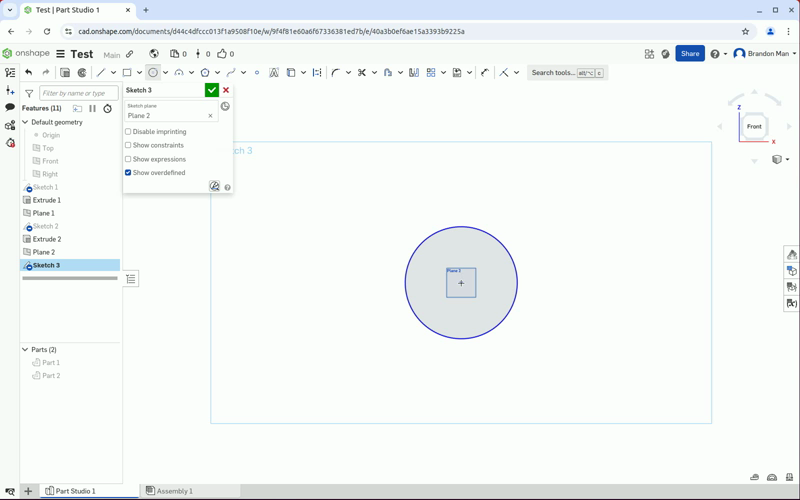
click(461, 282)
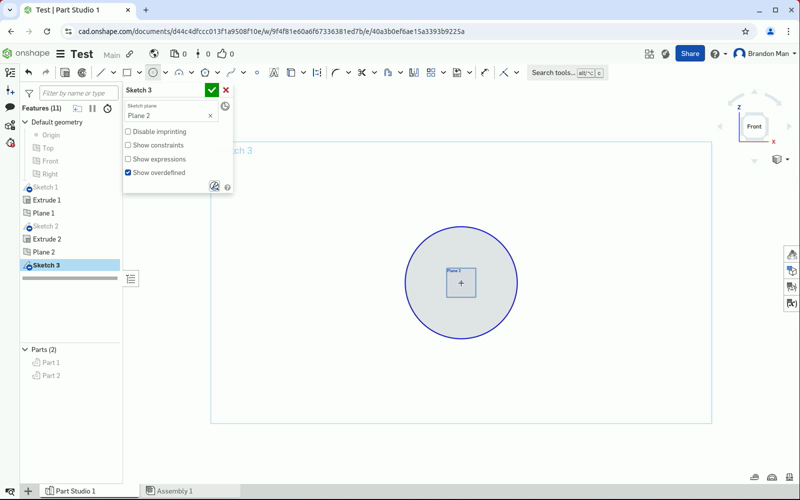
key_up(shift)
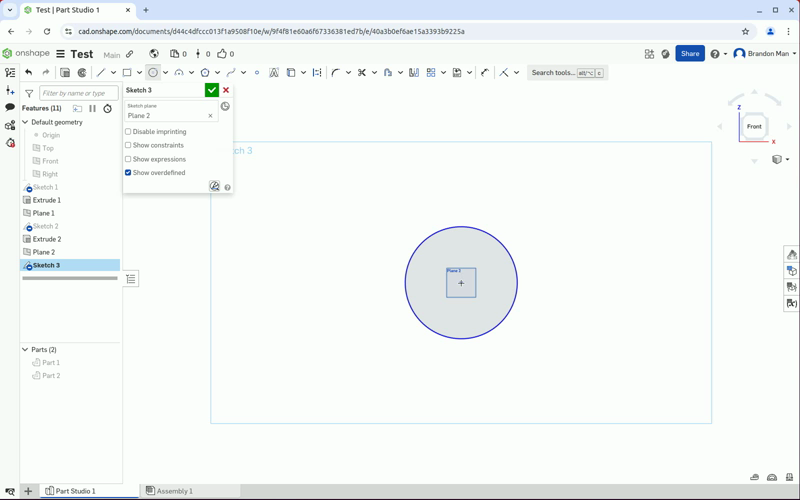
mouse_move(501, 282)
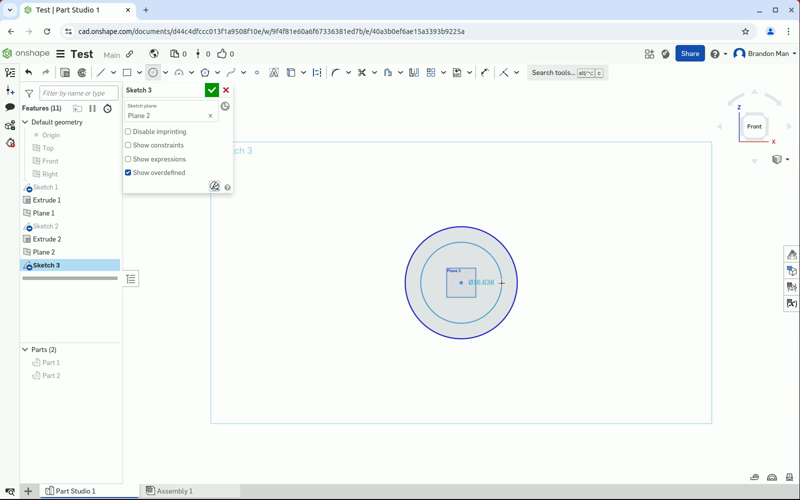
click(501, 282)
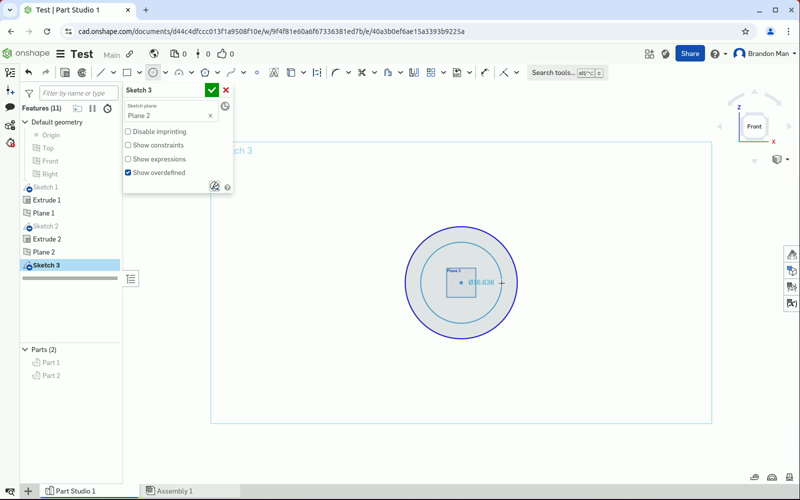
key(esc)
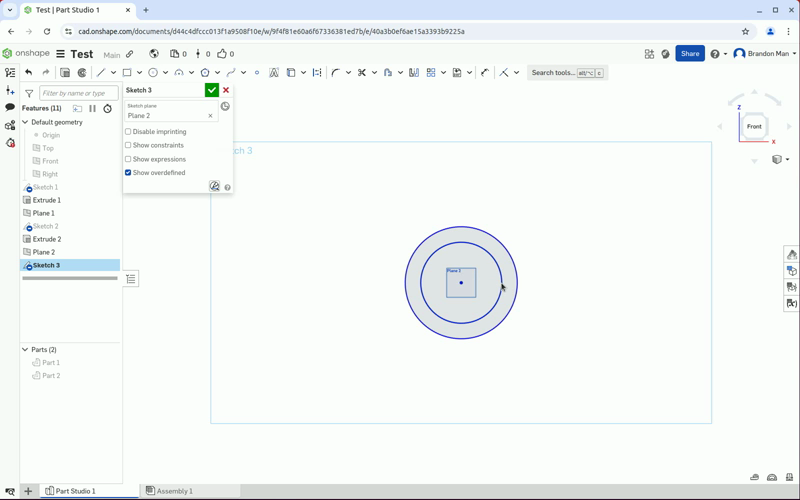
mouse_move(505, 269)
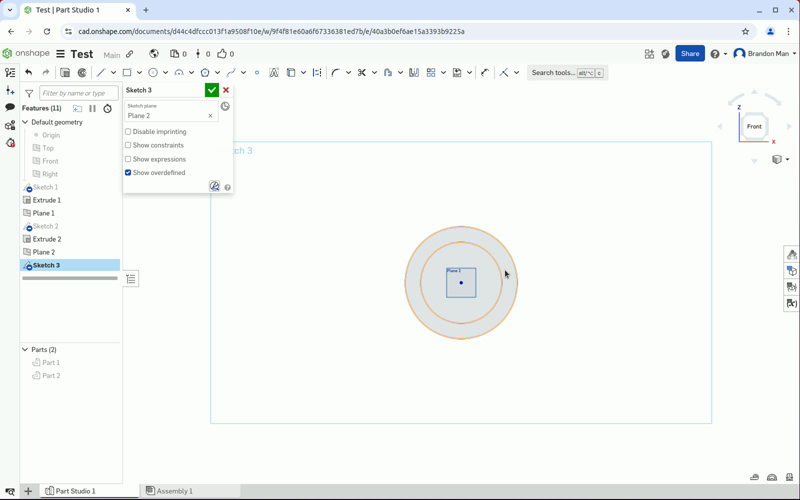
click(505, 269)
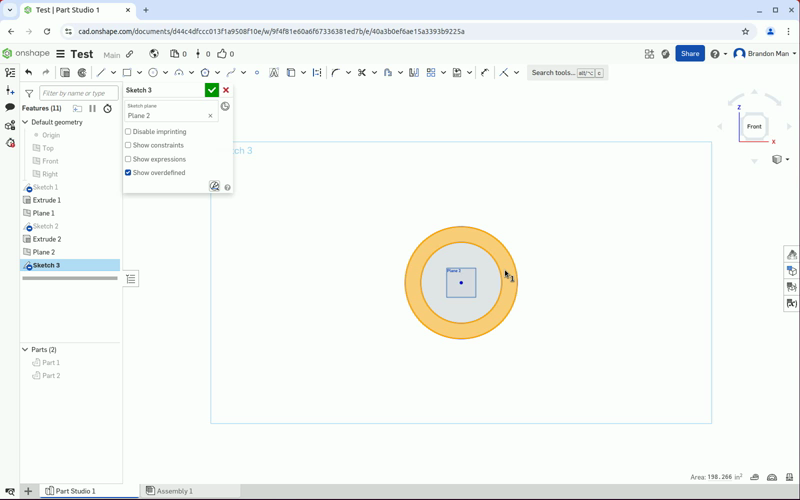
mouse_move(73, 352)
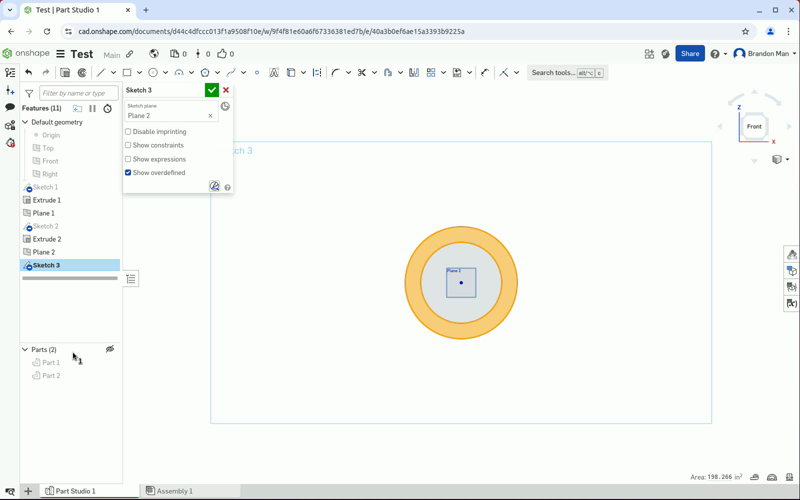
key(shift+y)
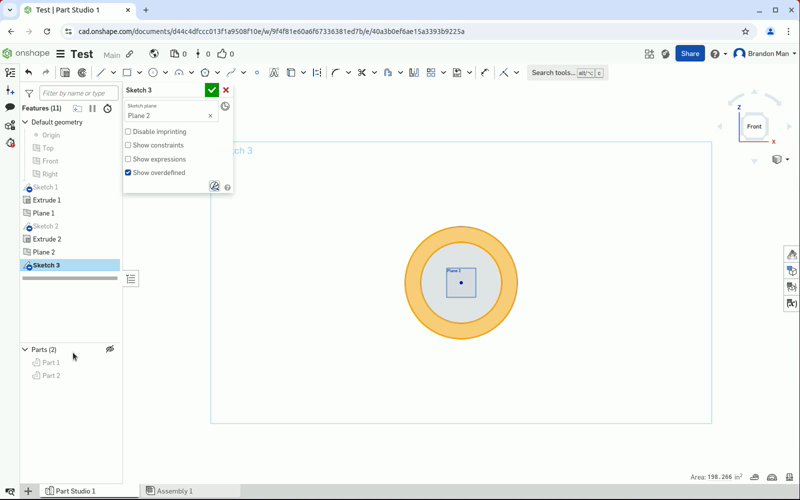
key(shift+e)
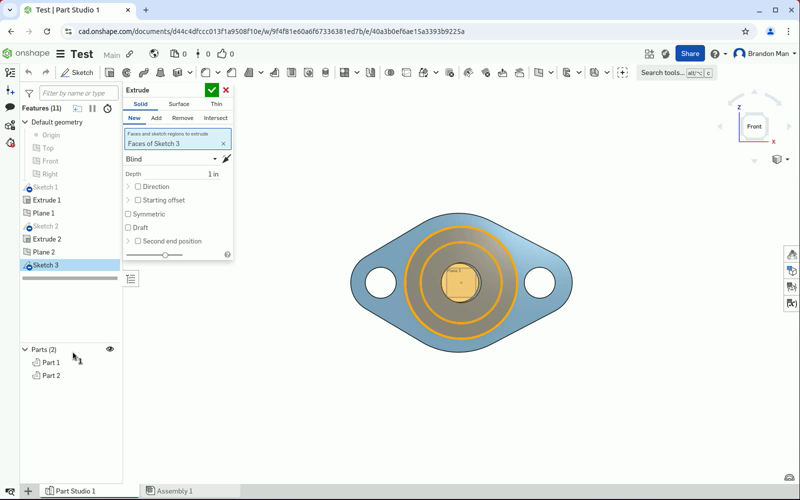
mouse_move(143, 106)
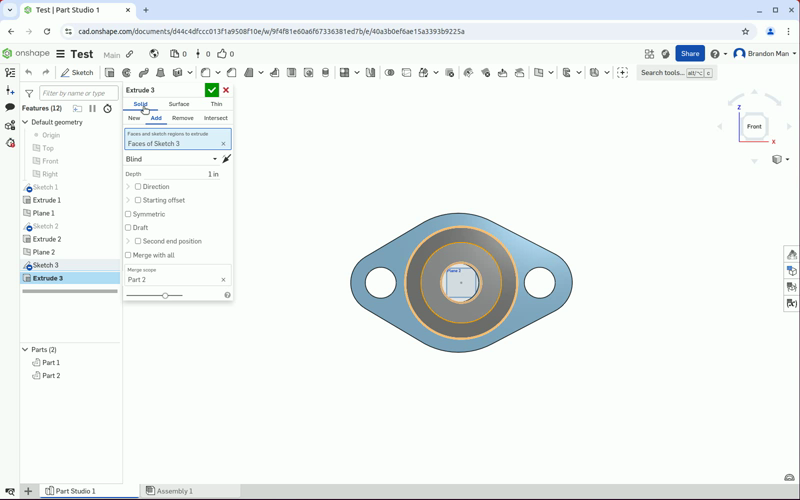
click(143, 106)
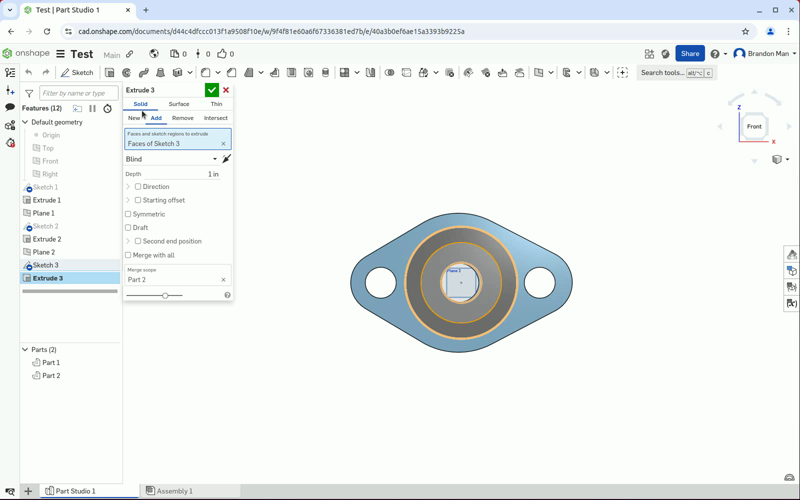
mouse_move(137, 120)
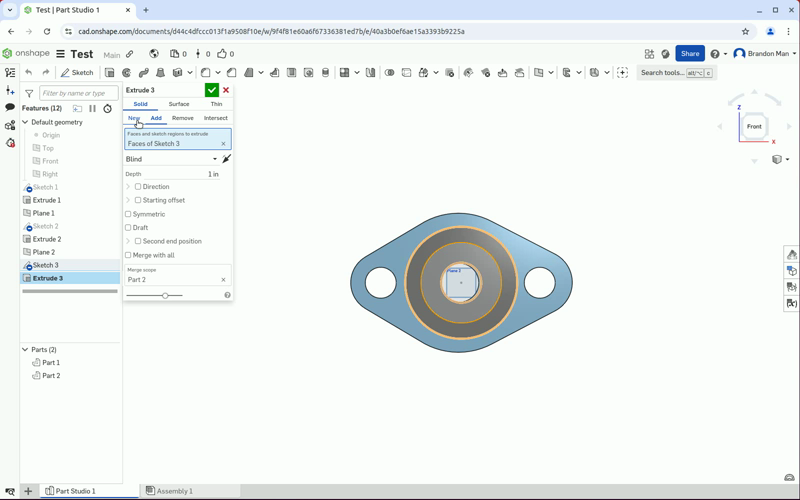
click(137, 120)
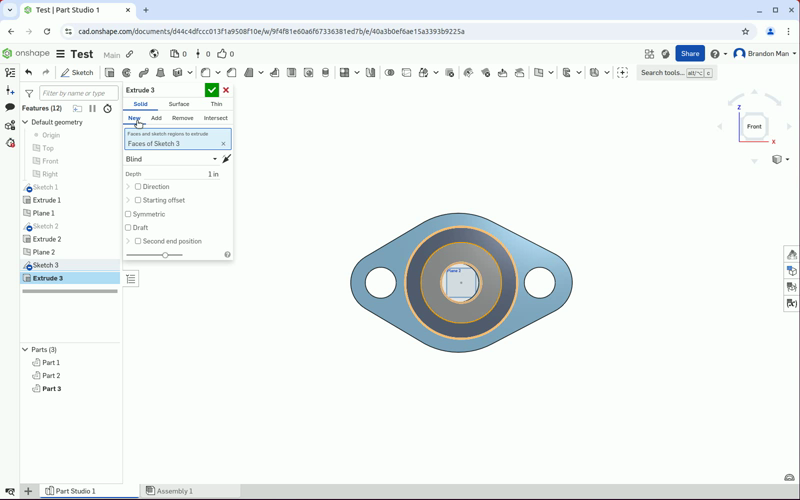
key(tab, 4)
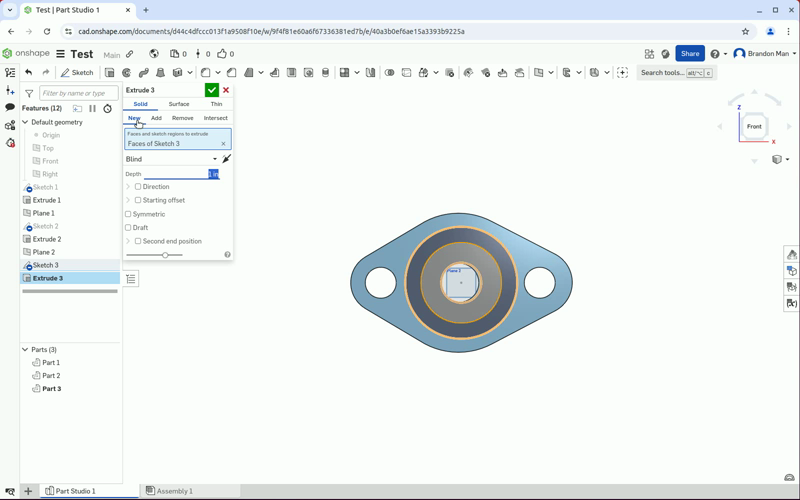
text(4.092)
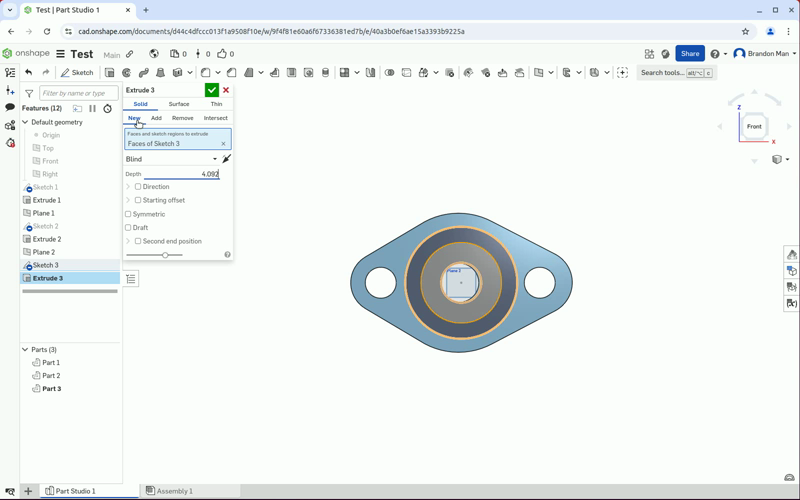
key(enter)
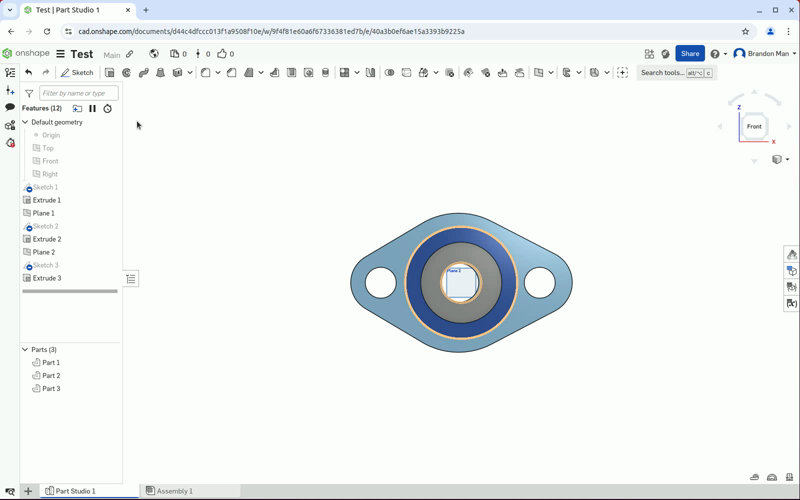
key(shift+h)
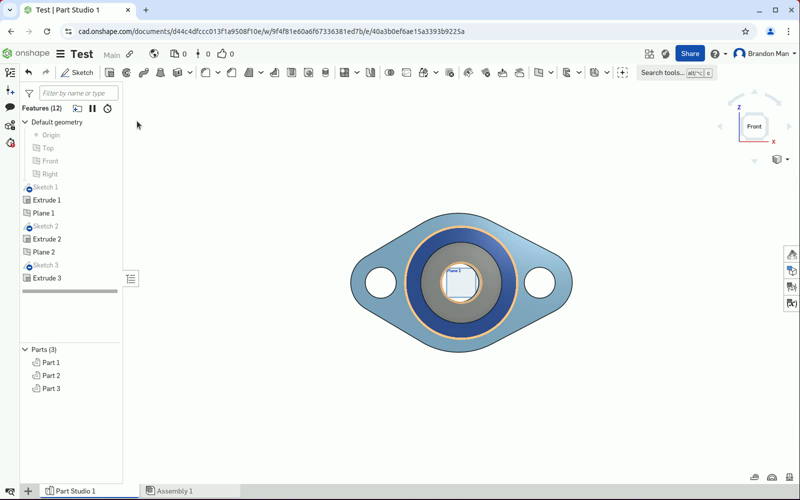
key(shift+h)
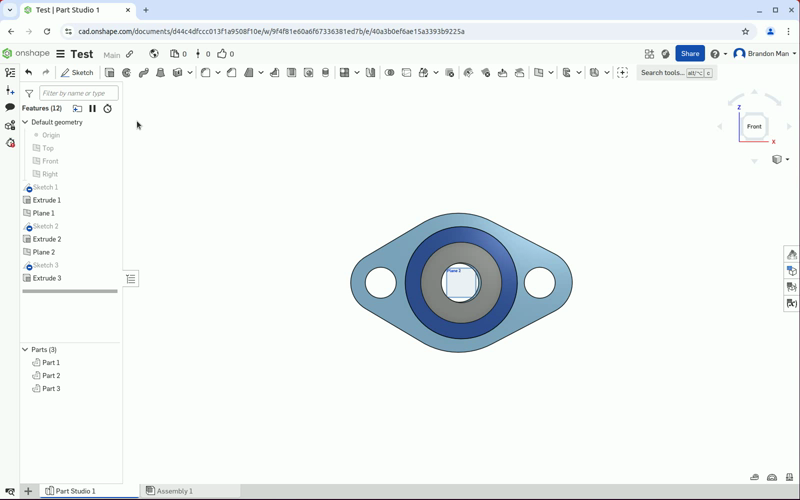
mouse_move(73, 189)
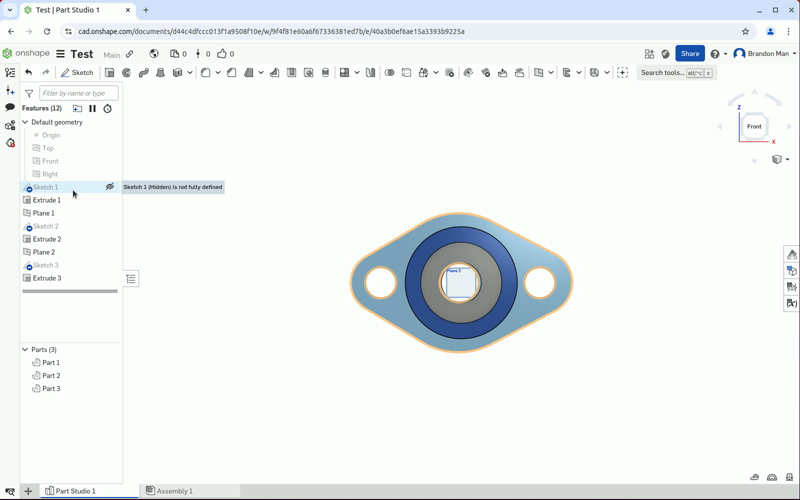
click(73, 189)
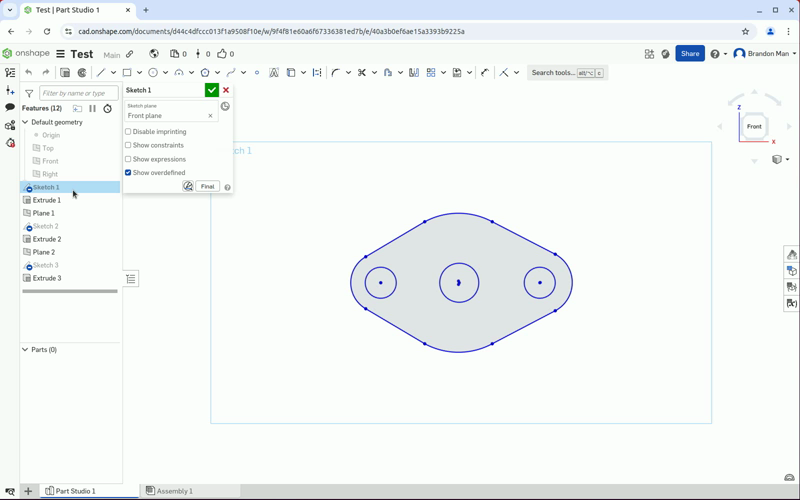
mouse_move(229, 92)
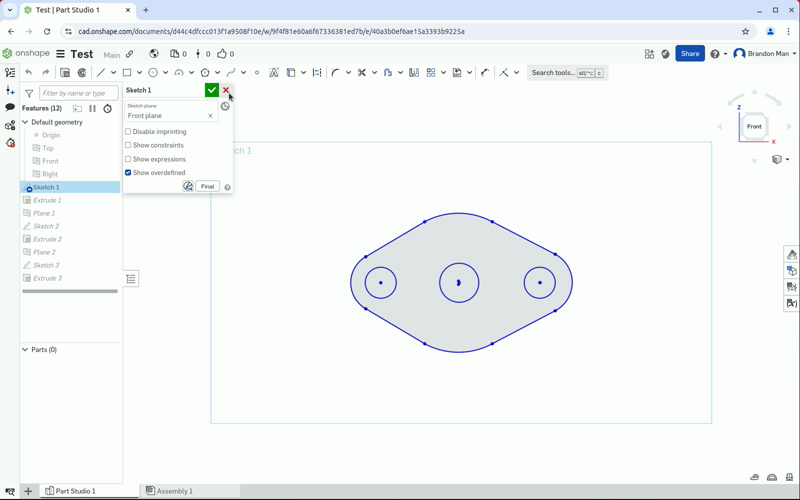
click(229, 92)
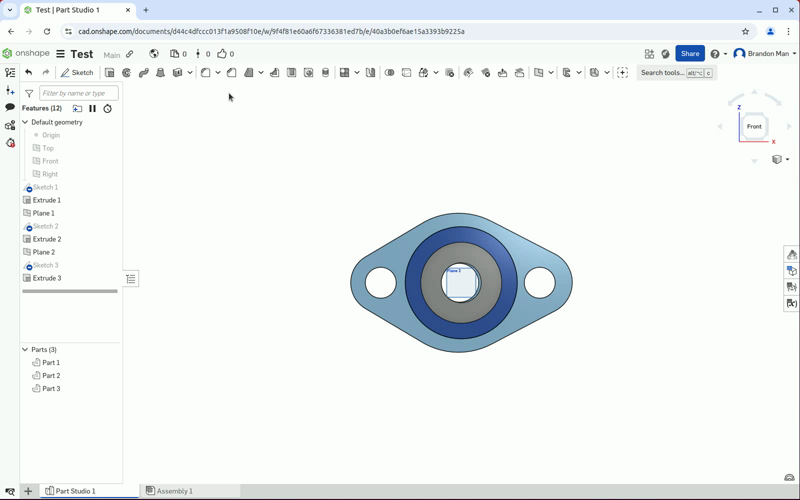
mouse_move(541, 75)
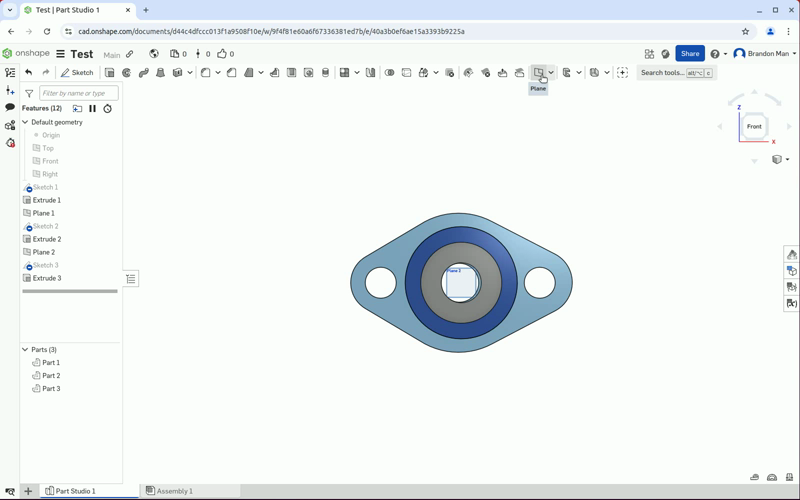
click(541, 75)
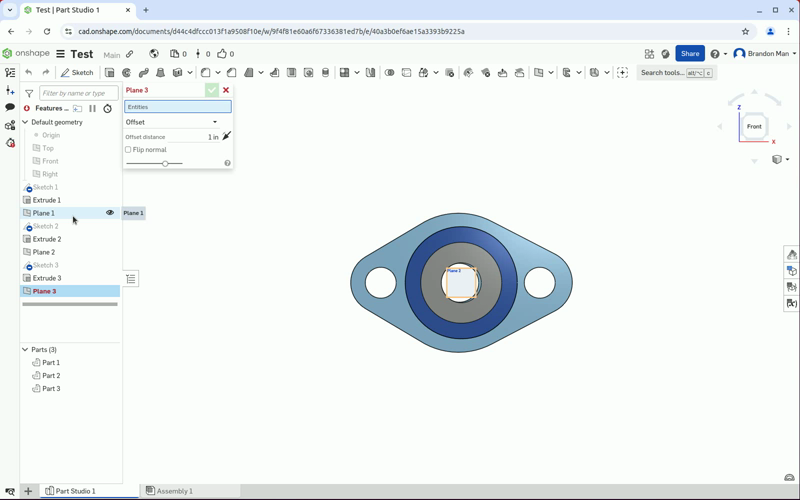
scroll(3)
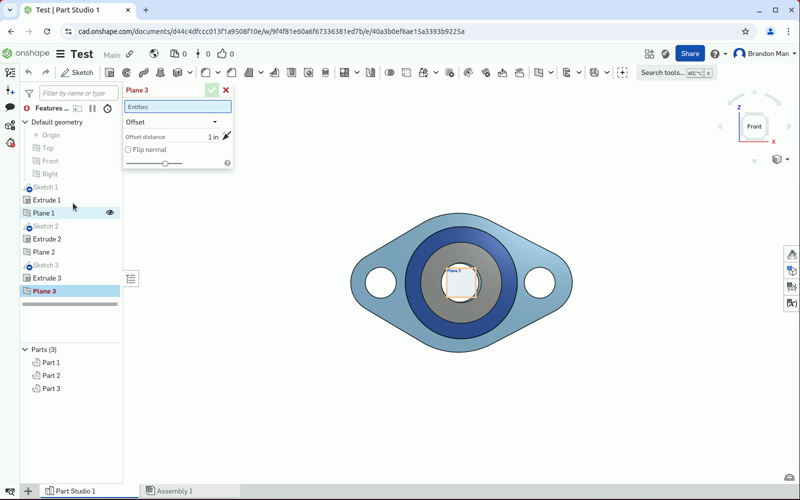
mouse_move(73, 163)
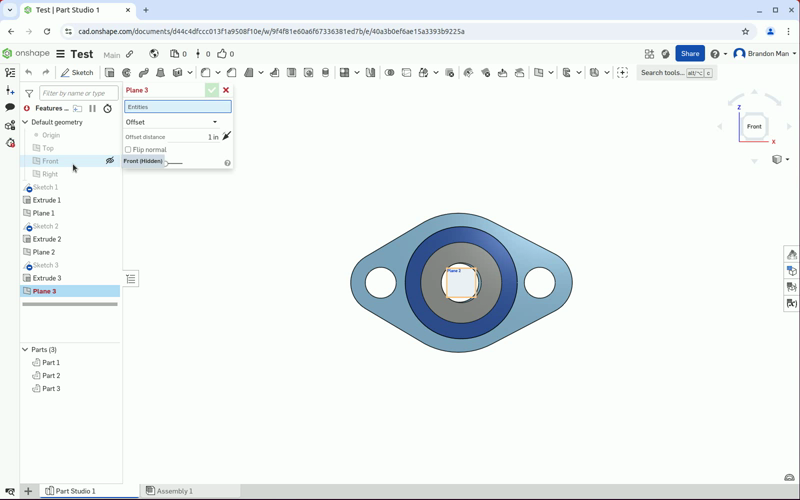
click(73, 163)
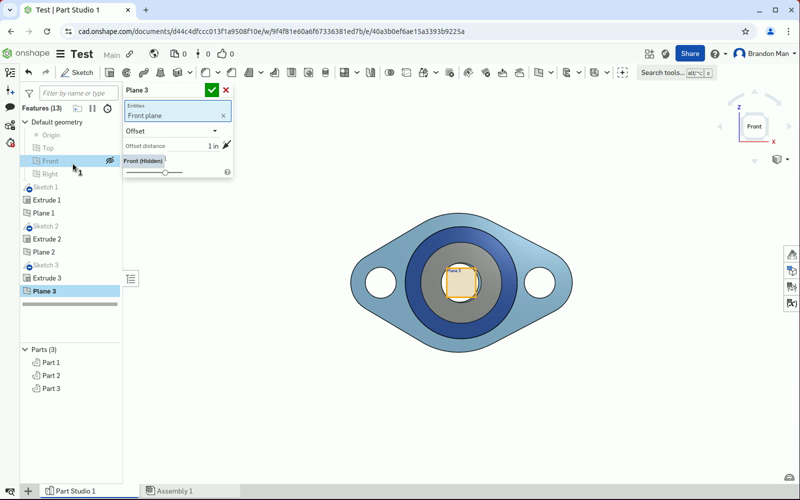
key(tab, 2)
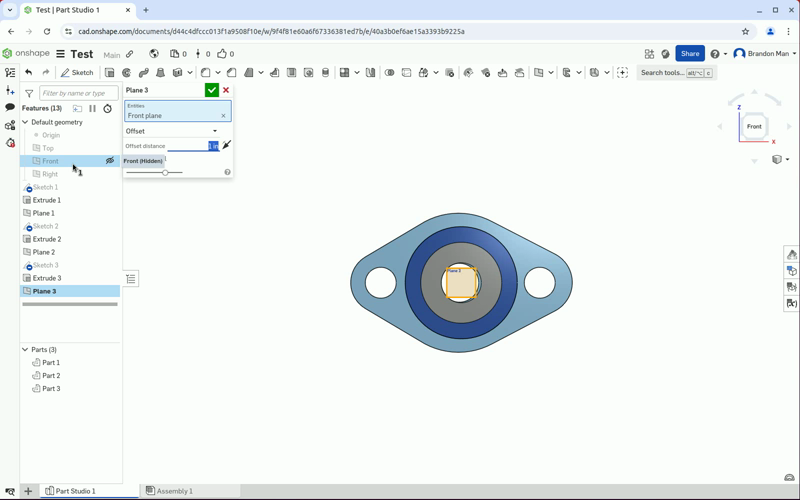
text(16.361)
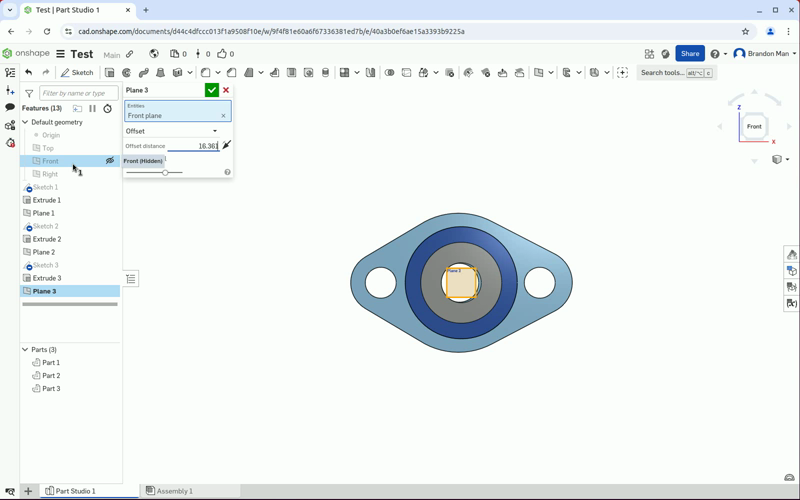
key(enter, 2)
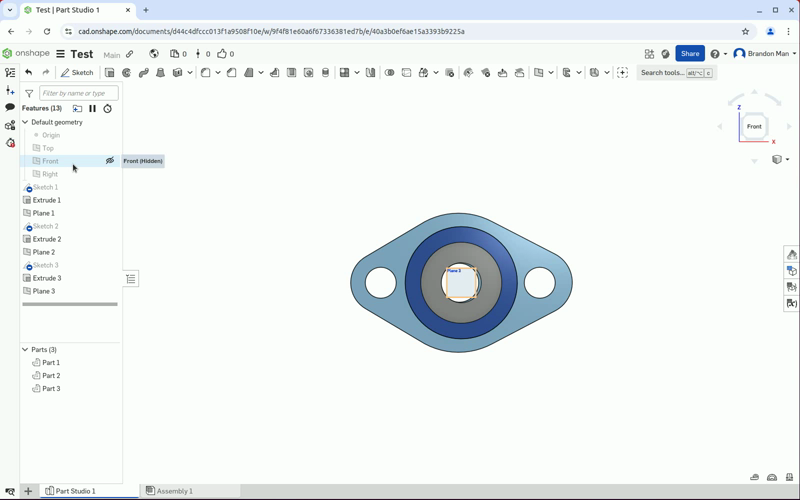
key(shift+s)
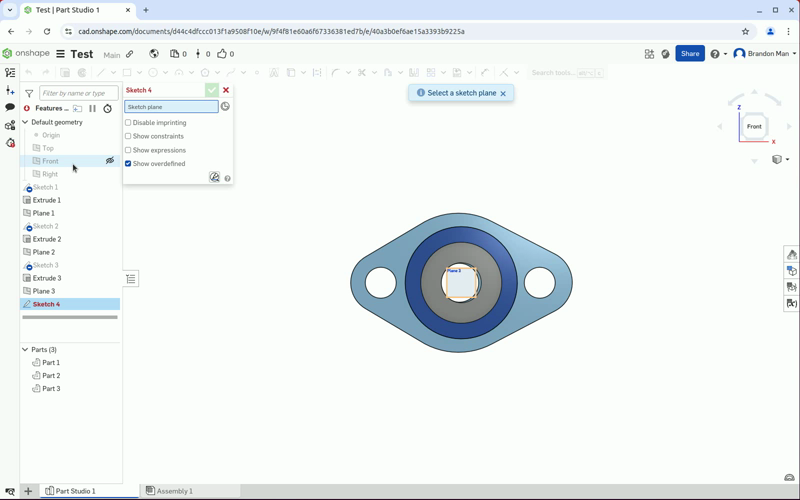
mouse_move(73, 293)
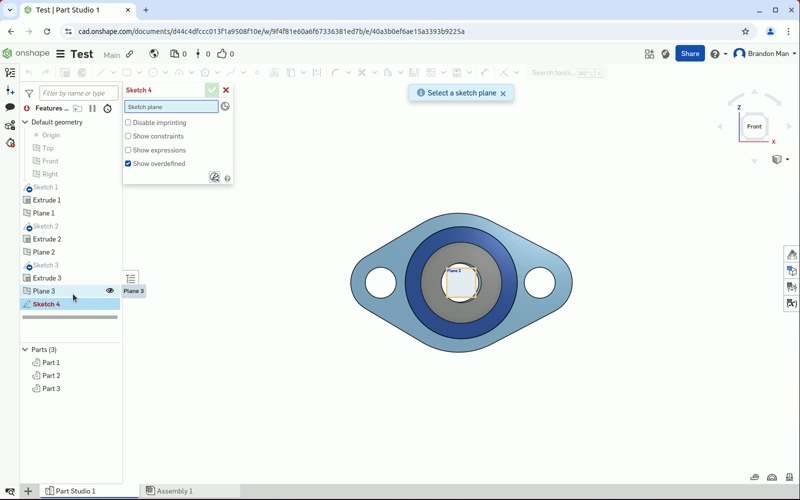
click(73, 293)
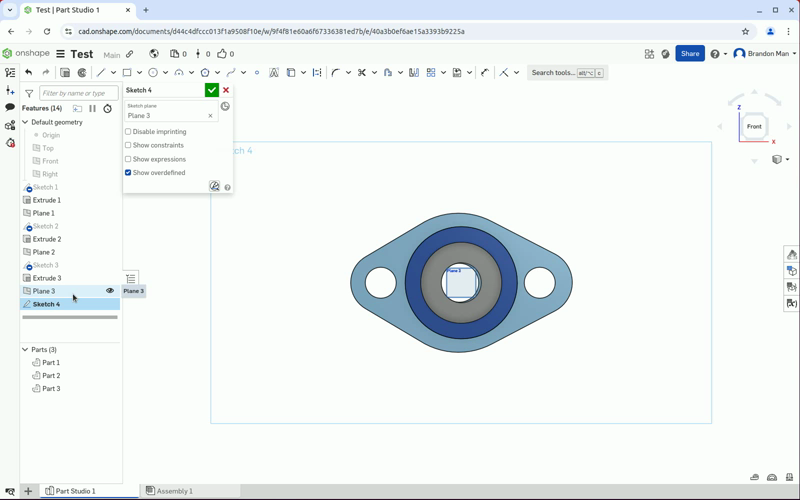
mouse_move(73, 352)
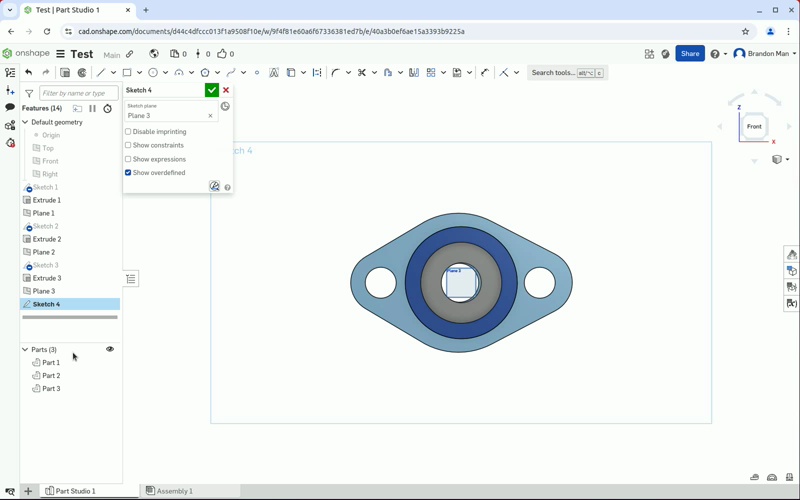
key(y)
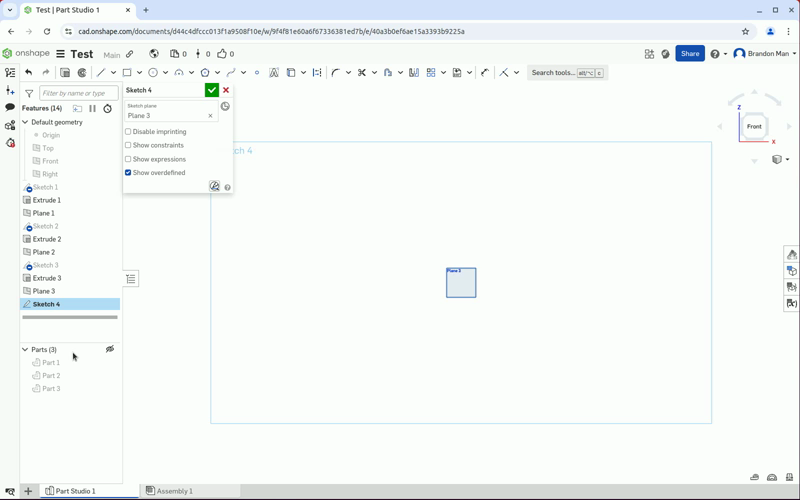
key(a)
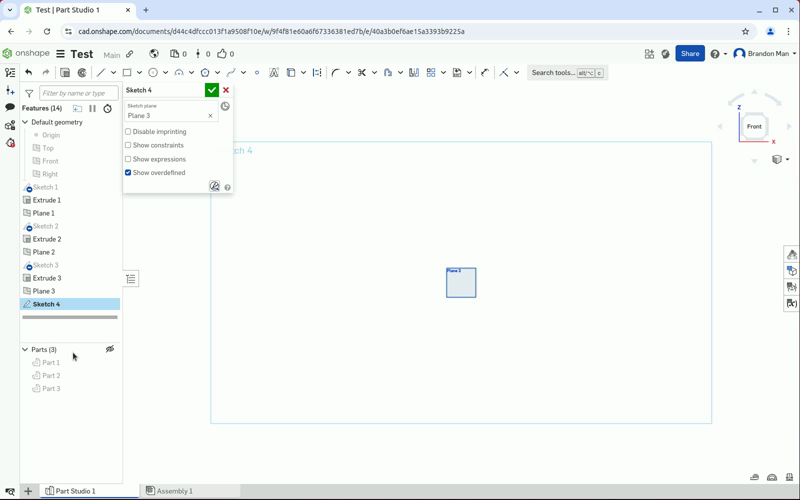
key_down(shift)
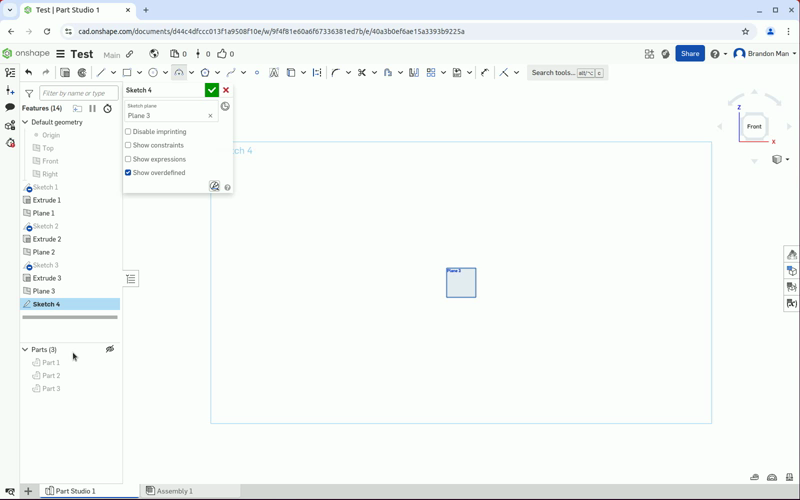
mouse_move(450, 244)
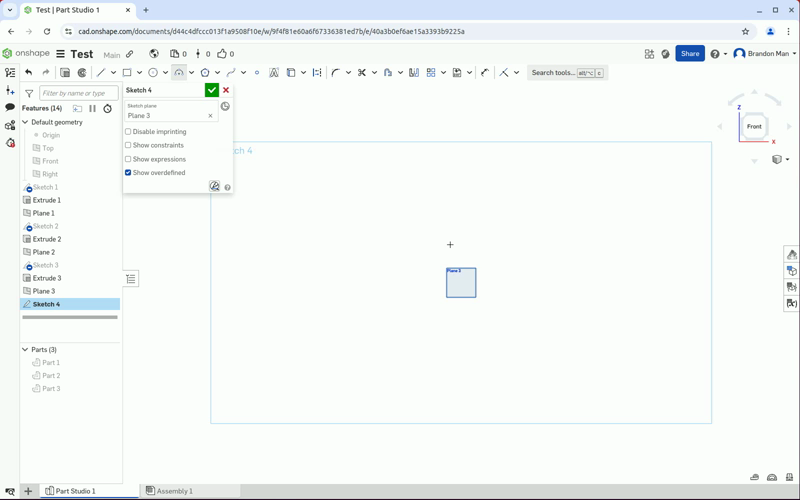
click(450, 244)
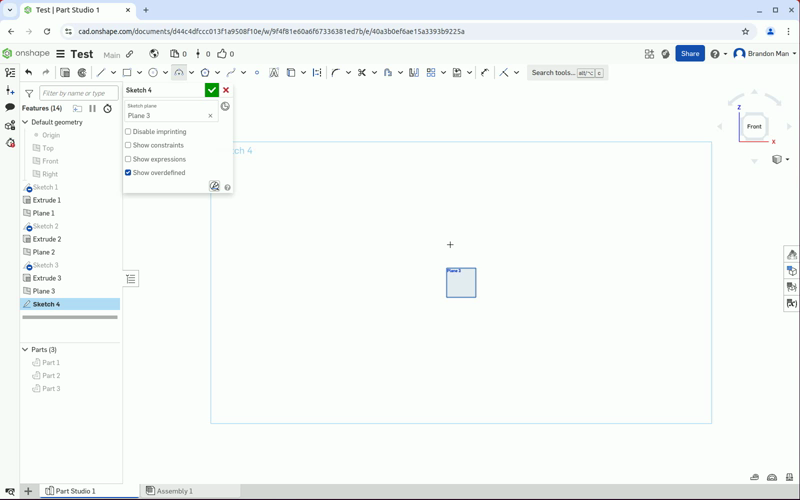
key_up(shift)
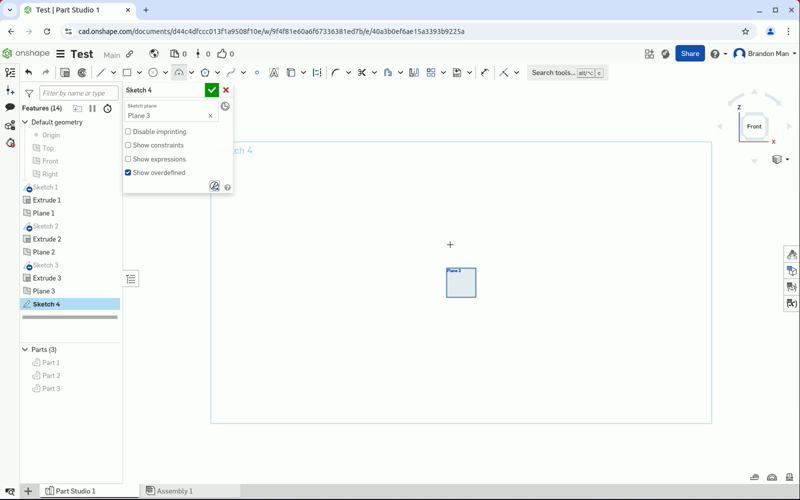
key_down(shift)
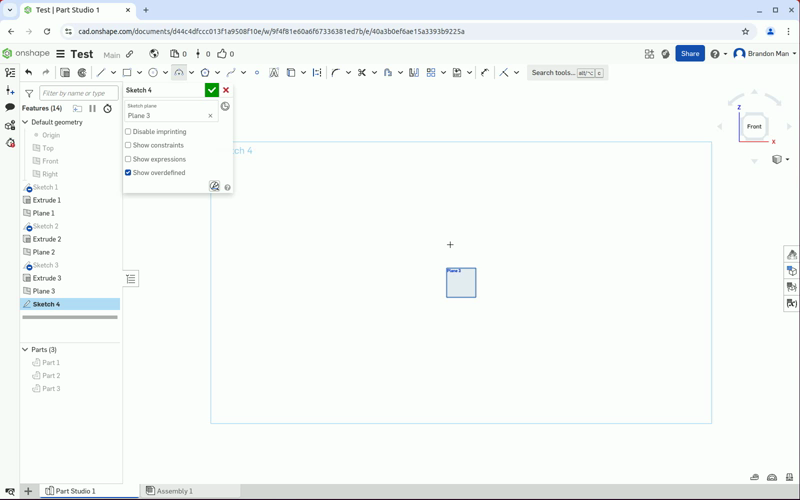
mouse_move(471, 244)
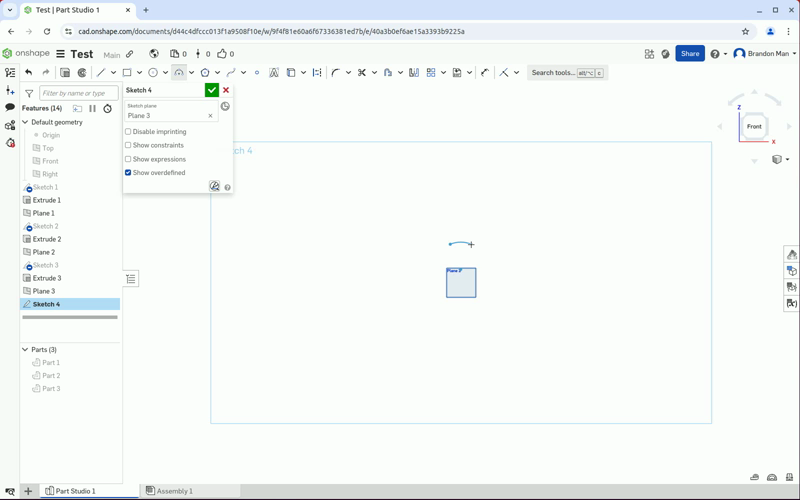
click(471, 244)
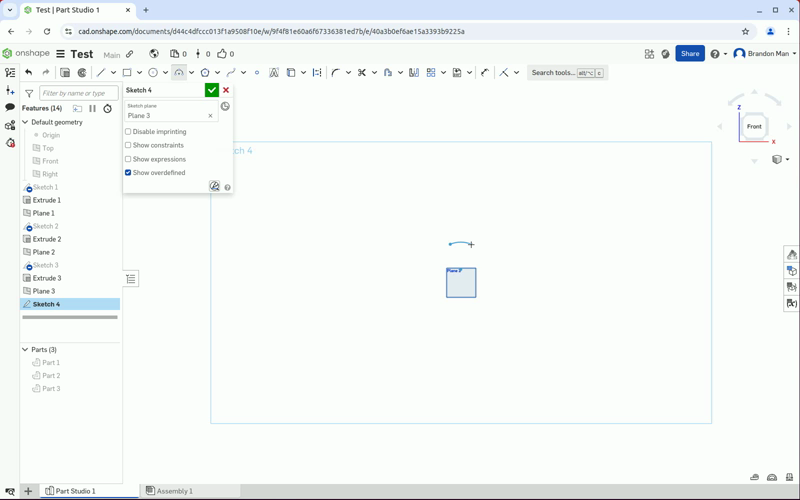
mouse_move(460, 242)
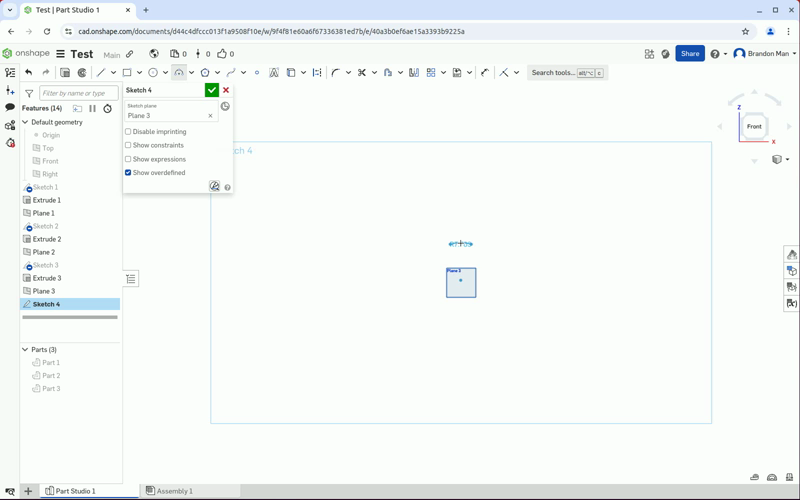
click(460, 242)
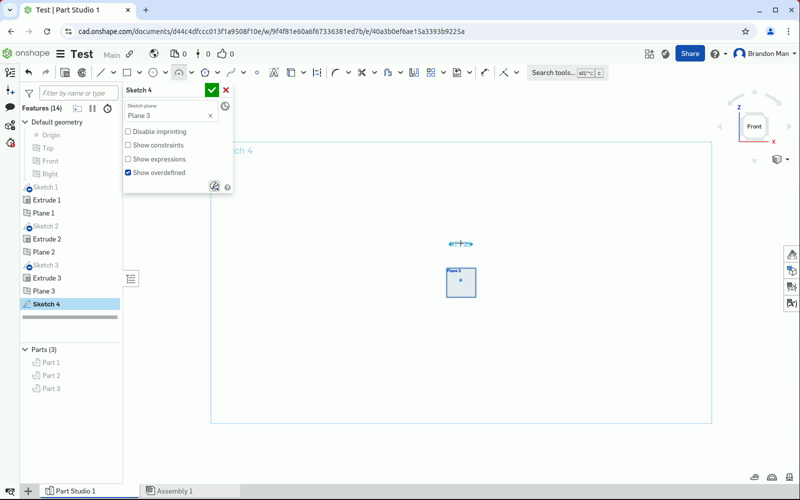
key_up(shift)
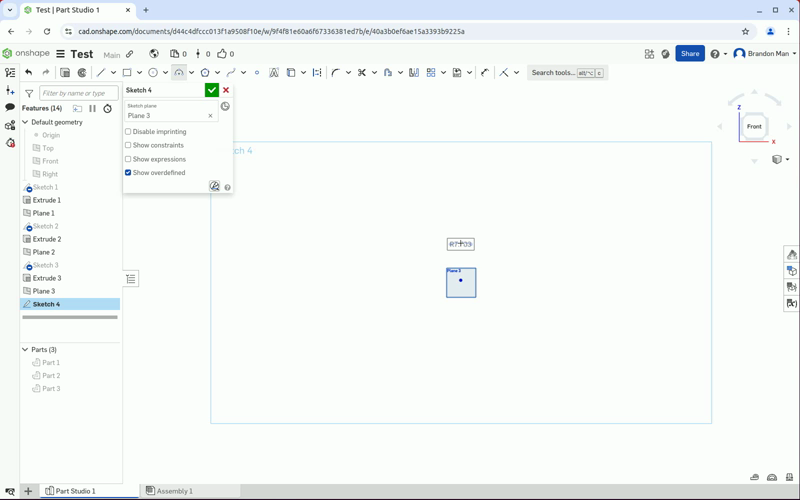
key(esc)
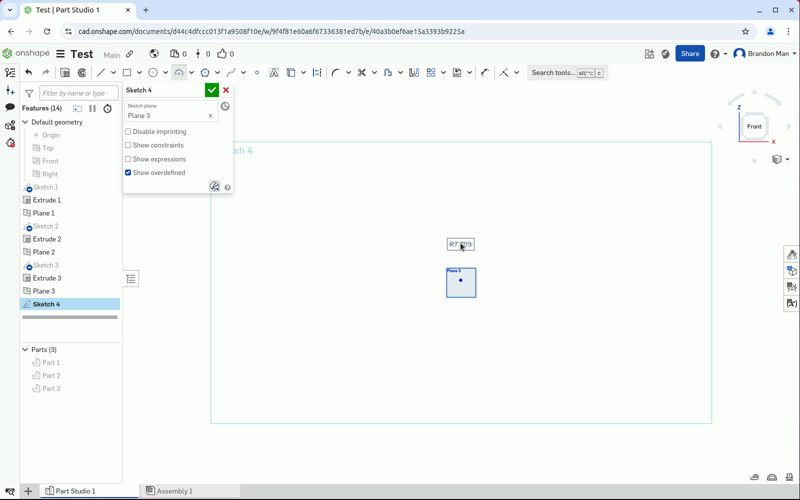
key(l)
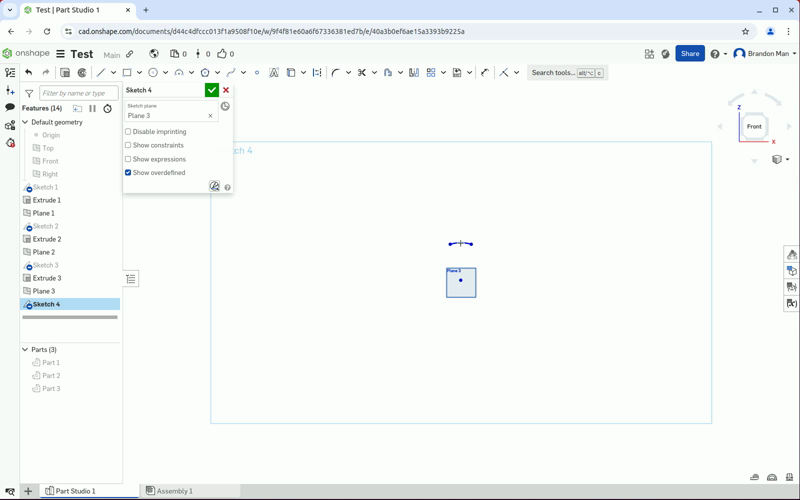
mouse_move(471, 244)
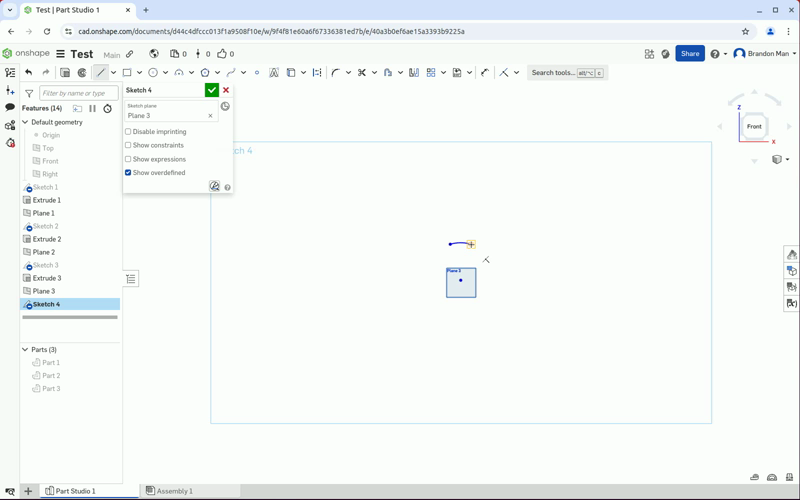
click(471, 244)
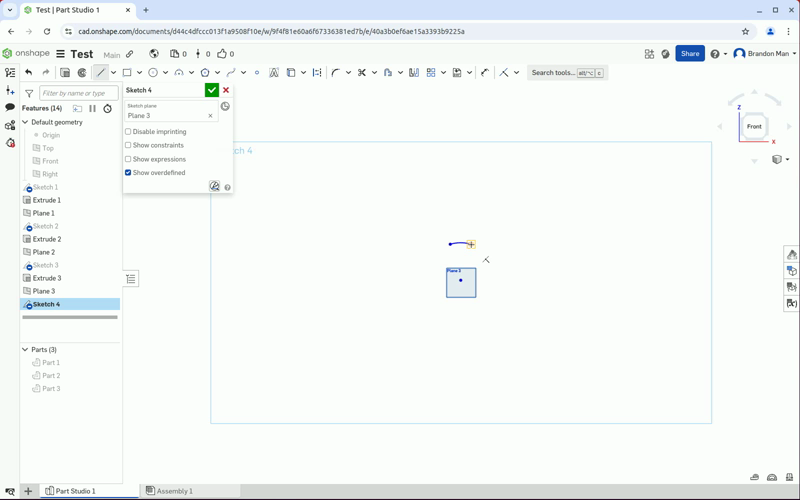
key_down(shift)
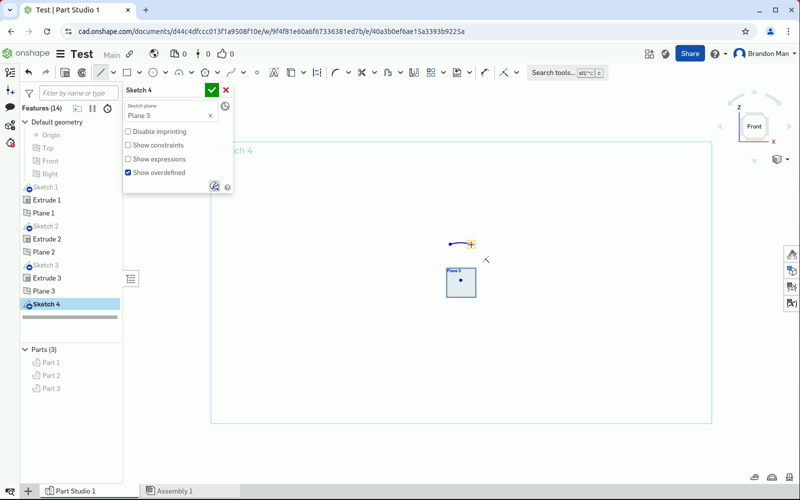
mouse_move(501, 244)
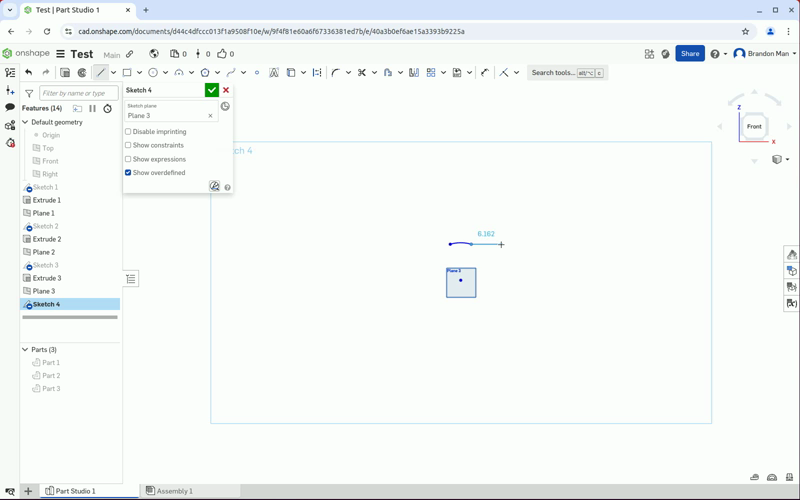
mouse_move(471, 228)
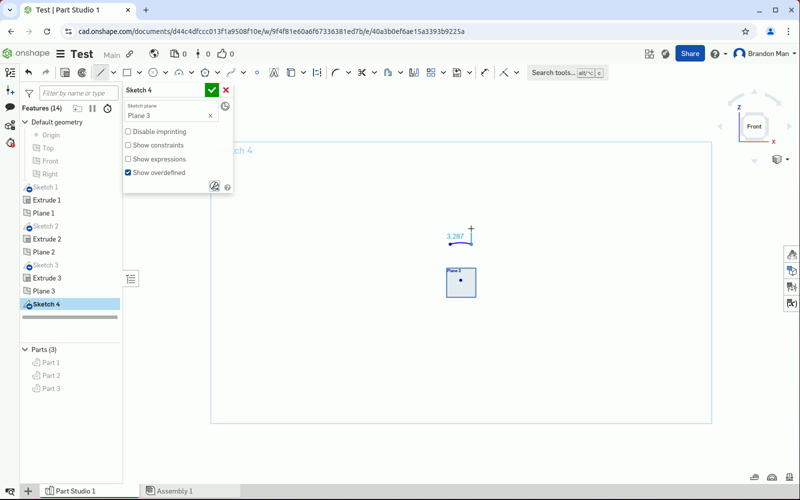
click(471, 228)
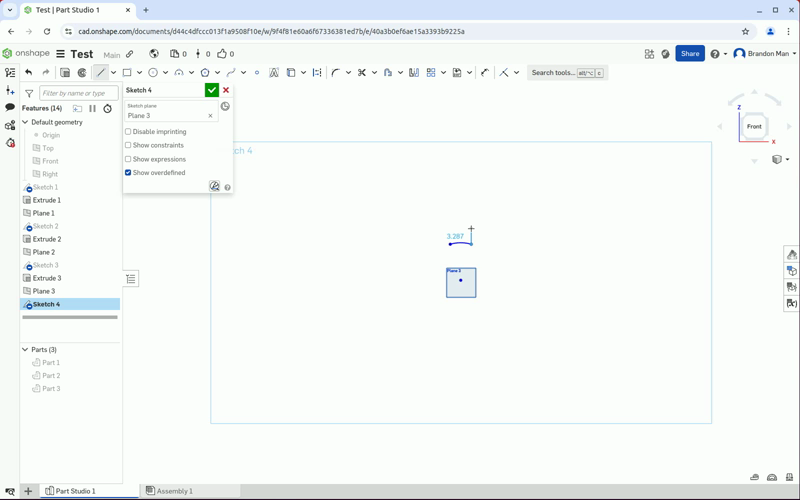
key_up(shift)
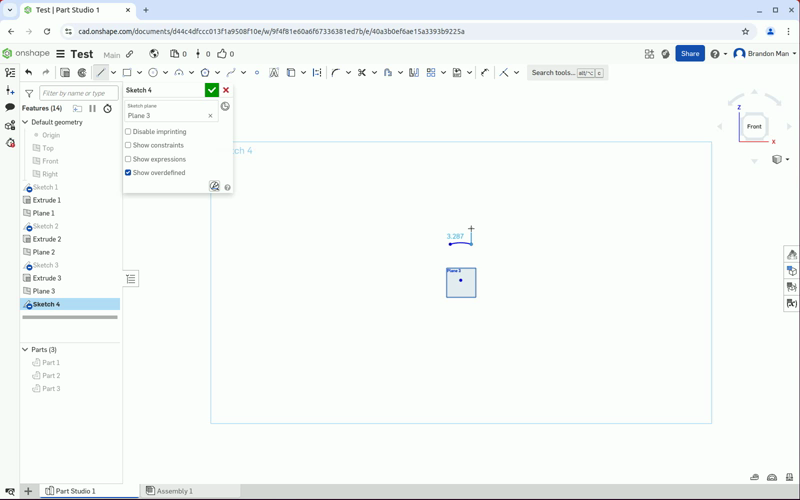
key(esc)
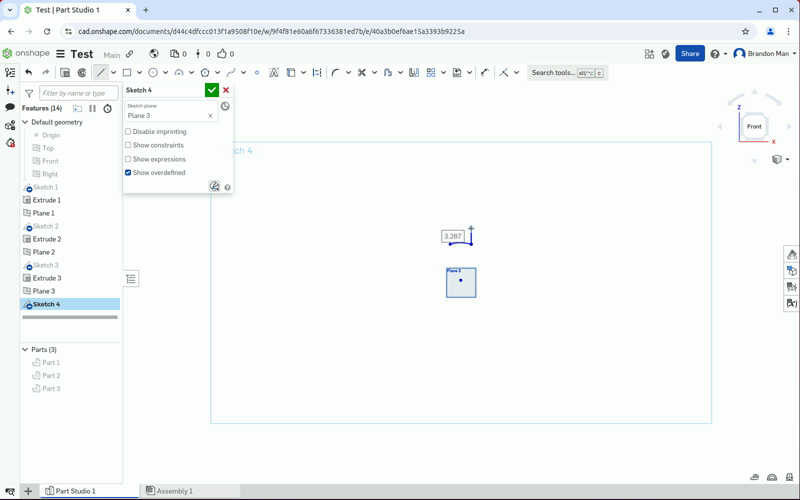
key(a)
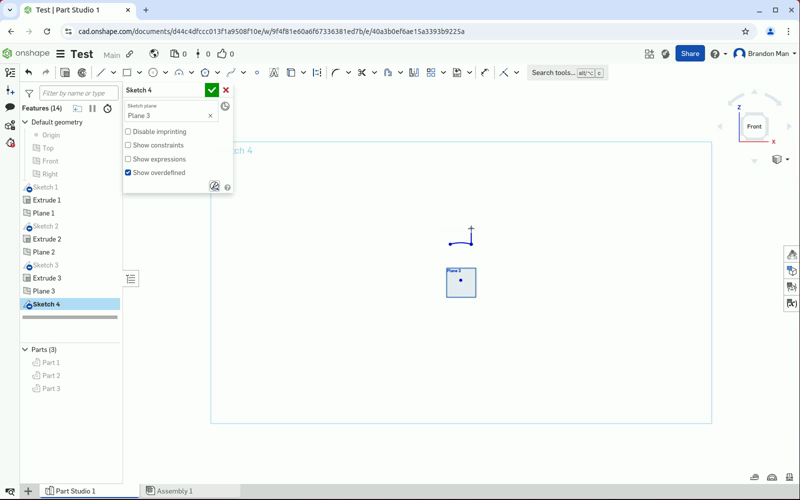
mouse_move(471, 228)
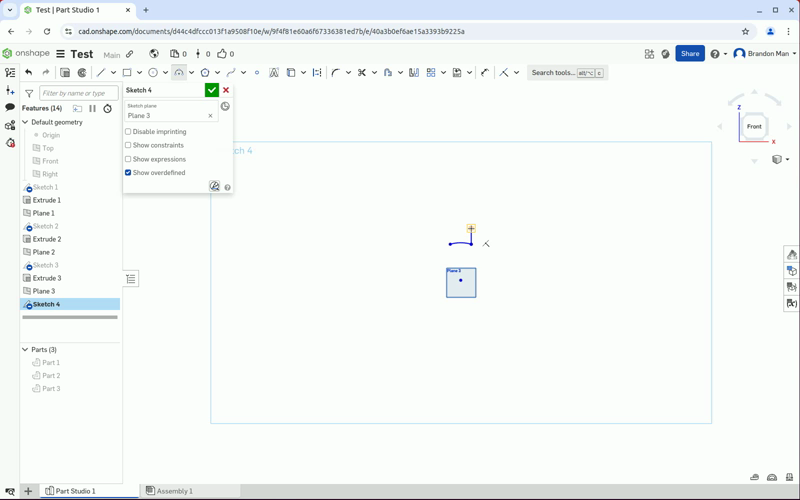
click(471, 228)
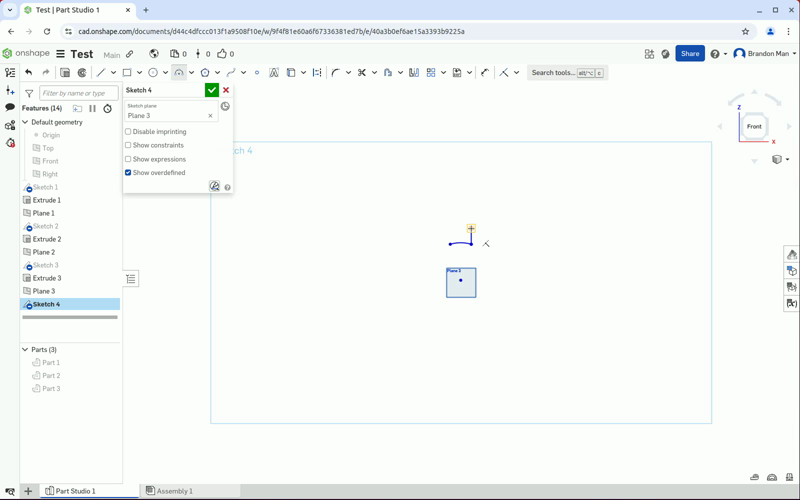
key_down(shift)
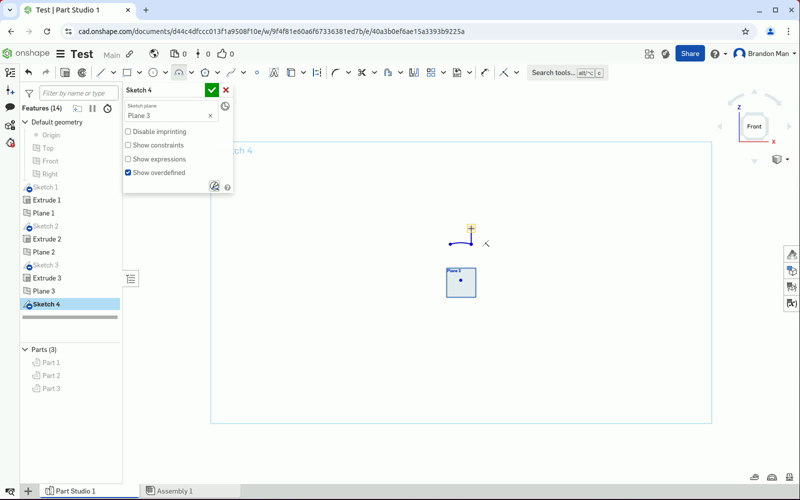
mouse_move(450, 228)
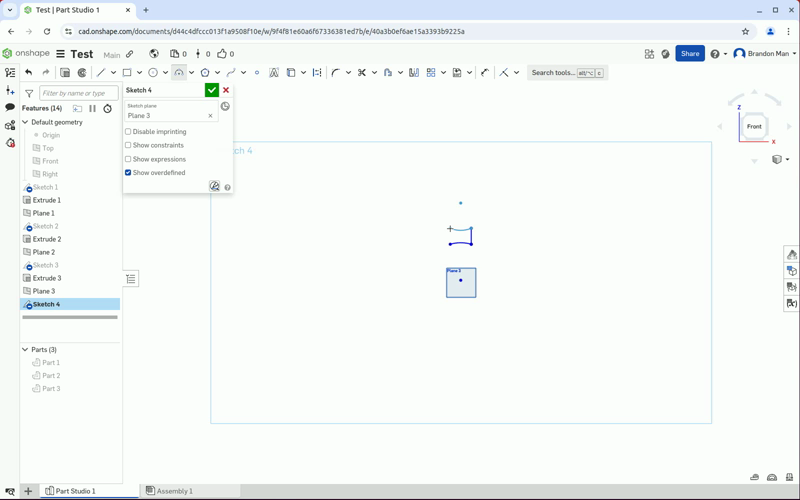
click(450, 228)
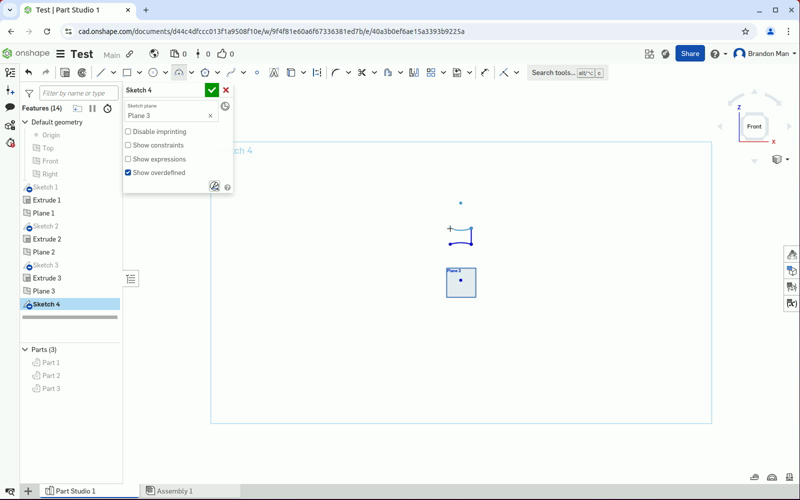
mouse_move(460, 227)
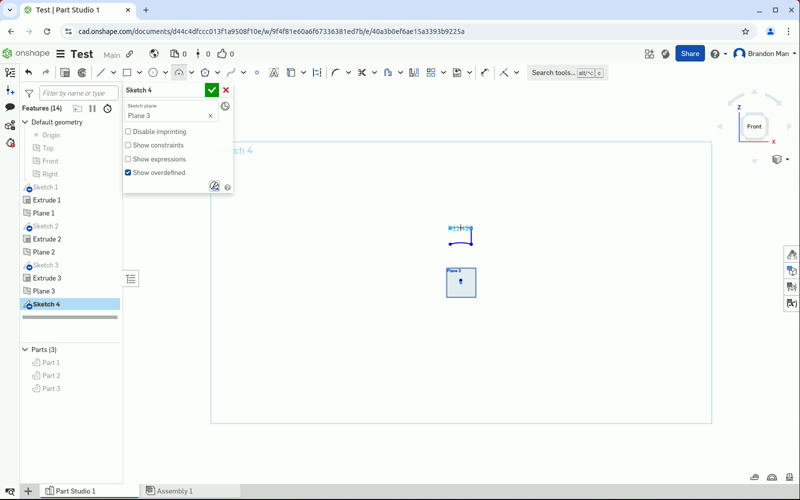
click(460, 227)
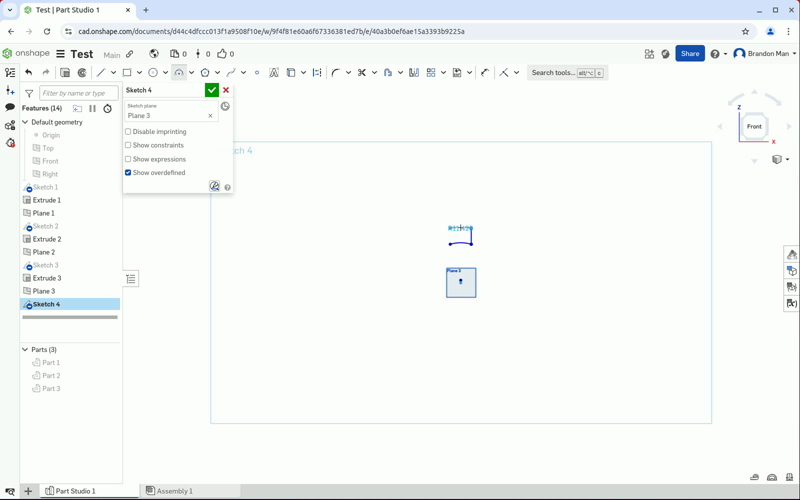
key_up(shift)
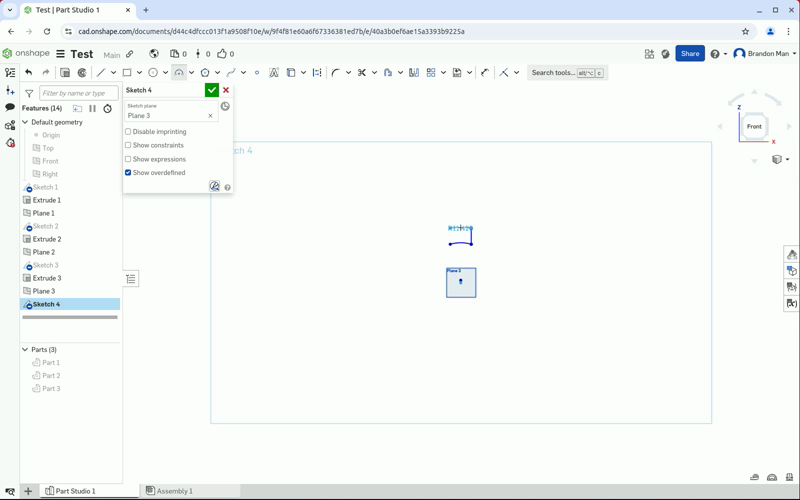
key(esc)
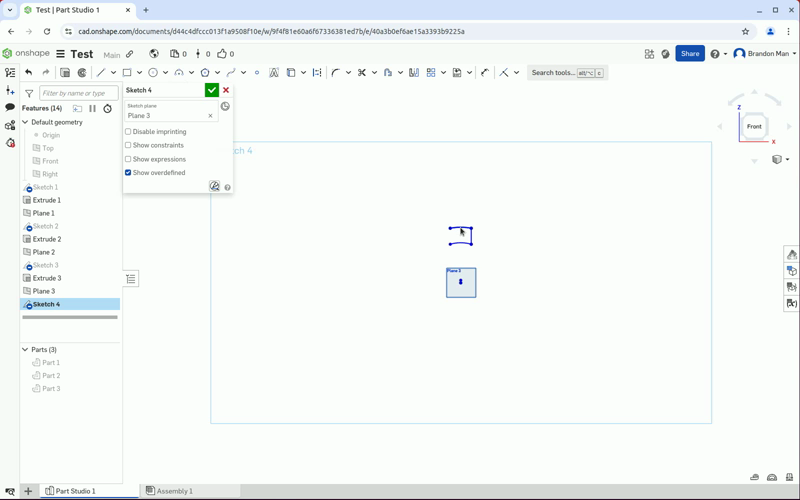
key(l)
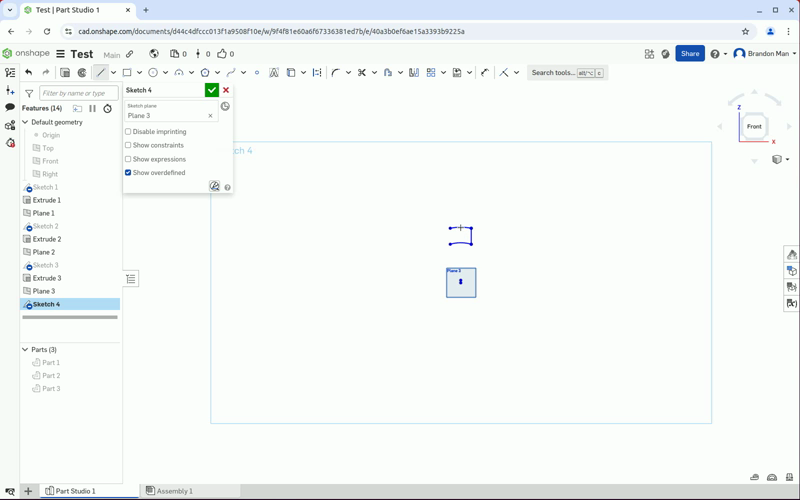
mouse_move(450, 228)
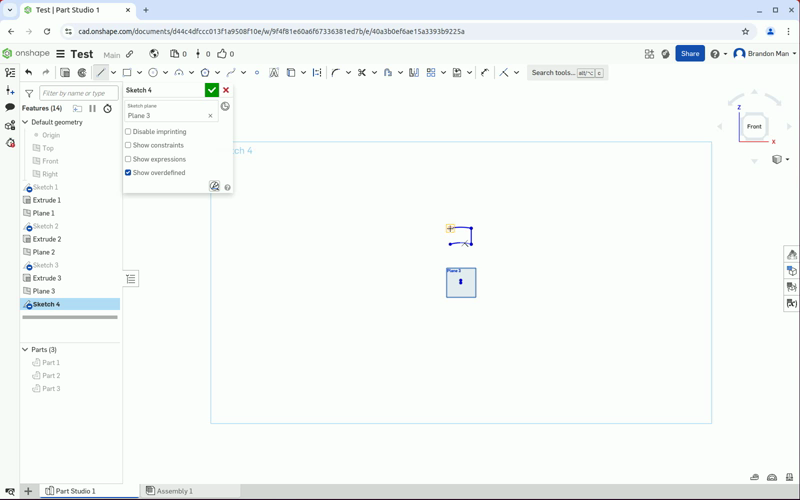
click(450, 228)
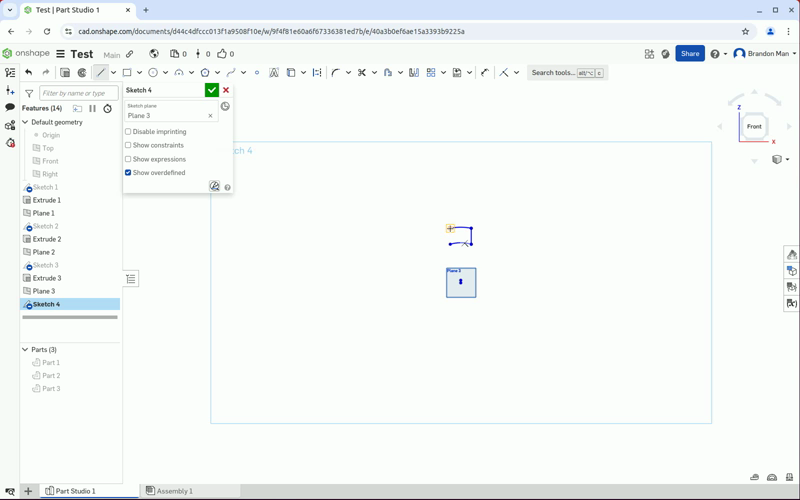
mouse_move(480, 228)
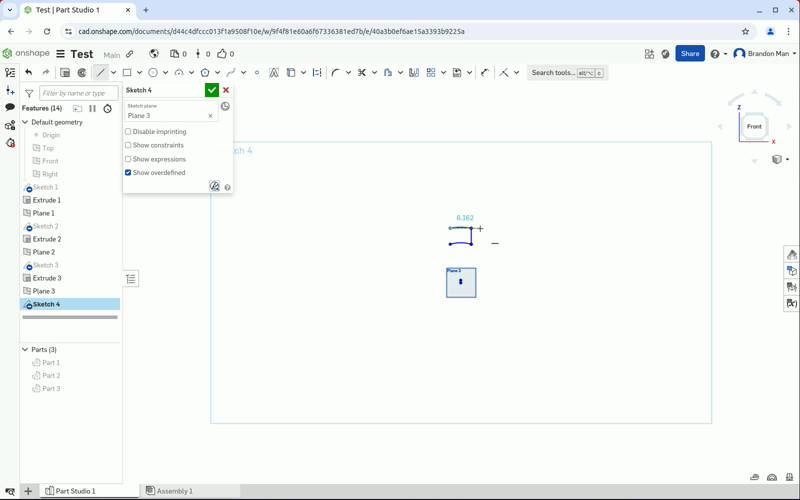
key_down(shift)
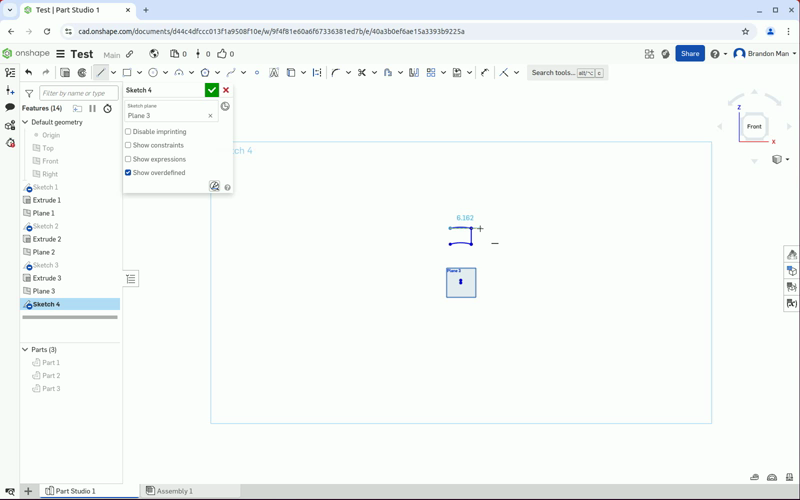
mouse_move(450, 244)
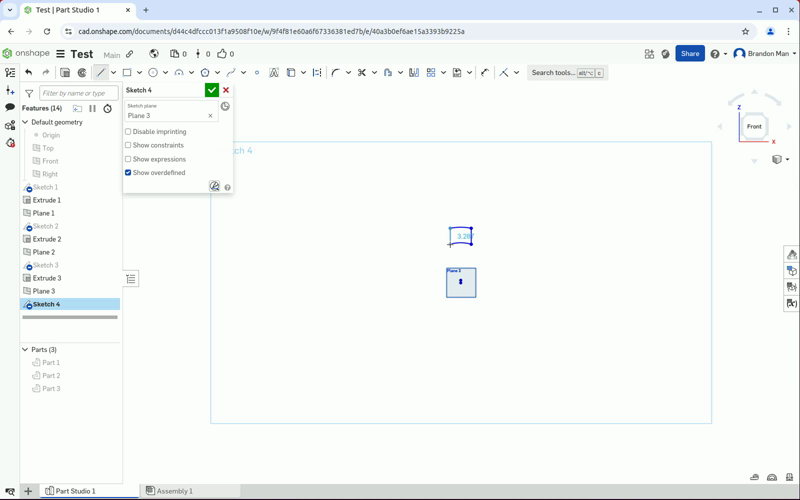
key_up(shift)
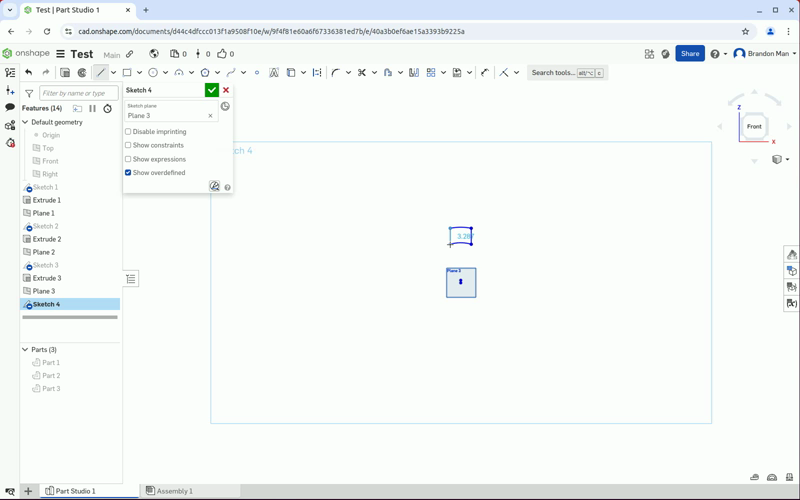
click(450, 244)
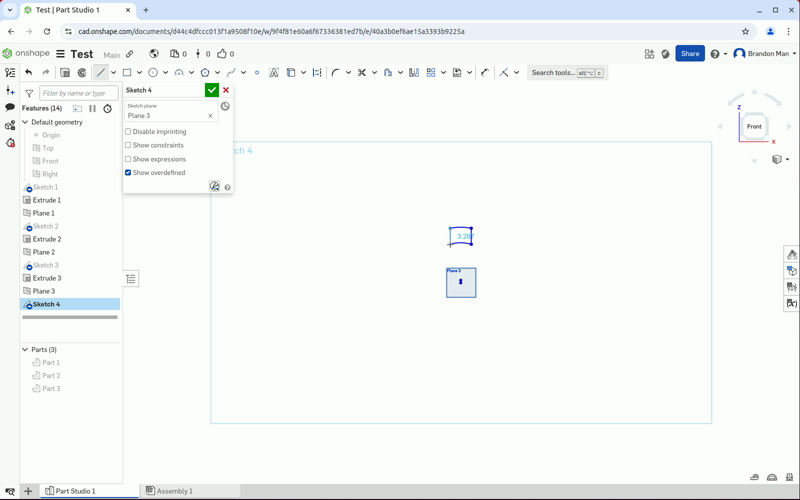
key(esc)
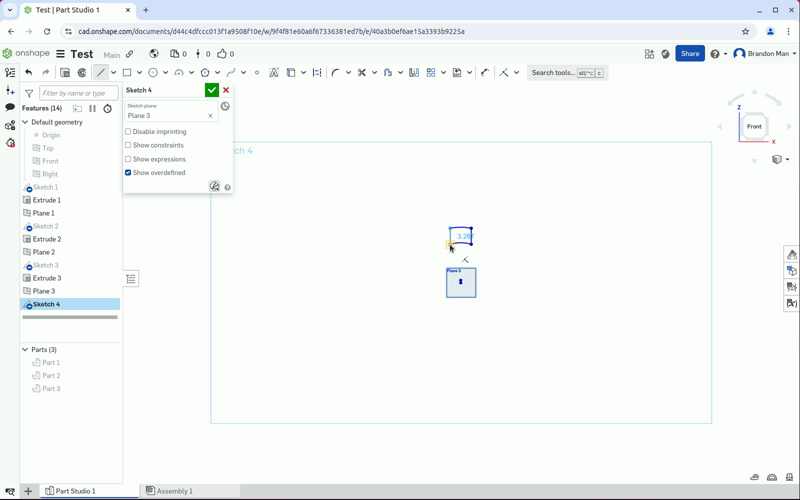
mouse_move(461, 236)
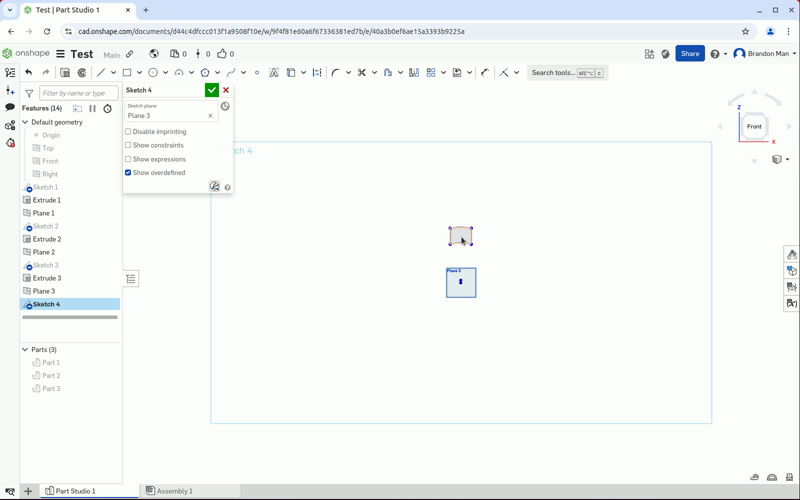
scroll(6)
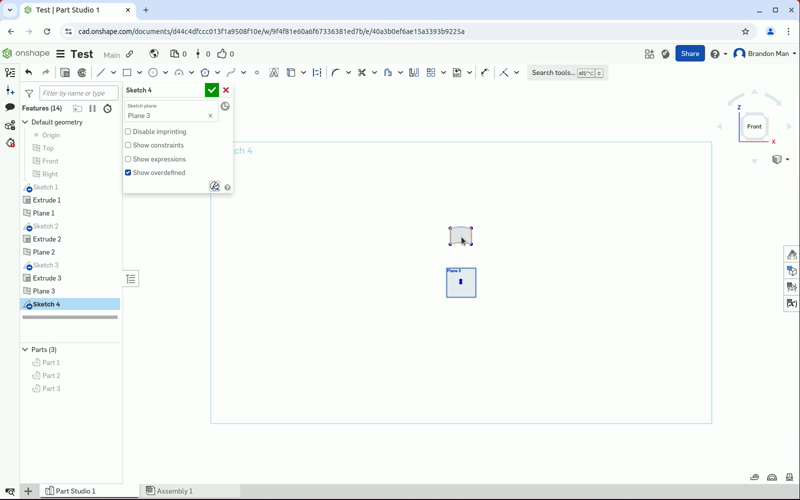
scroll(6)
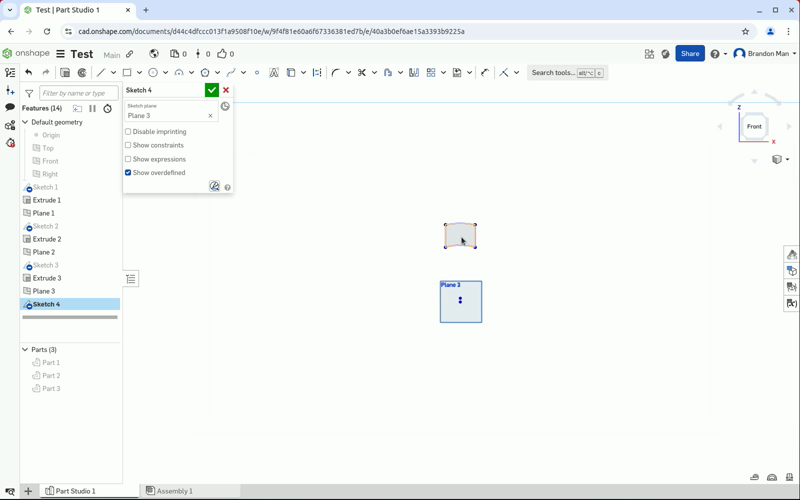
scroll(6)
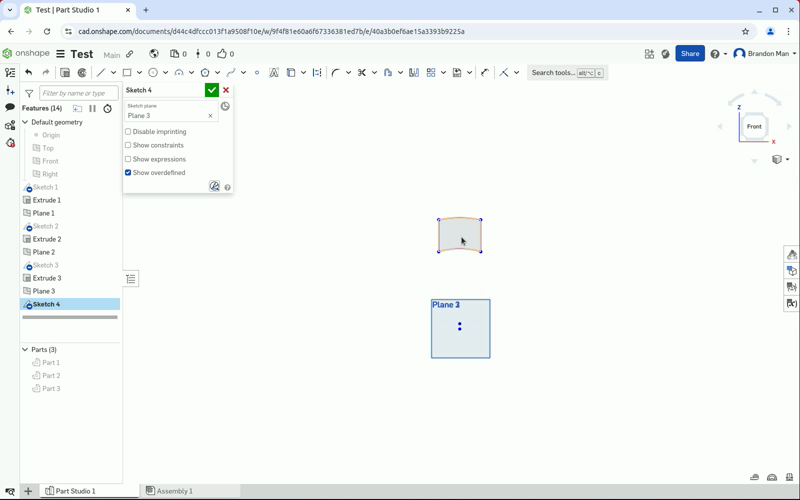
scroll(6)
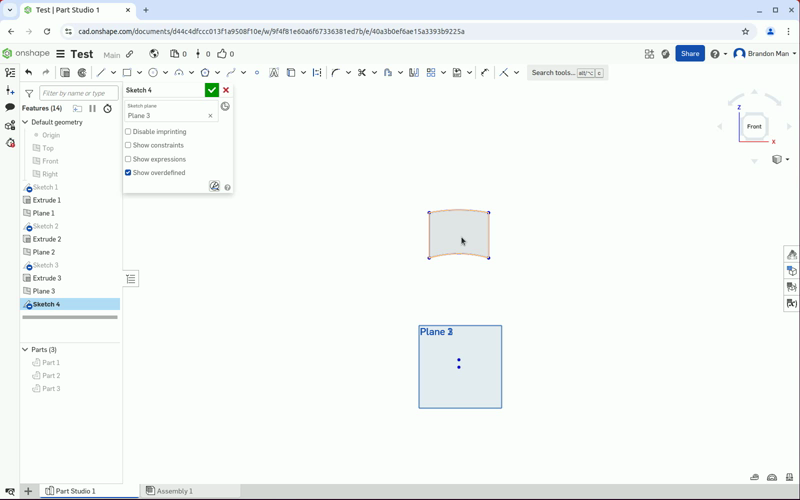
scroll(6)
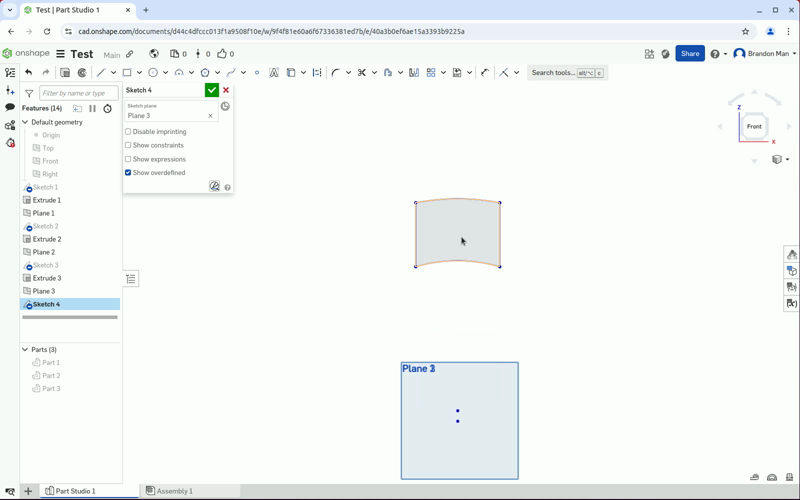
scroll(6)
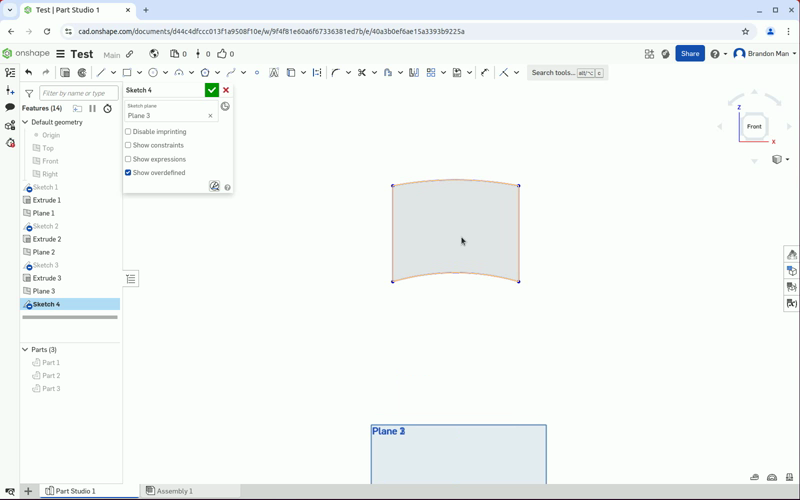
scroll(6)
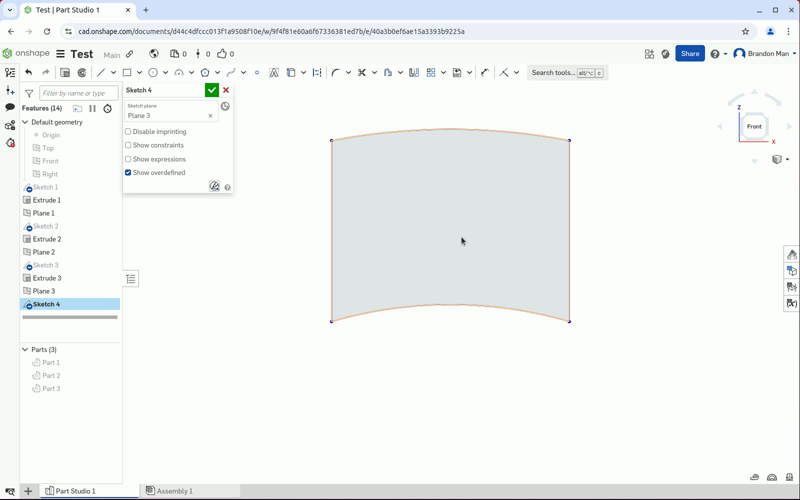
click(461, 236)
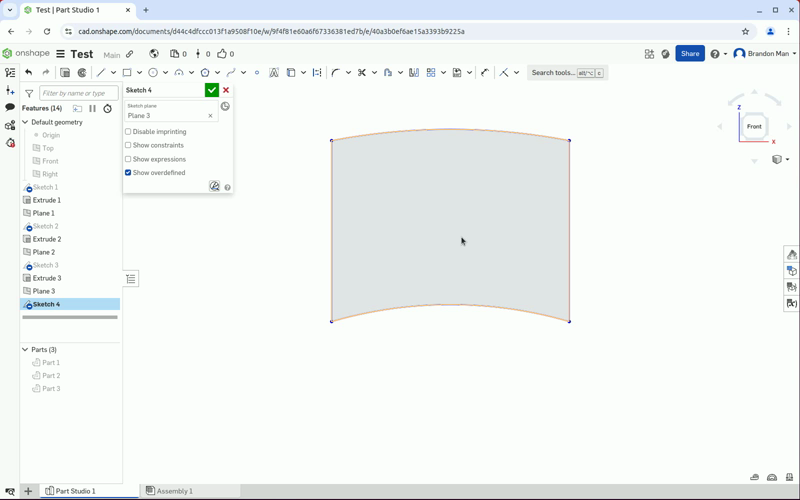
scroll(-6)
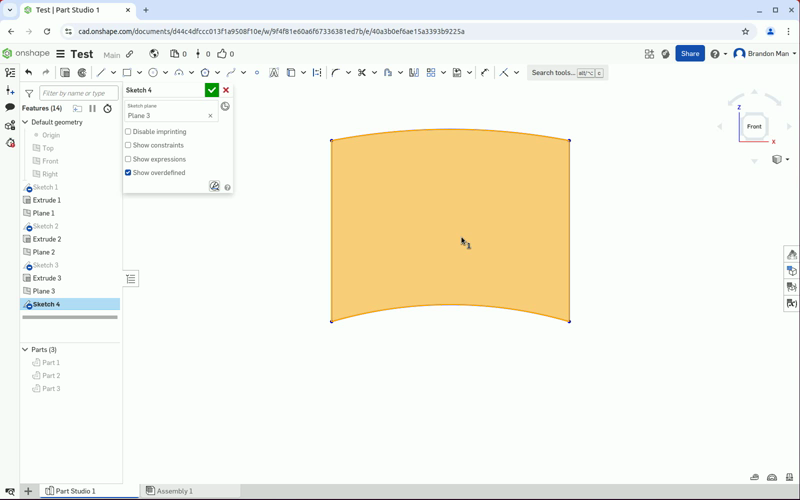
scroll(-6)
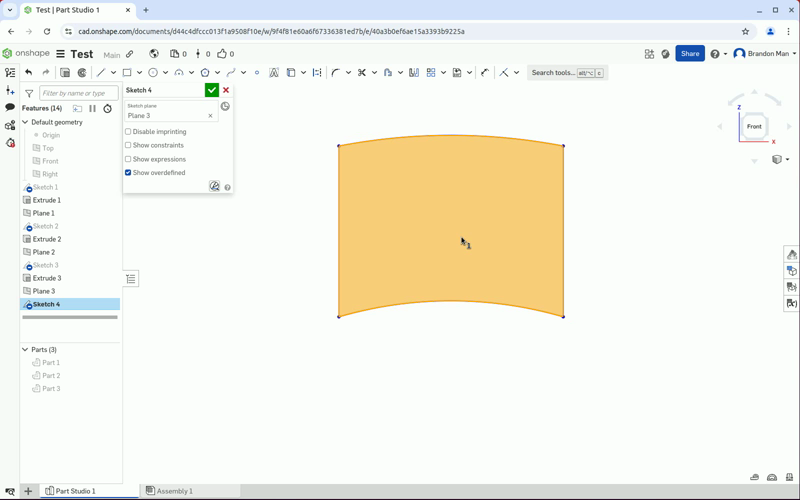
scroll(-6)
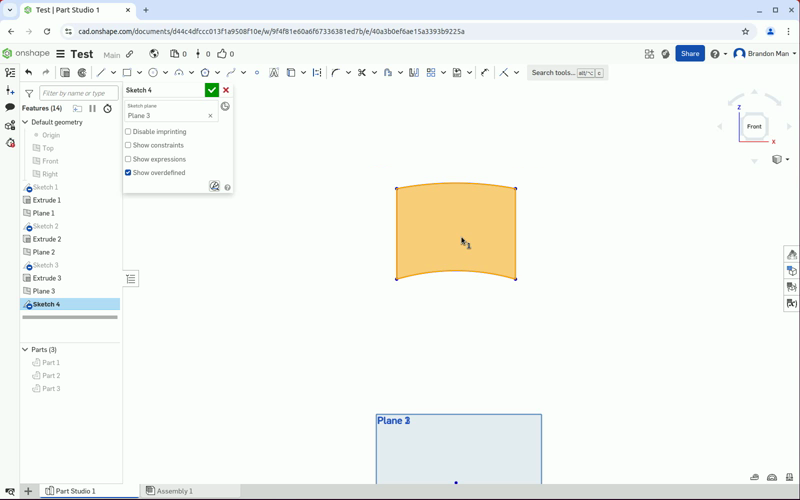
scroll(-6)
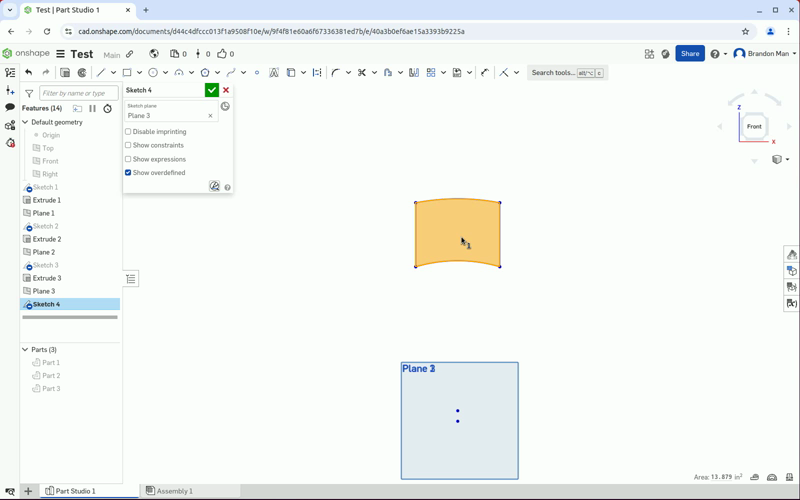
scroll(-6)
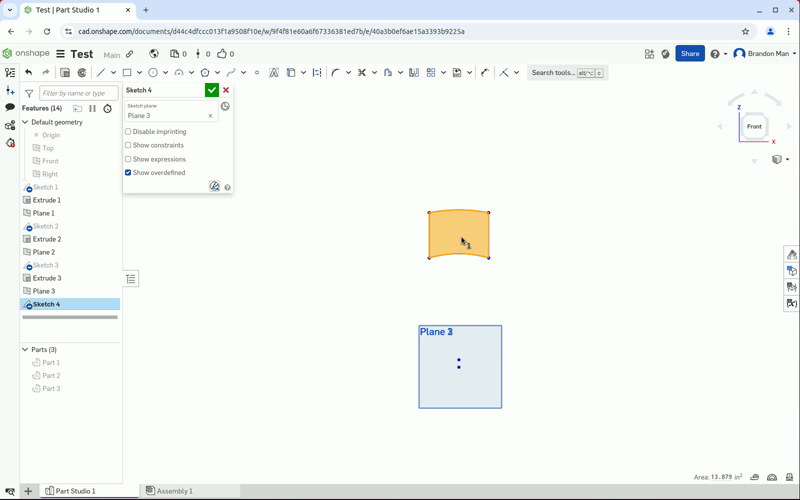
scroll(-6)
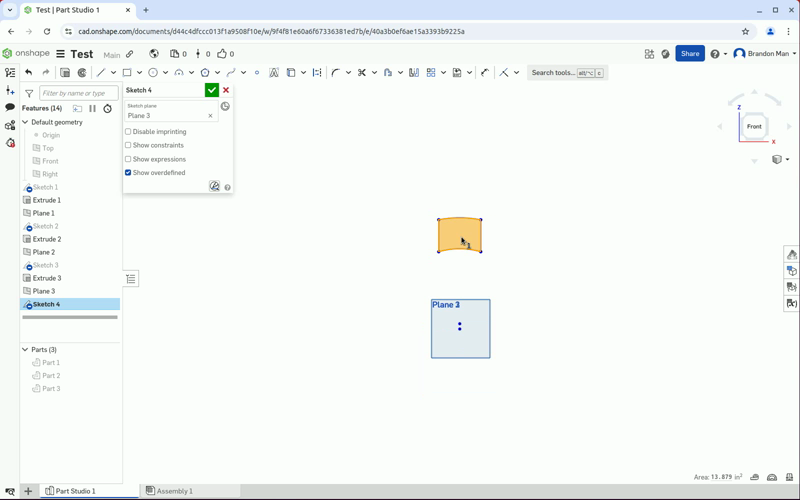
scroll(-6)
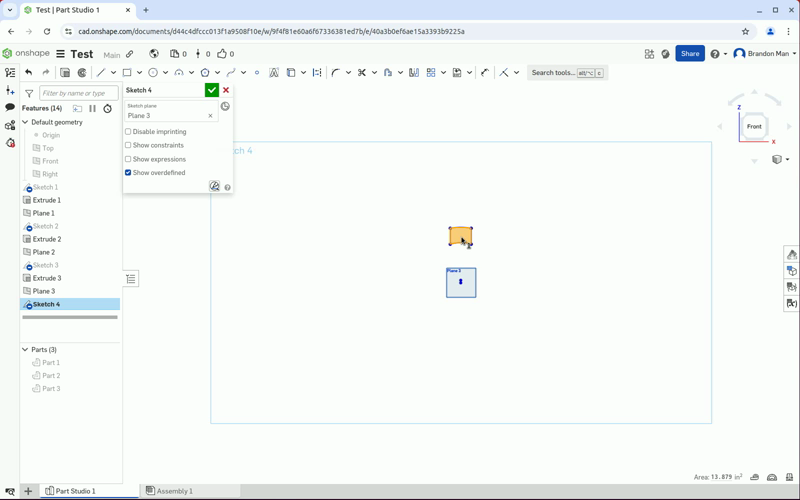
mouse_move(73, 352)
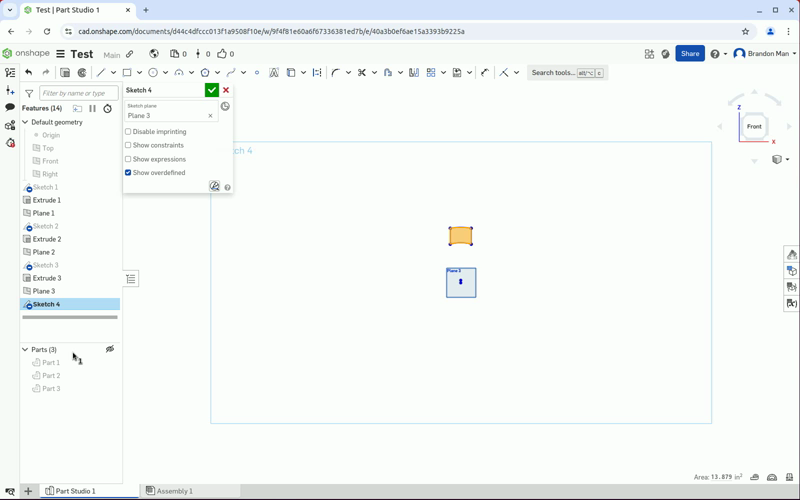
key(shift+y)
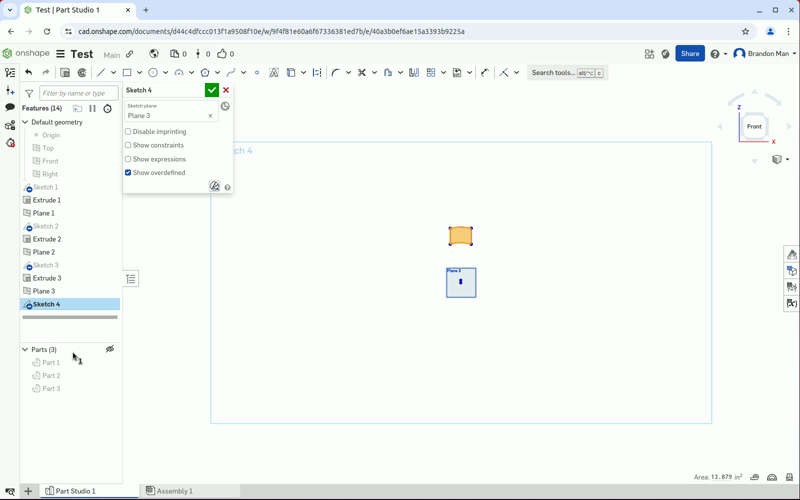
key(shift+e)
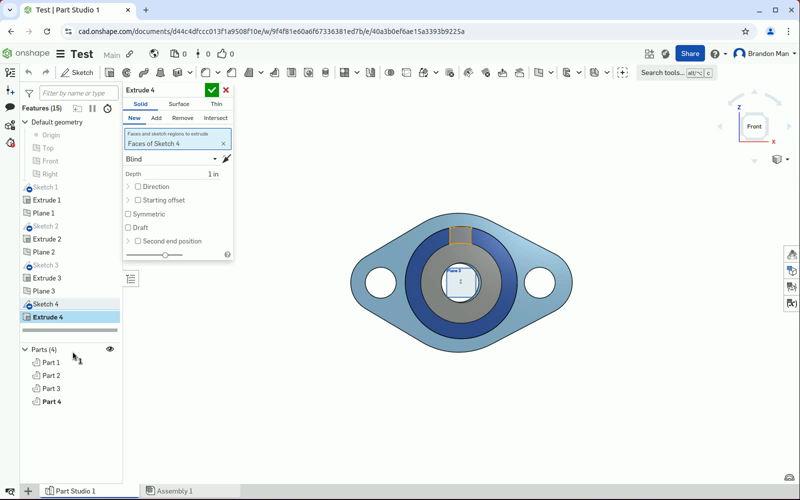
mouse_move(143, 106)
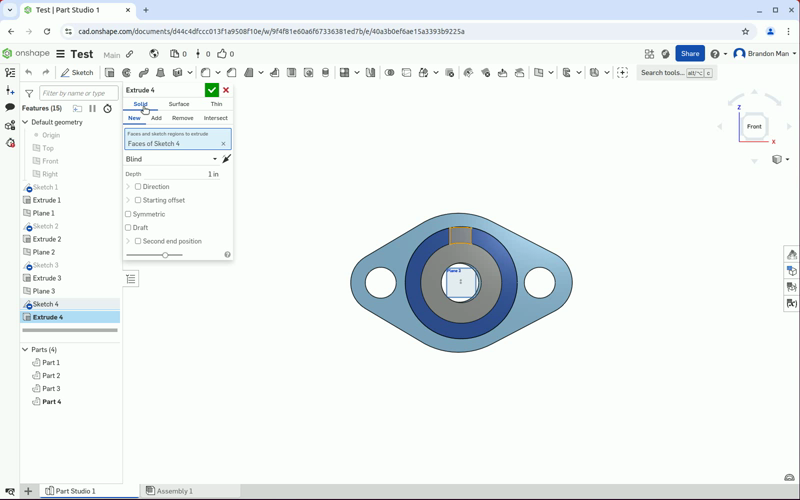
click(143, 106)
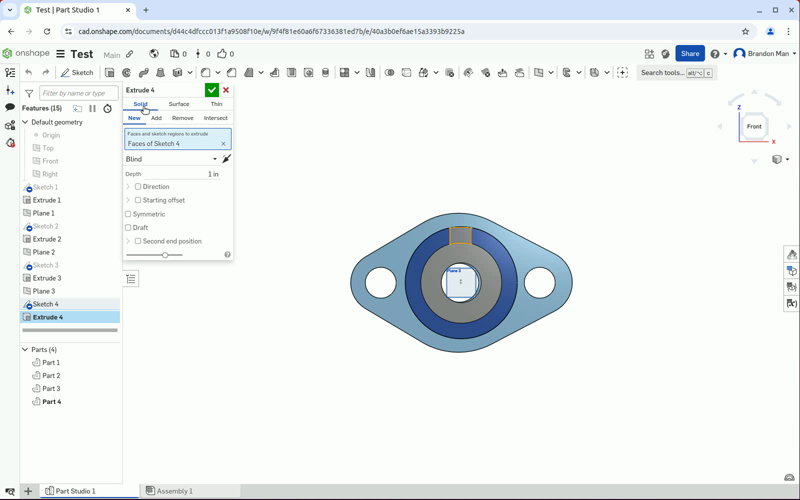
mouse_move(186, 120)
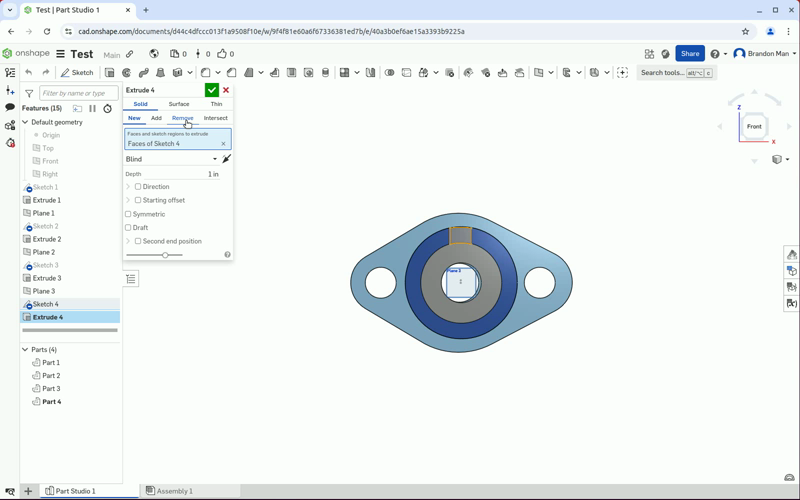
click(186, 120)
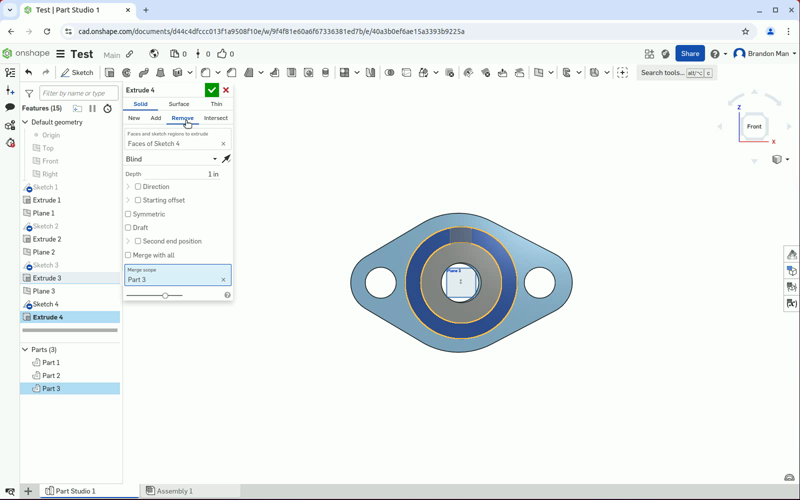
key(tab, 4)
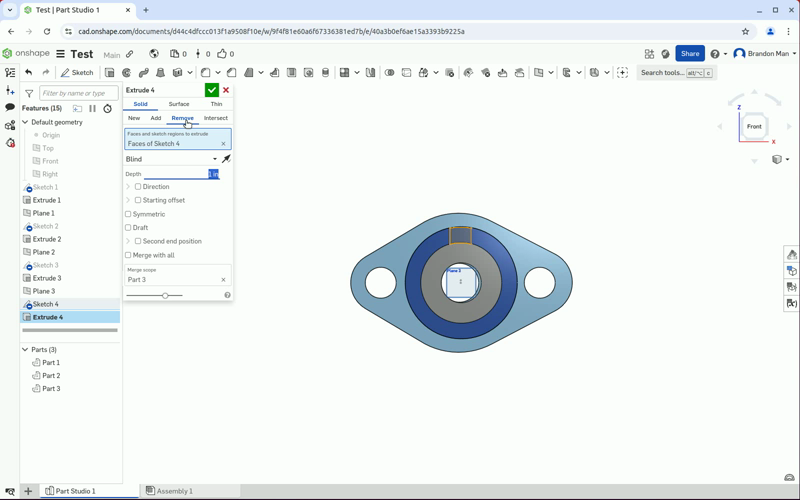
text(4.092)
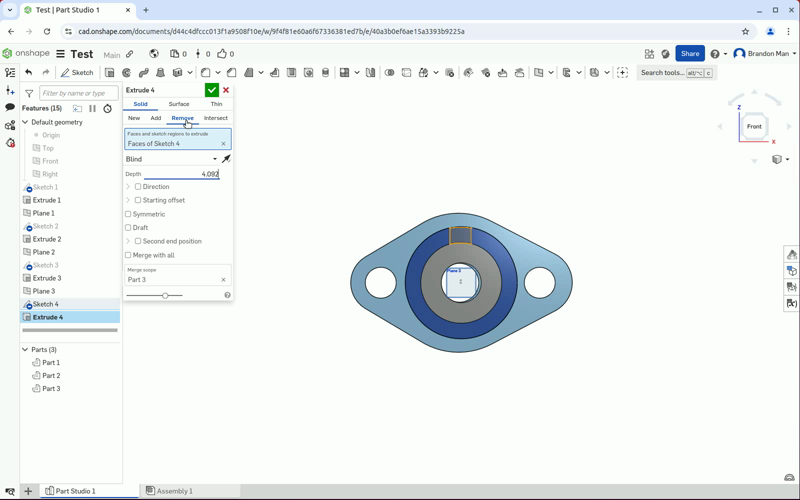
key(tab, 6)
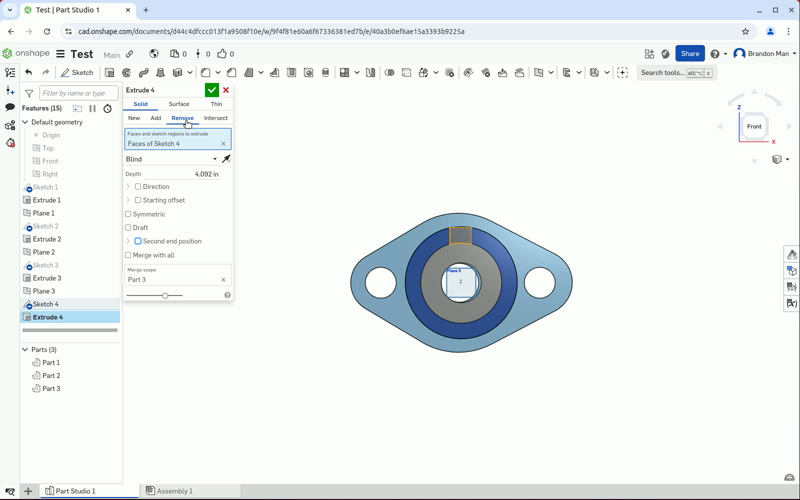
key(space)
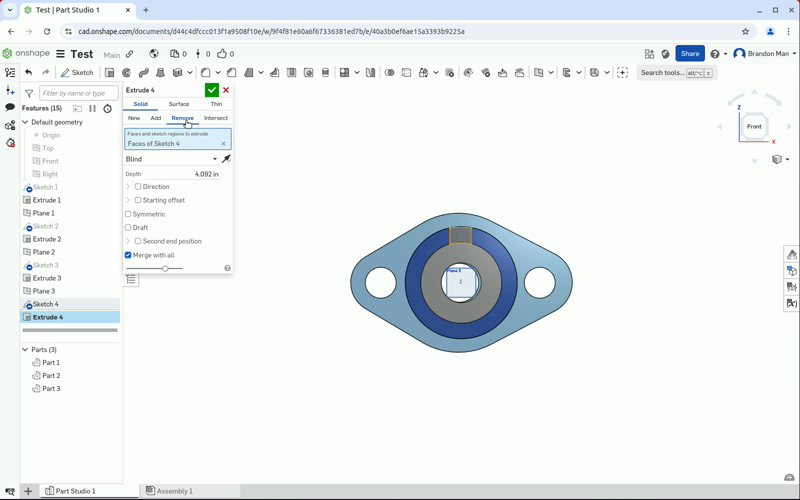
key(enter)
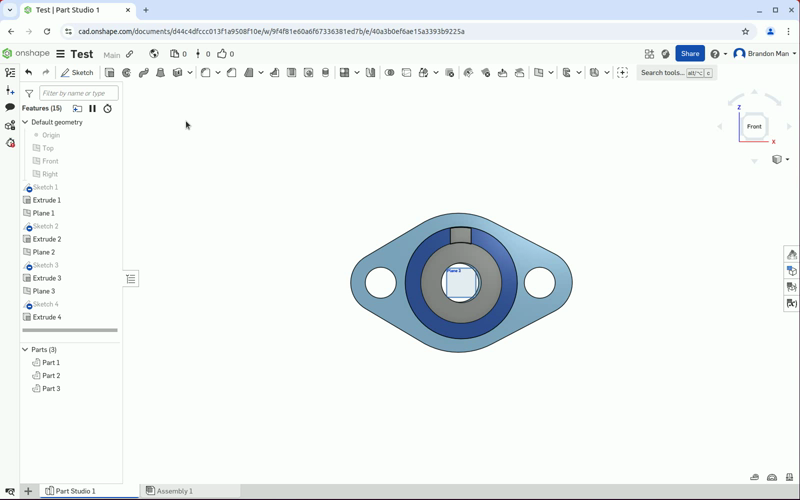
key(shift+h)
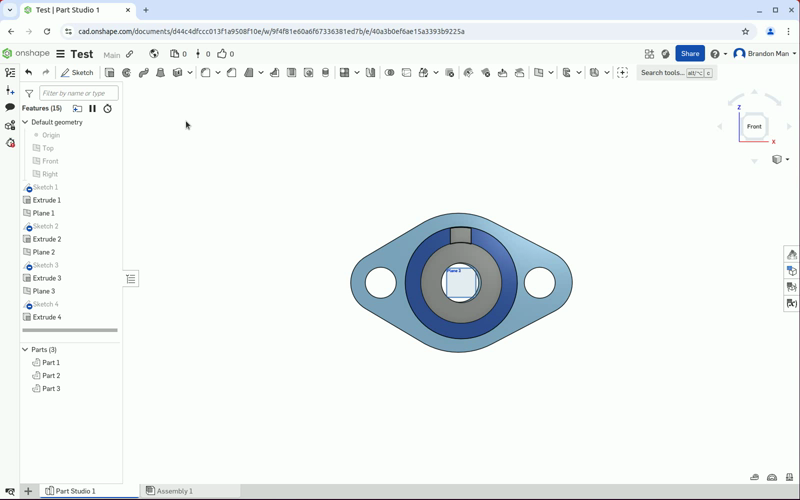
key(shift+h)
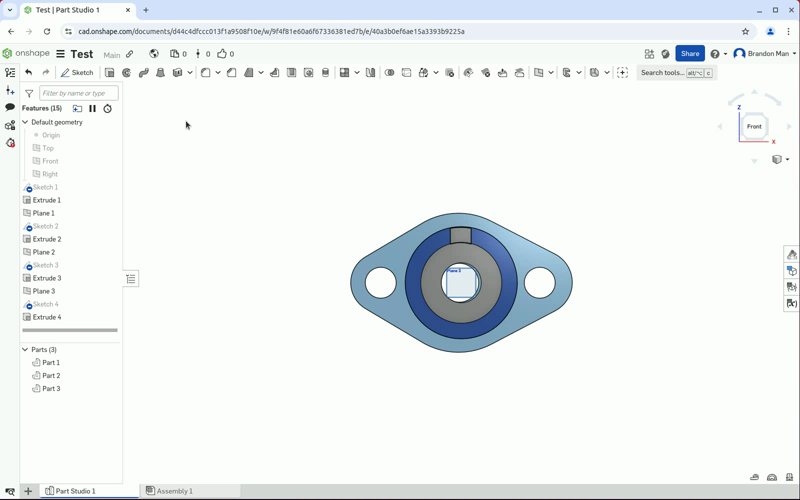
mouse_move(73, 189)
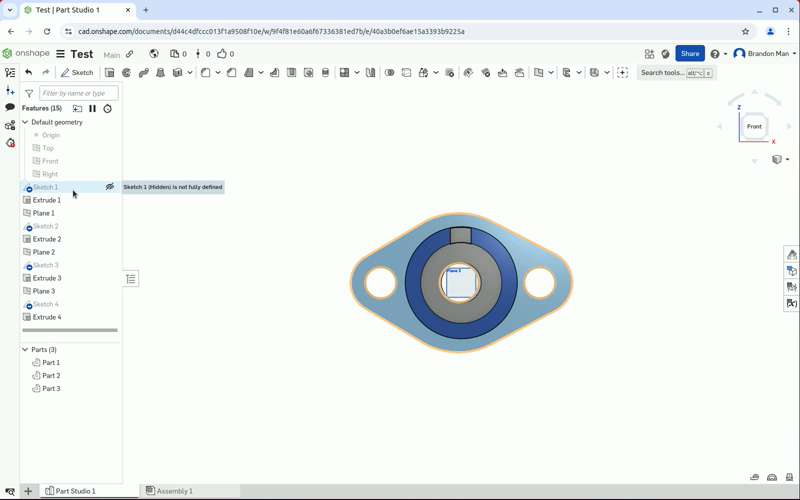
click(73, 189)
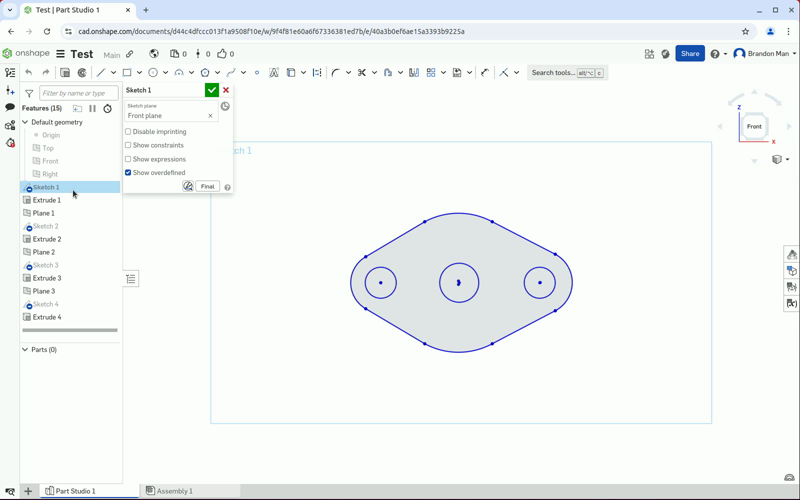
mouse_move(229, 92)
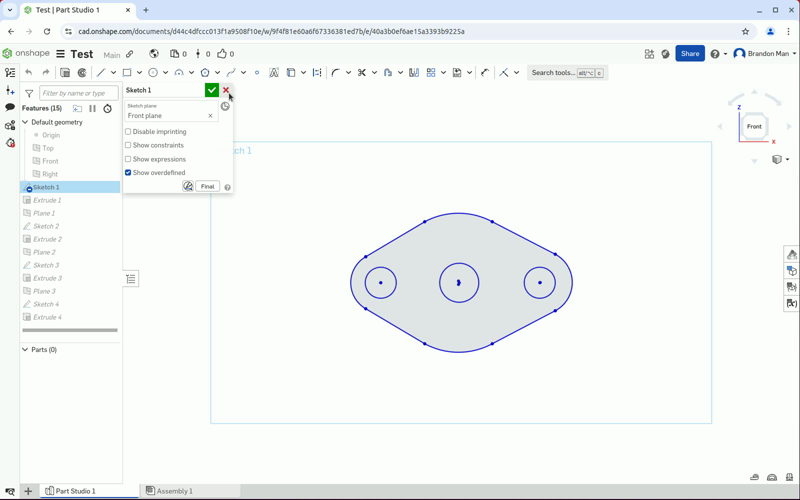
click(229, 92)
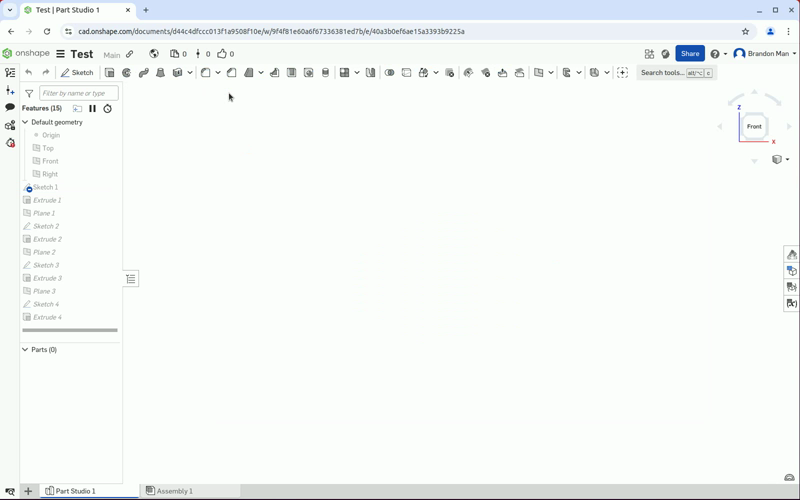
key(shift+s)
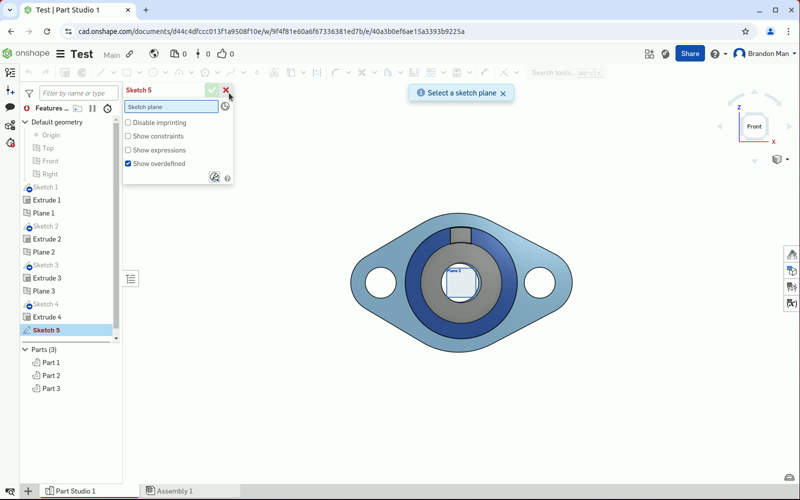
mouse_move(69, 293)
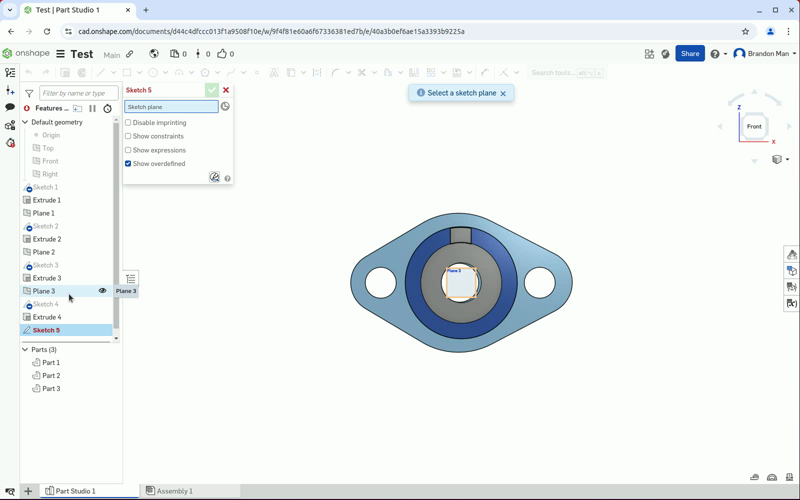
click(69, 293)
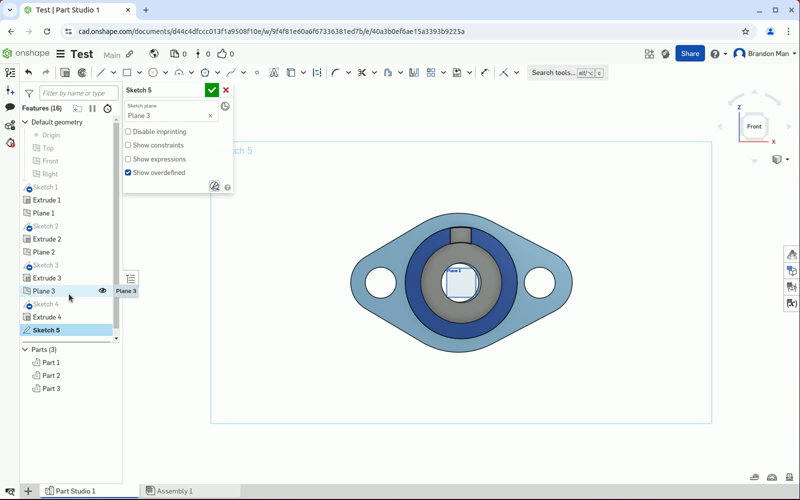
mouse_move(73, 352)
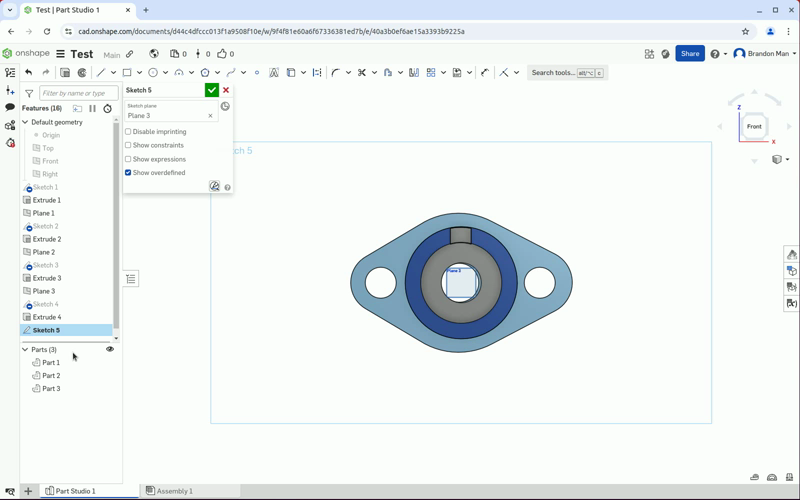
key(y)
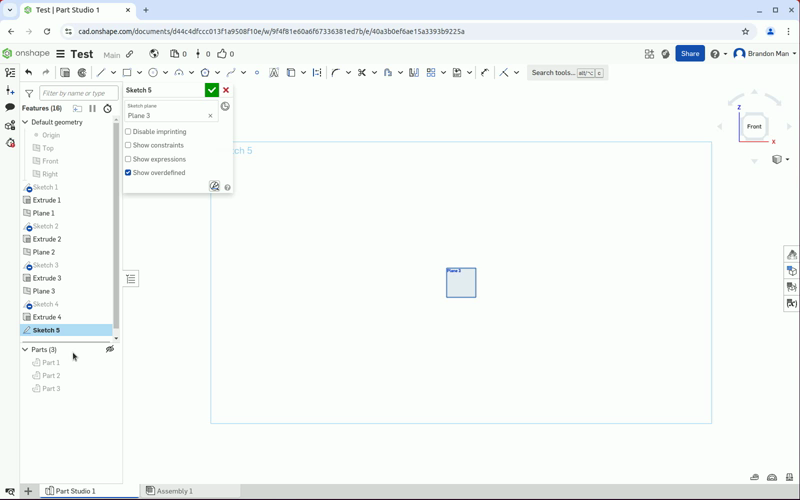
key(l)
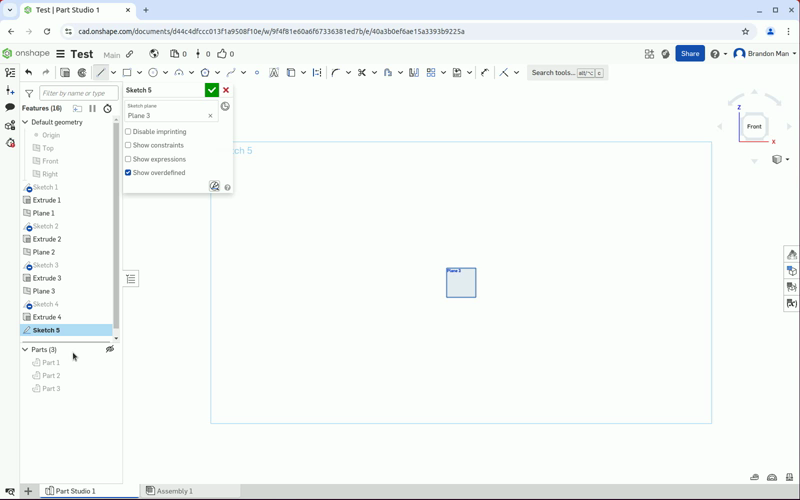
key_down(shift)
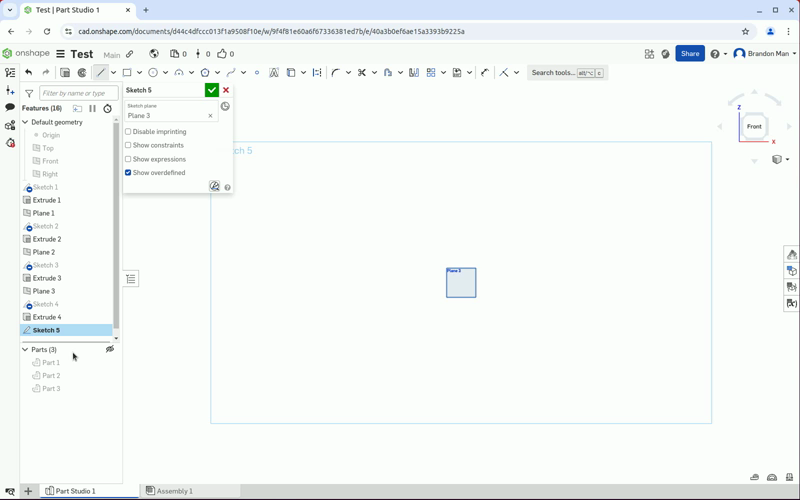
mouse_move(499, 293)
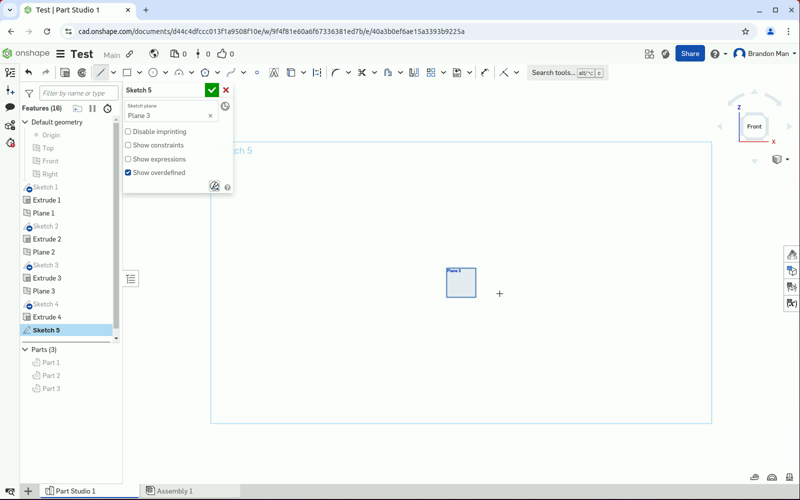
click(499, 293)
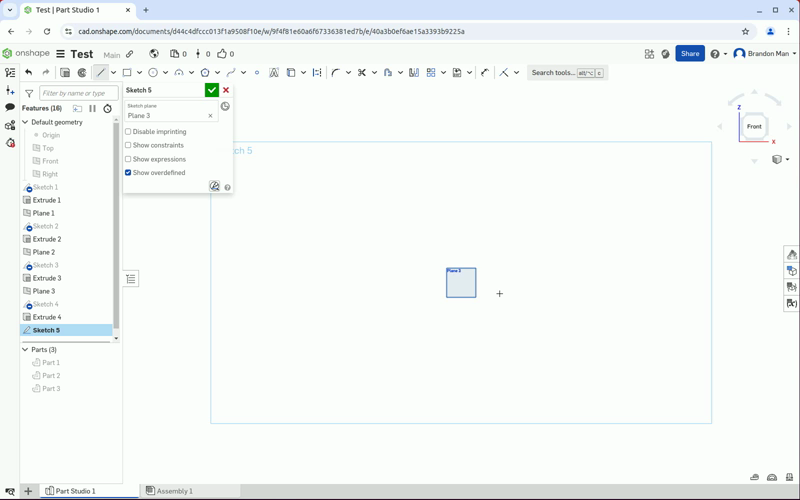
key_up(shift)
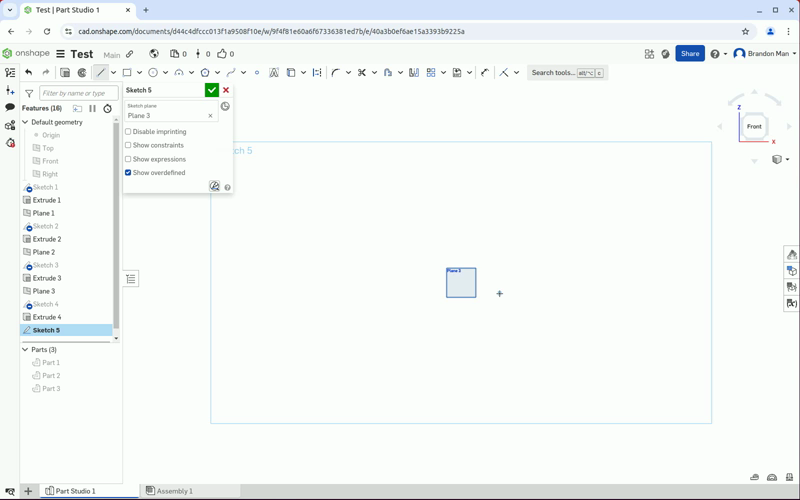
key_down(shift)
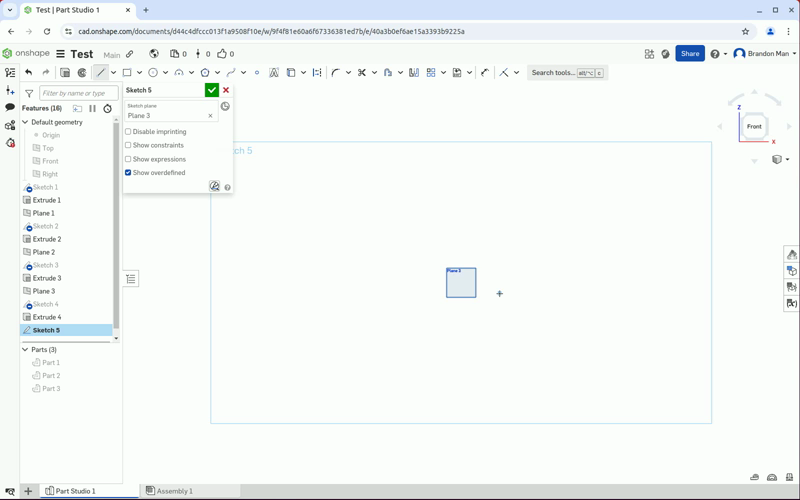
mouse_move(529, 293)
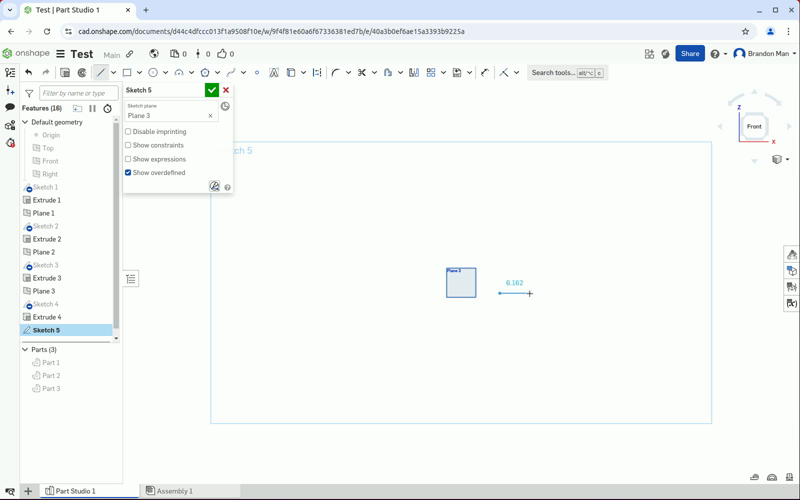
mouse_move(515, 293)
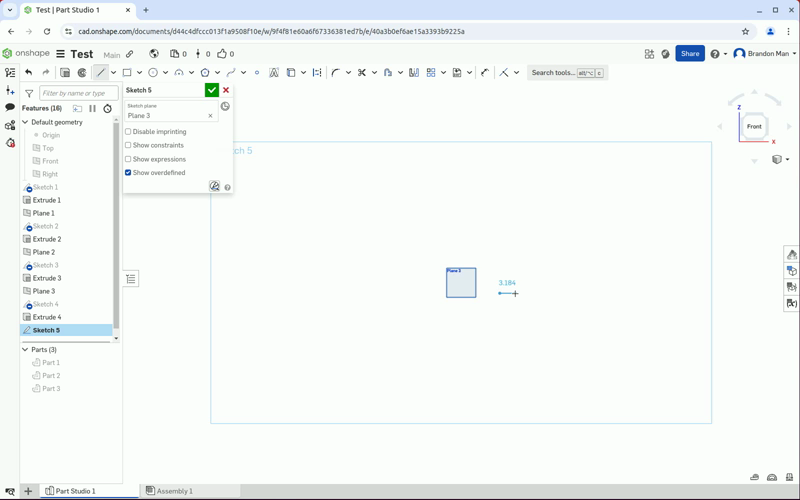
click(515, 293)
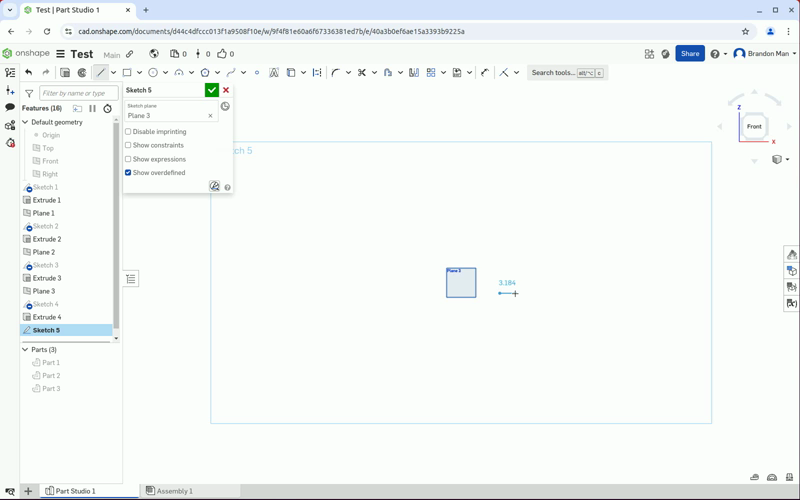
key_up(shift)
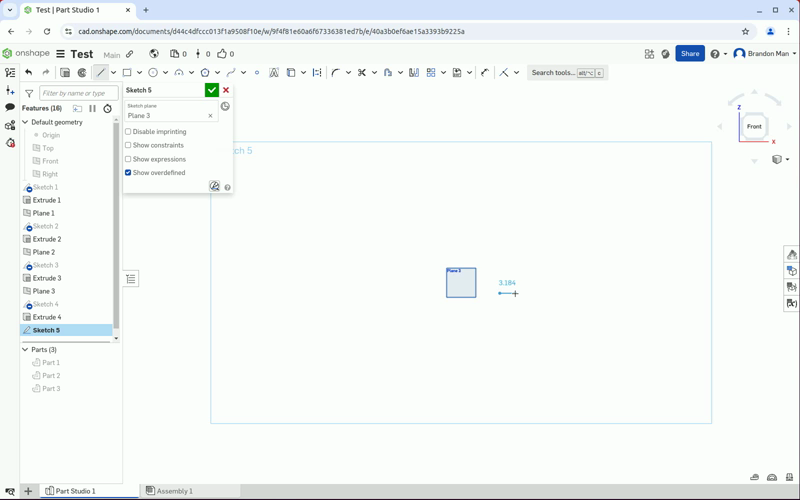
key(esc)
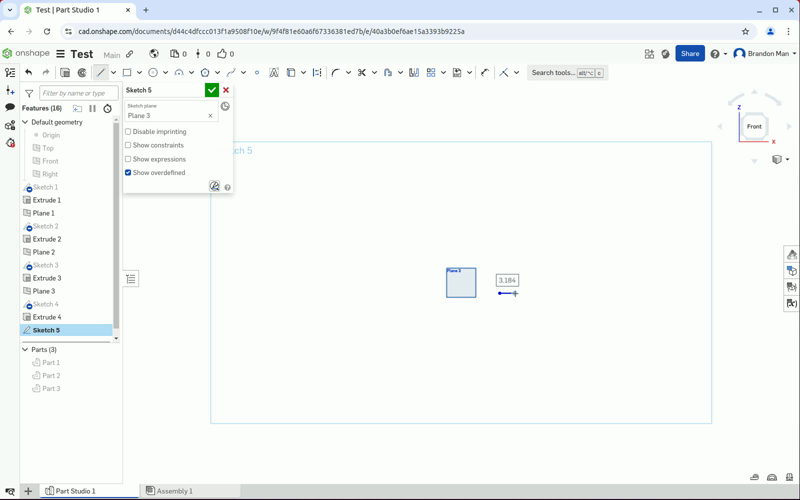
key(a)
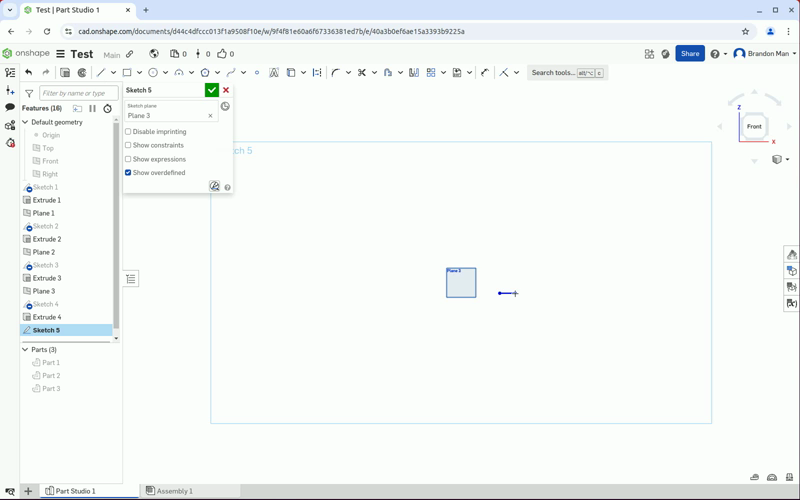
mouse_move(515, 293)
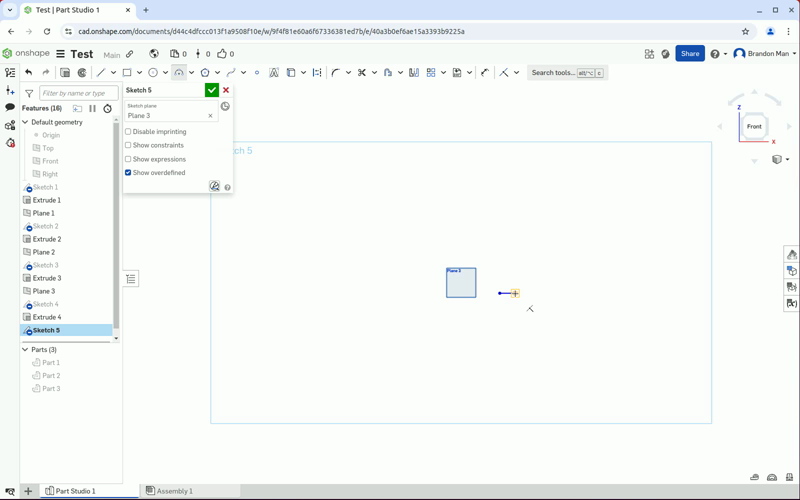
click(515, 293)
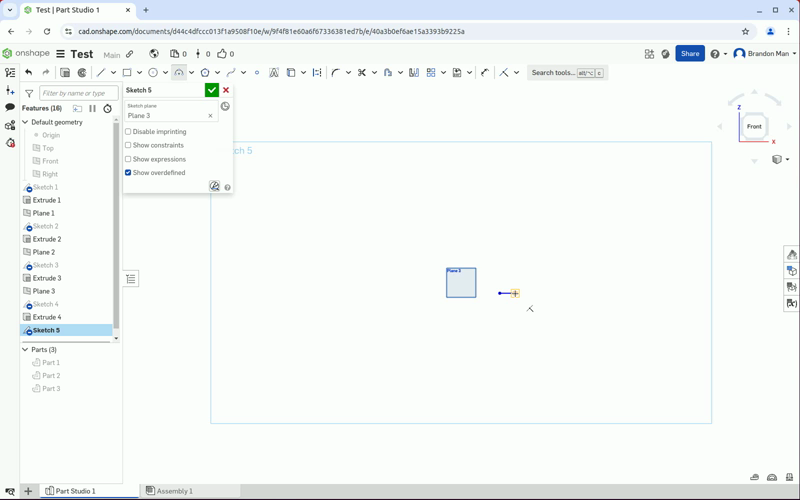
key_down(shift)
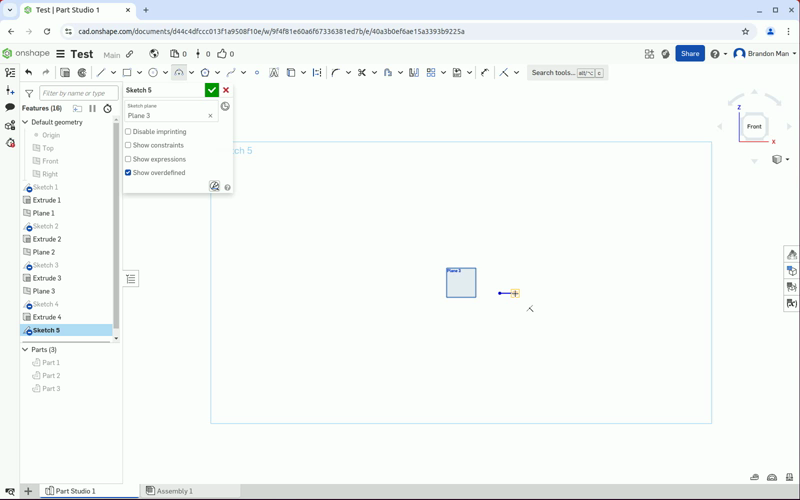
mouse_move(515, 272)
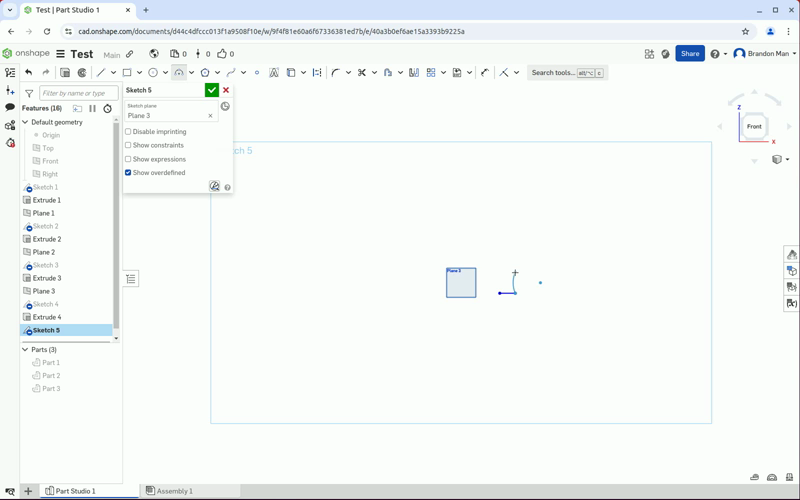
click(515, 272)
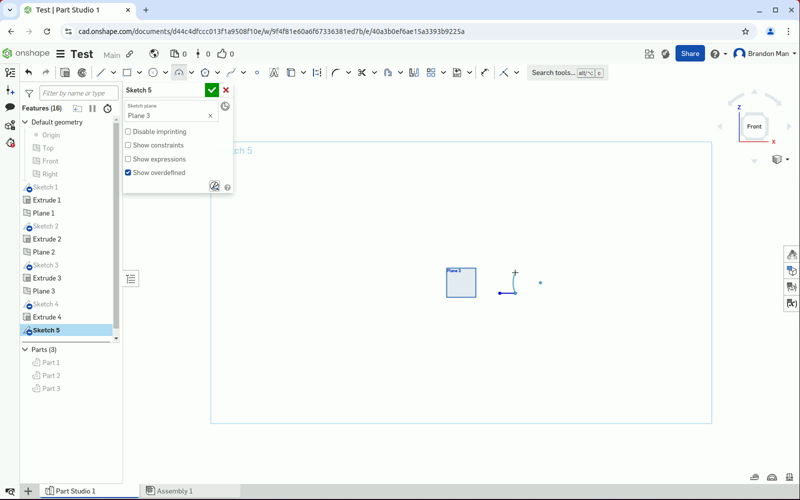
mouse_move(516, 282)
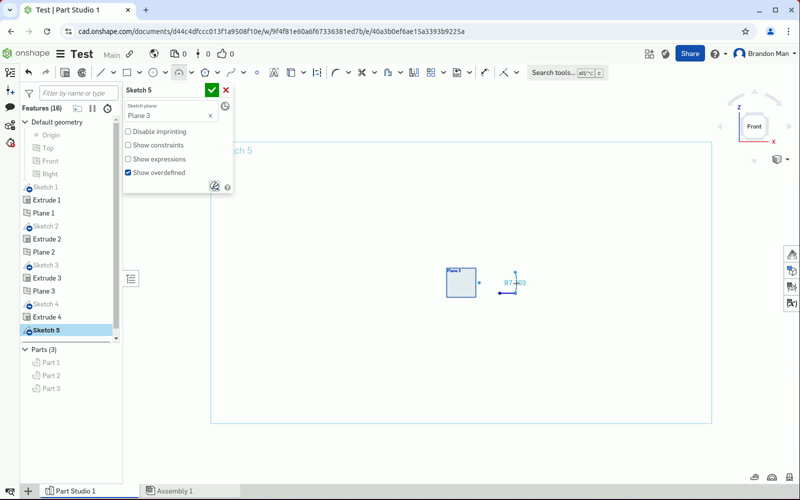
click(516, 282)
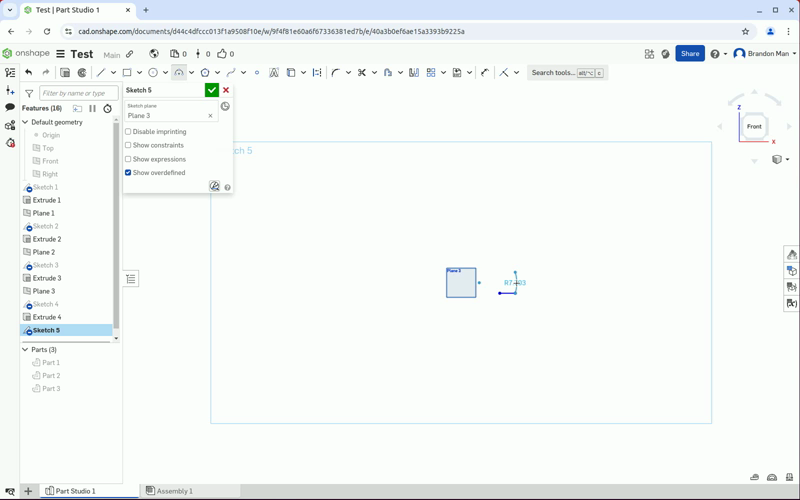
key_up(shift)
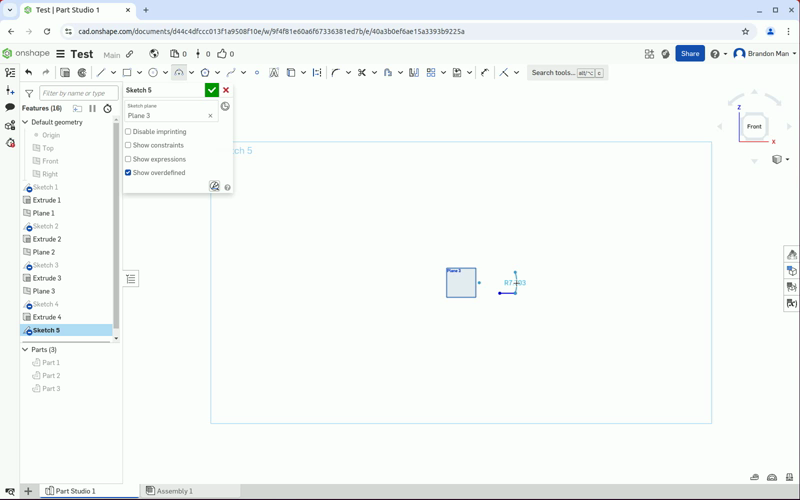
key(esc)
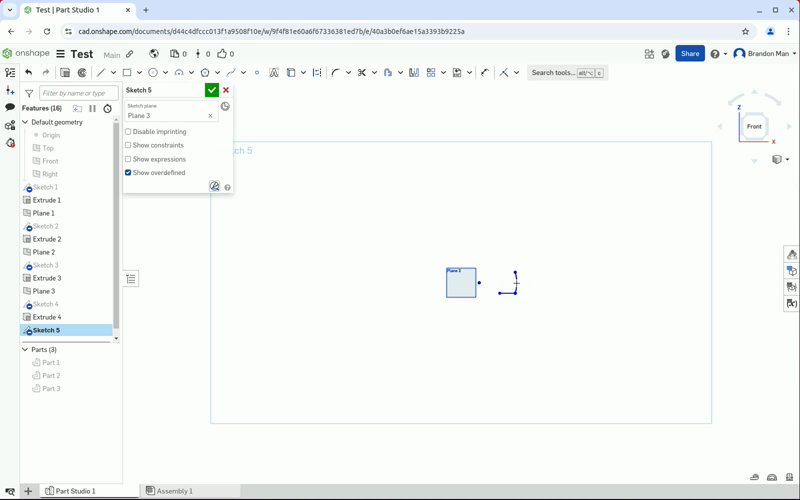
key(l)
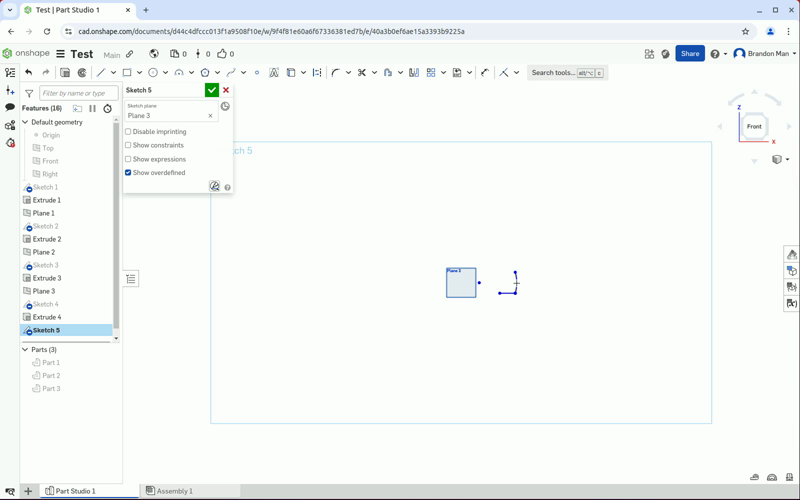
mouse_move(515, 272)
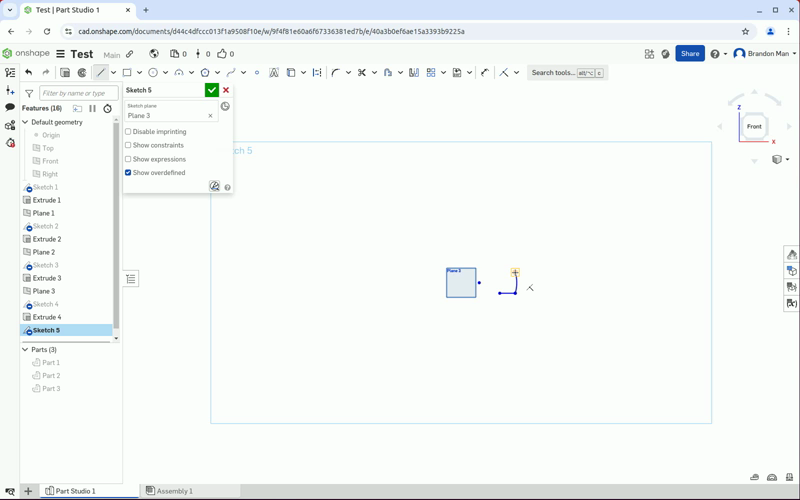
click(515, 272)
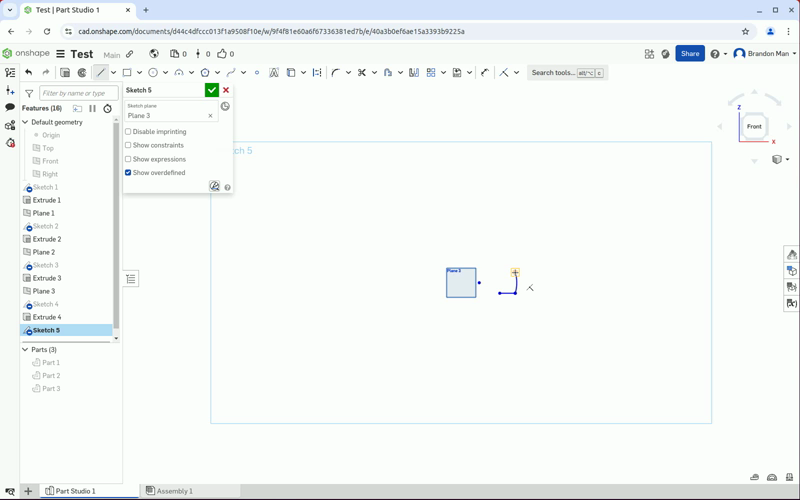
key_down(shift)
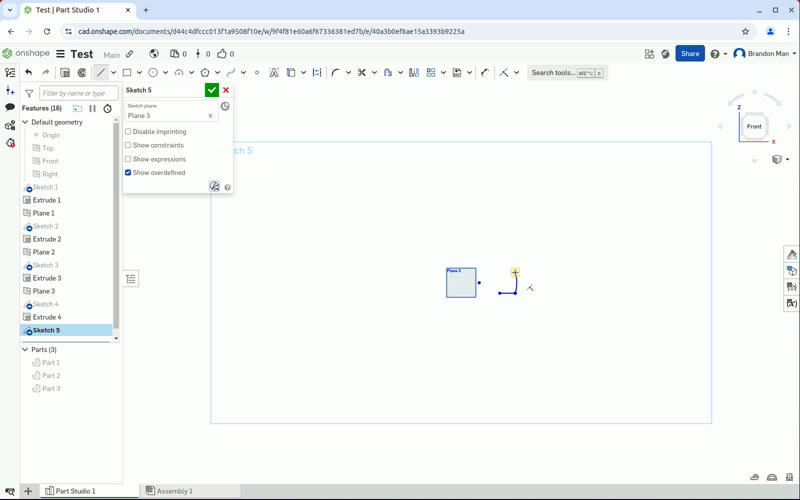
mouse_move(545, 272)
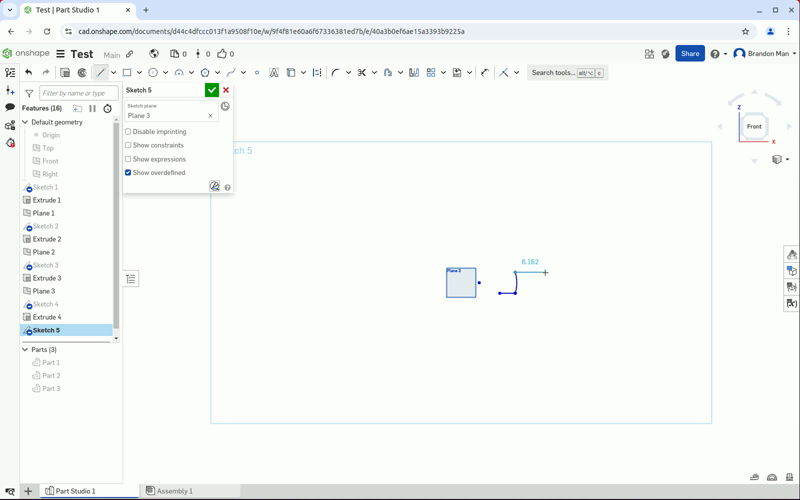
mouse_move(499, 272)
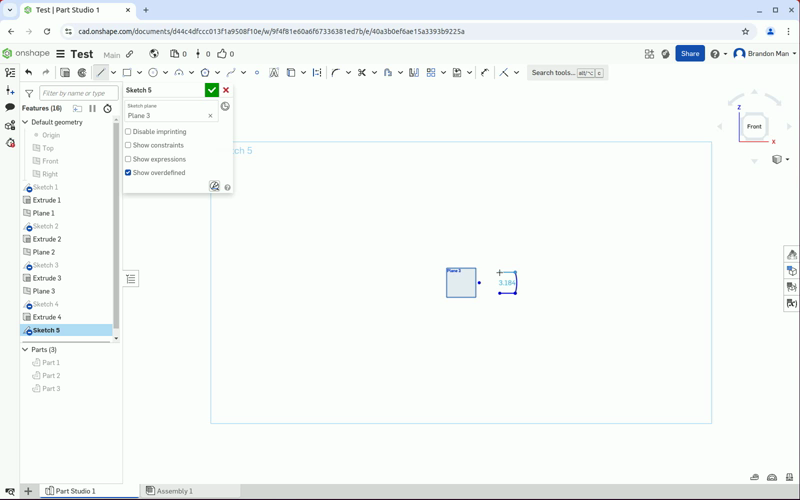
click(499, 272)
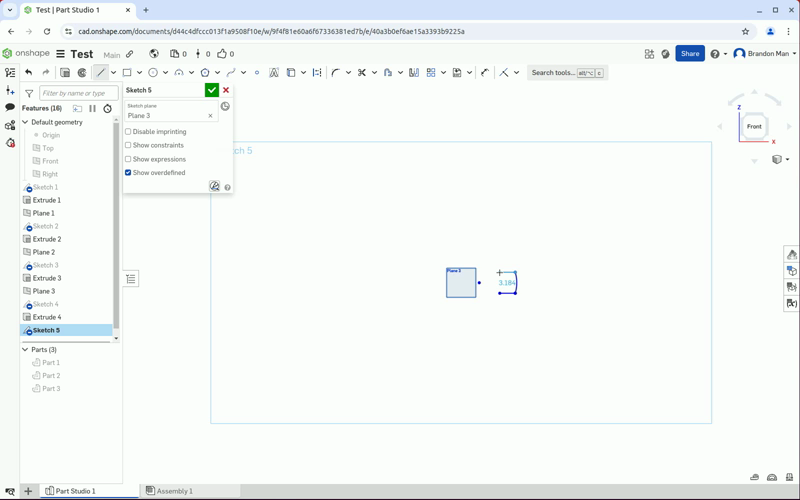
key_up(shift)
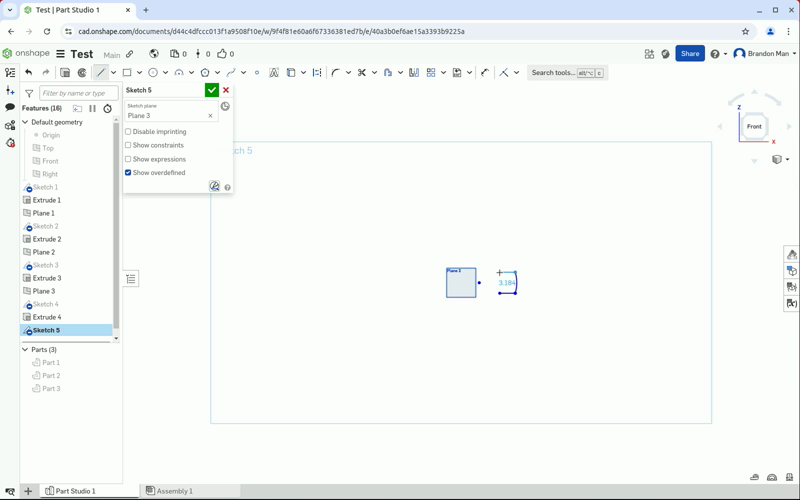
key(esc)
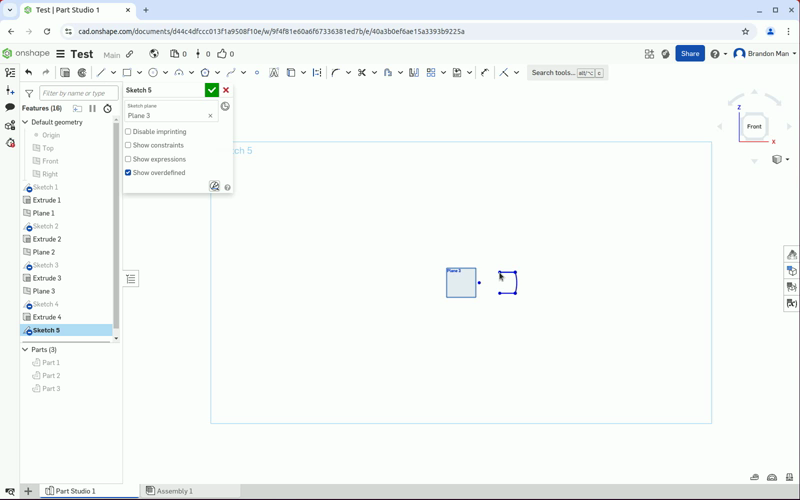
key(a)
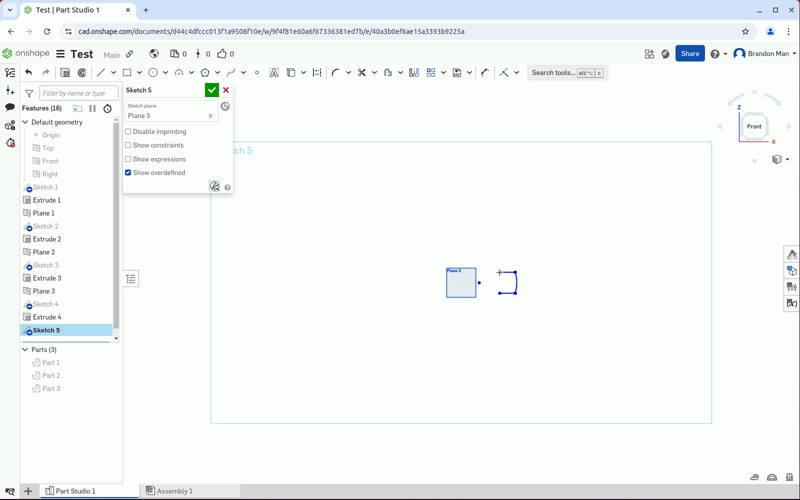
mouse_move(499, 272)
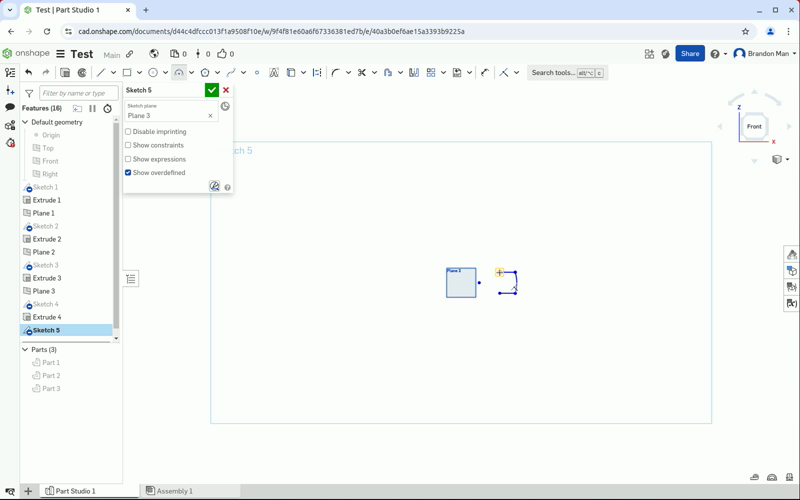
click(499, 272)
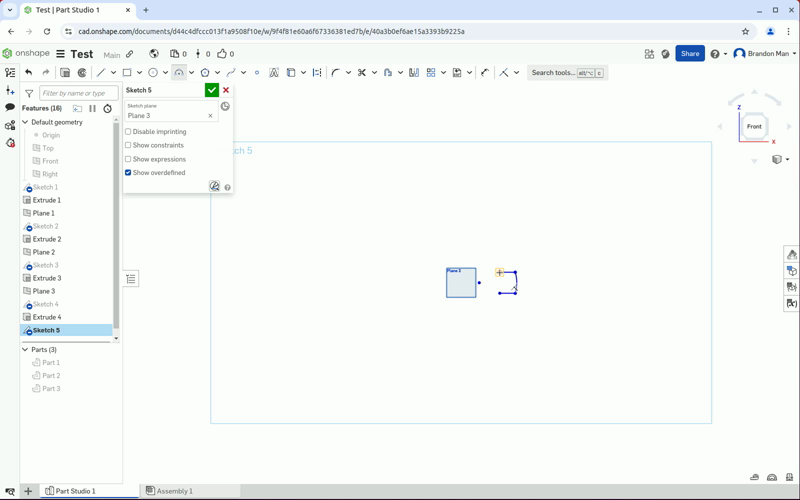
mouse_move(499, 293)
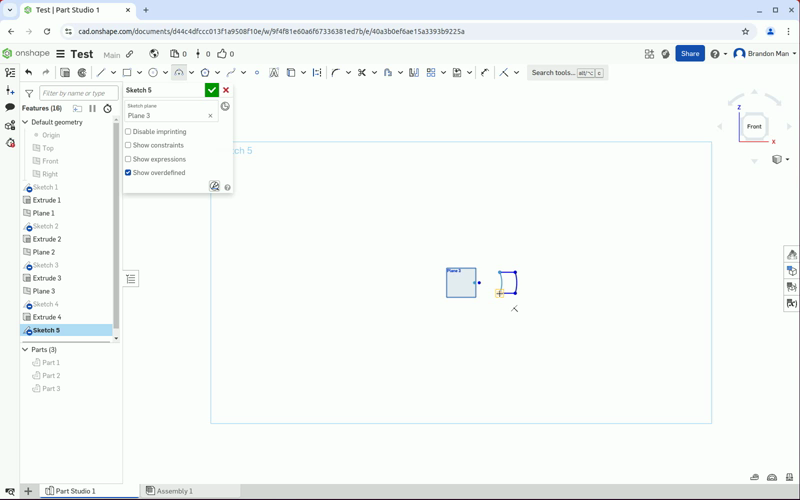
click(499, 293)
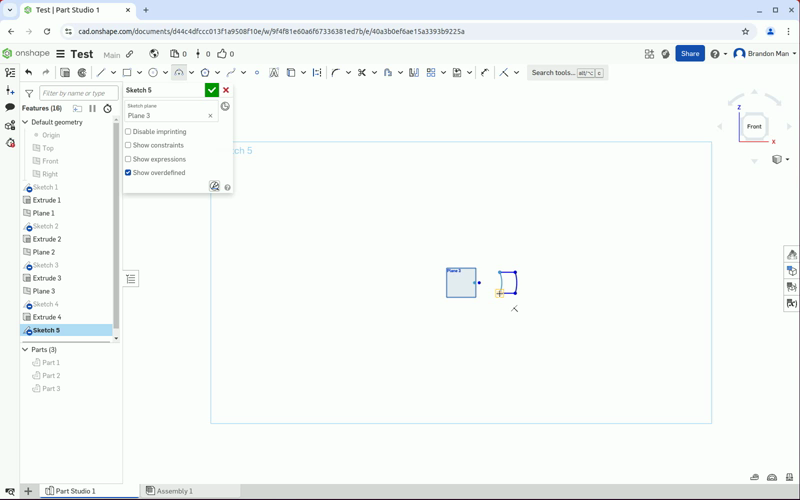
key_down(shift)
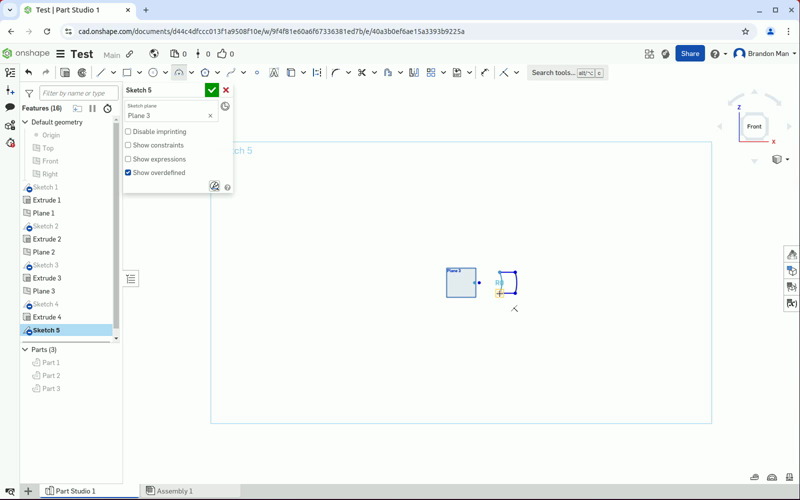
mouse_move(501, 282)
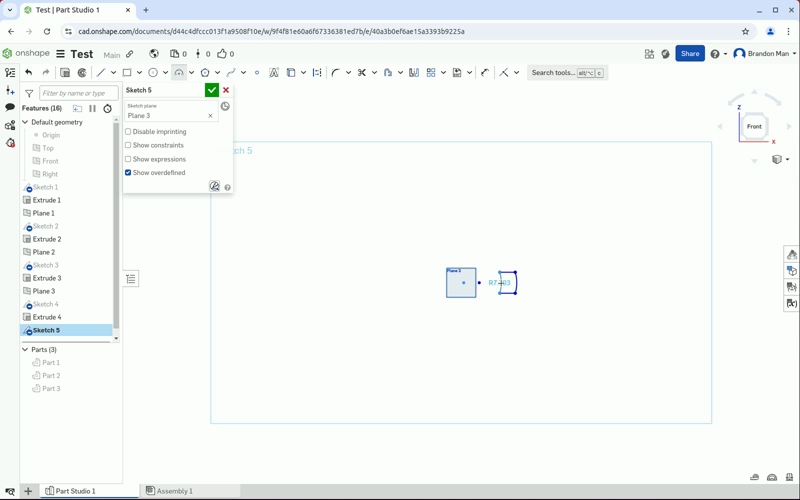
click(501, 282)
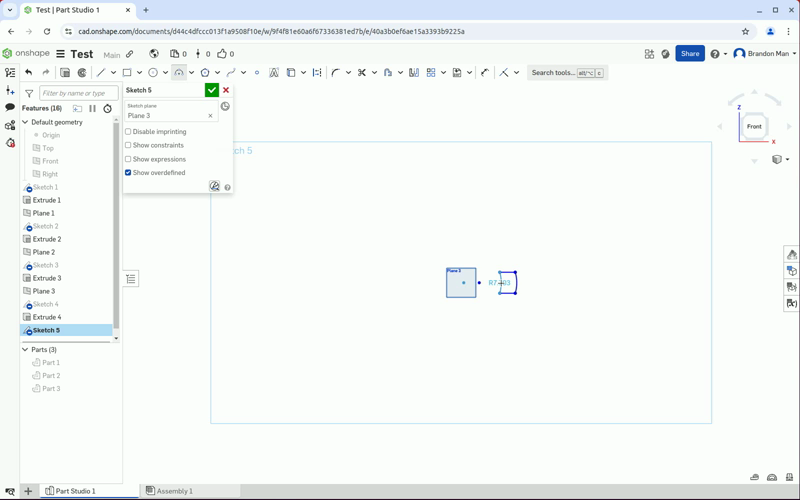
key_up(shift)
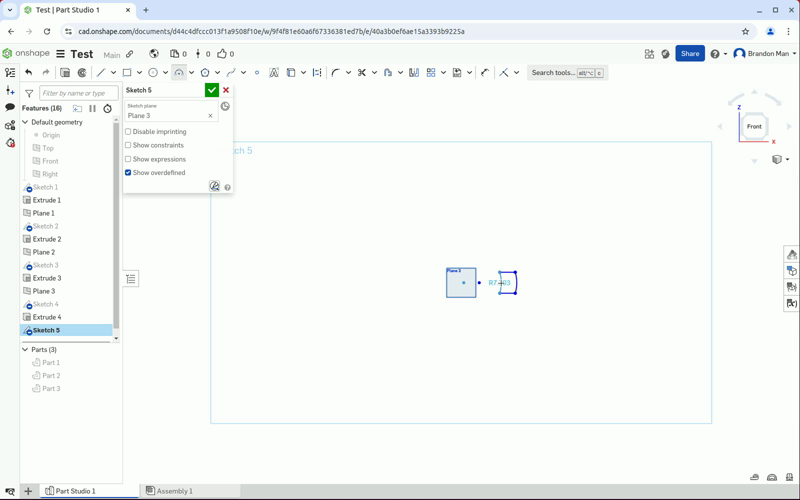
key(esc)
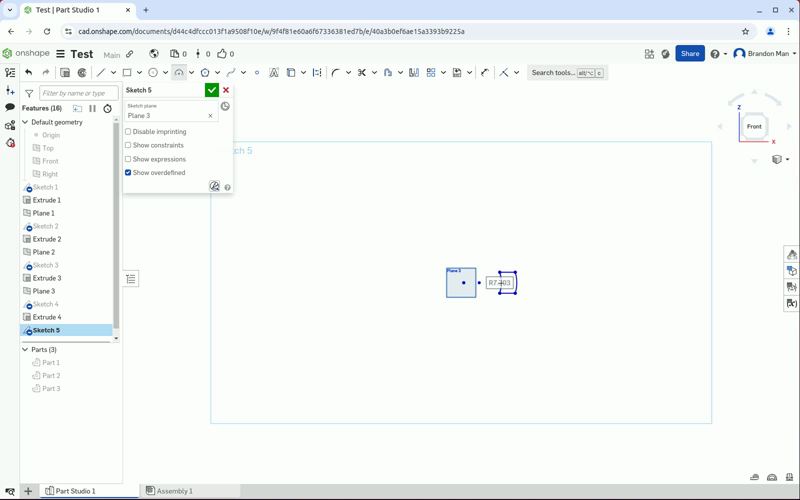
mouse_move(503, 276)
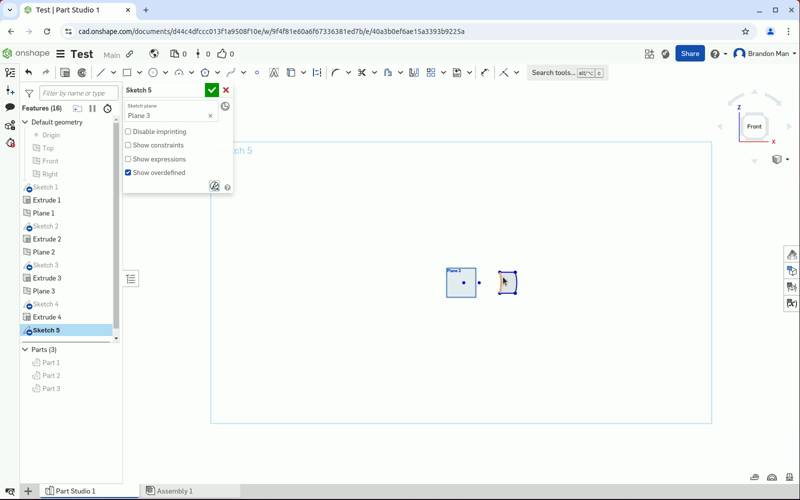
scroll(6)
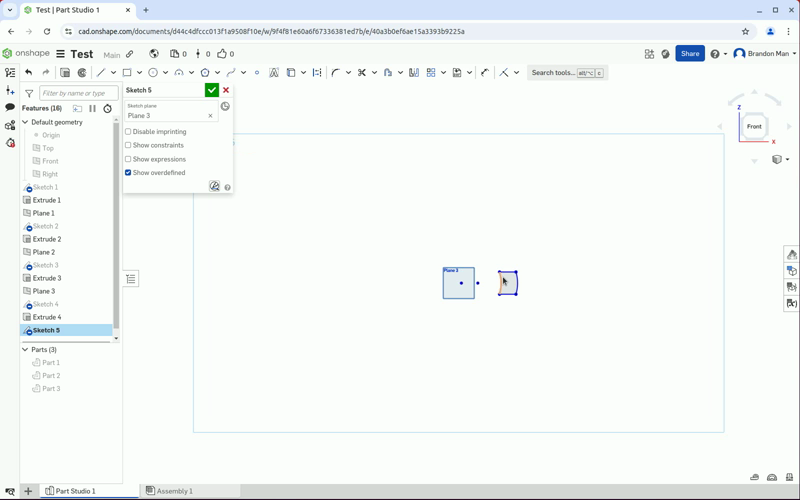
scroll(6)
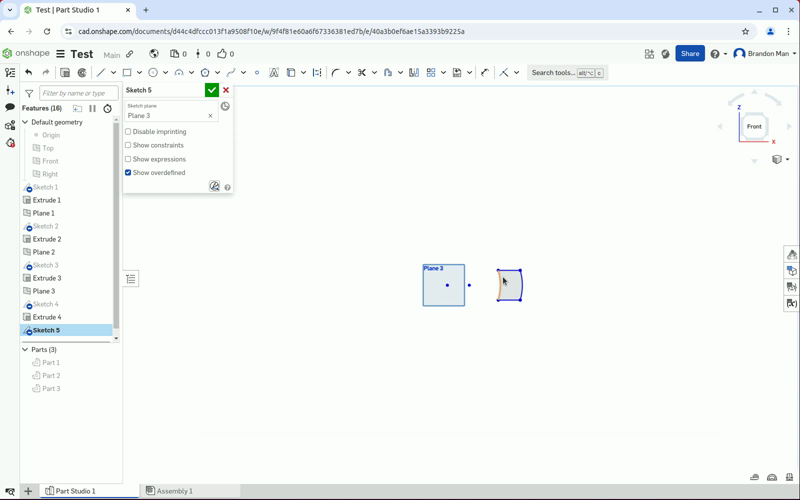
scroll(6)
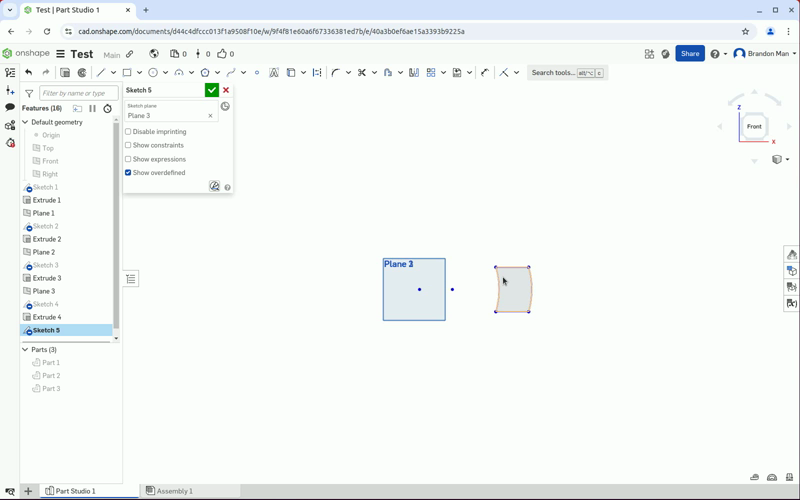
scroll(6)
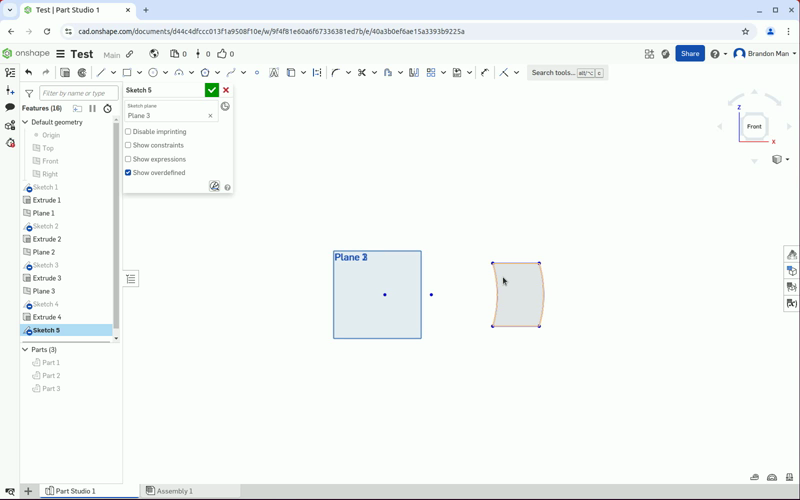
scroll(6)
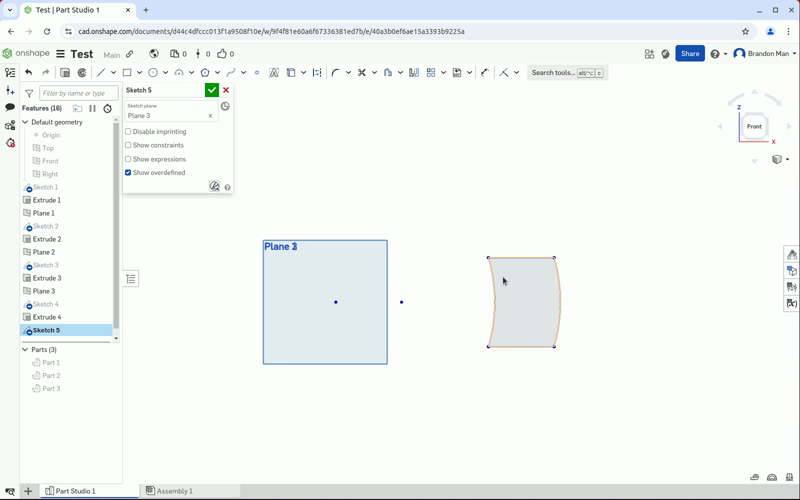
scroll(6)
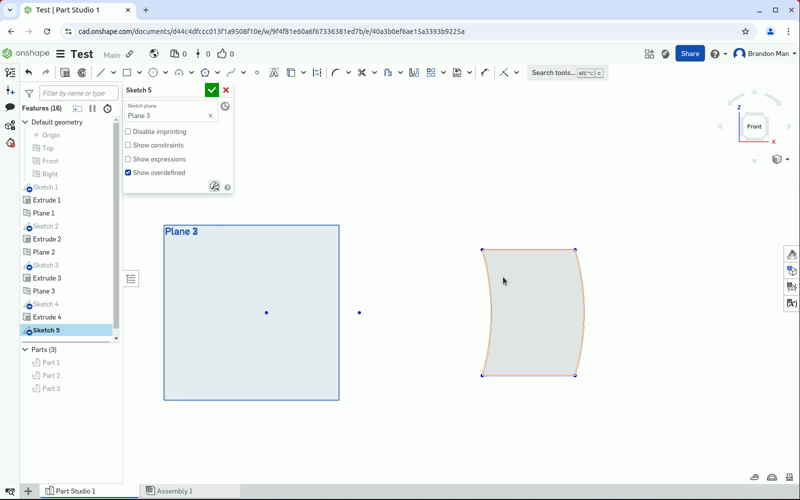
scroll(6)
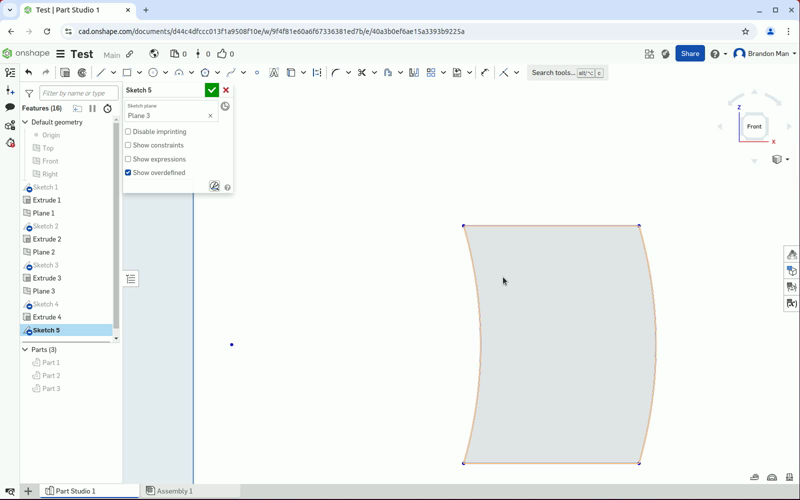
click(503, 276)
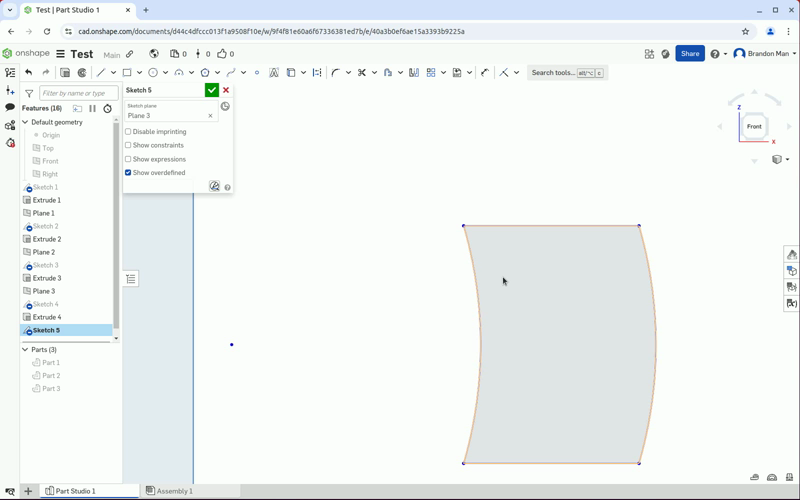
scroll(-6)
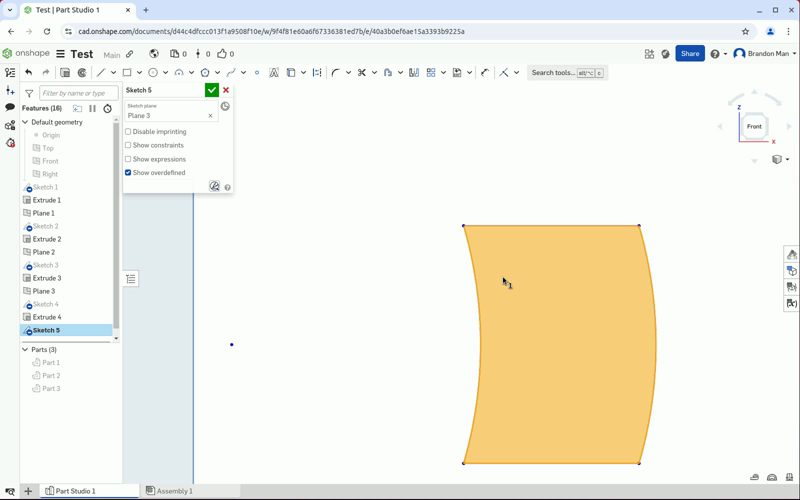
scroll(-6)
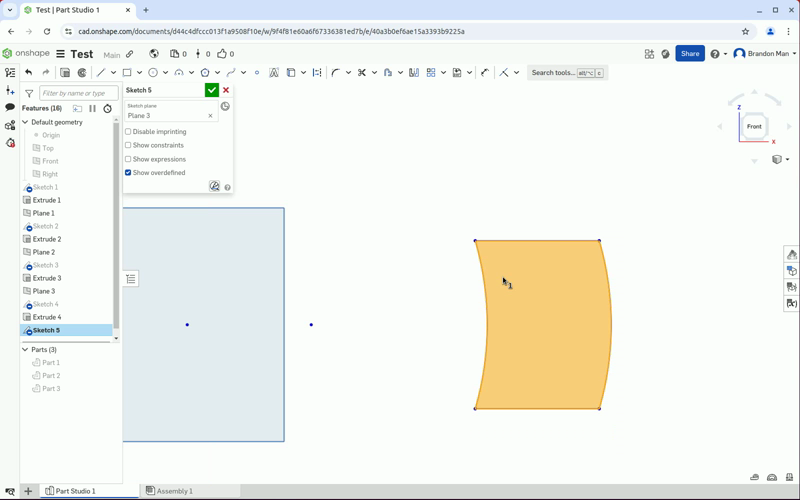
scroll(-6)
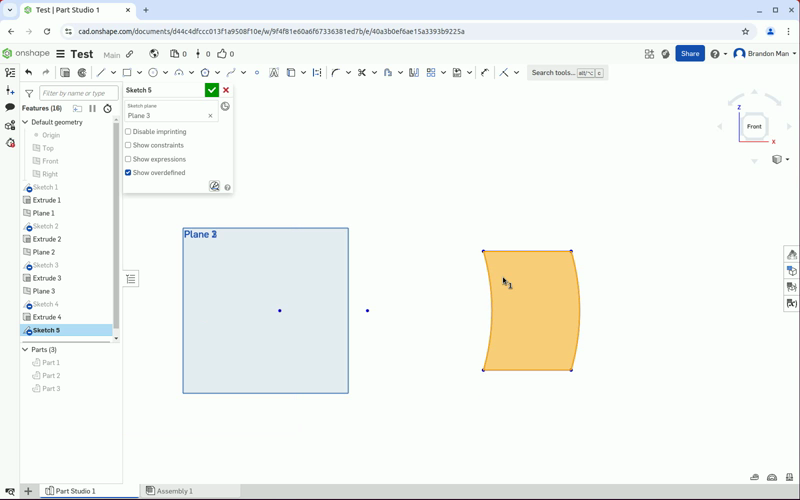
scroll(-6)
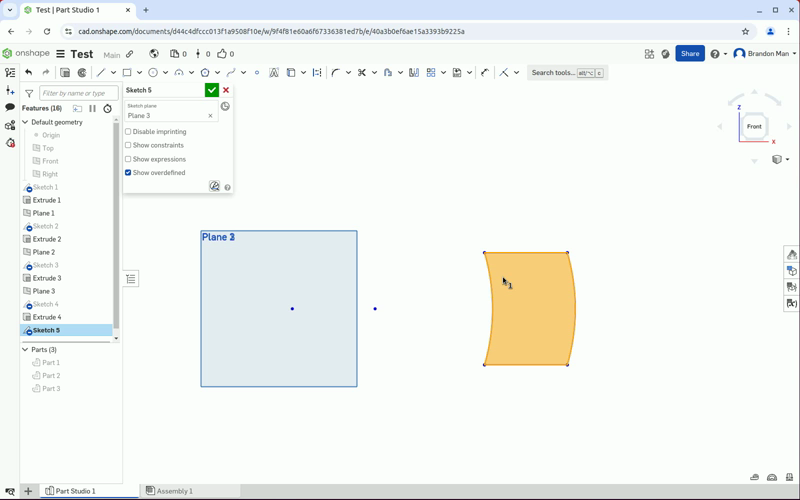
scroll(-6)
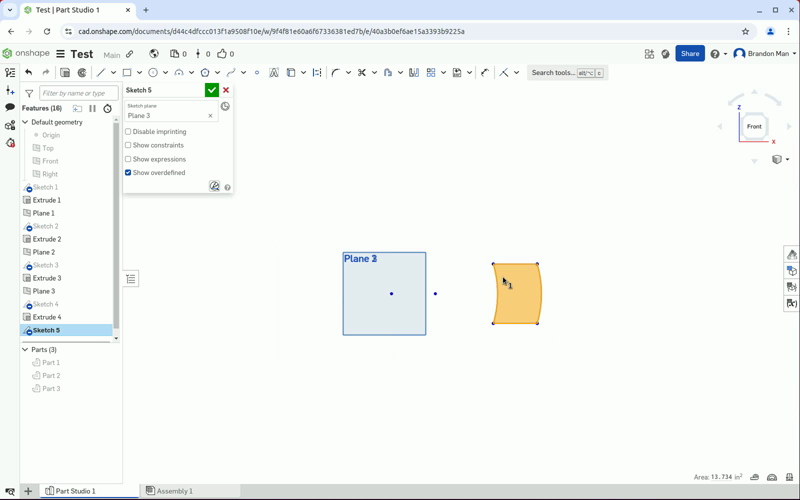
scroll(-6)
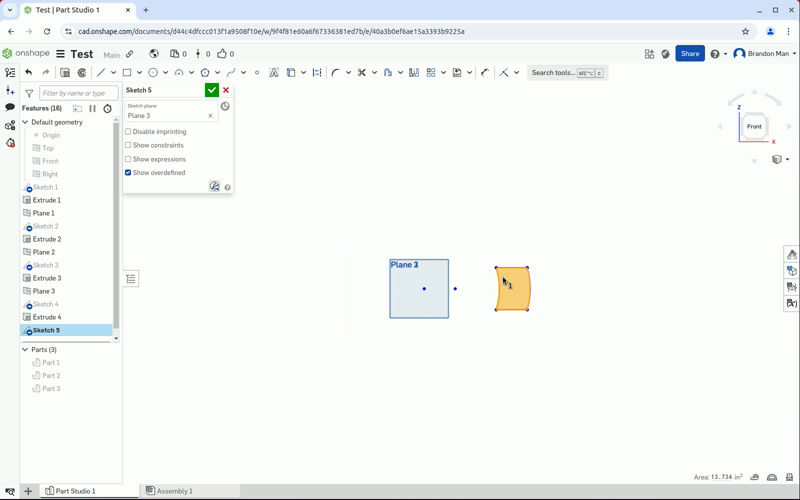
scroll(-6)
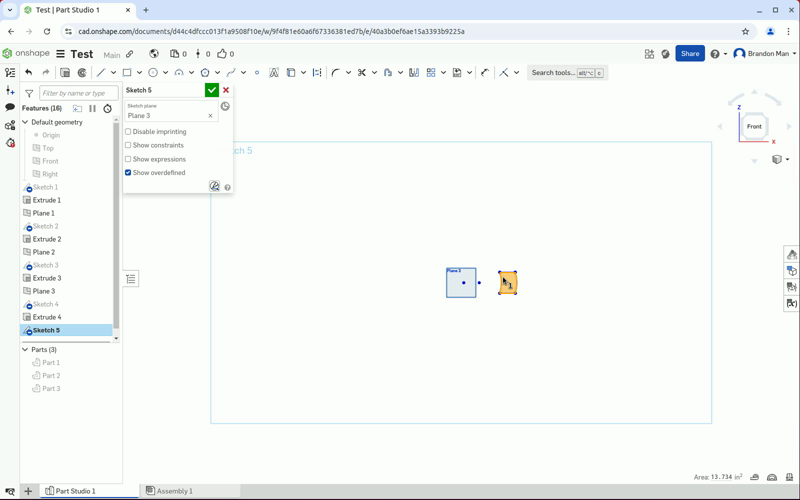
mouse_move(73, 352)
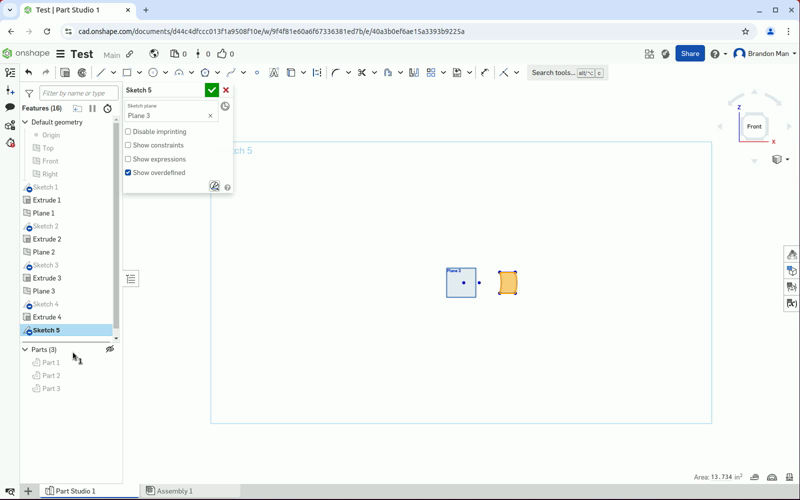
key(shift+y)
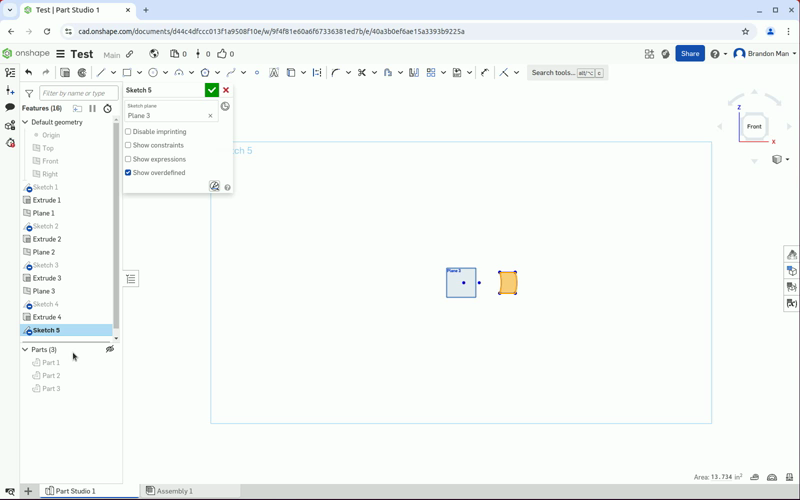
key(shift+e)
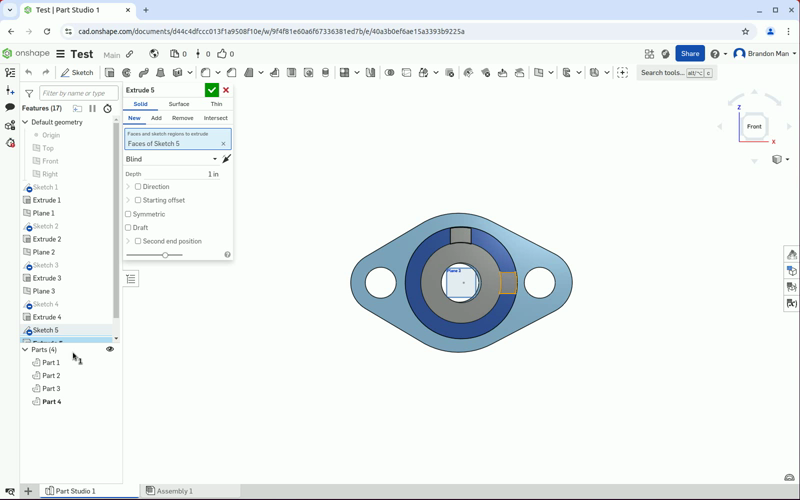
mouse_move(143, 106)
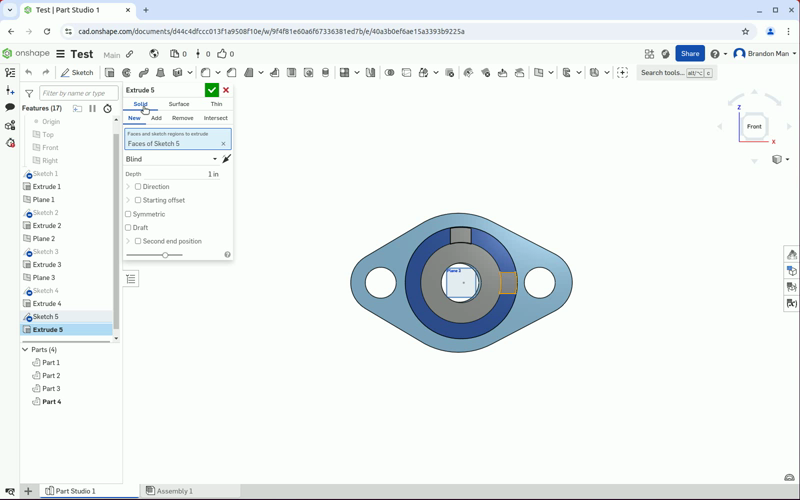
click(143, 106)
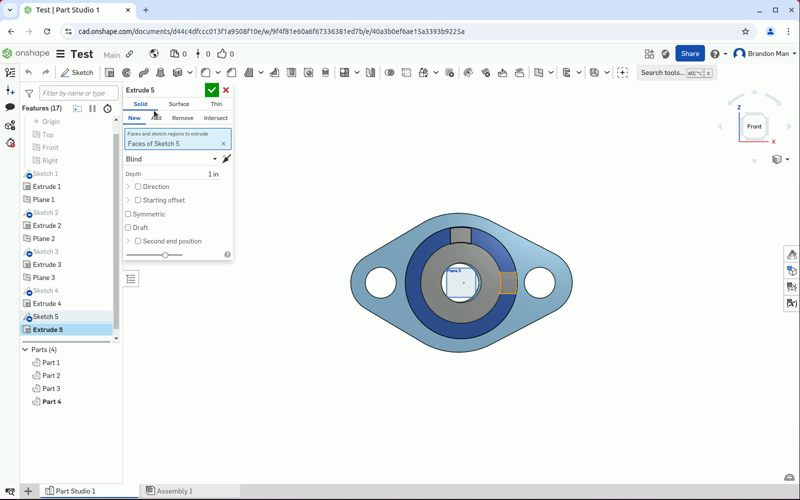
mouse_move(186, 120)
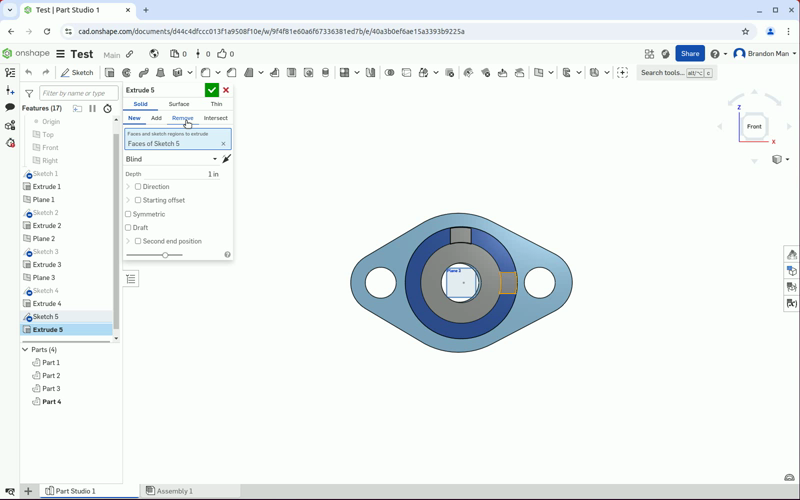
click(186, 120)
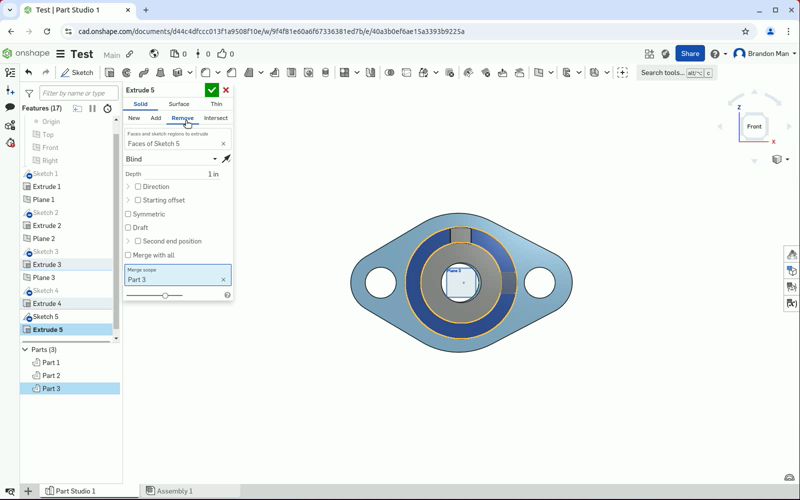
key(tab, 4)
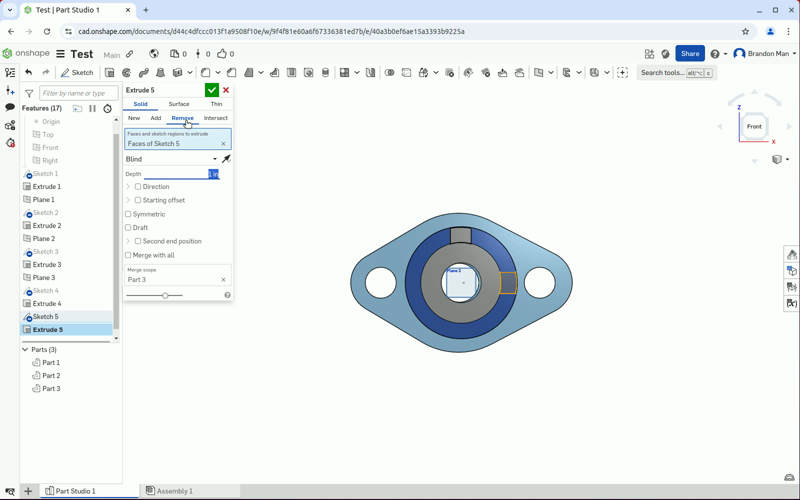
text(4.092)
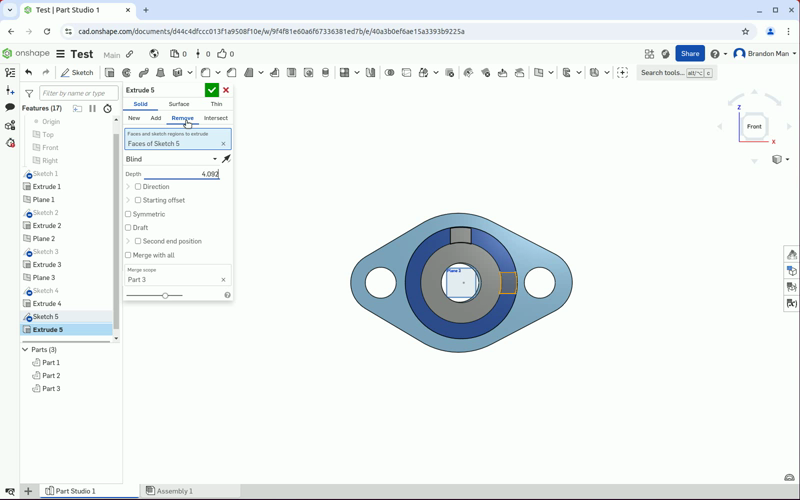
key(tab, 6)
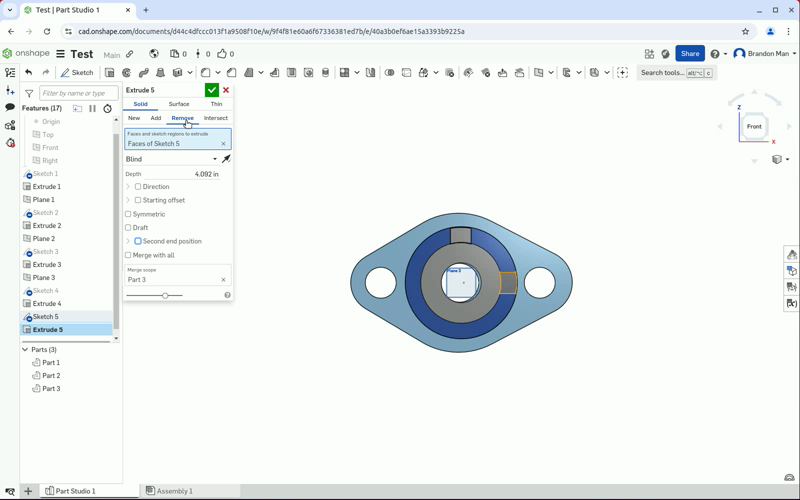
key(space)
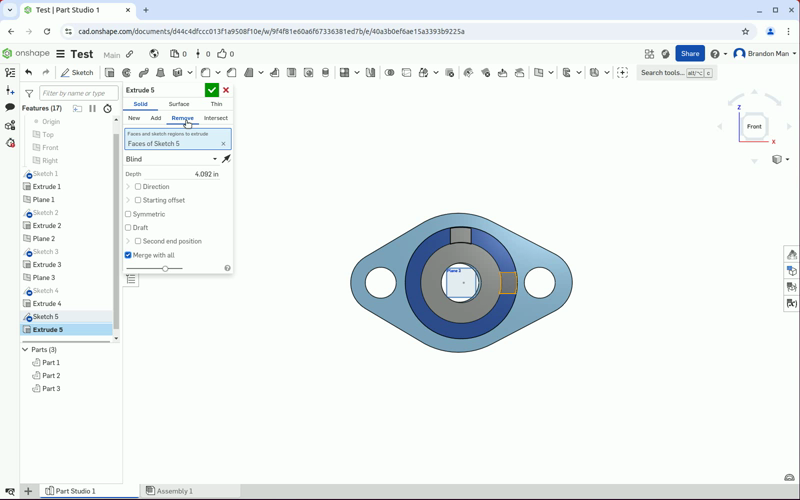
key(enter)
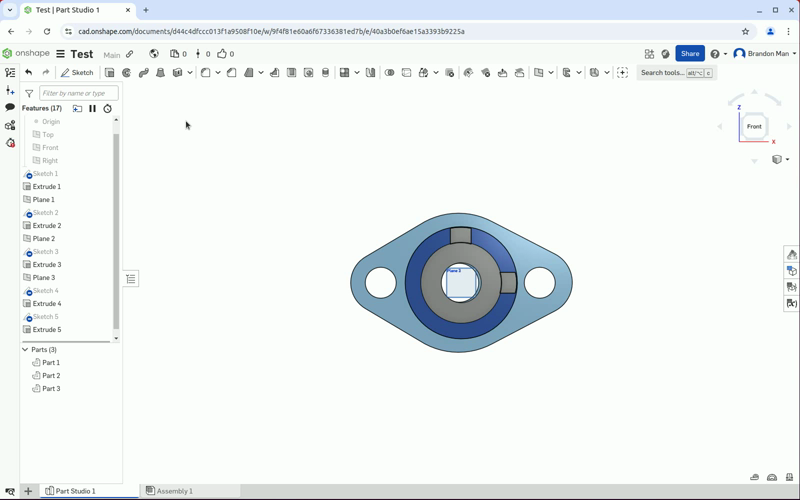
key(shift+h)
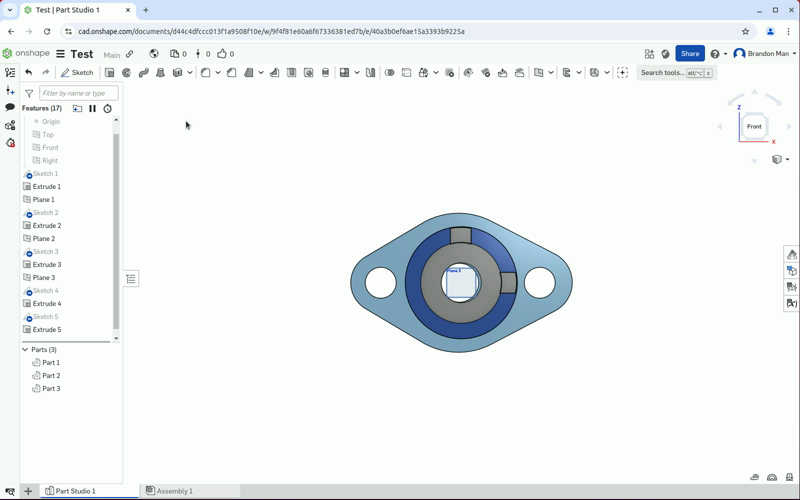
key(shift+h)
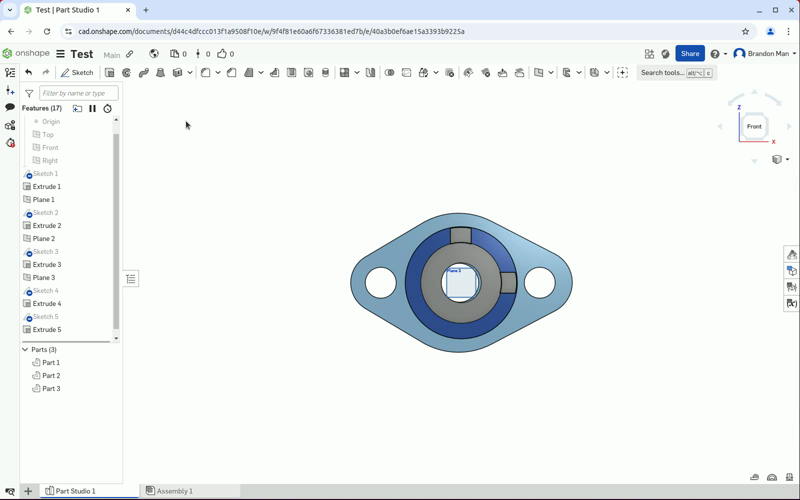
mouse_move(69, 176)
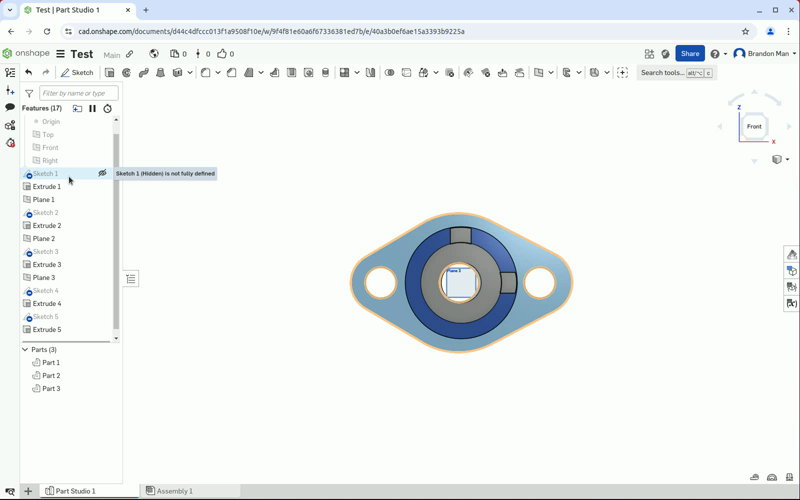
click(69, 176)
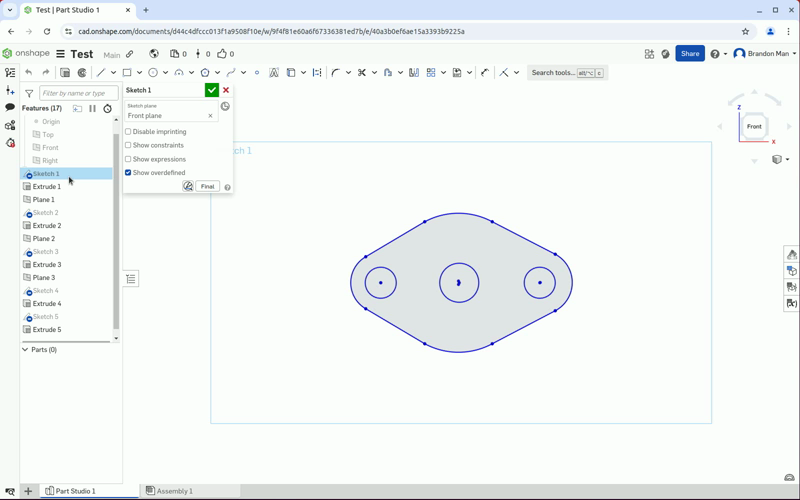
mouse_move(229, 92)
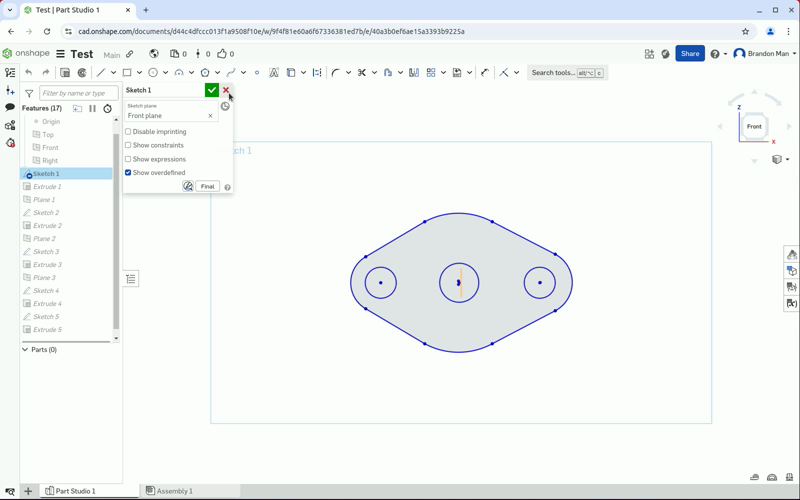
click(229, 92)
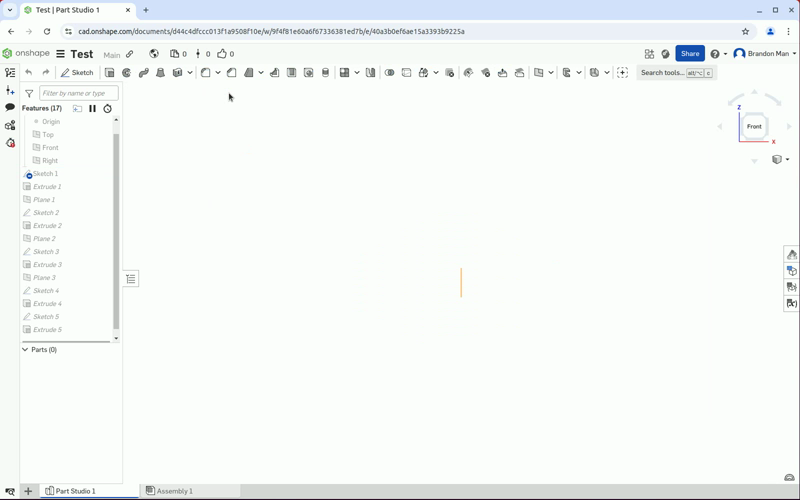
key(shift+s)
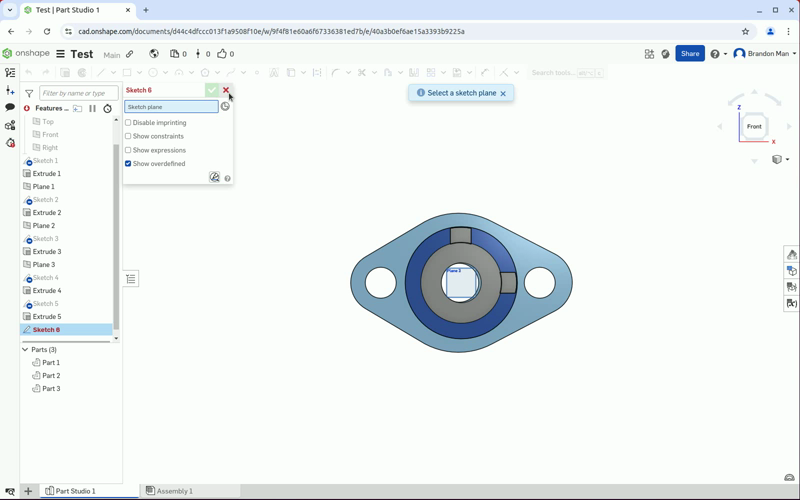
mouse_move(69, 267)
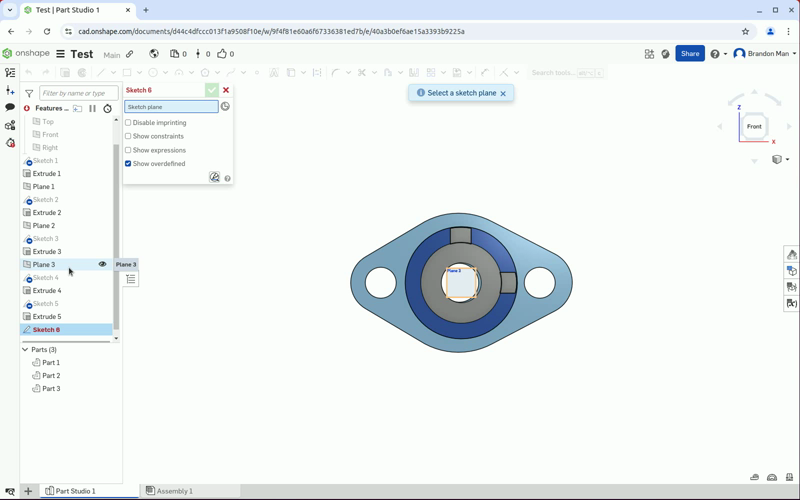
click(69, 267)
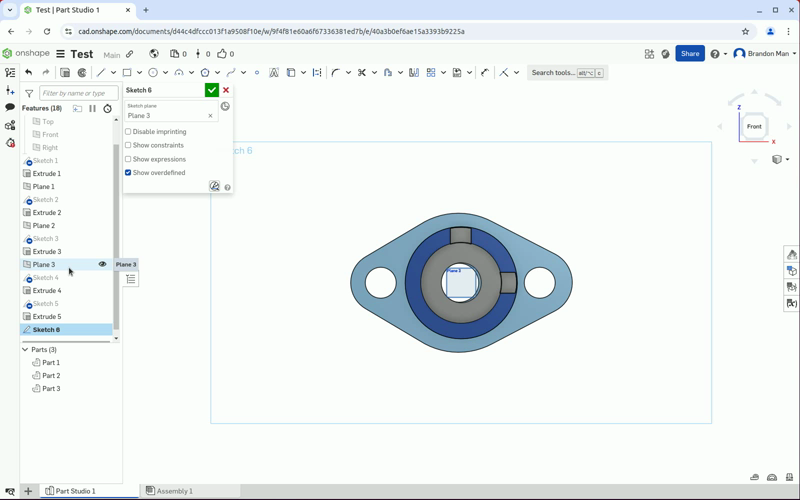
mouse_move(73, 352)
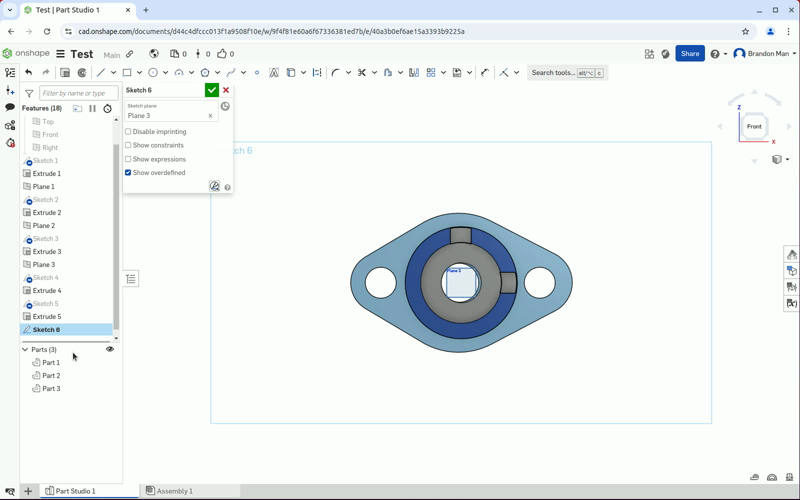
key(y)
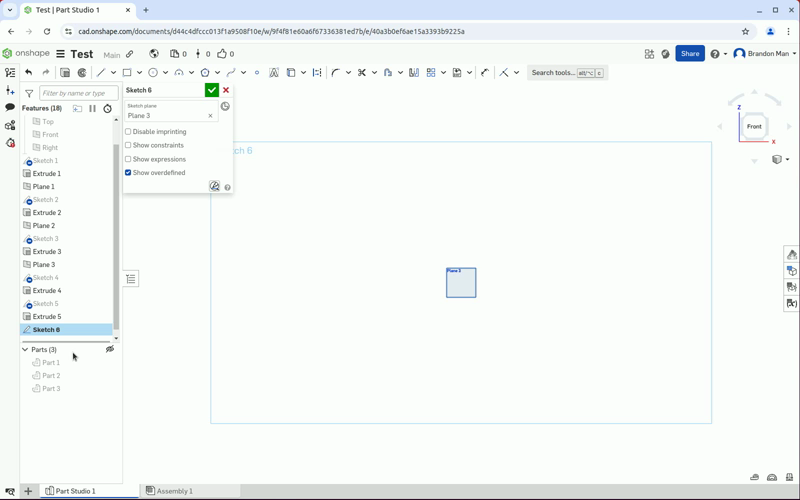
key(a)
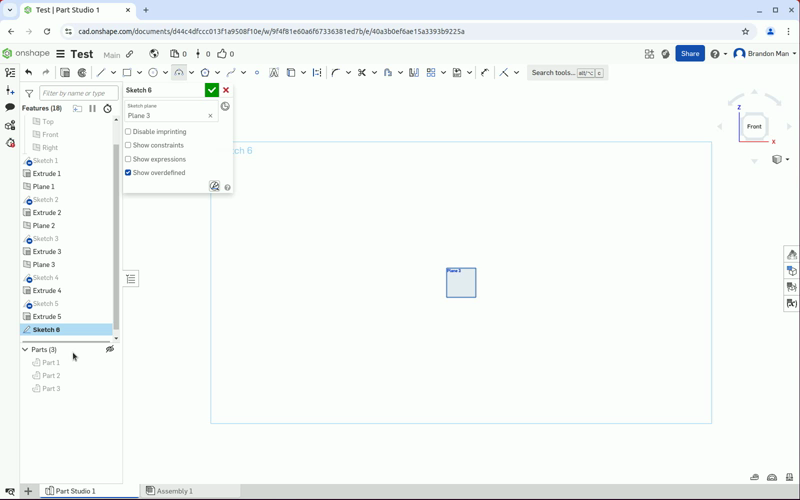
key_down(shift)
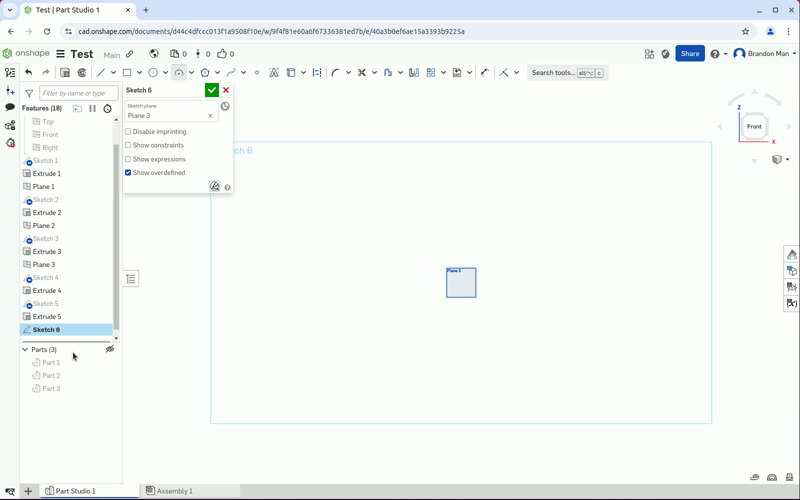
mouse_move(450, 336)
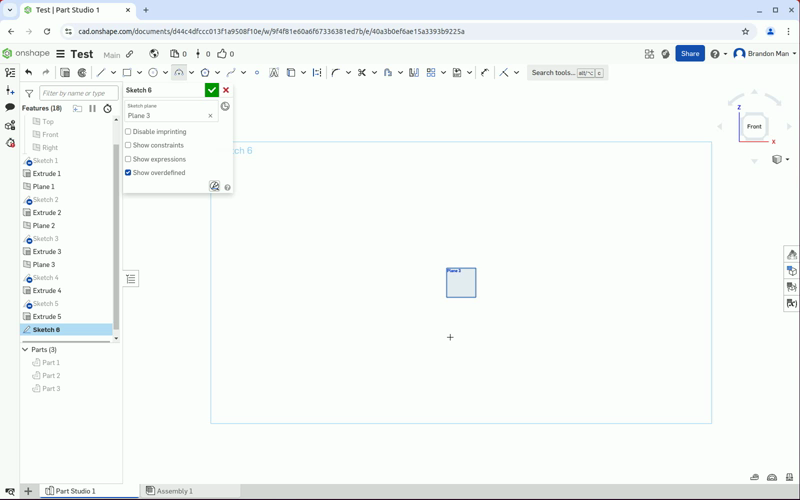
click(450, 336)
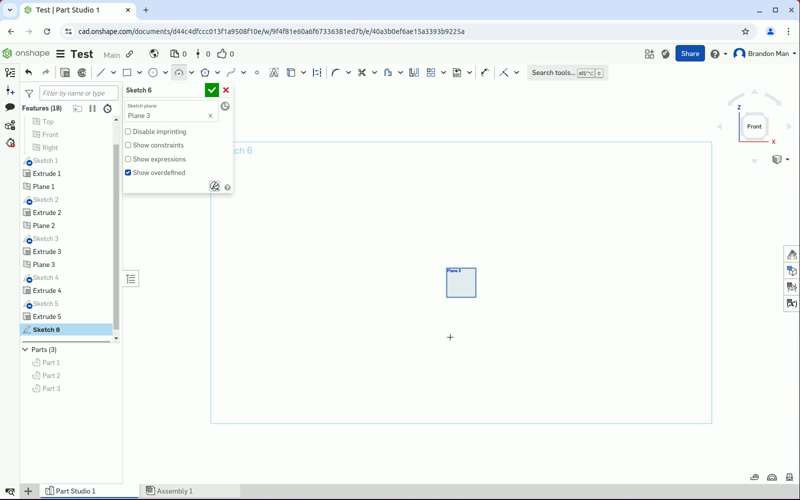
key_up(shift)
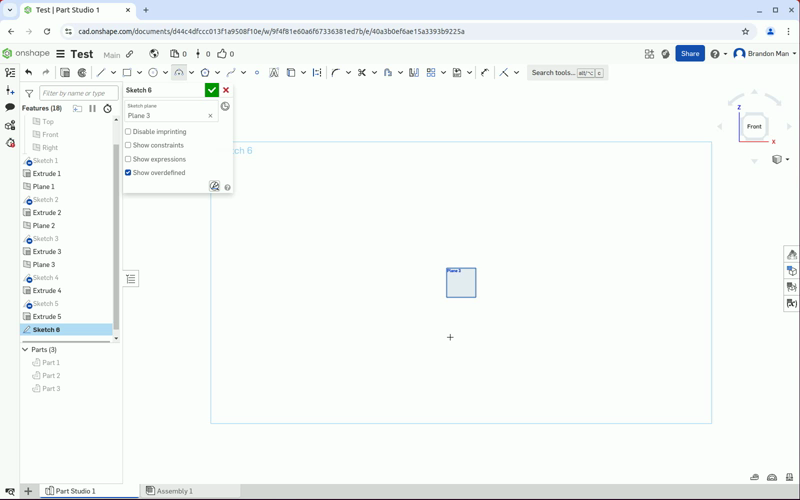
key_down(shift)
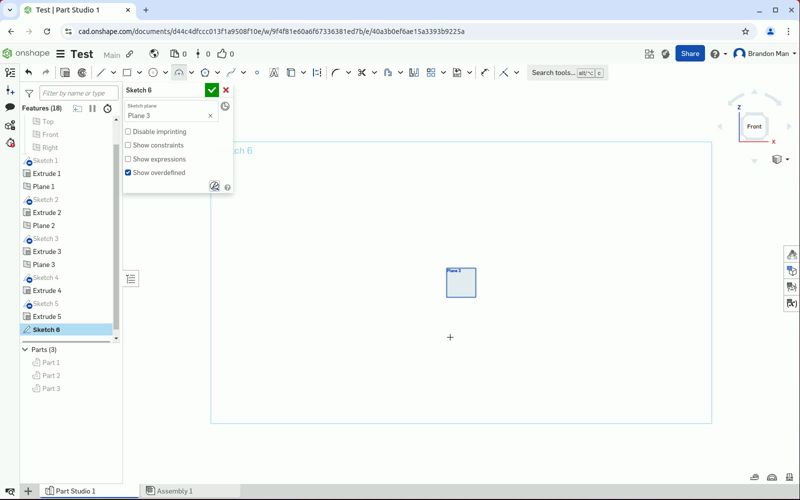
mouse_move(471, 336)
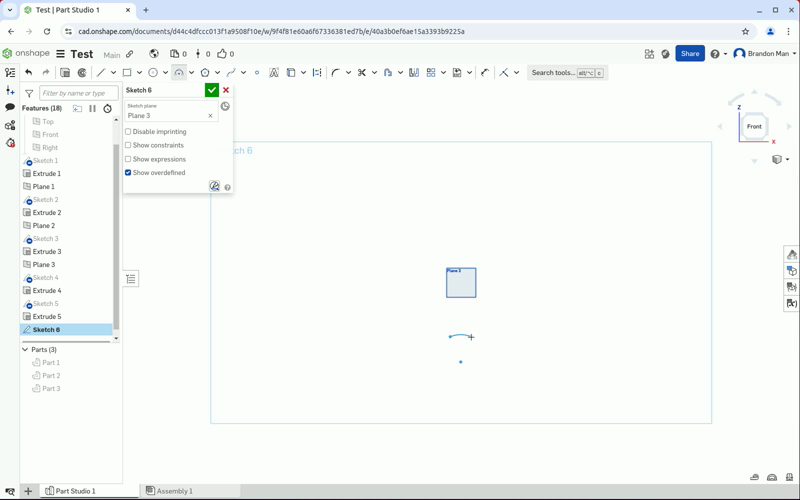
click(471, 336)
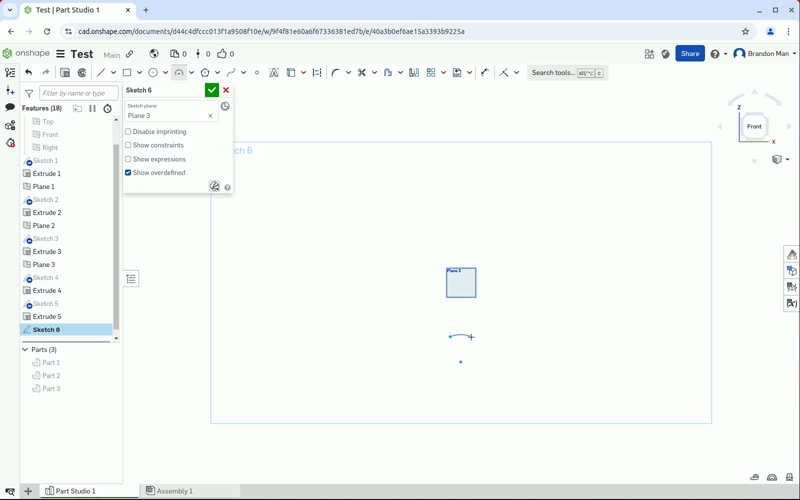
mouse_move(460, 337)
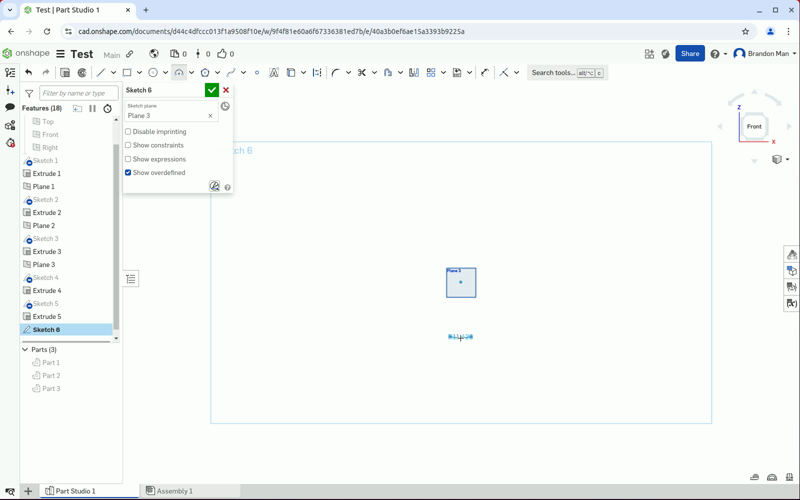
click(460, 337)
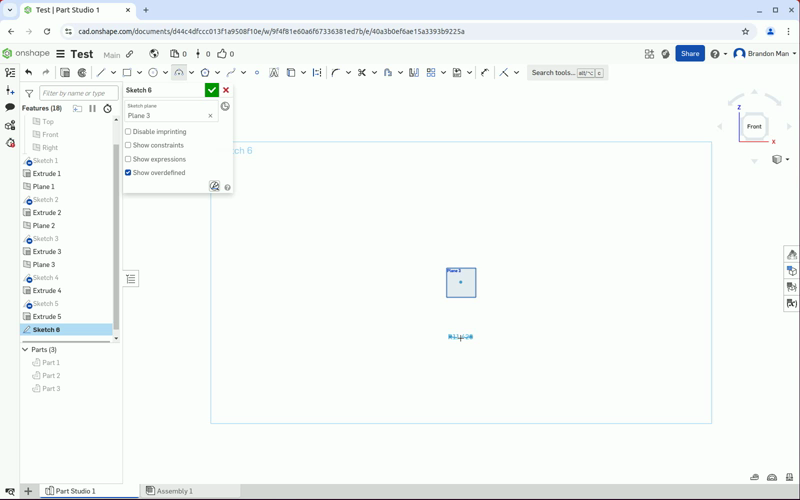
key_up(shift)
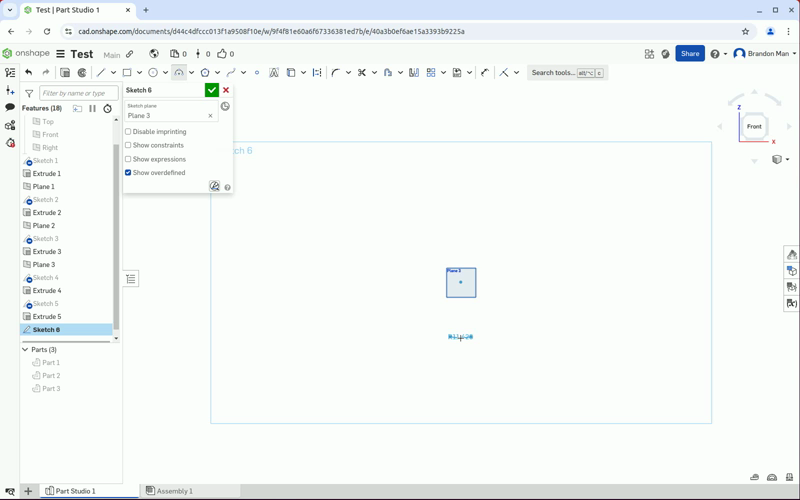
key(esc)
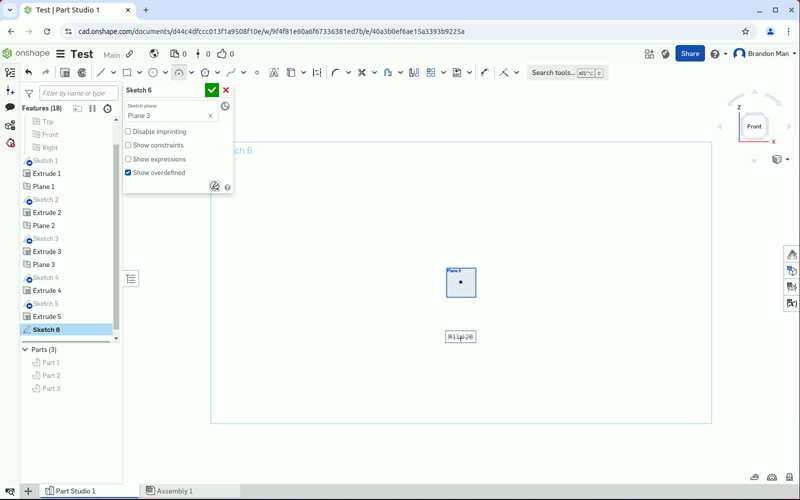
key(l)
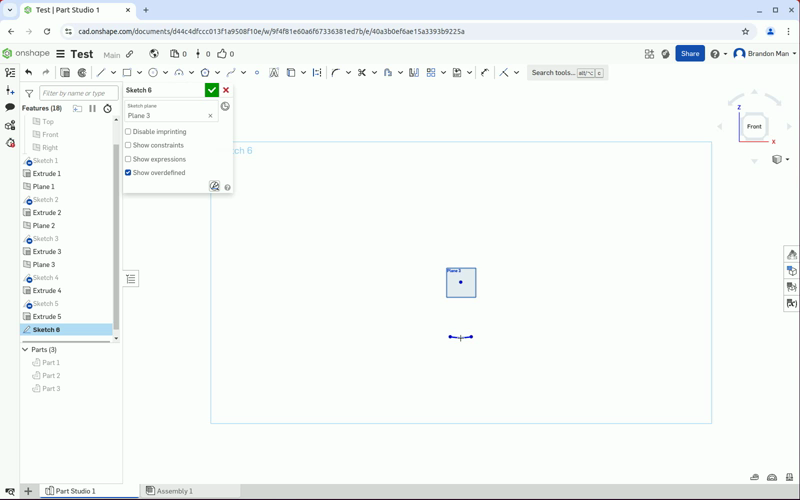
mouse_move(471, 336)
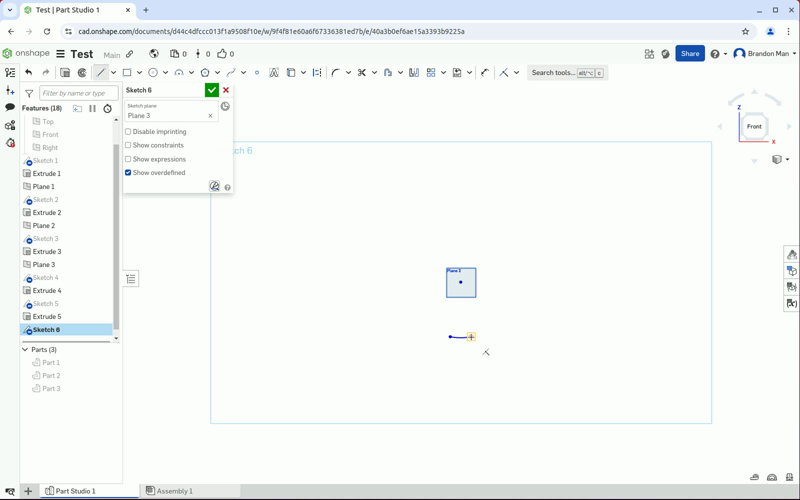
click(471, 336)
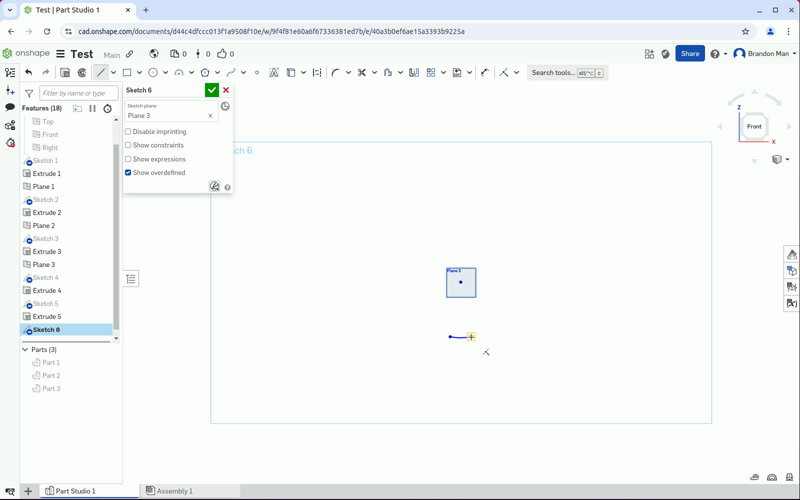
key_down(shift)
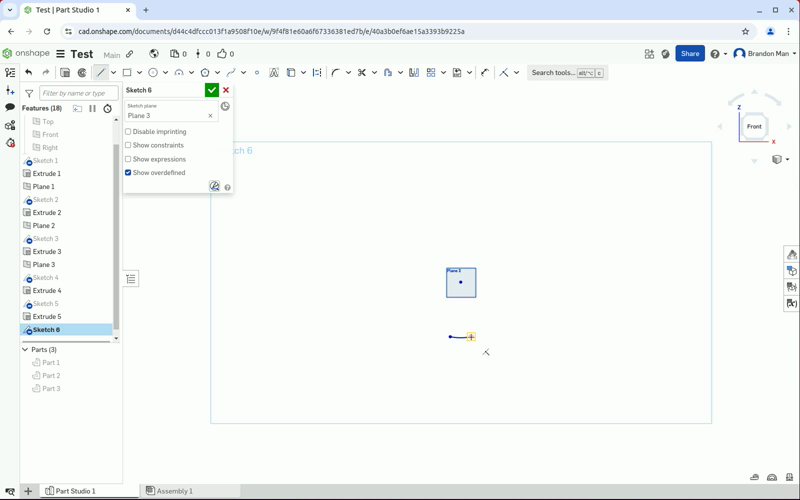
mouse_move(501, 336)
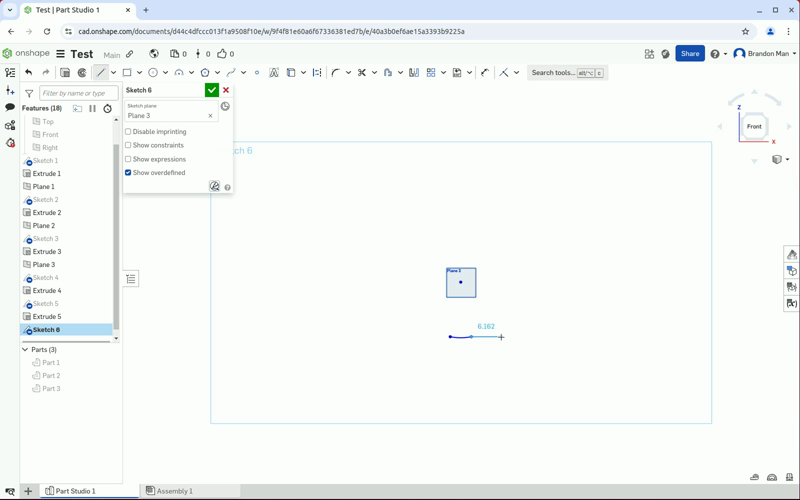
mouse_move(471, 320)
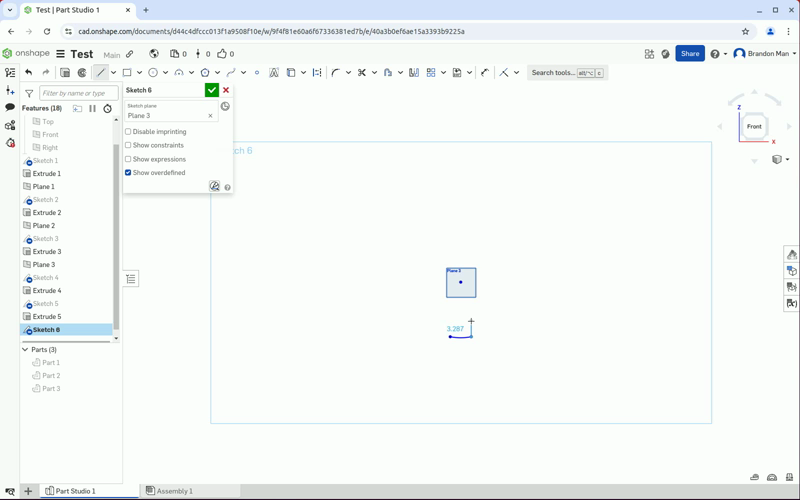
click(471, 320)
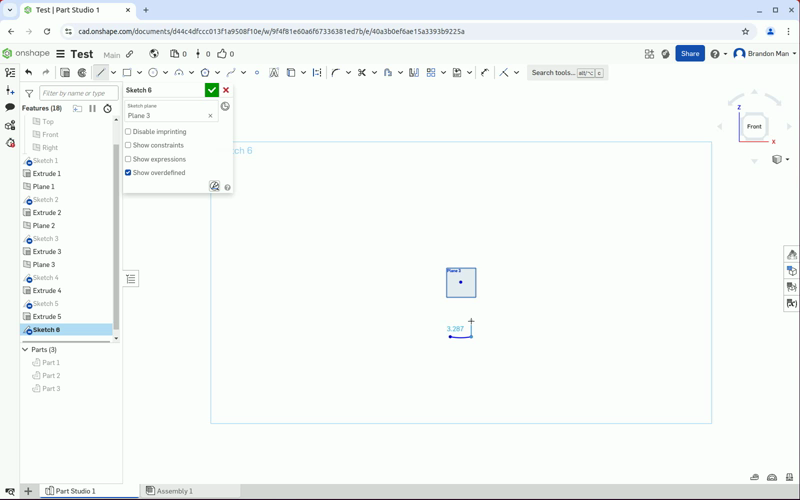
key_up(shift)
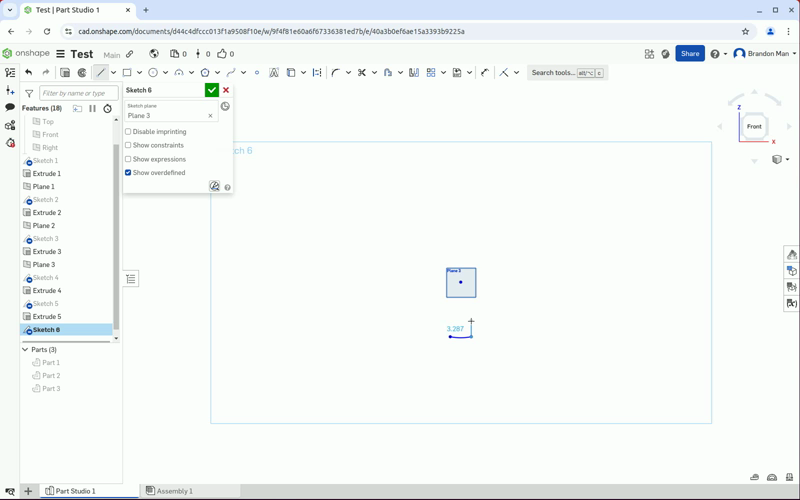
key(esc)
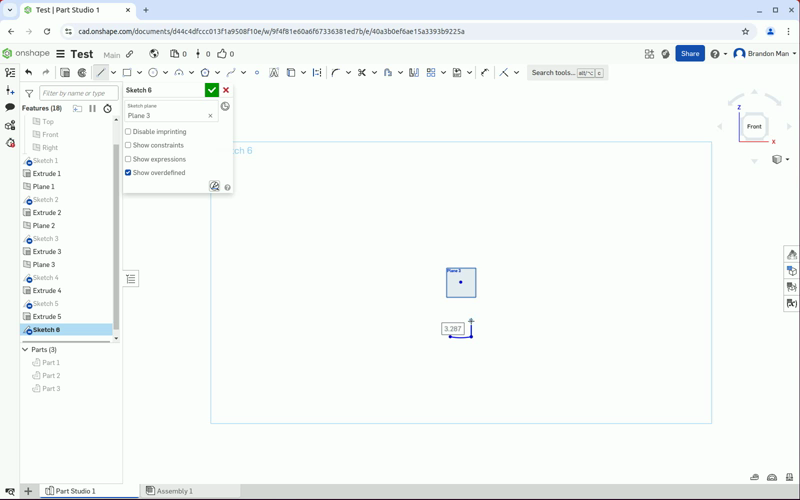
key(a)
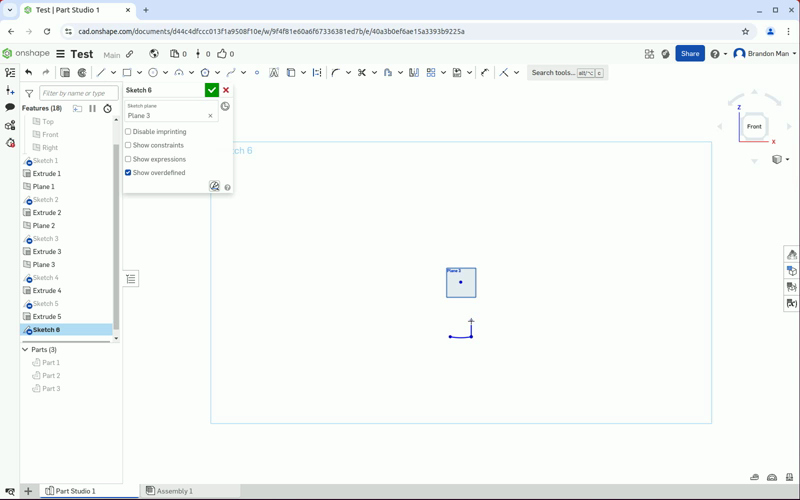
mouse_move(471, 320)
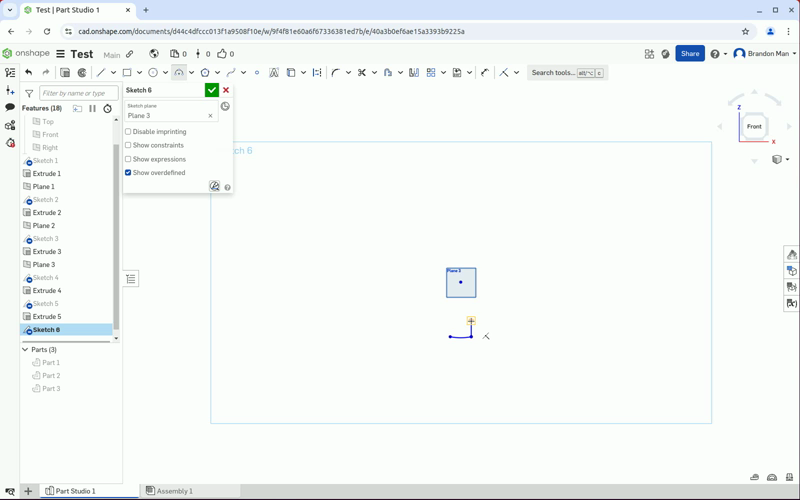
click(471, 320)
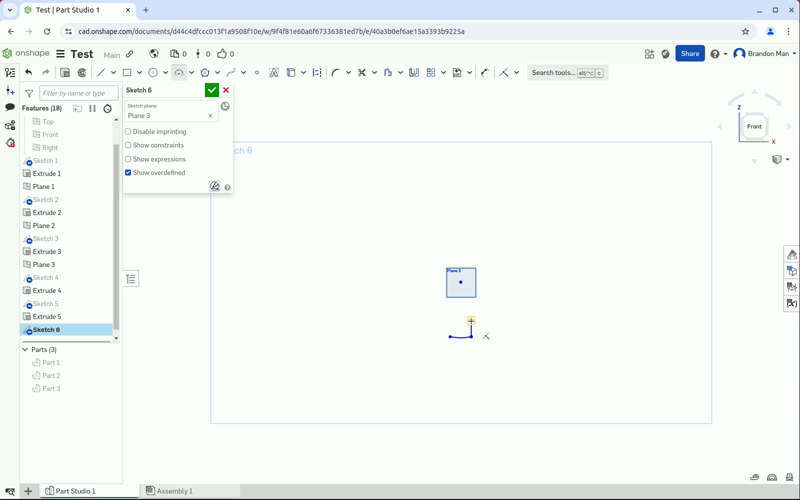
key_down(shift)
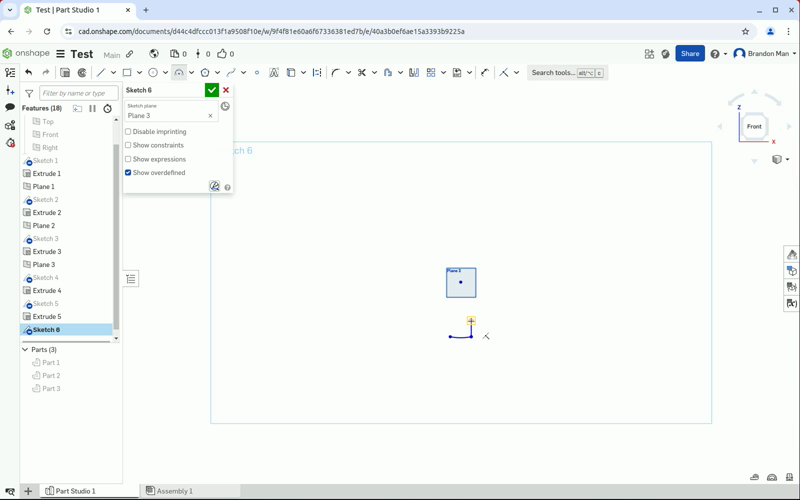
mouse_move(450, 320)
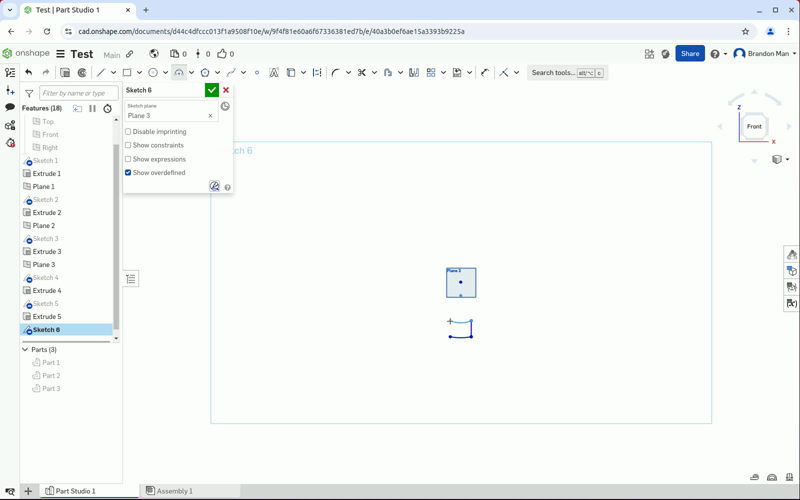
click(450, 320)
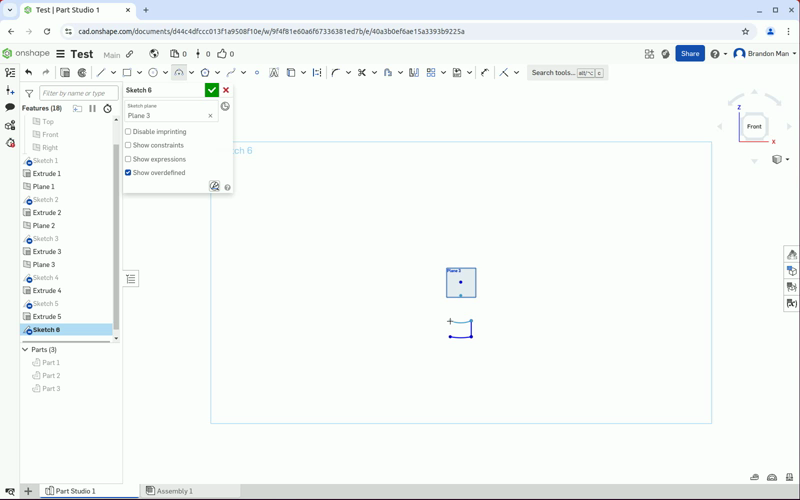
mouse_move(460, 322)
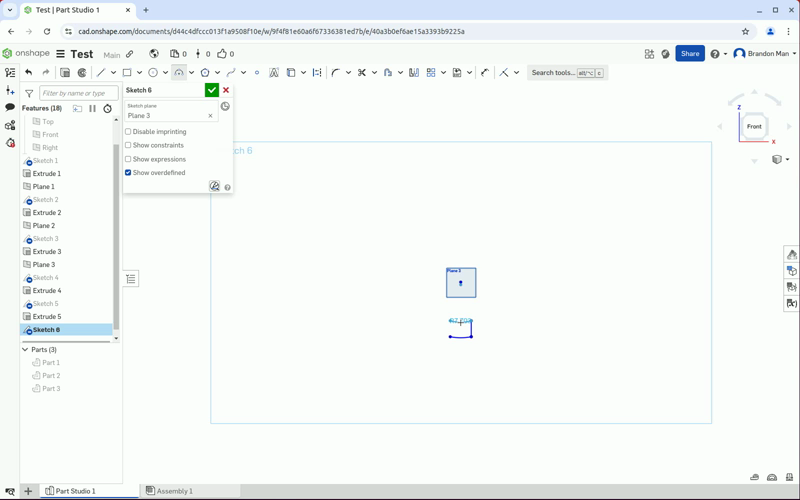
click(460, 322)
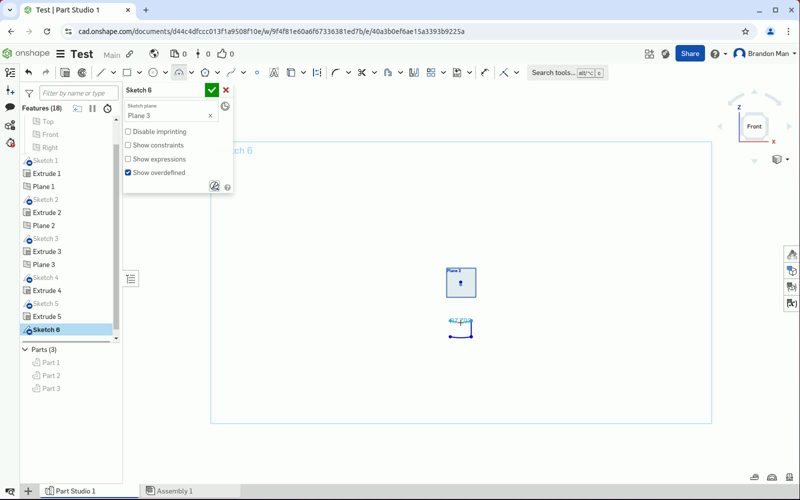
key_up(shift)
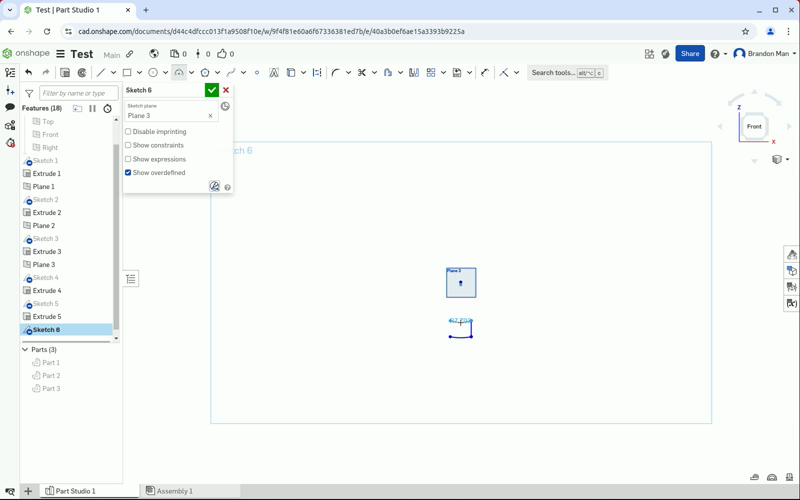
key(esc)
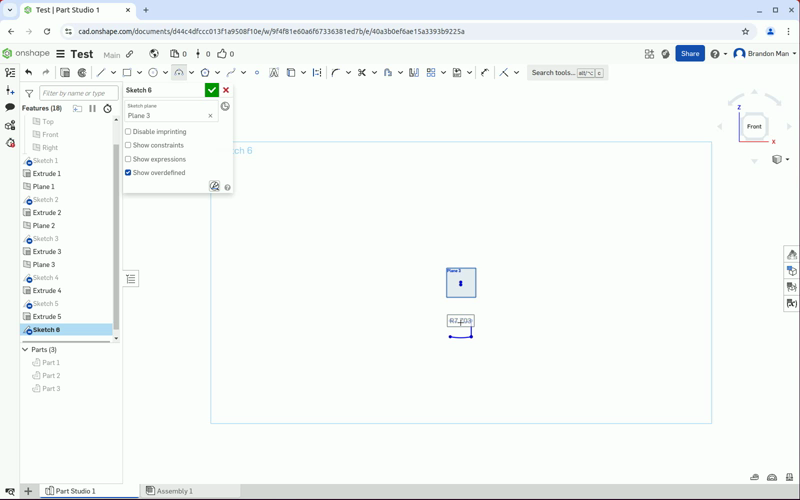
key(l)
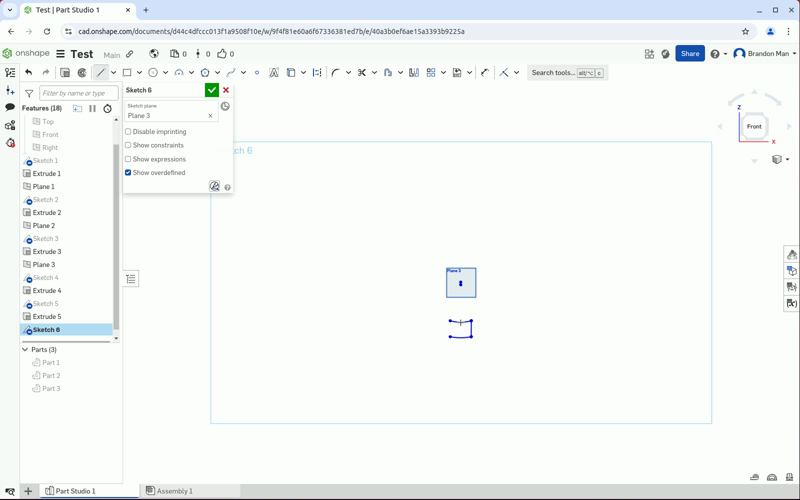
mouse_move(450, 320)
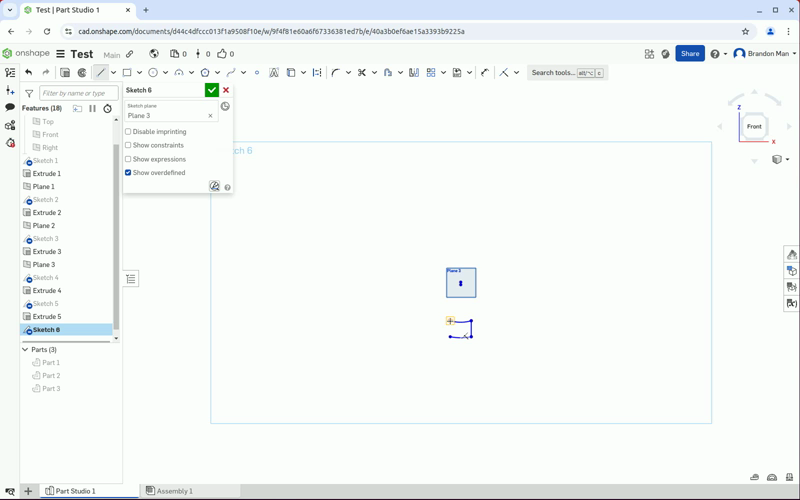
click(450, 320)
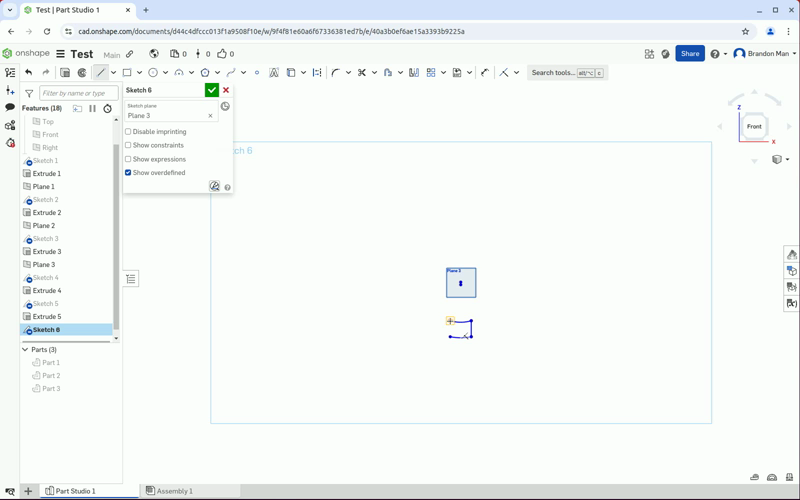
mouse_move(480, 320)
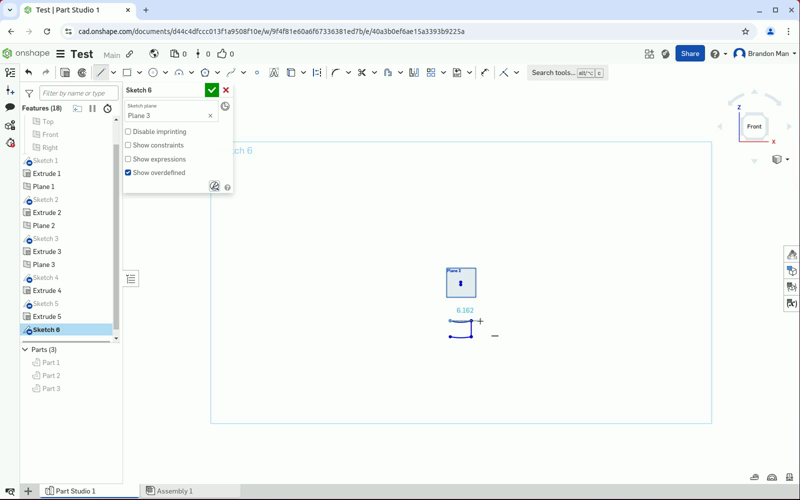
key_down(shift)
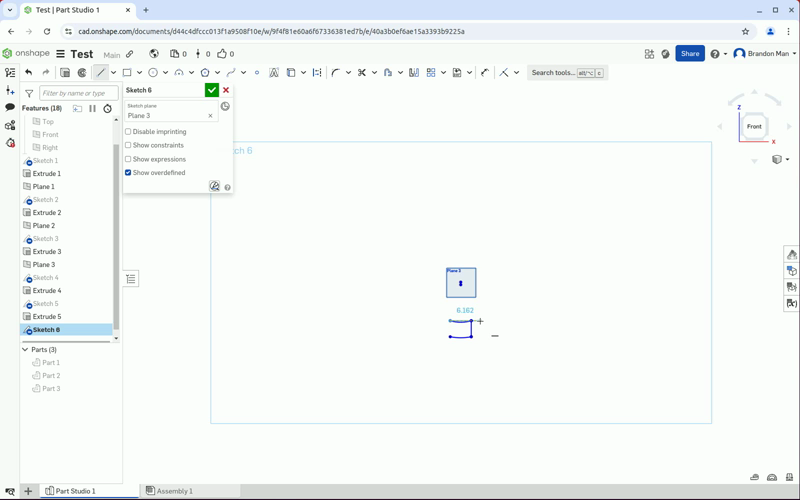
mouse_move(450, 336)
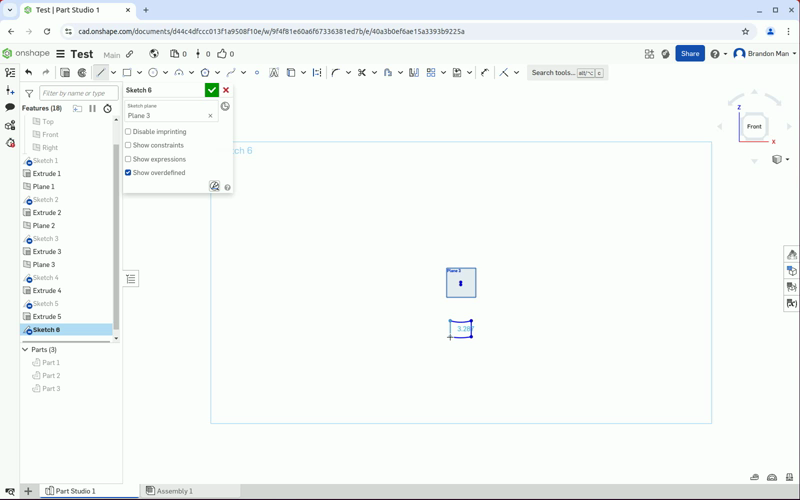
key_up(shift)
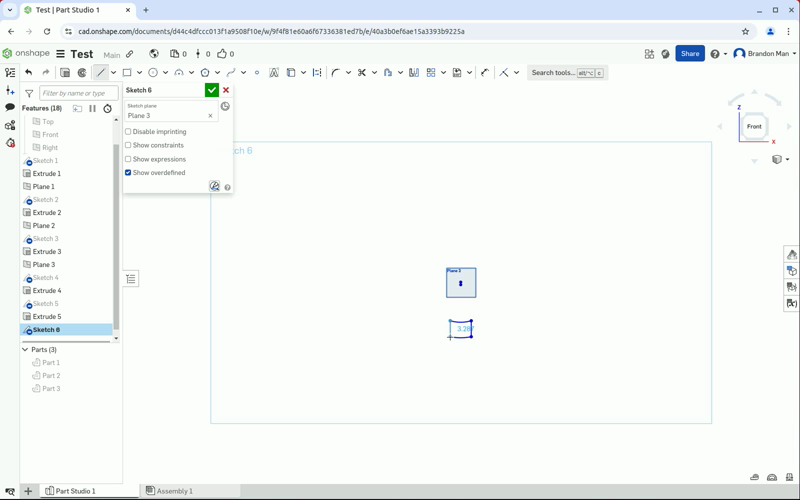
click(450, 336)
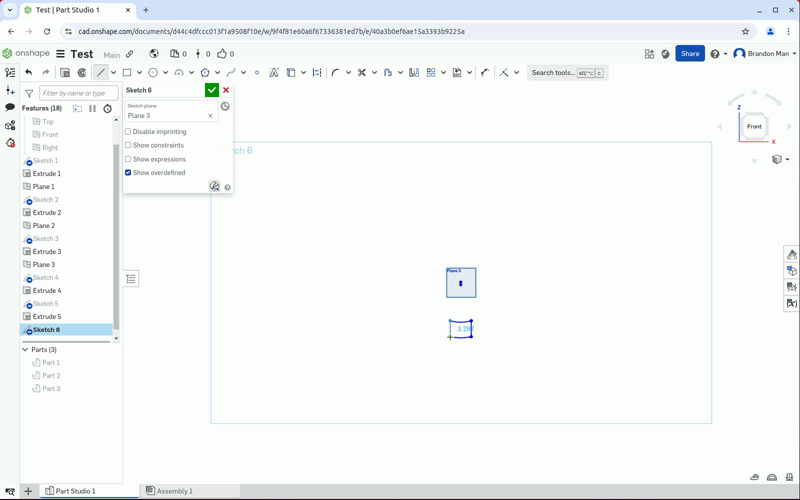
key(esc)
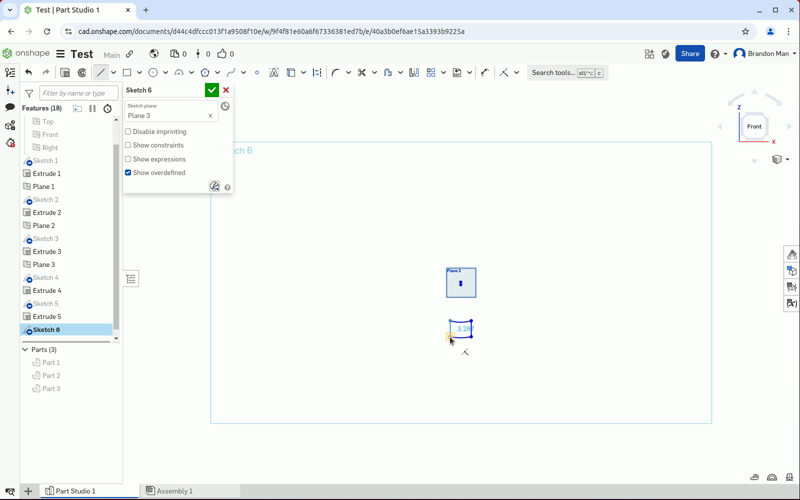
mouse_move(453, 329)
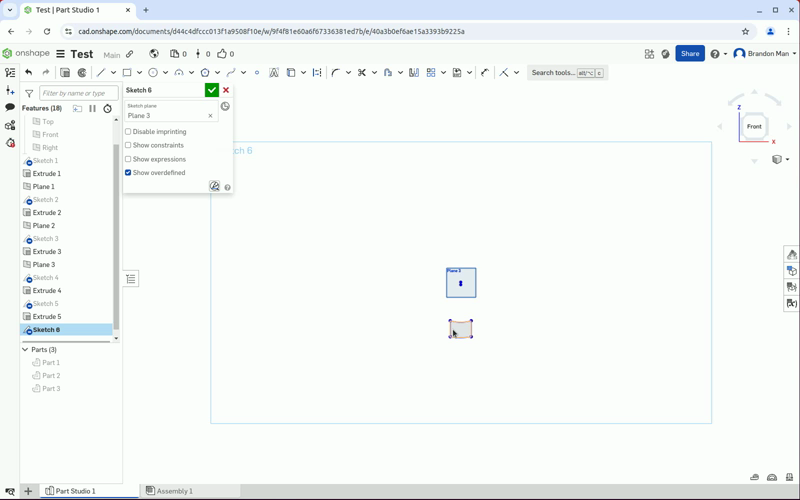
scroll(6)
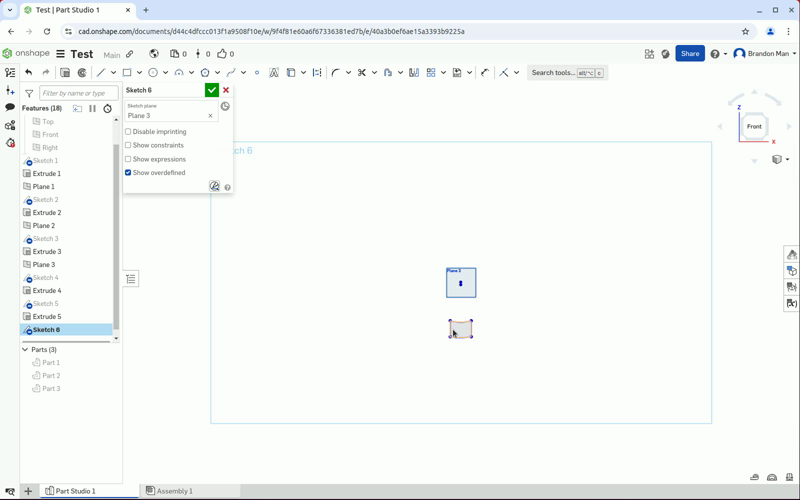
scroll(6)
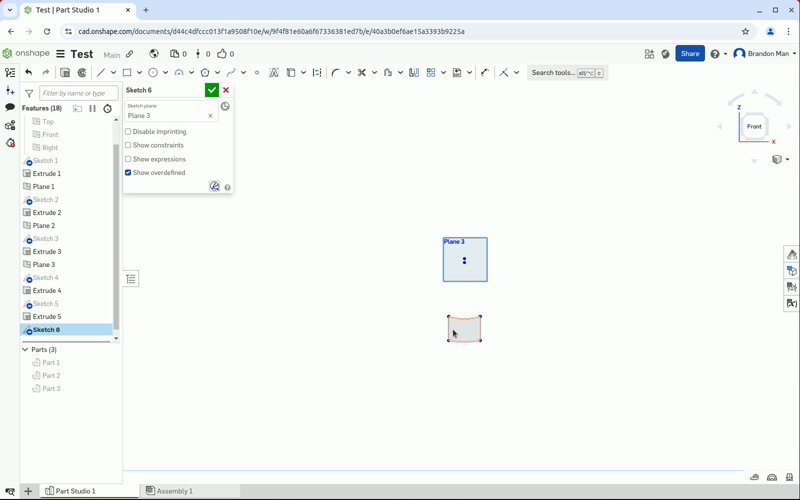
scroll(6)
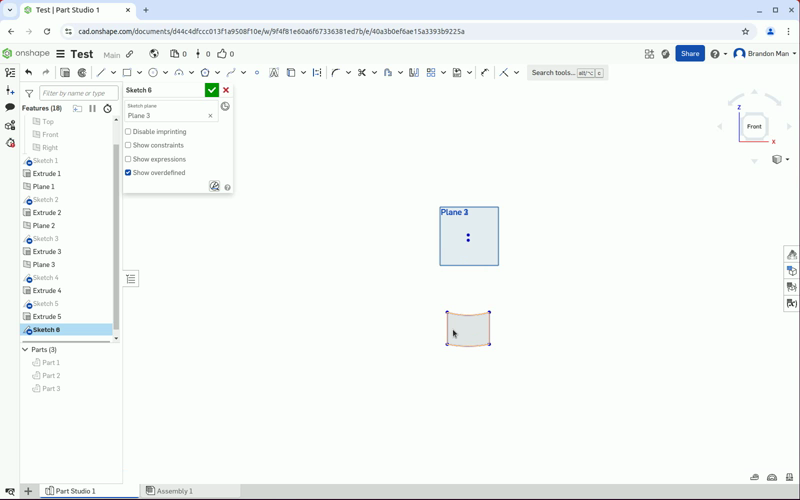
scroll(6)
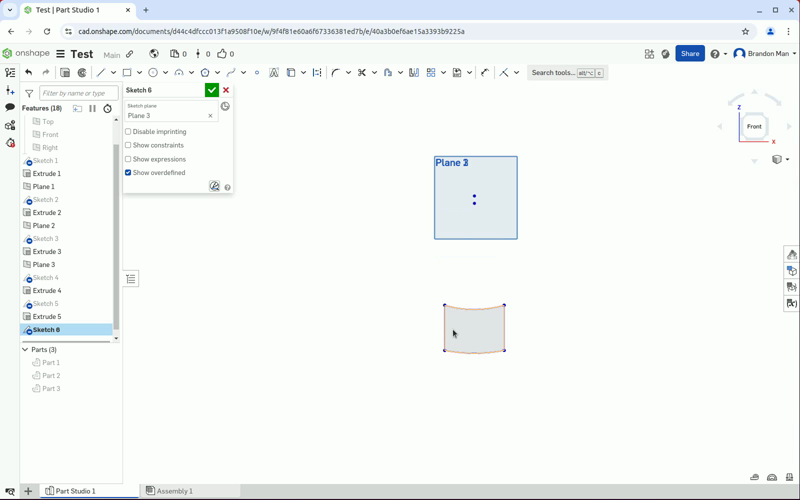
scroll(6)
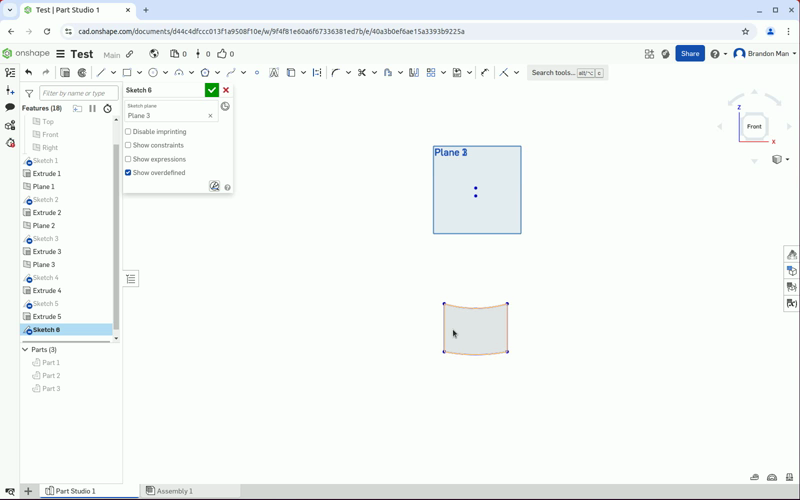
scroll(6)
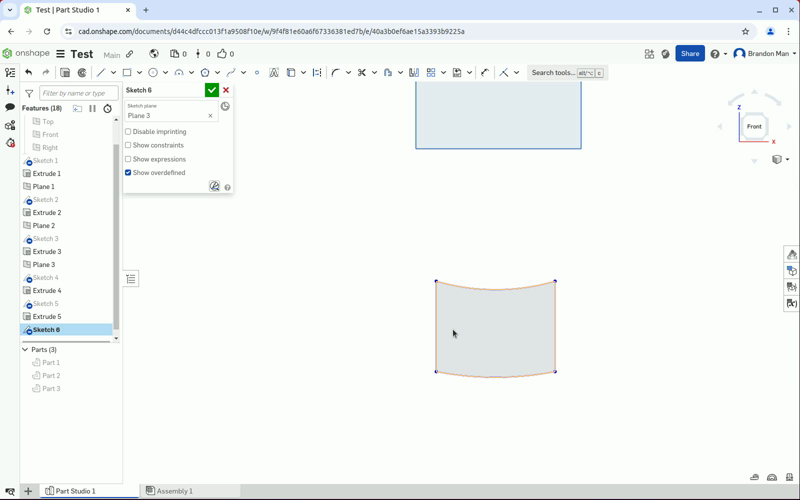
scroll(6)
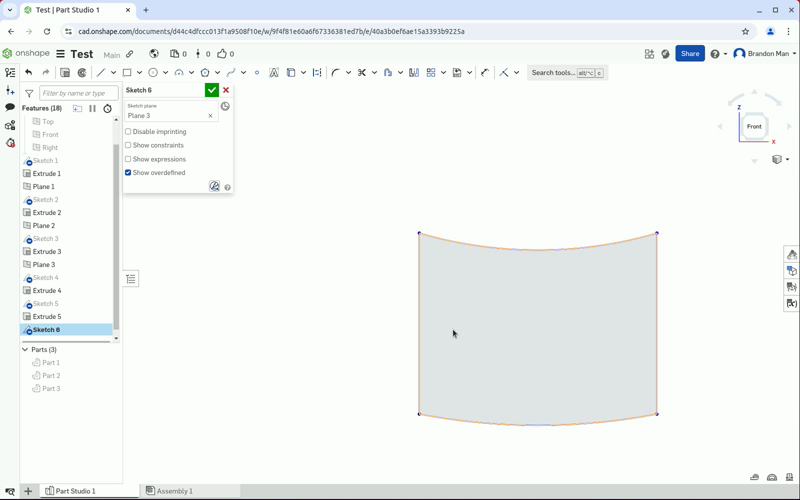
click(453, 329)
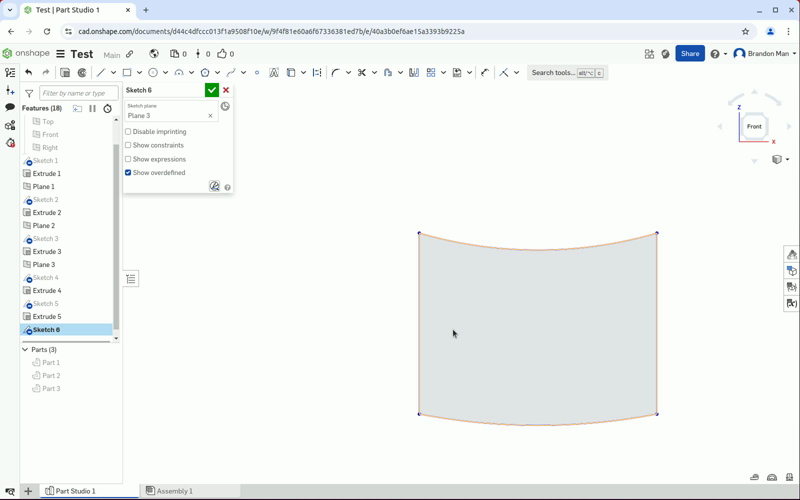
scroll(-6)
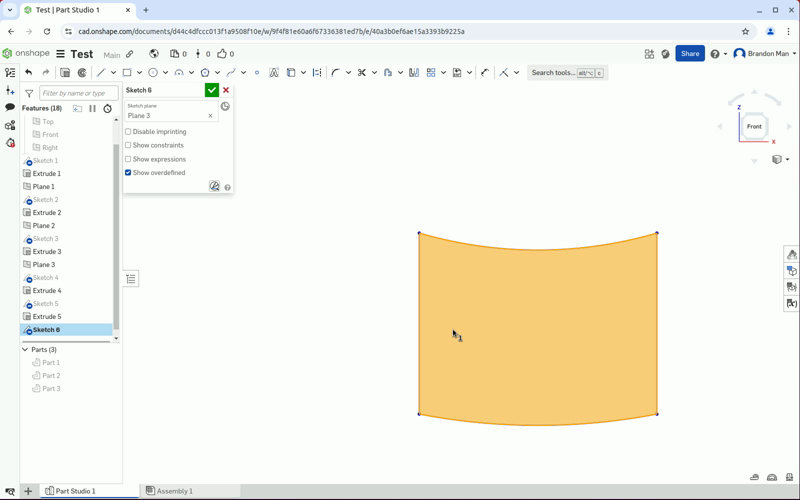
scroll(-6)
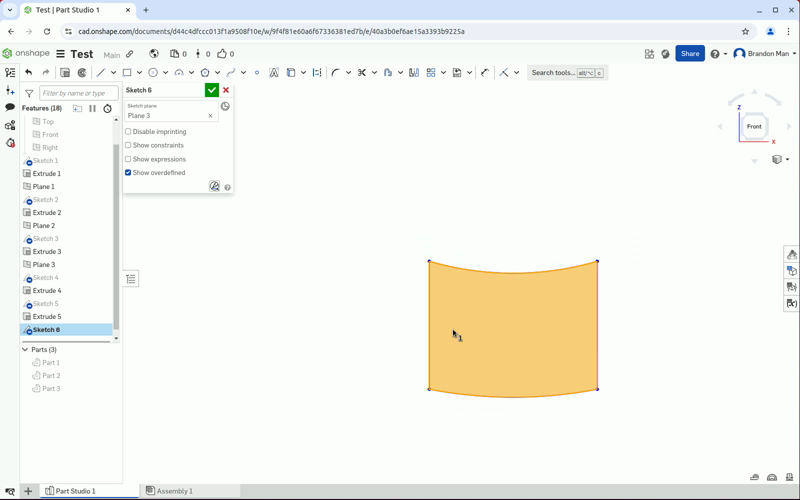
scroll(-6)
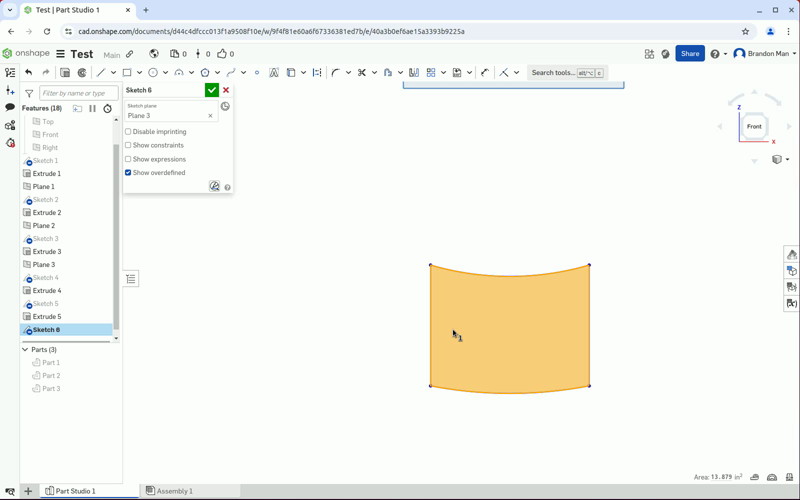
scroll(-6)
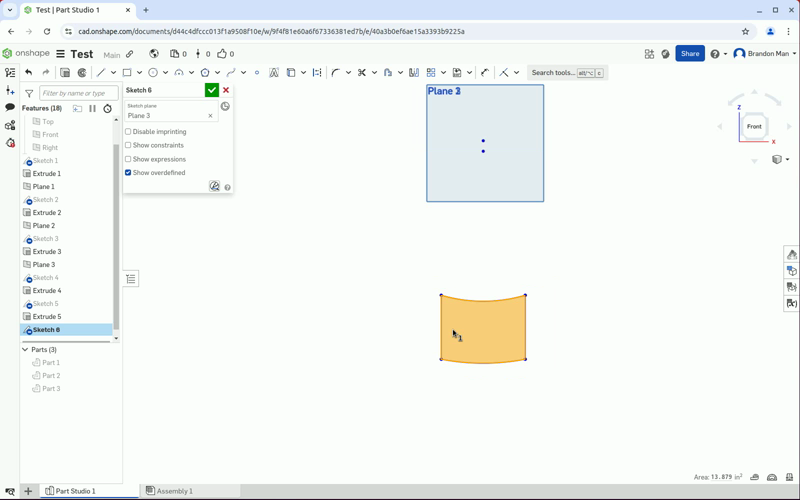
scroll(-6)
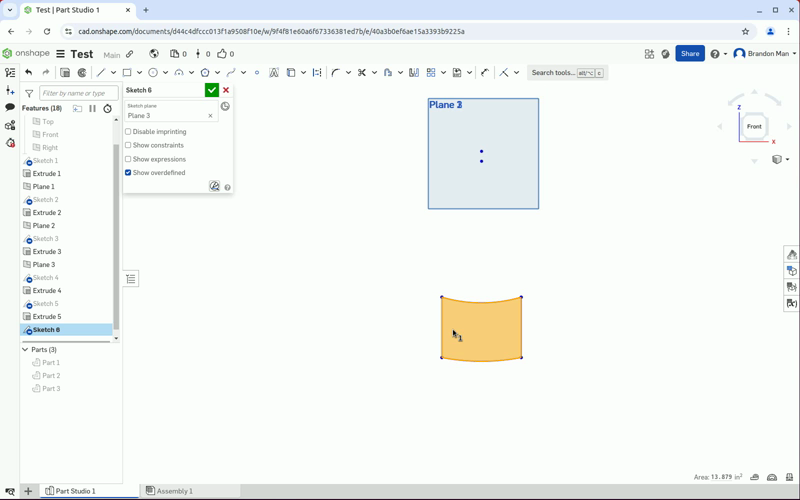
scroll(-6)
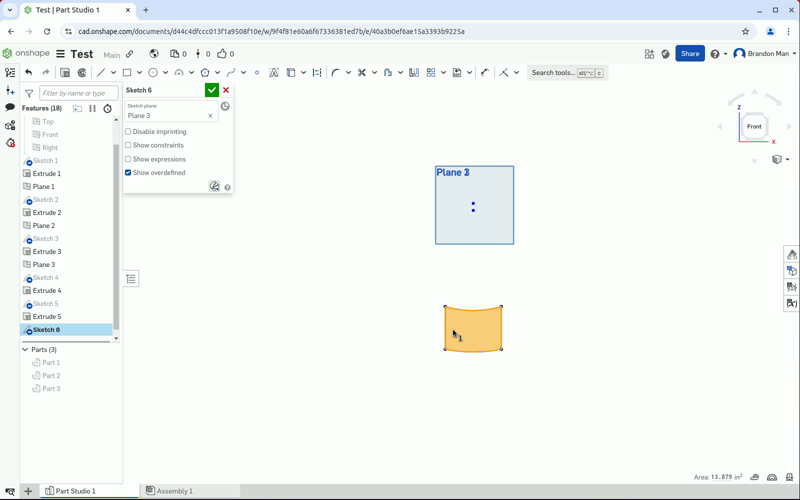
scroll(-6)
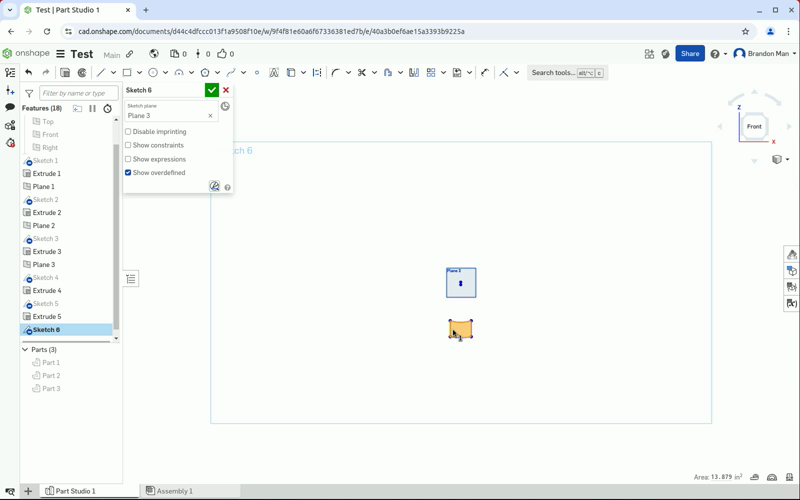
mouse_move(73, 352)
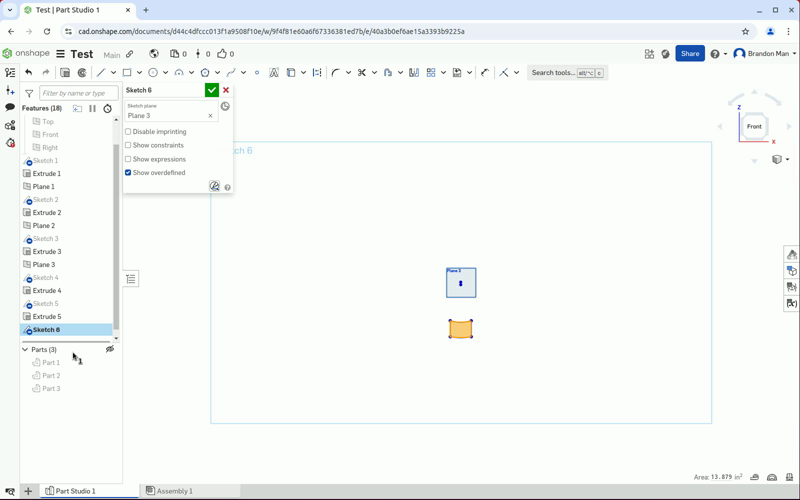
key(shift+y)
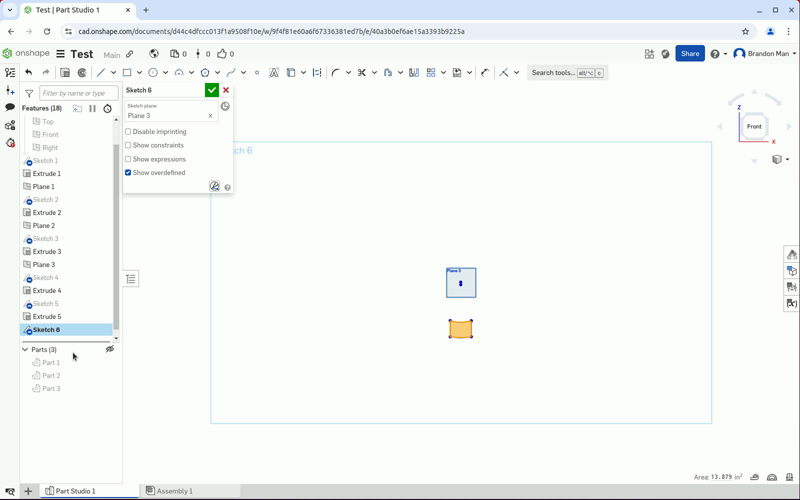
key(shift+e)
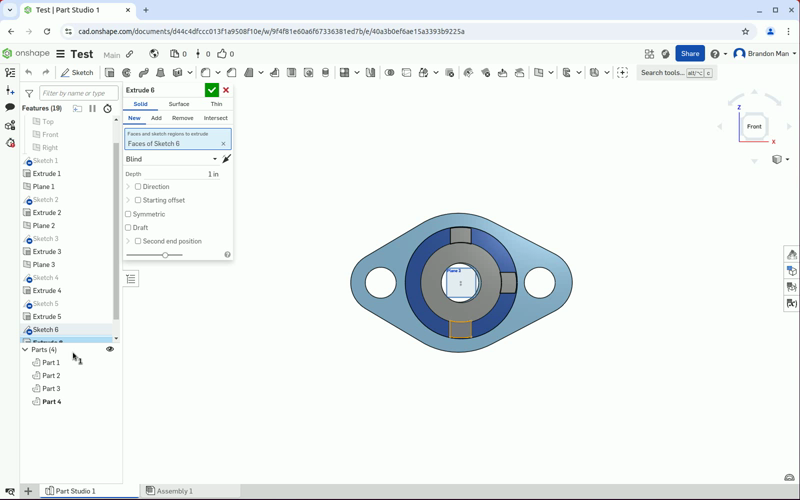
mouse_move(143, 106)
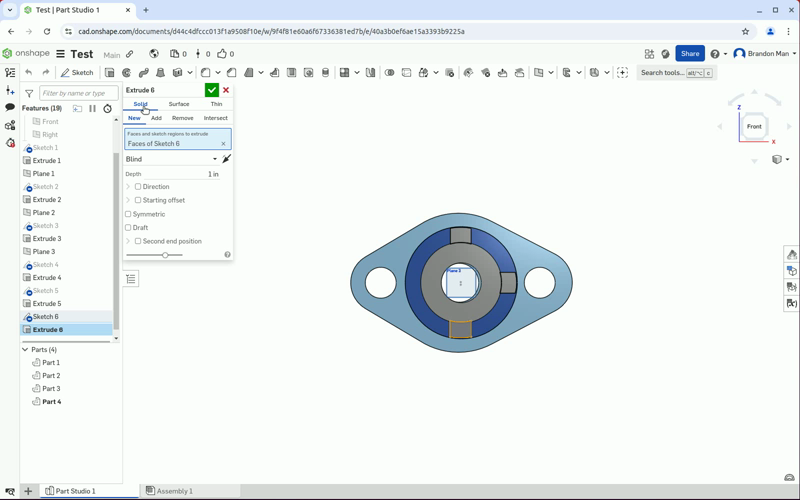
click(143, 106)
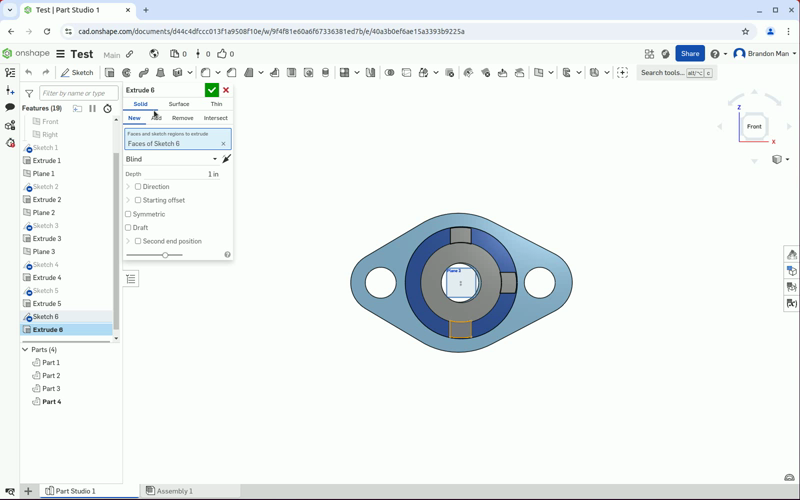
mouse_move(186, 120)
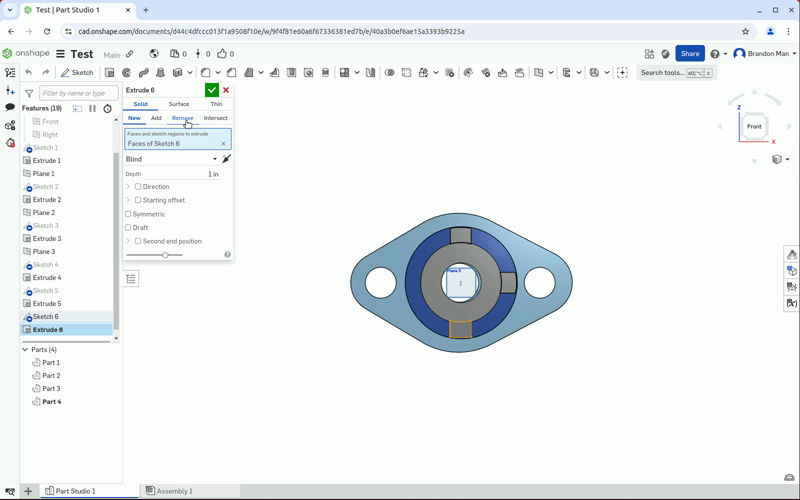
click(186, 120)
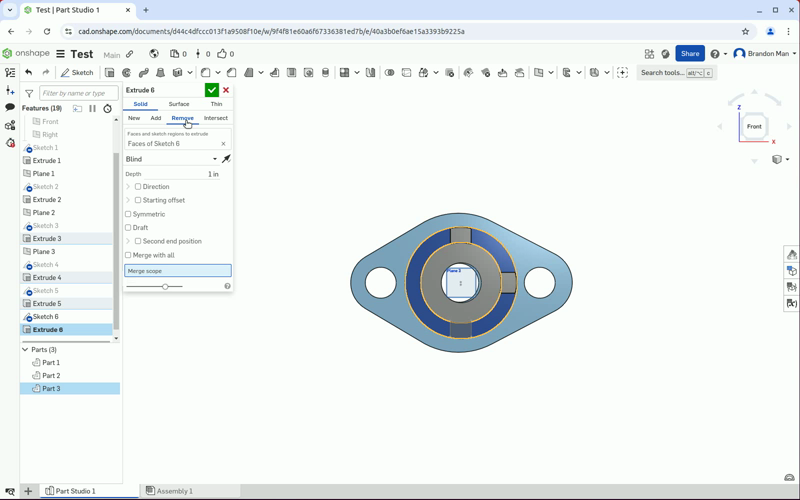
key(tab, 4)
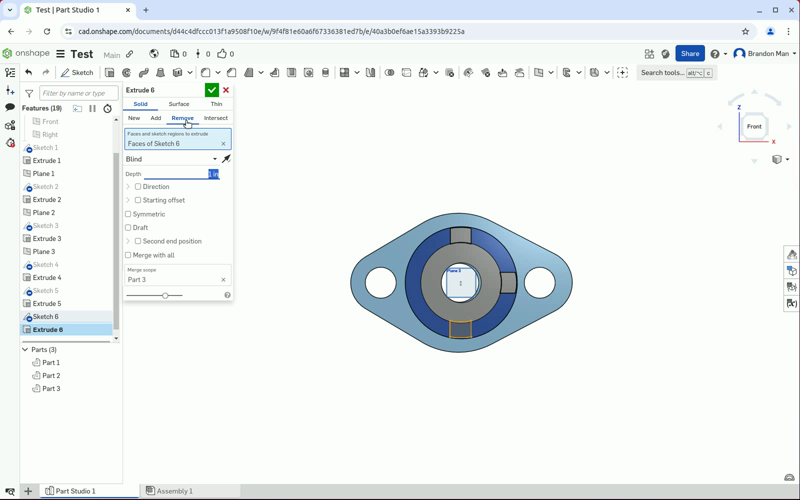
text(4.092)
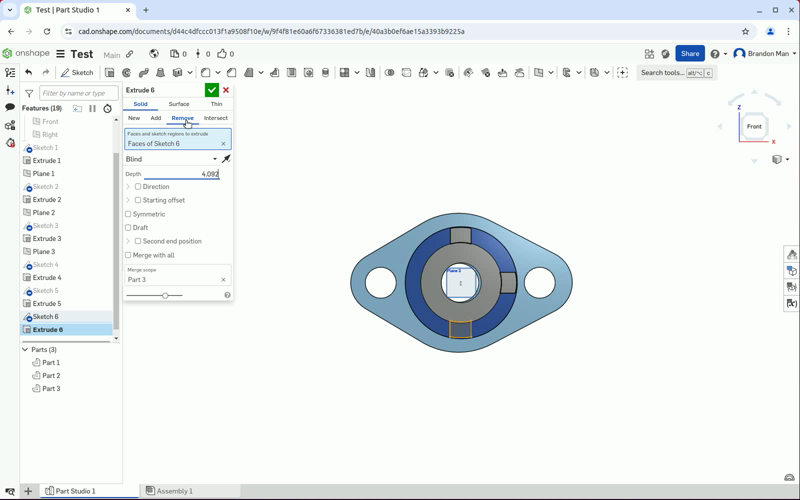
key(tab, 6)
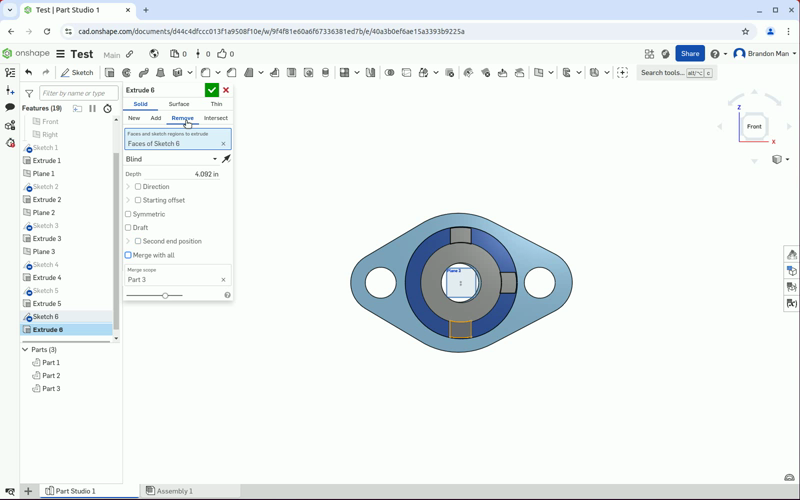
key(space)
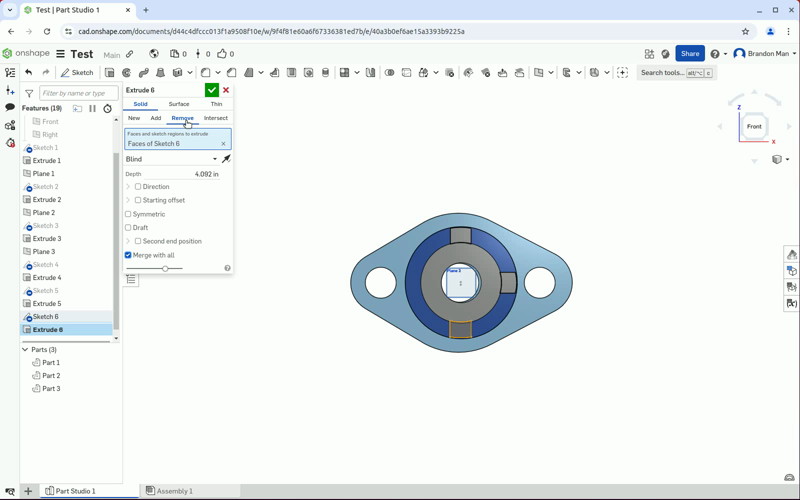
key(enter)
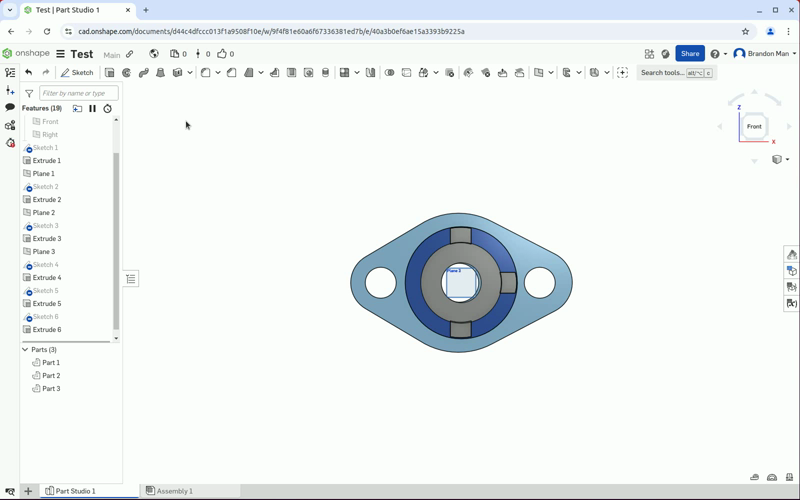
key(shift+h)
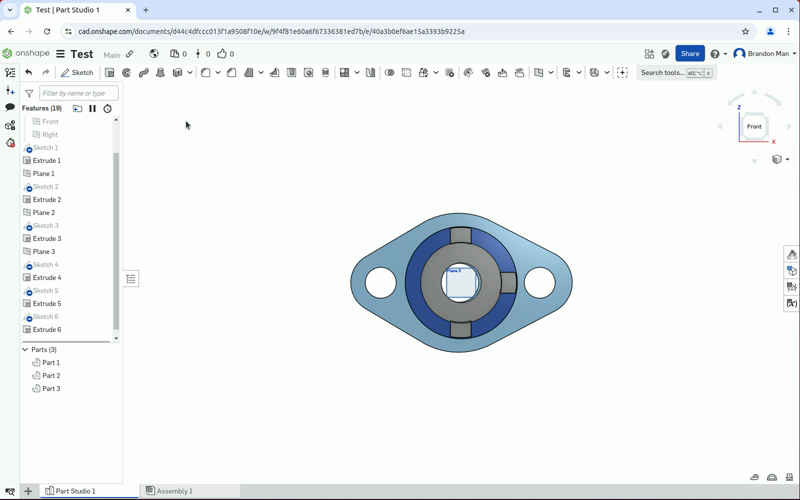
key(shift+h)
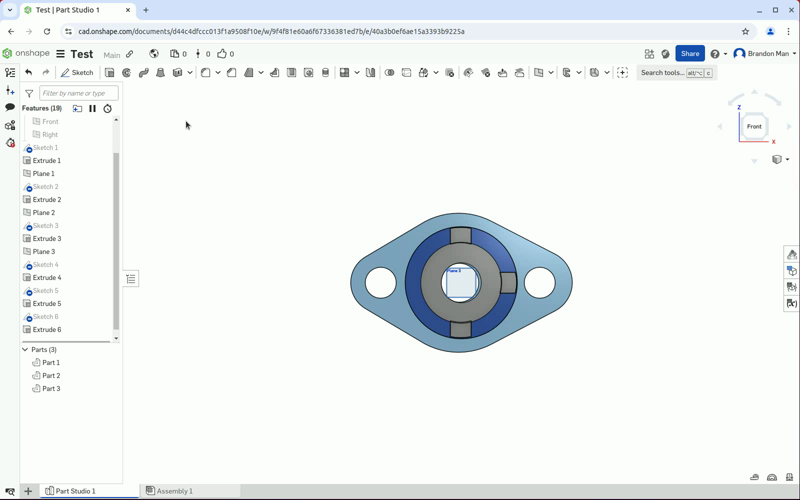
mouse_move(69, 150)
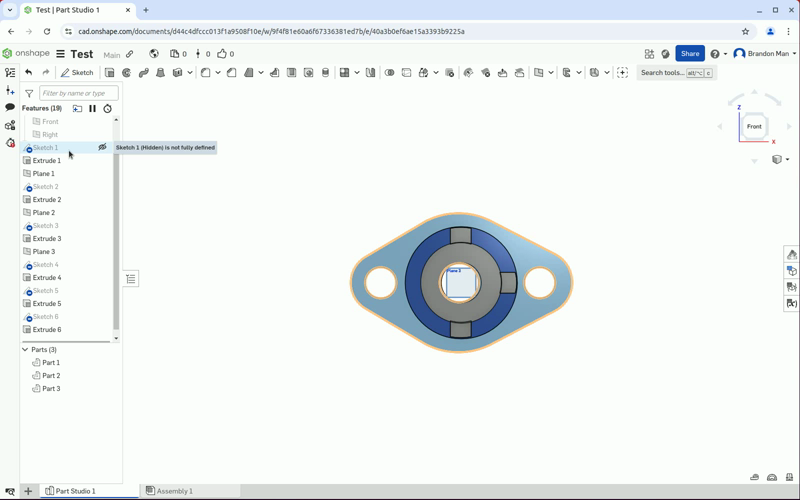
click(69, 150)
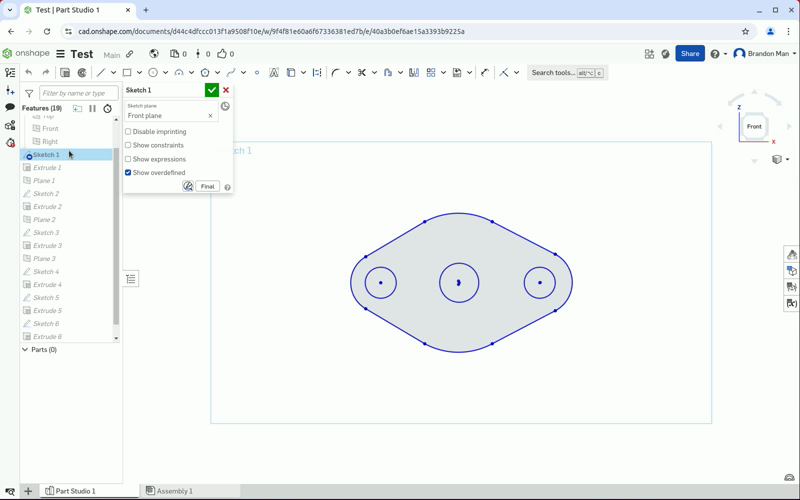
mouse_move(229, 92)
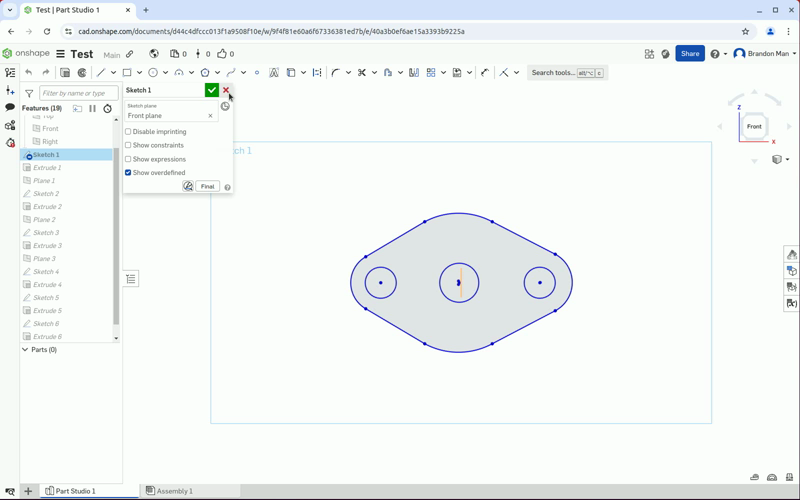
click(229, 92)
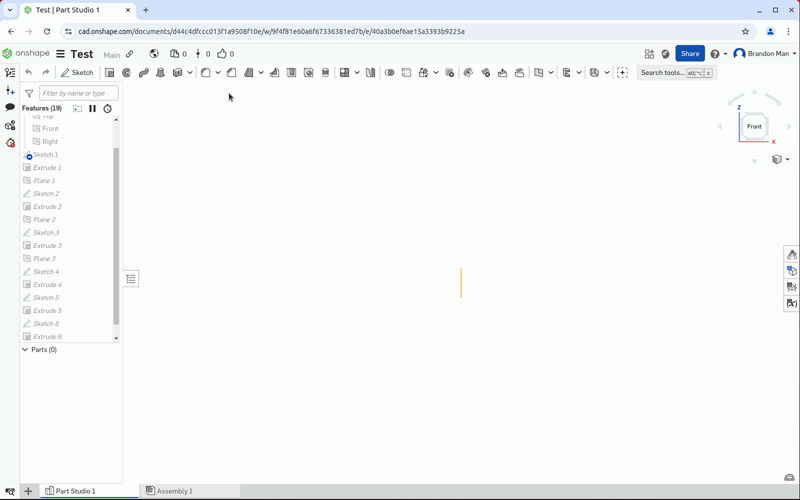
key(shift+s)
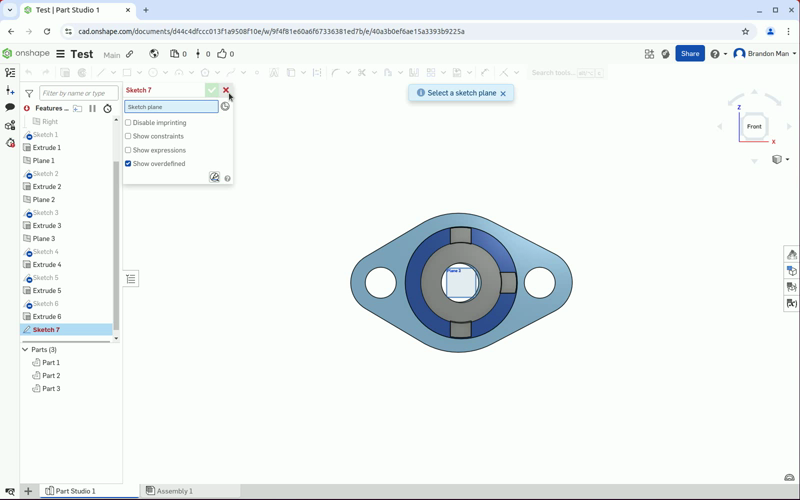
mouse_move(69, 241)
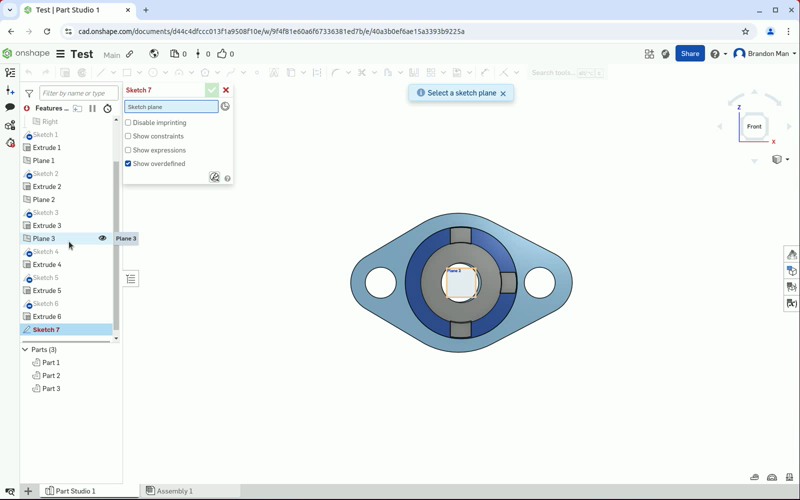
click(69, 241)
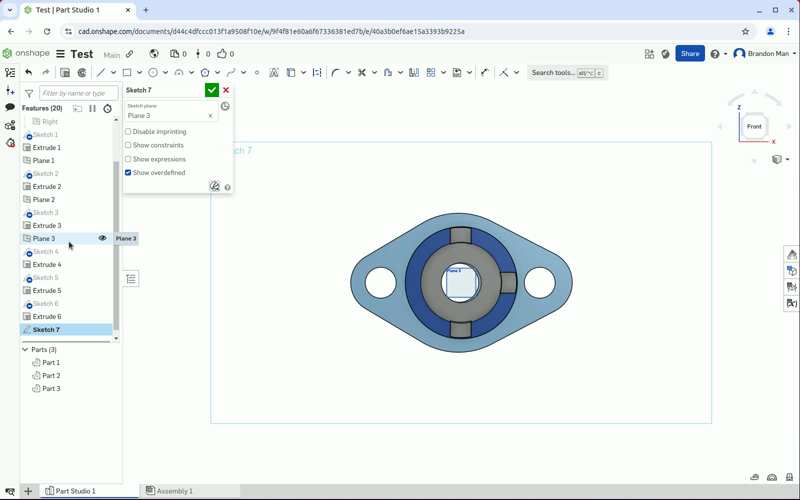
mouse_move(73, 352)
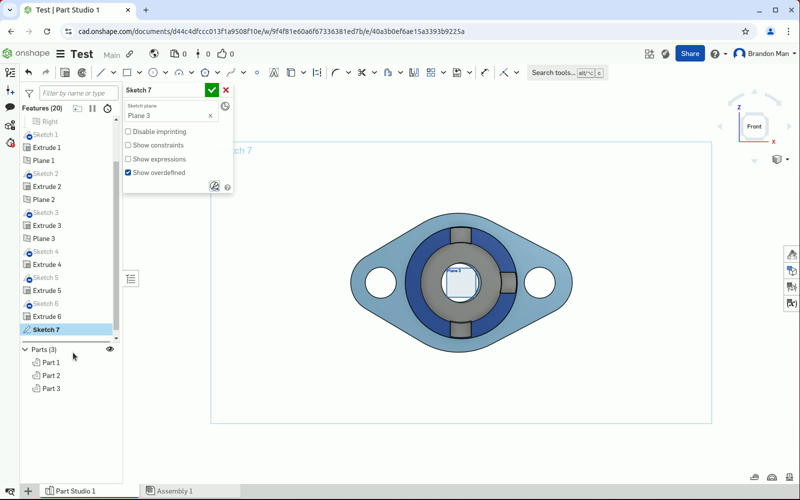
key(y)
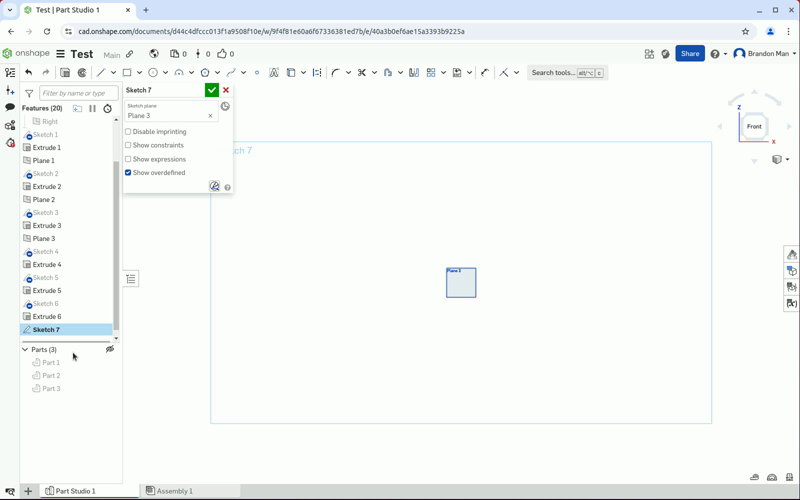
key(l)
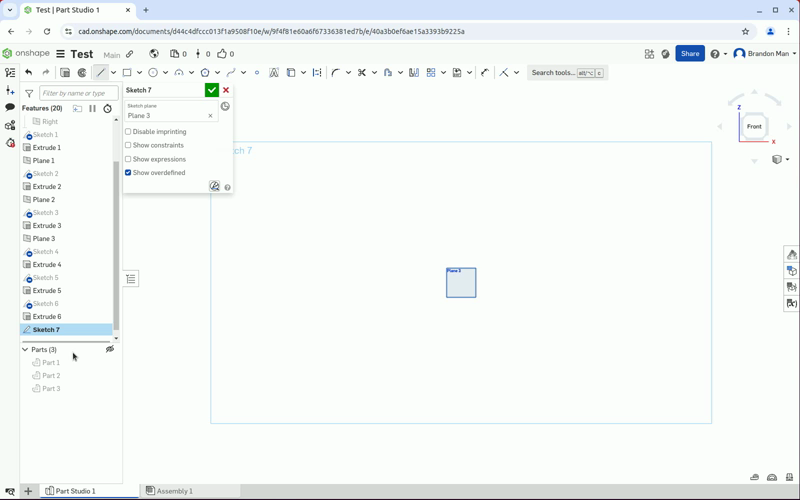
key_down(shift)
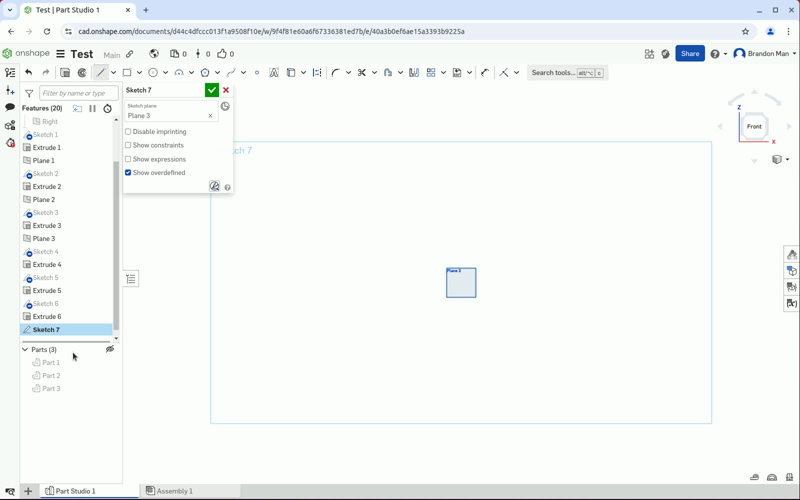
mouse_move(406, 293)
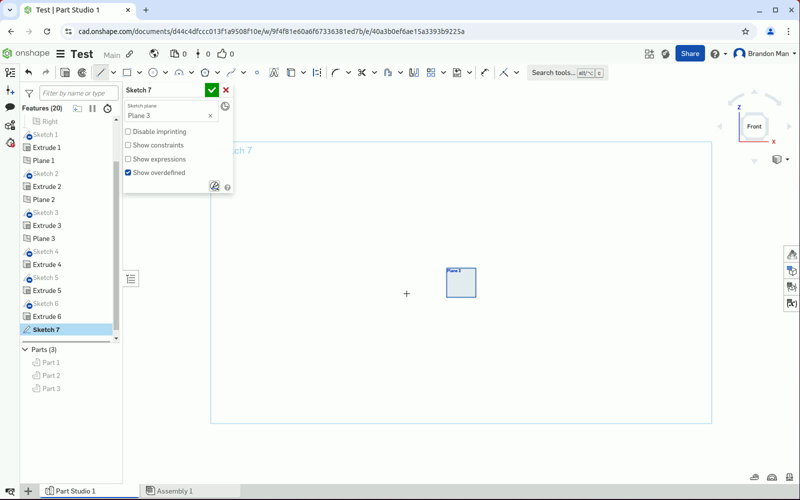
click(406, 293)
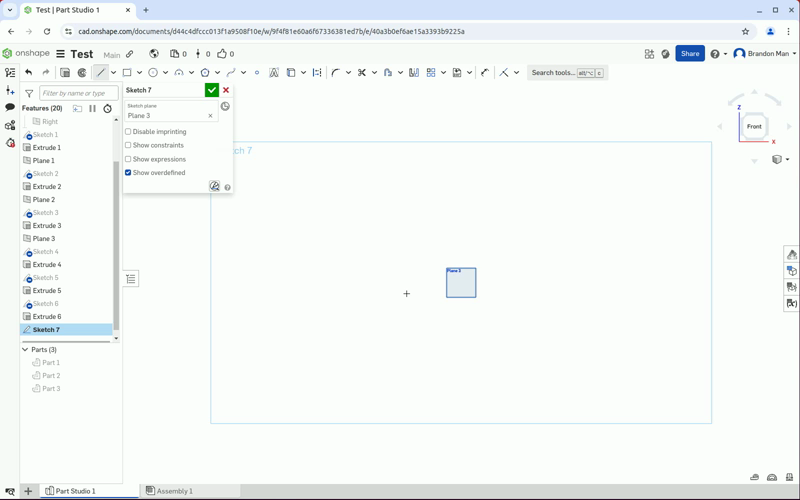
key_up(shift)
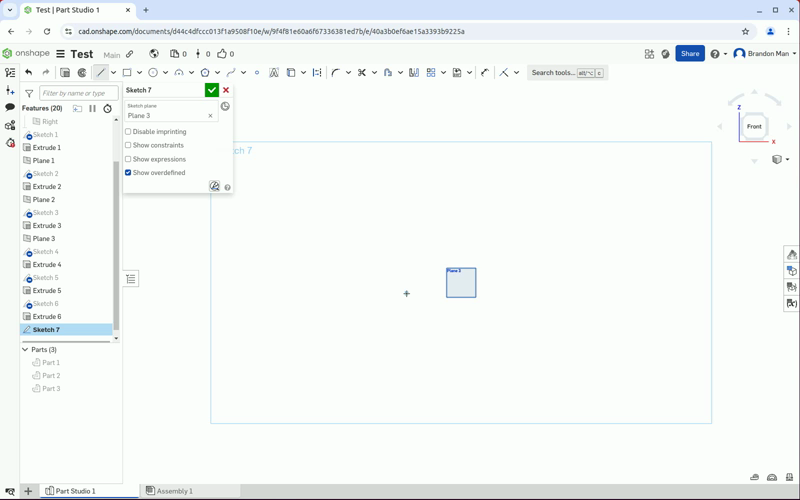
key_down(shift)
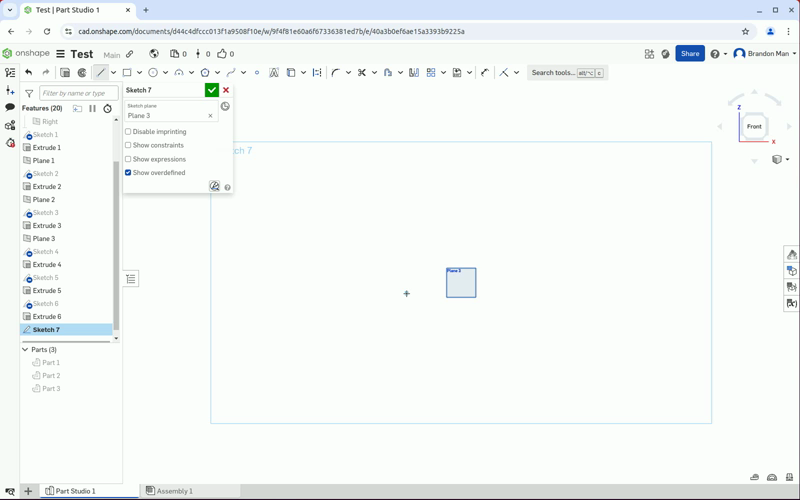
mouse_move(436, 293)
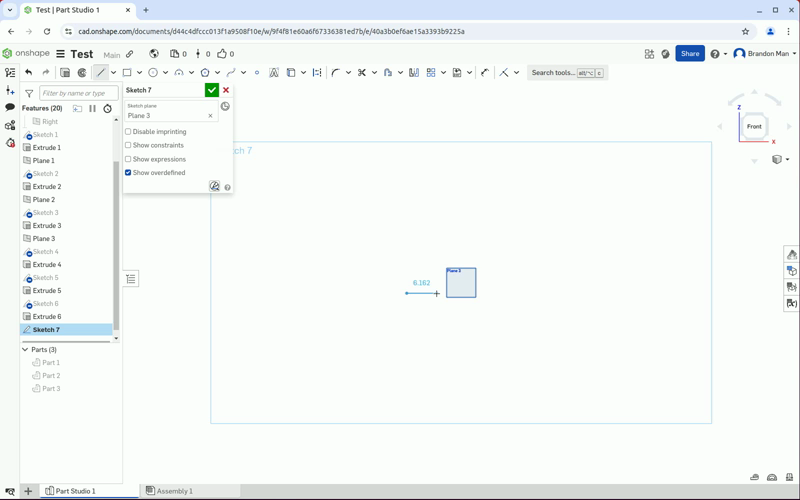
mouse_move(422, 293)
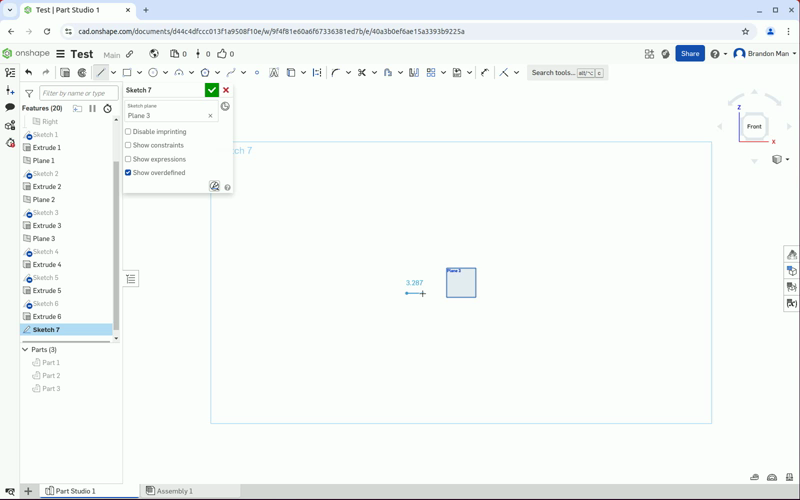
click(422, 293)
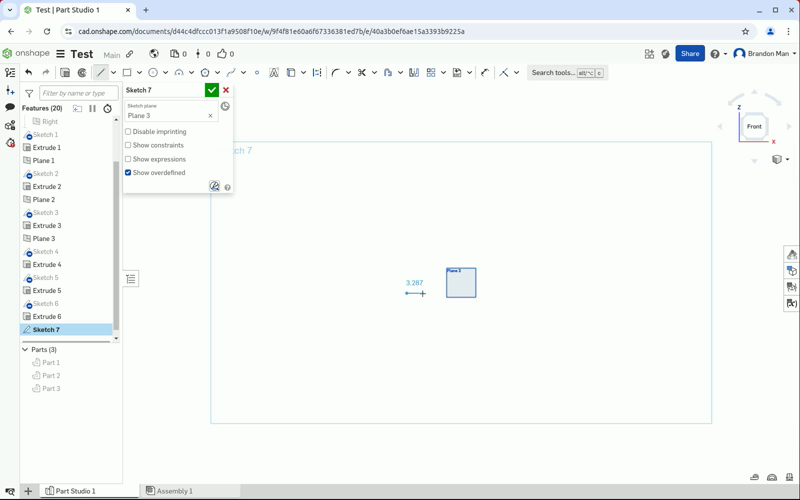
key_up(shift)
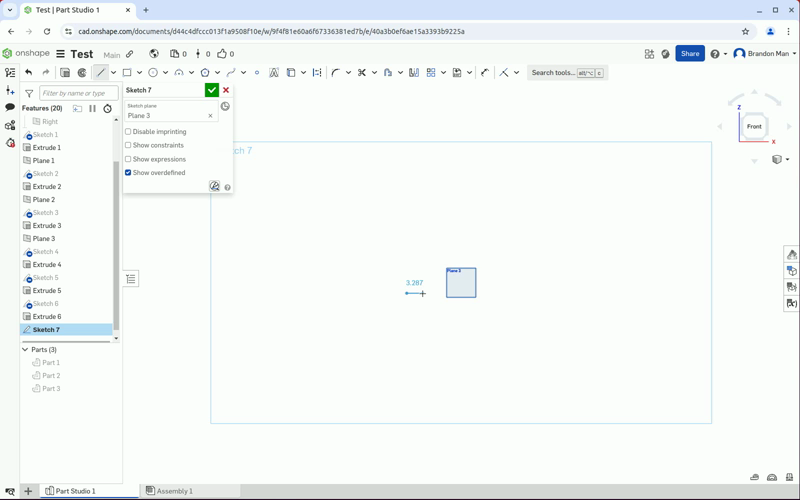
key(esc)
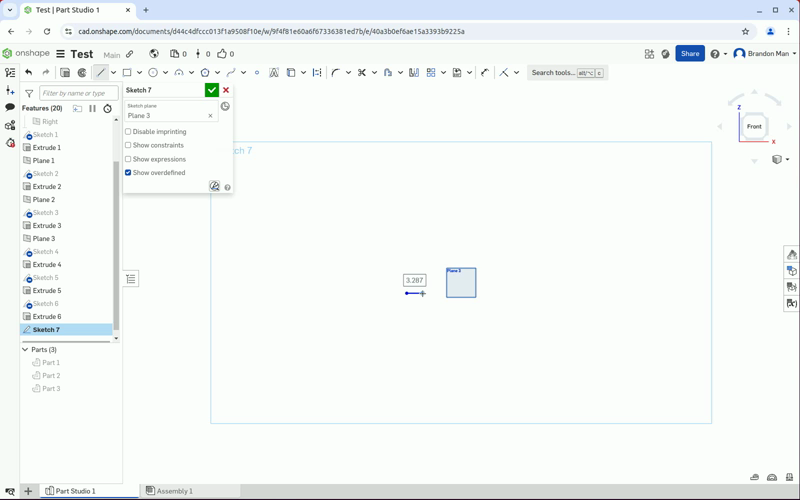
key(a)
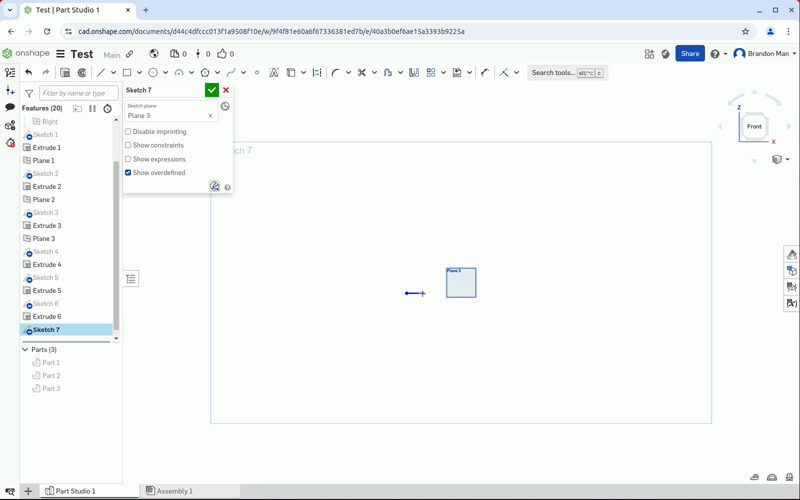
mouse_move(422, 293)
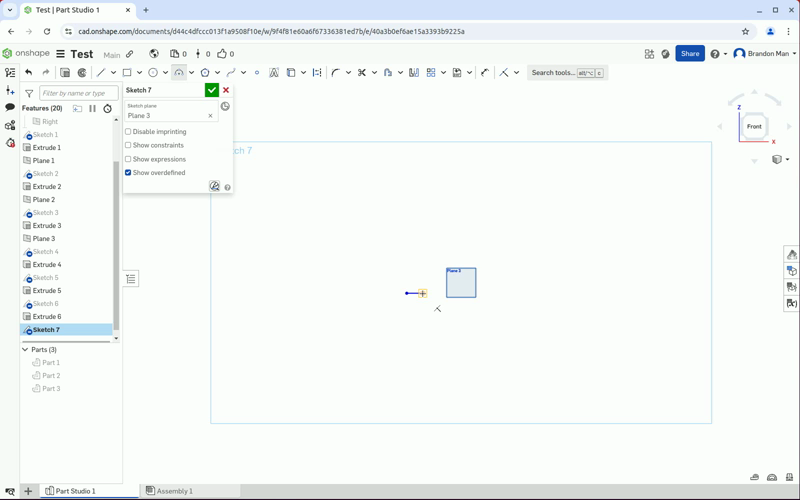
click(422, 293)
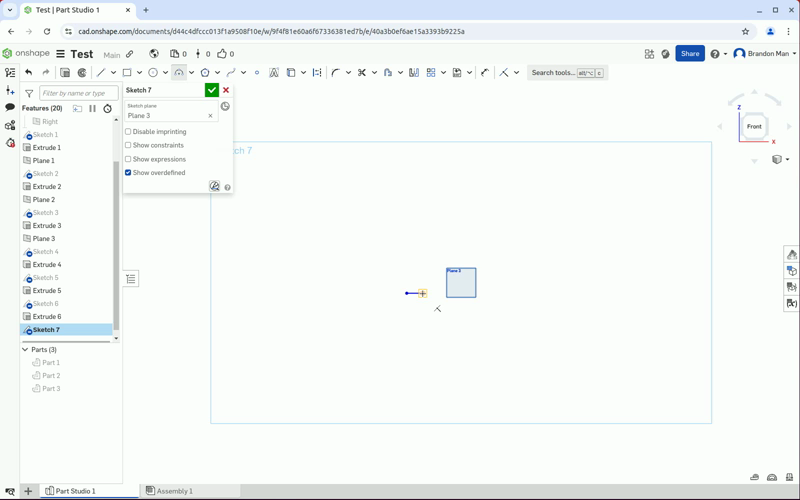
key_down(shift)
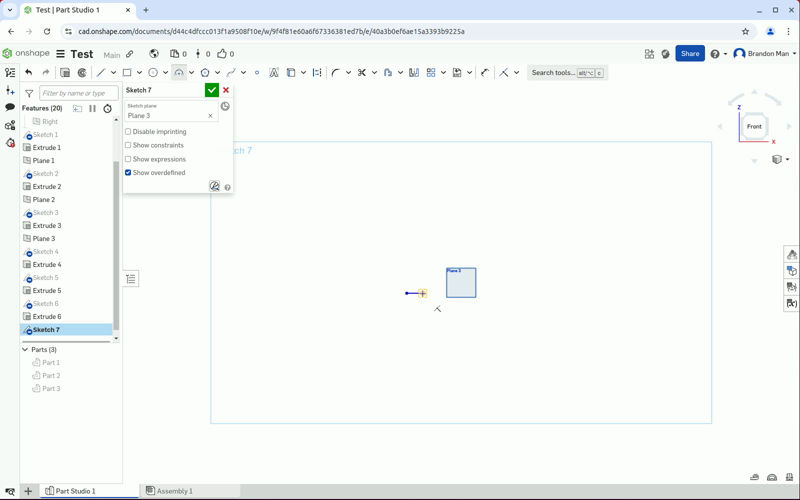
mouse_move(422, 272)
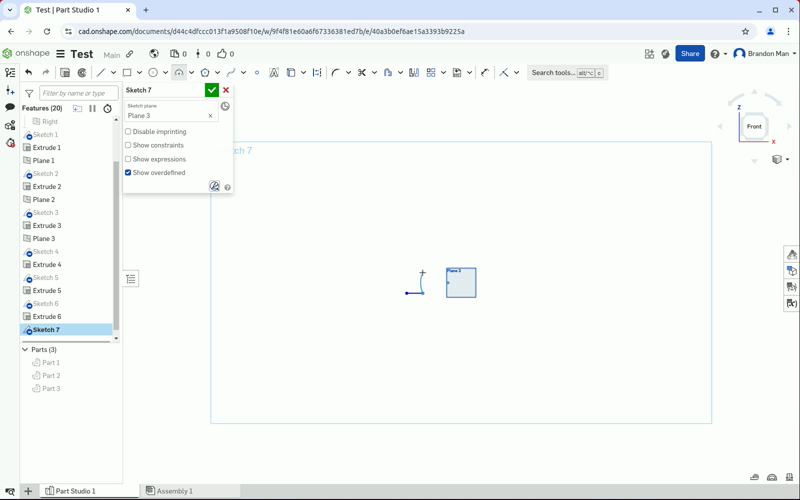
click(422, 272)
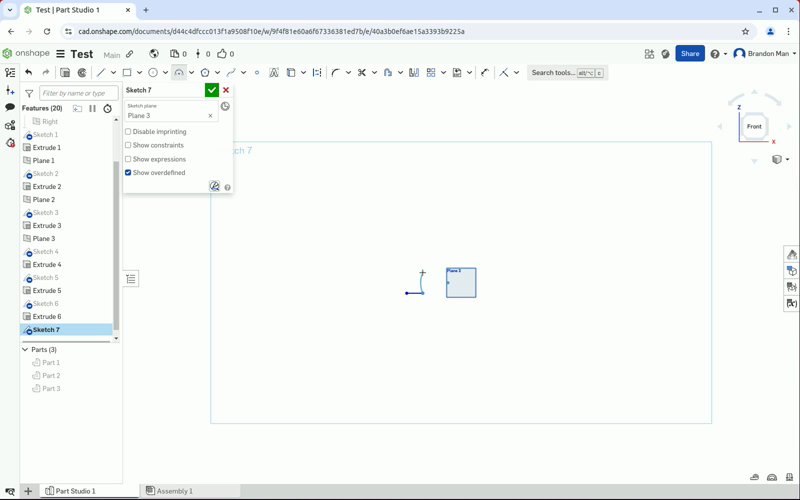
mouse_move(421, 282)
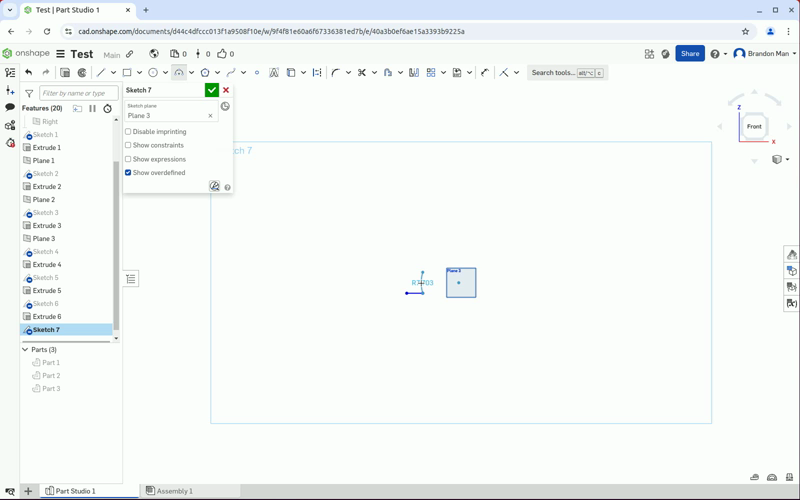
click(421, 282)
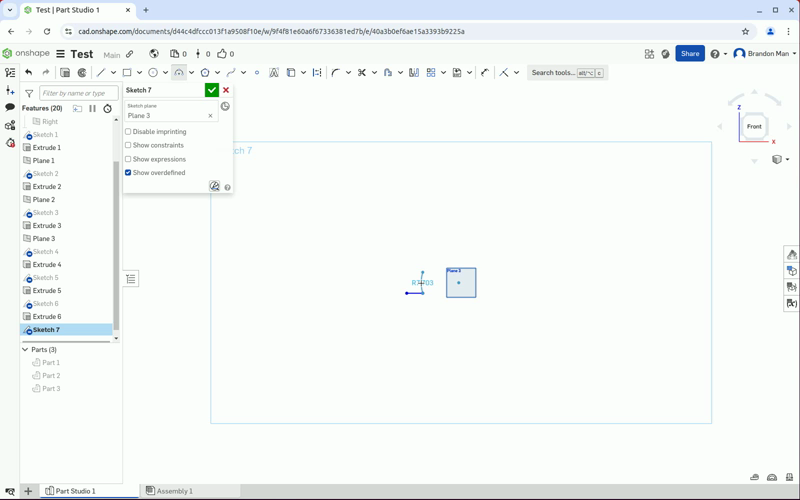
key_up(shift)
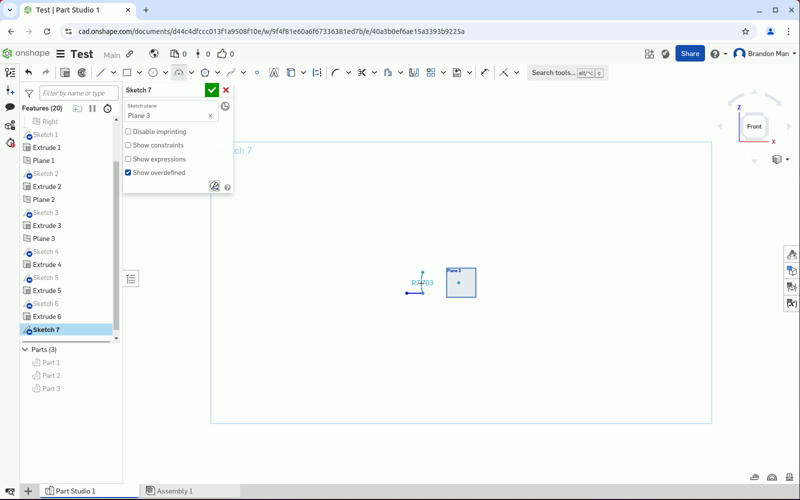
key(esc)
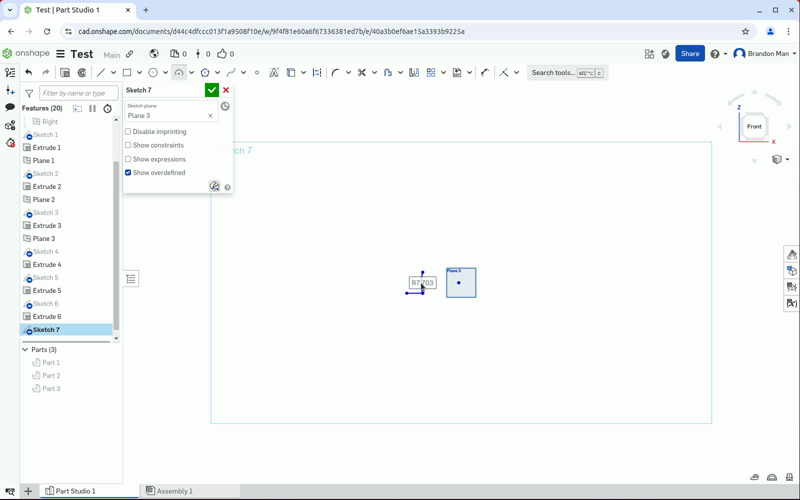
key(l)
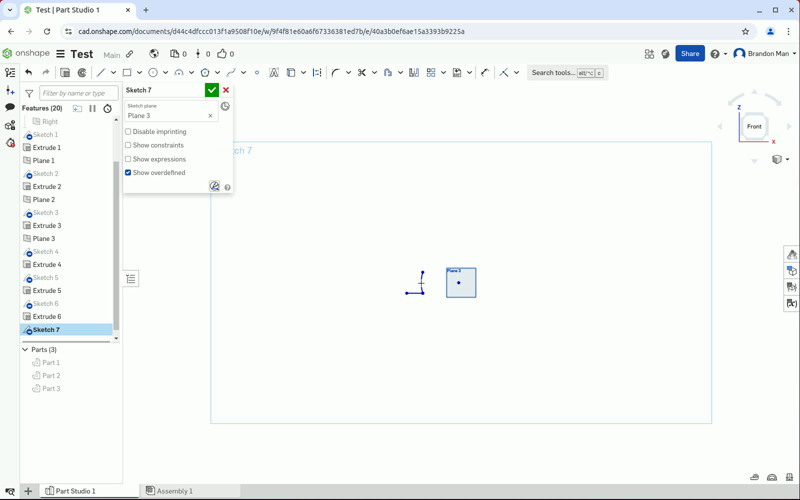
mouse_move(422, 272)
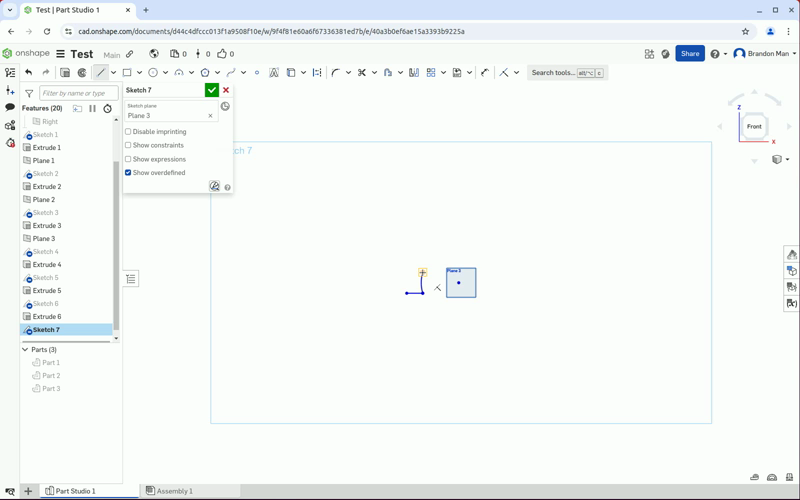
click(422, 272)
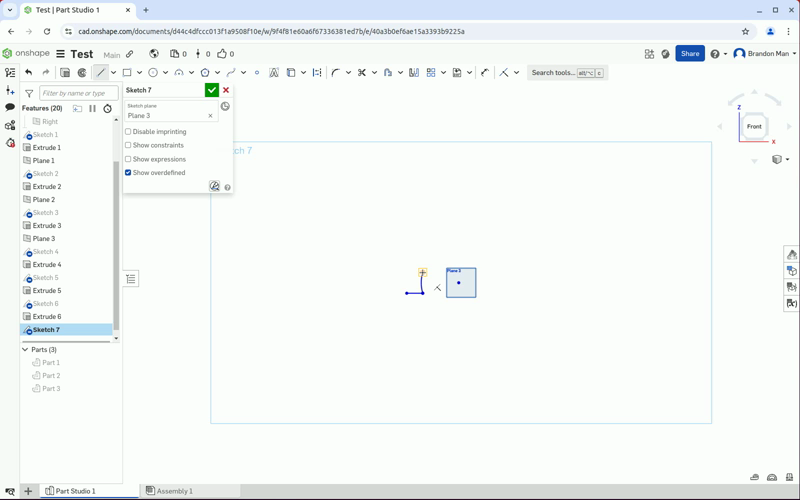
key_down(shift)
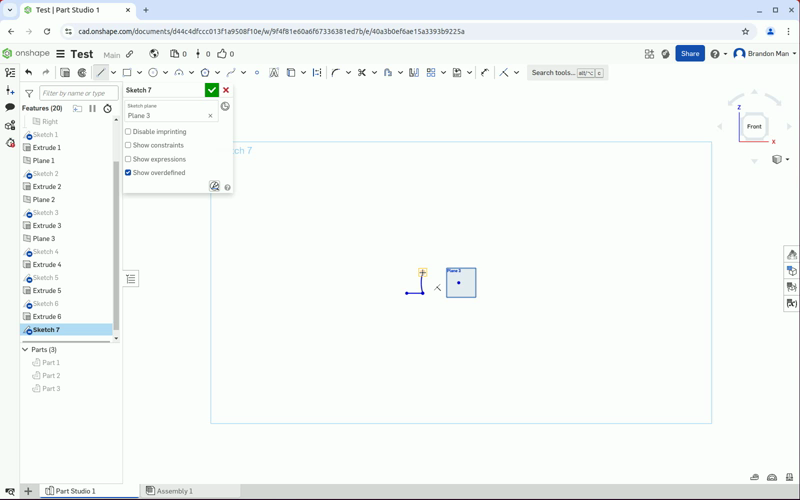
mouse_move(453, 272)
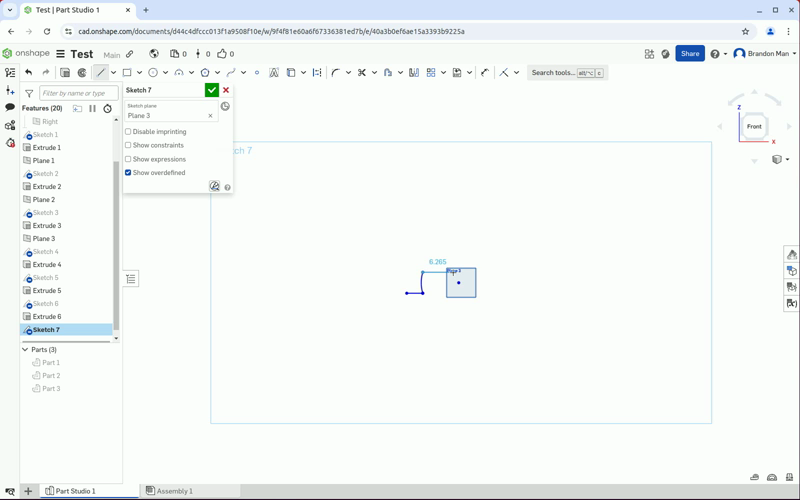
mouse_move(406, 272)
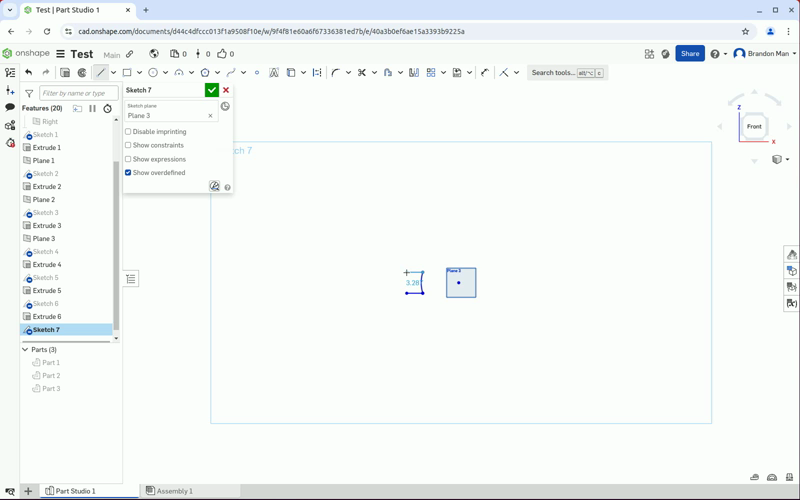
click(406, 272)
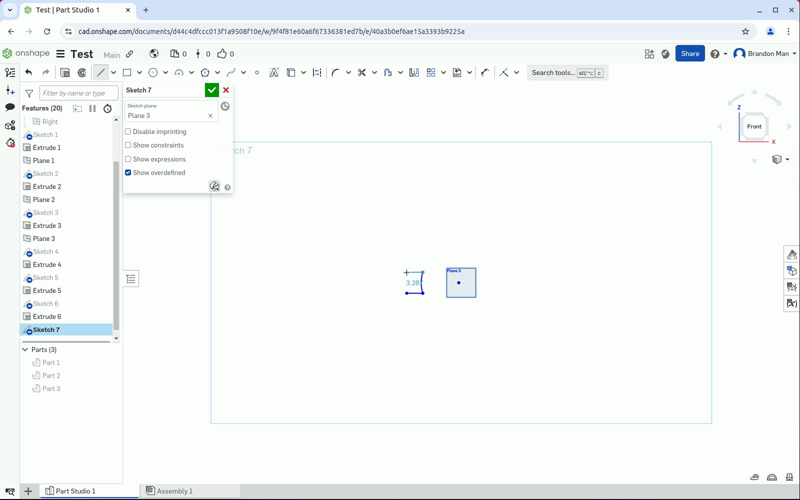
key_up(shift)
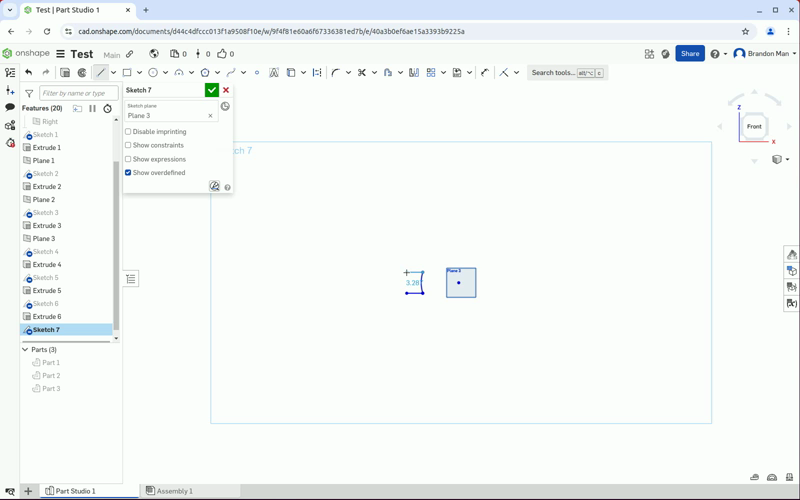
key(esc)
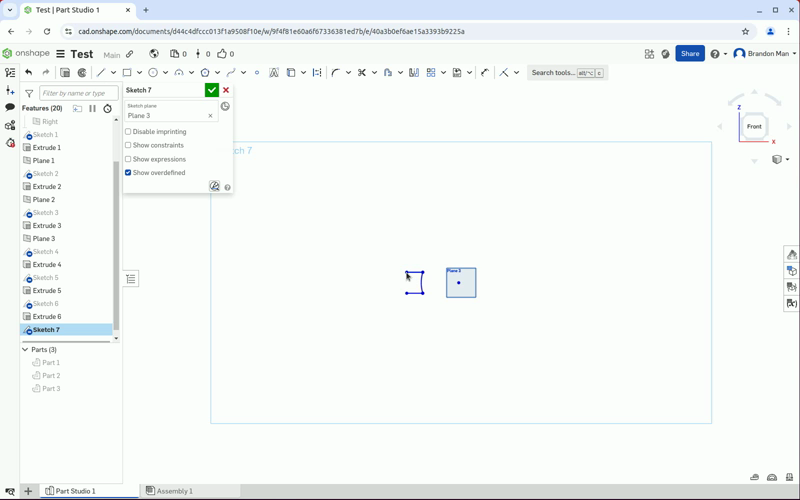
key(a)
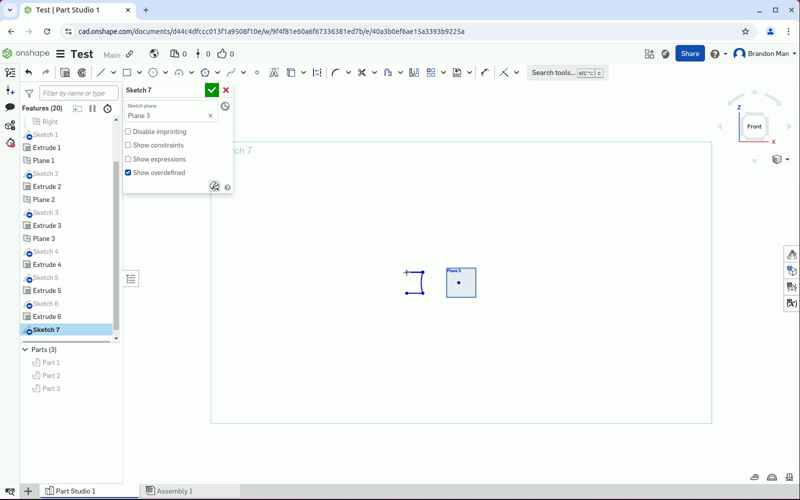
mouse_move(406, 272)
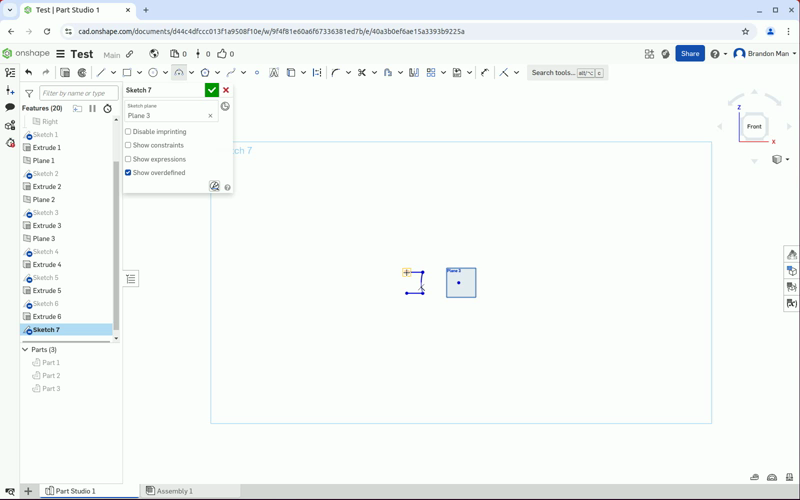
click(406, 272)
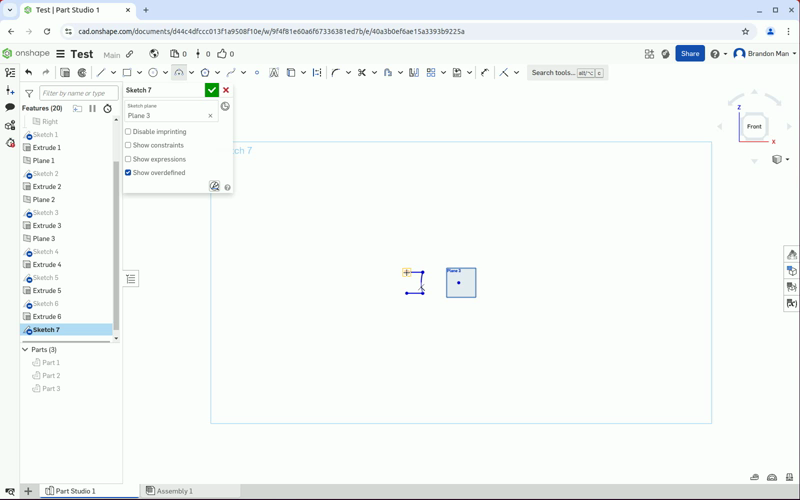
mouse_move(406, 293)
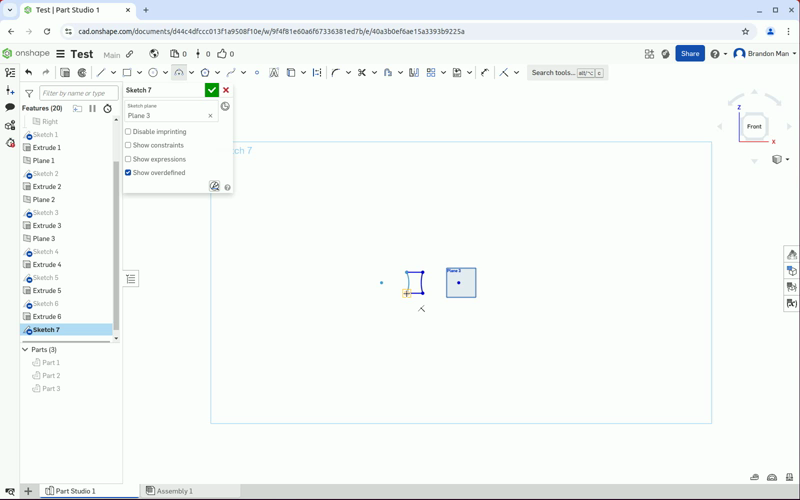
click(406, 293)
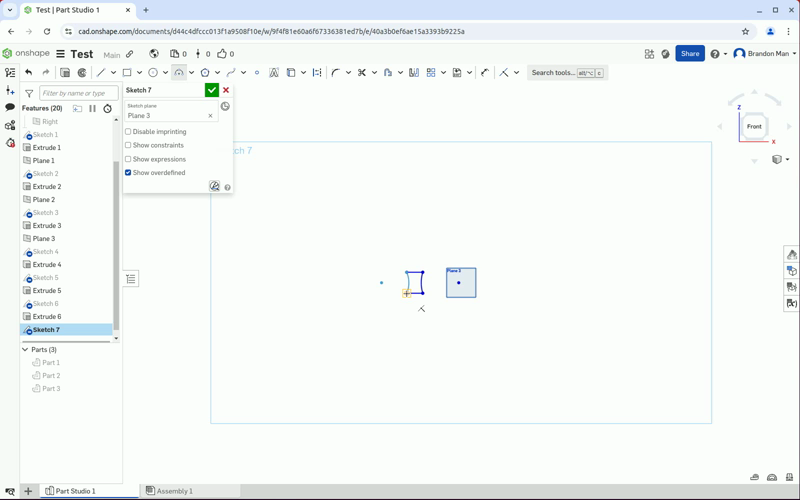
key_down(shift)
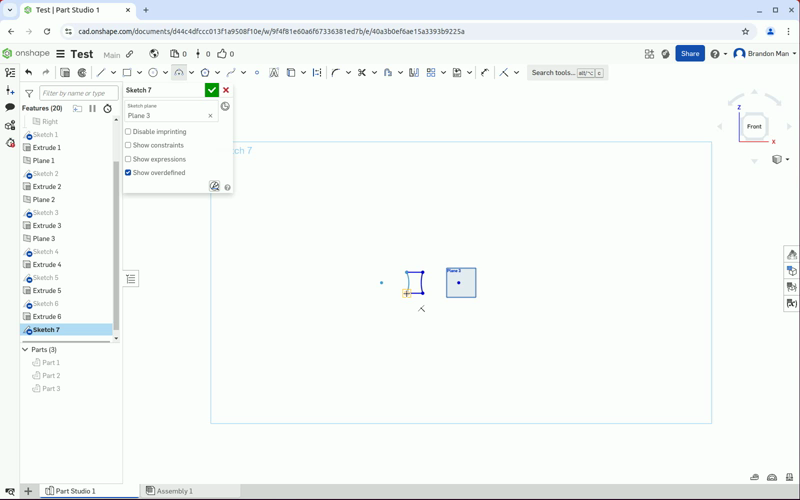
mouse_move(405, 282)
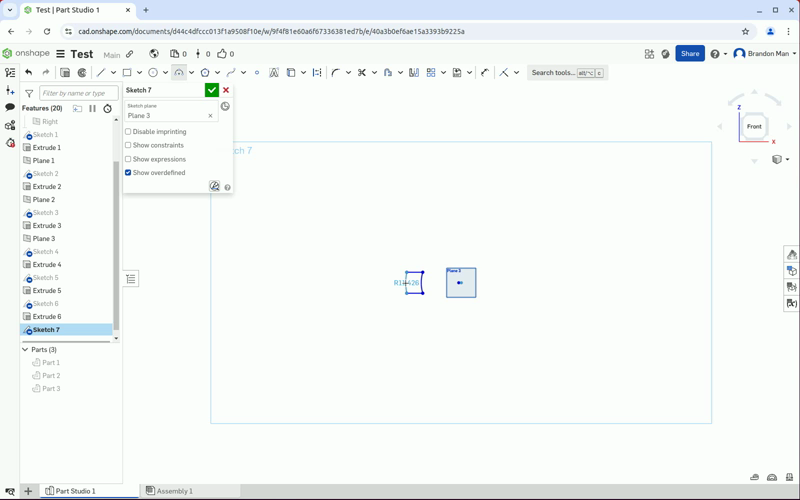
click(405, 282)
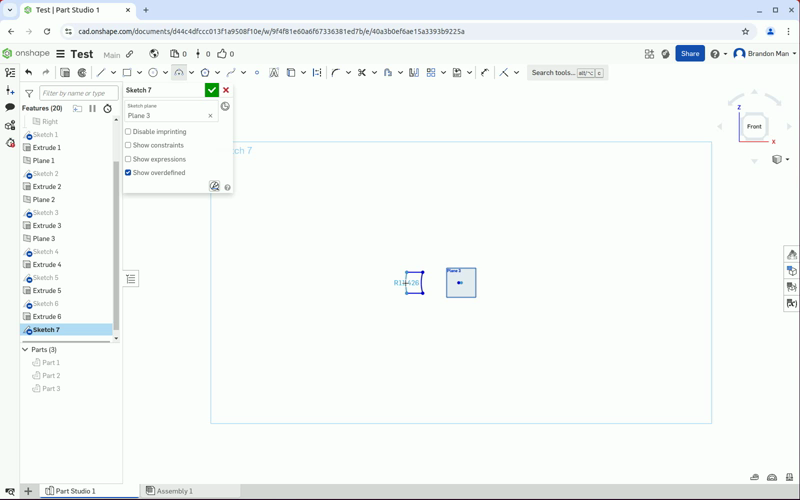
key_up(shift)
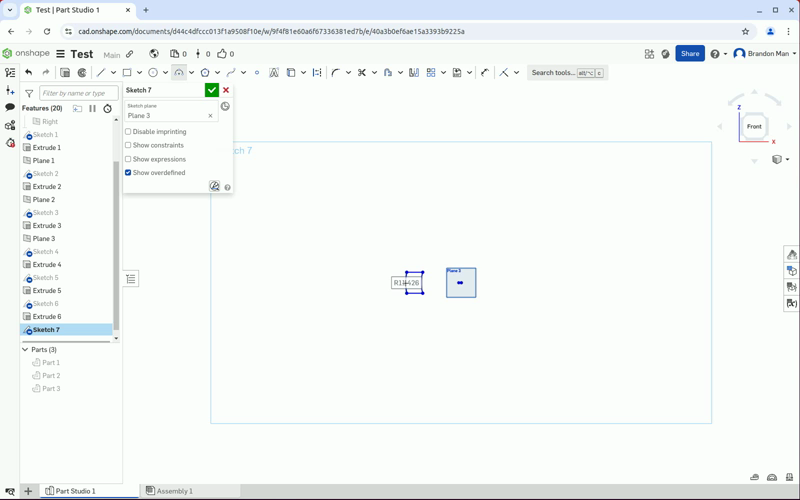
key(esc)
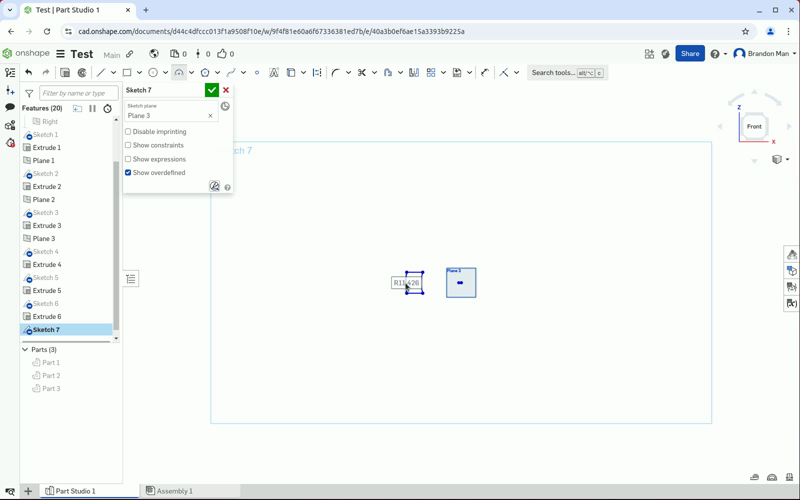
mouse_move(410, 273)
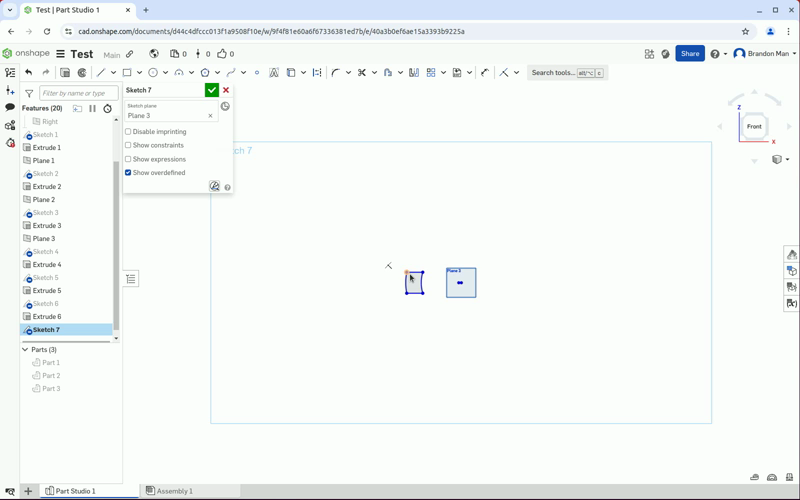
scroll(6)
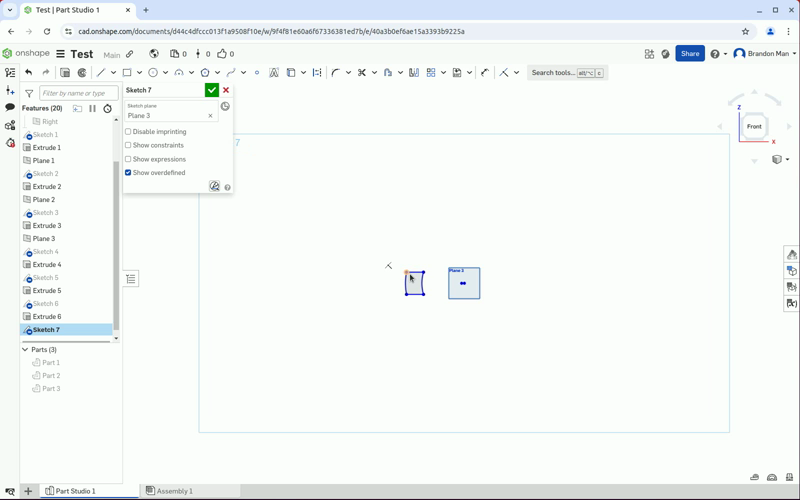
scroll(6)
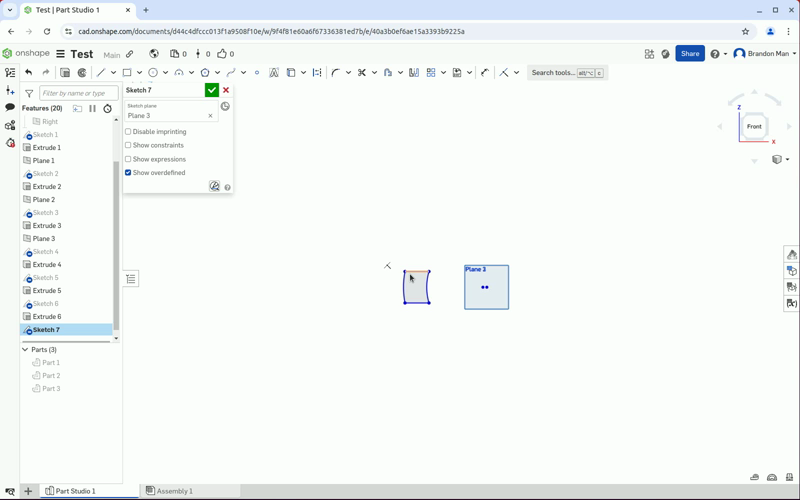
scroll(6)
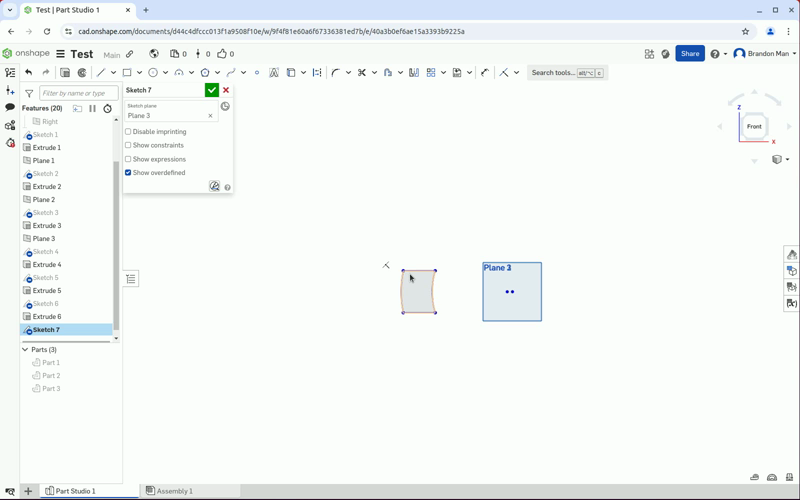
scroll(6)
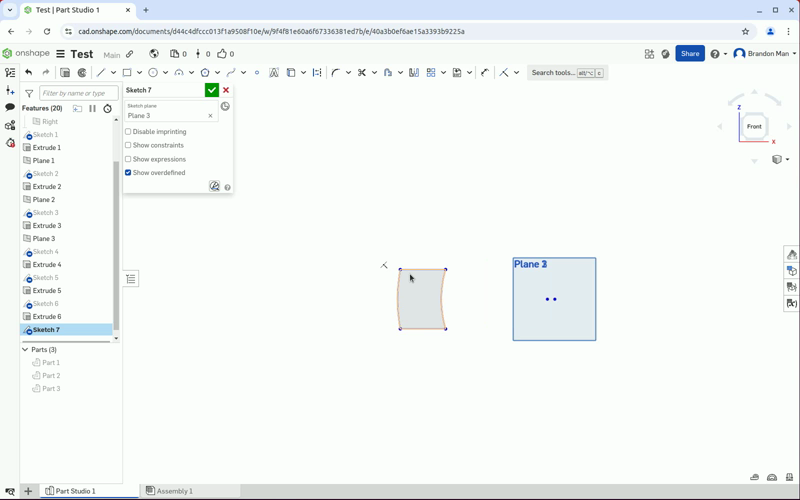
scroll(6)
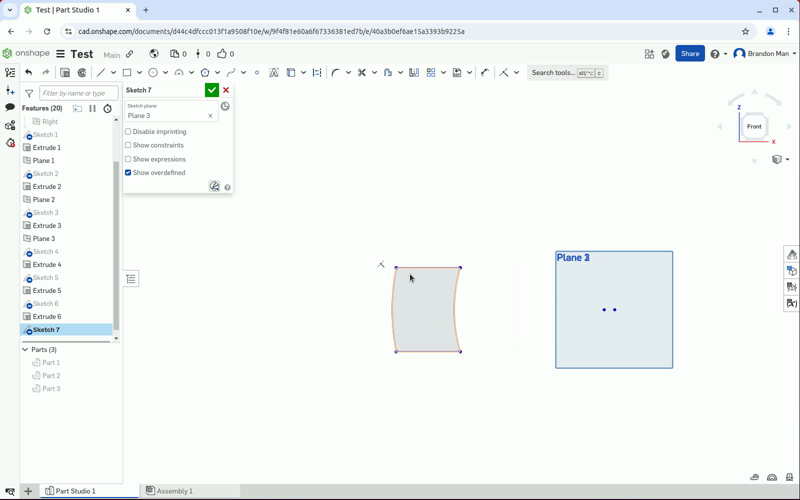
scroll(6)
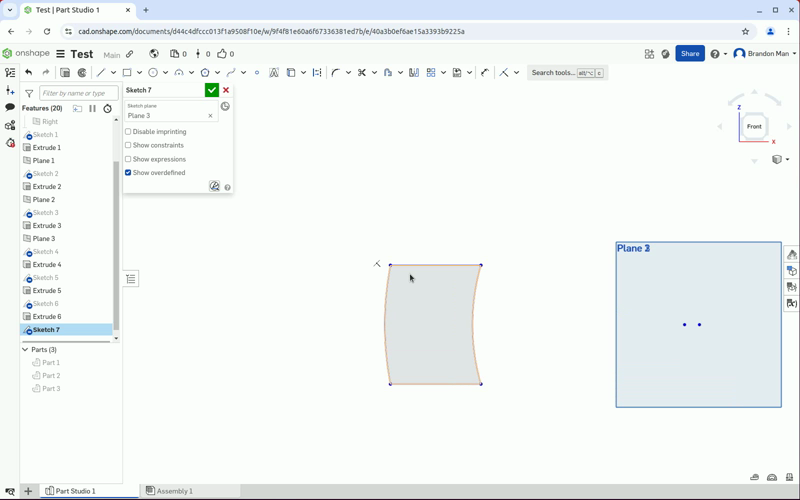
scroll(6)
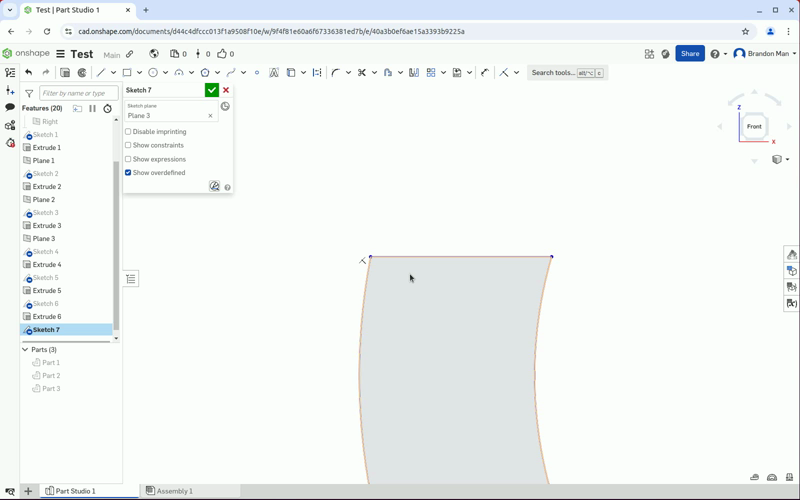
click(410, 273)
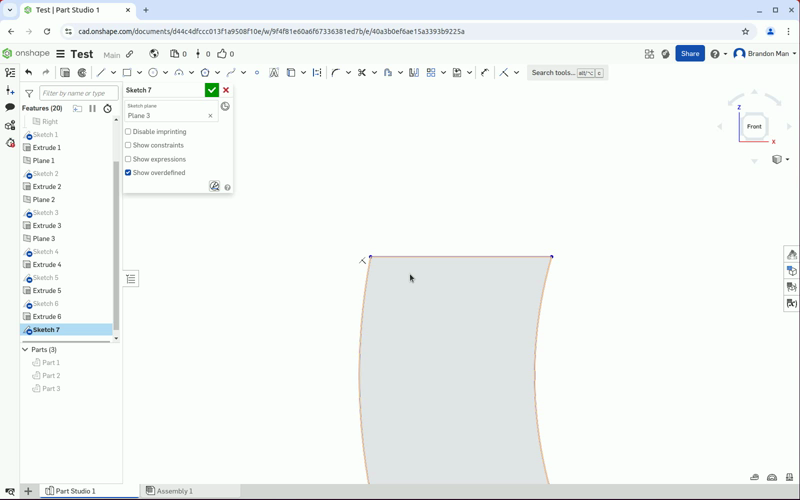
scroll(-6)
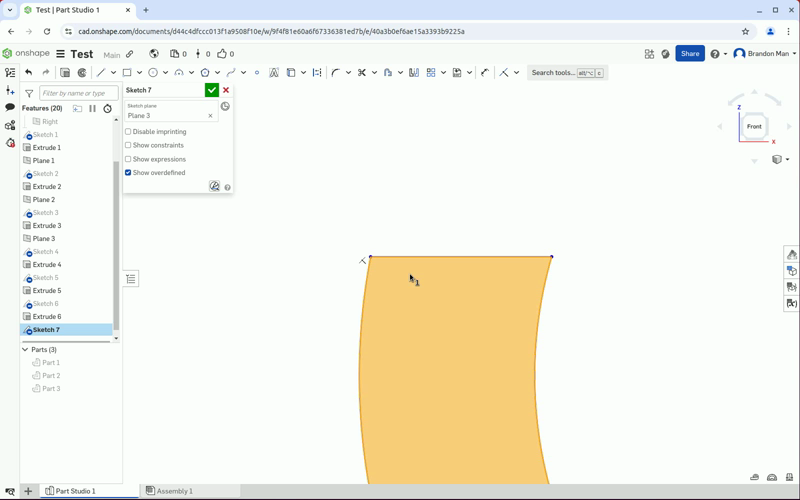
scroll(-6)
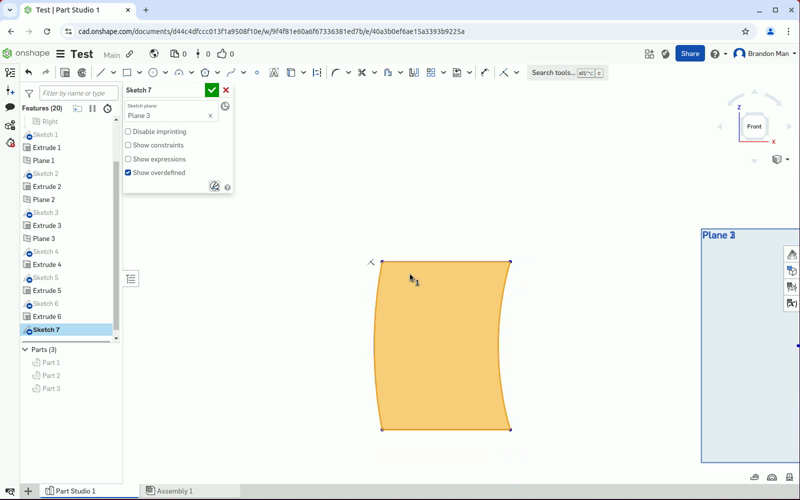
scroll(-6)
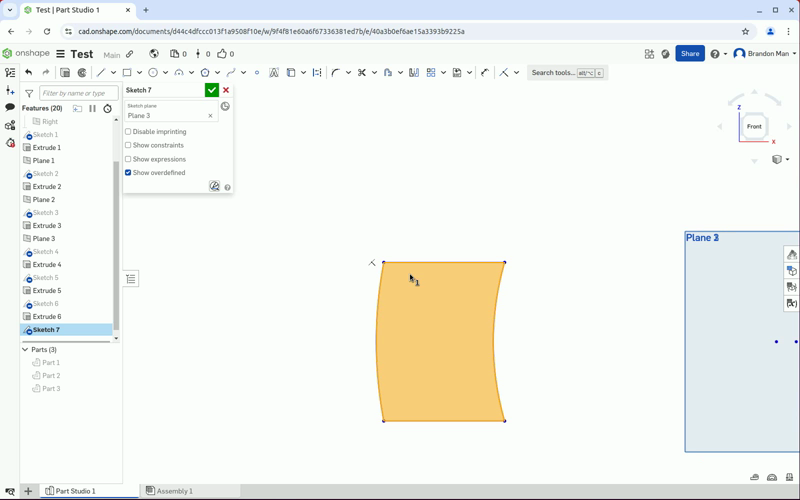
scroll(-6)
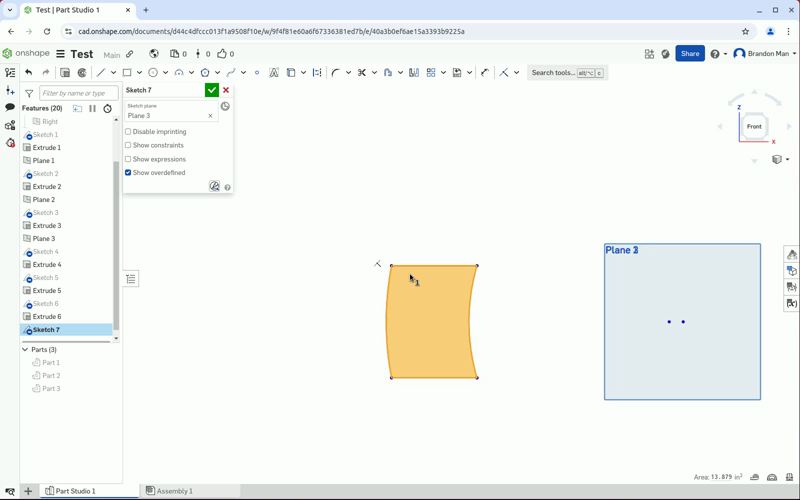
scroll(-6)
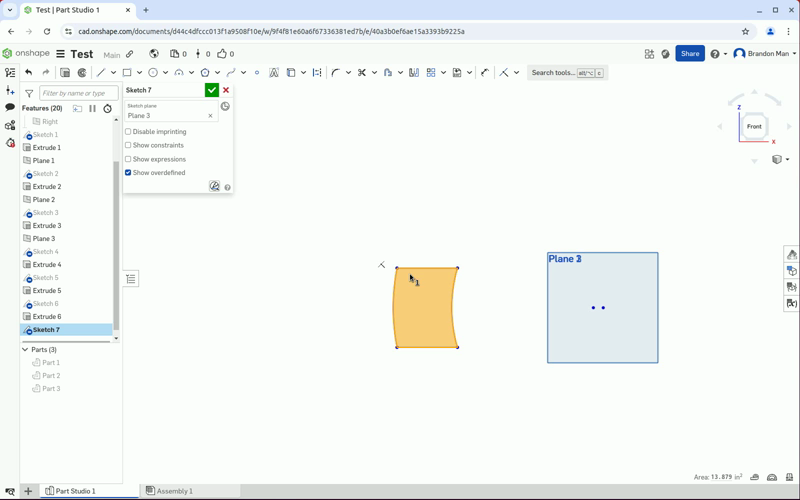
scroll(-6)
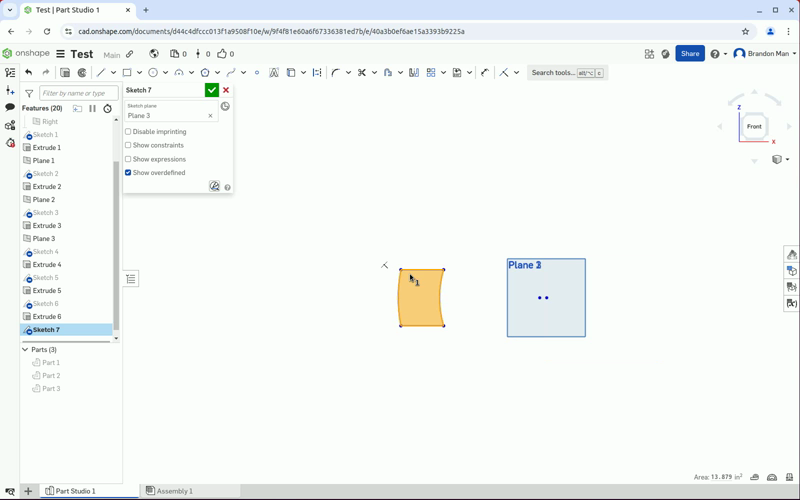
scroll(-6)
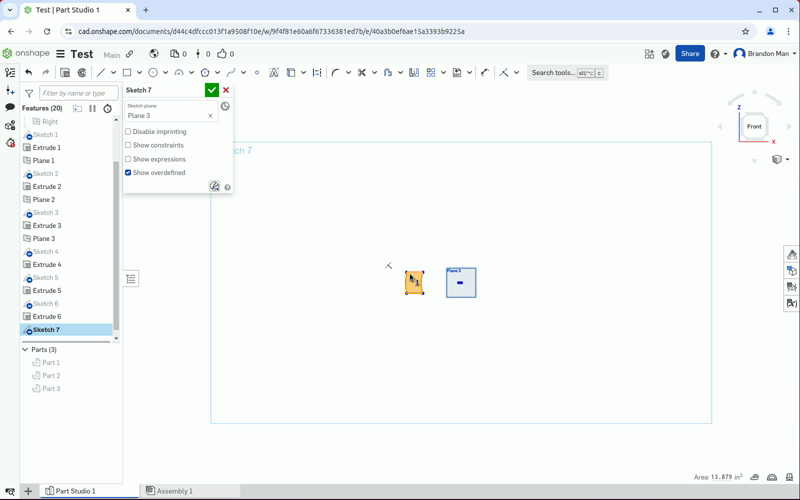
mouse_move(73, 352)
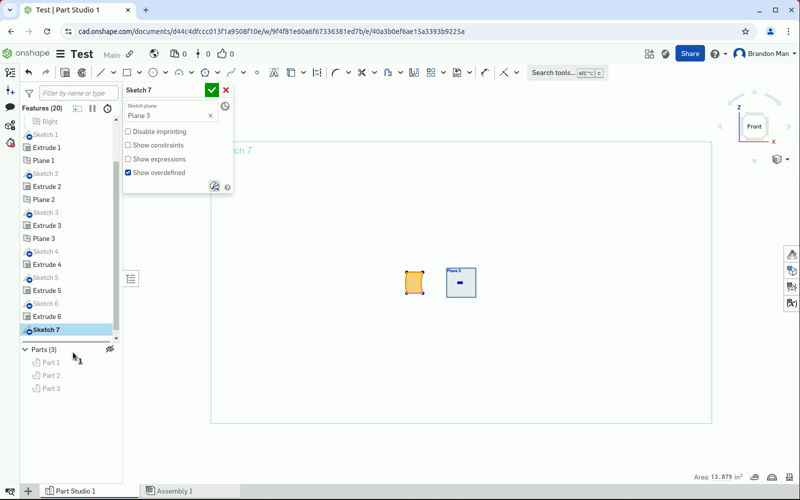
key(shift+y)
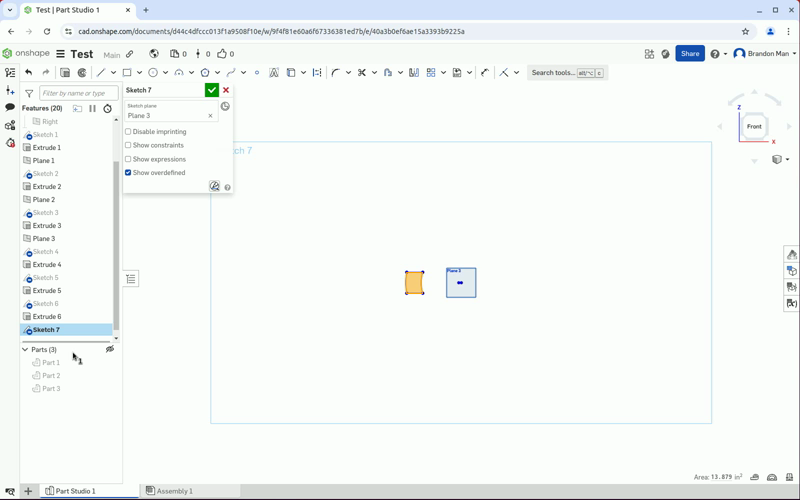
key(shift+e)
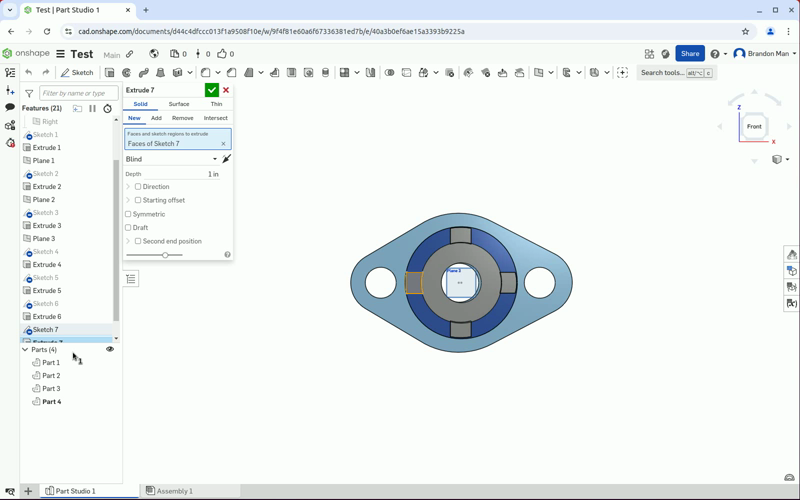
mouse_move(143, 106)
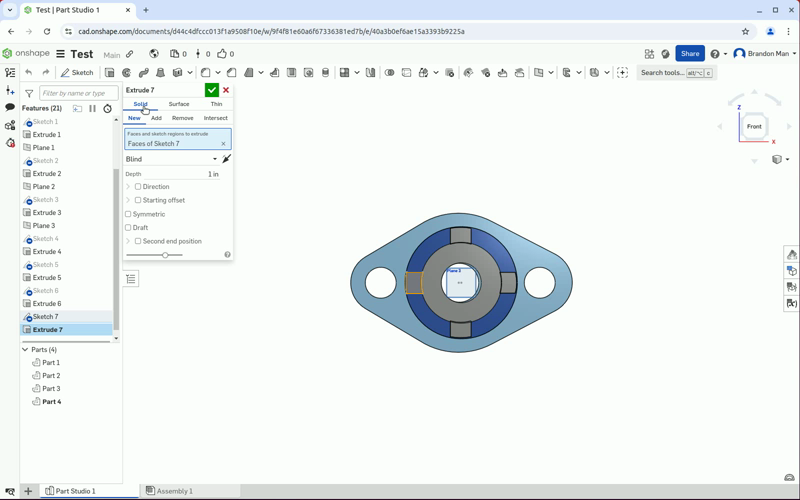
click(143, 106)
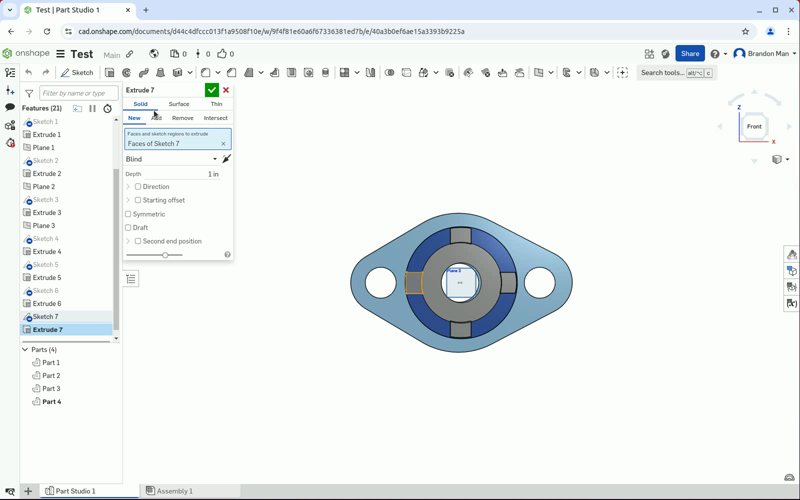
mouse_move(186, 120)
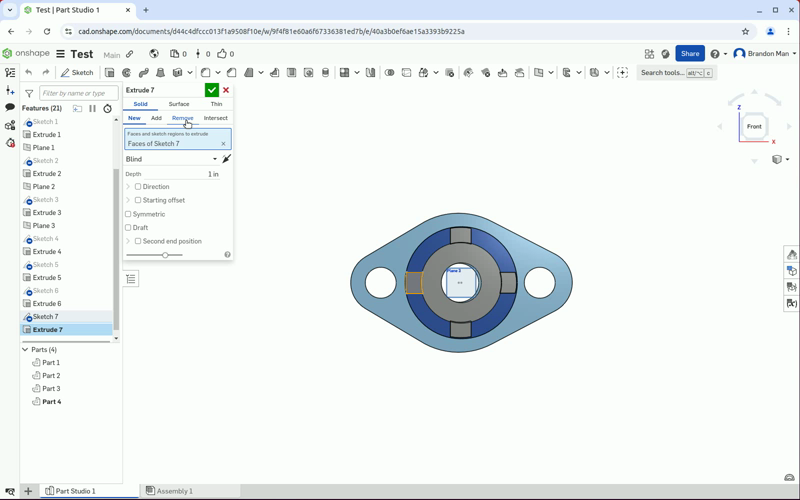
click(186, 120)
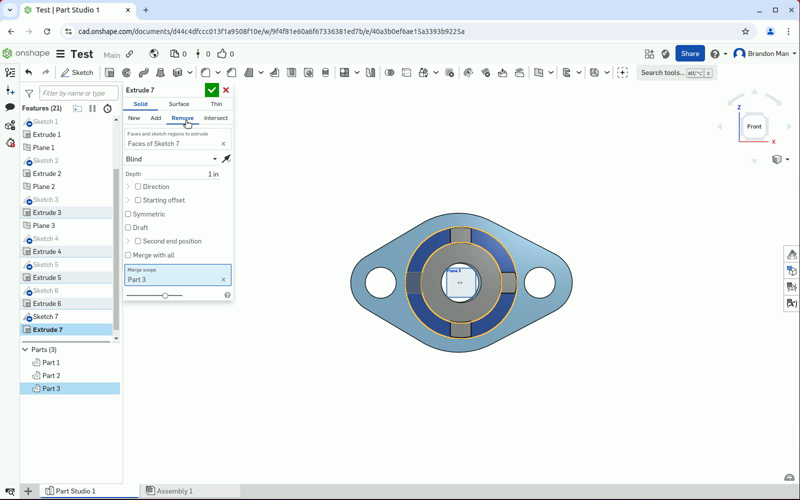
key(tab, 4)
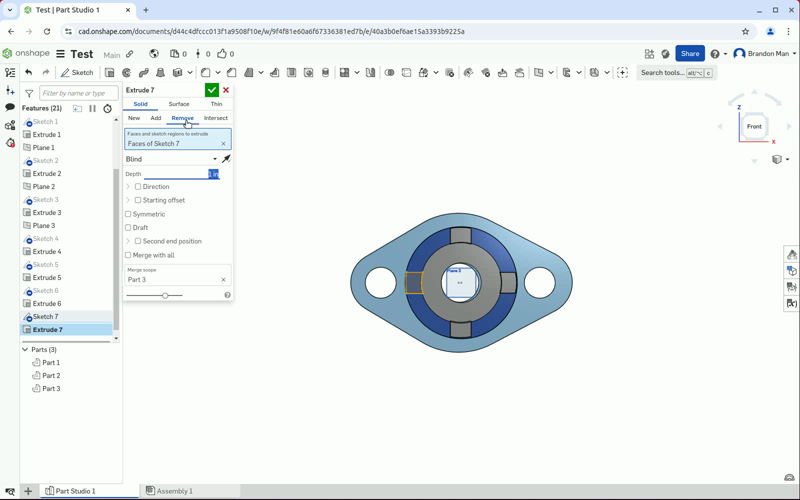
text(4.092)
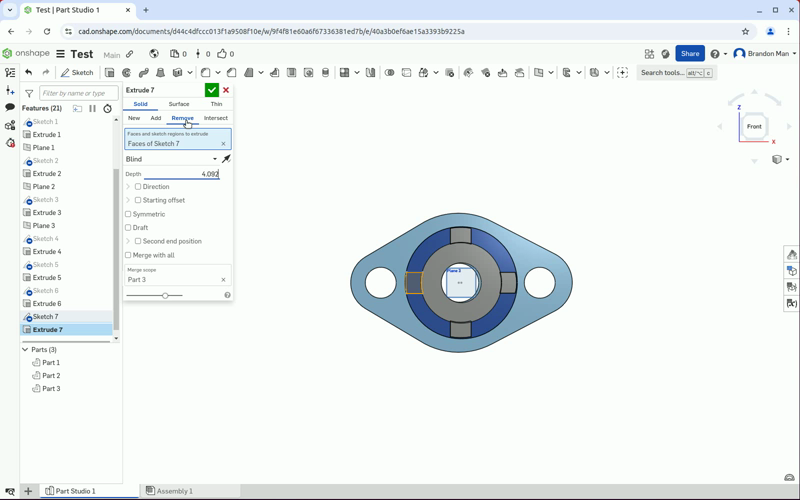
key(tab, 6)
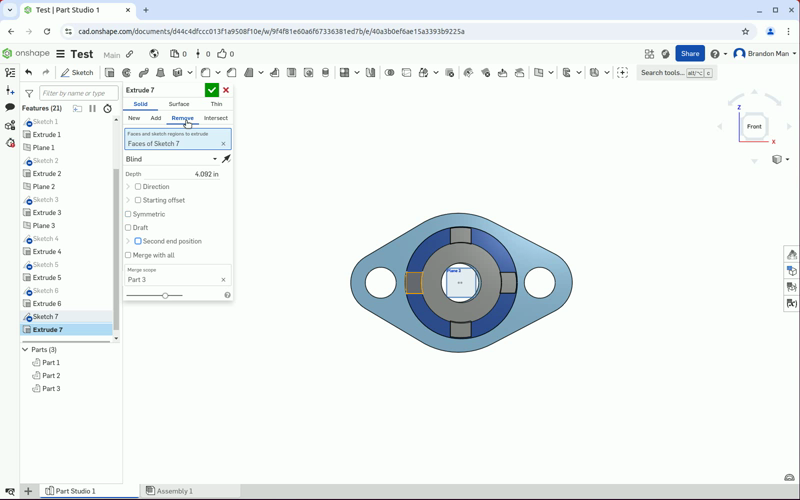
key(space)
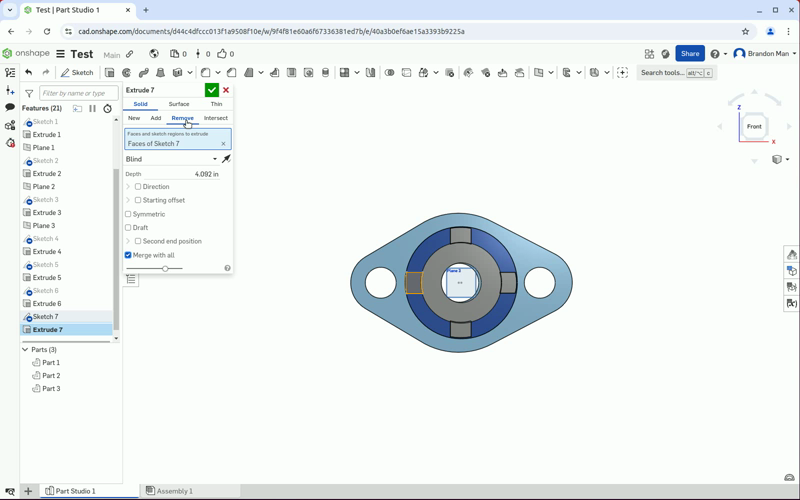
key(enter)
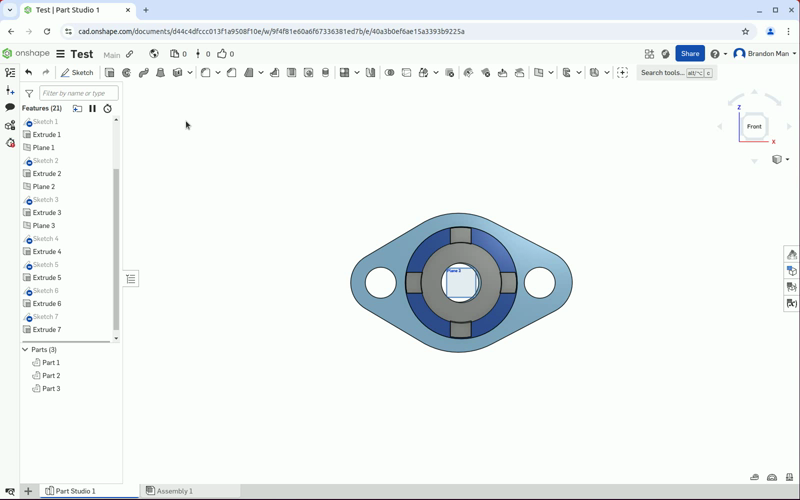
key(shift+h)
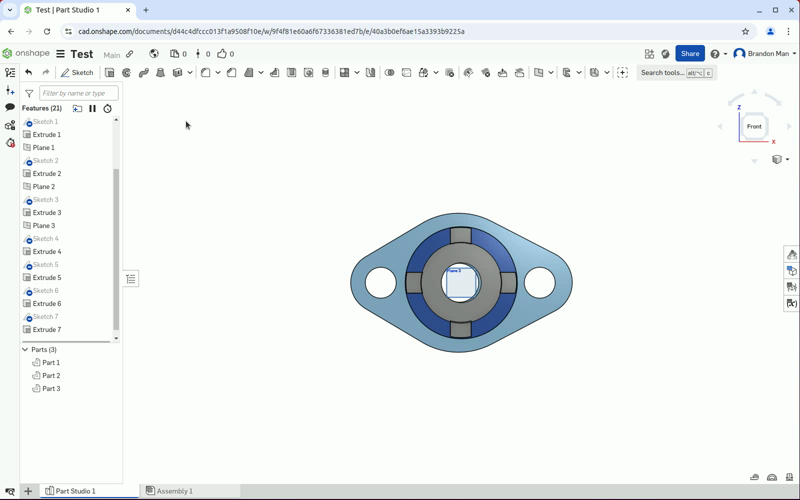
key(shift+h)
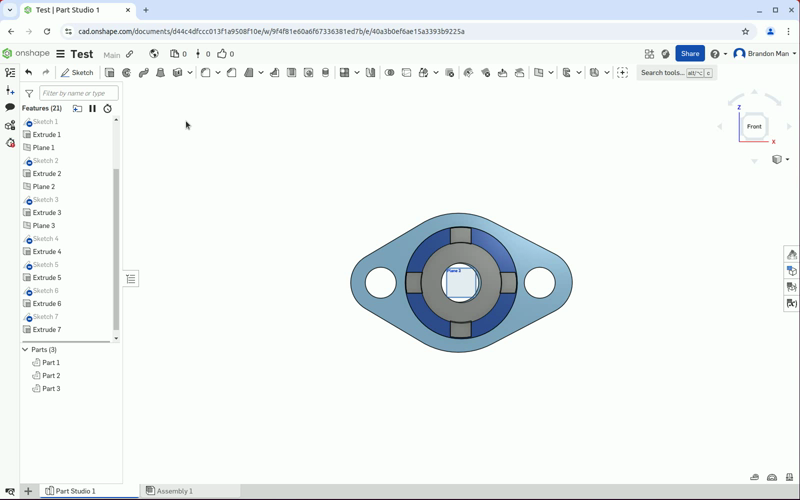
key(shift+7)
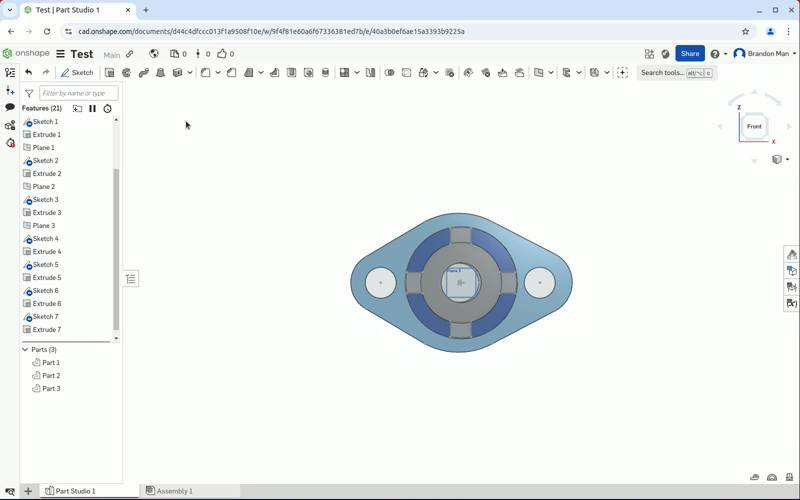
key(left, 2)
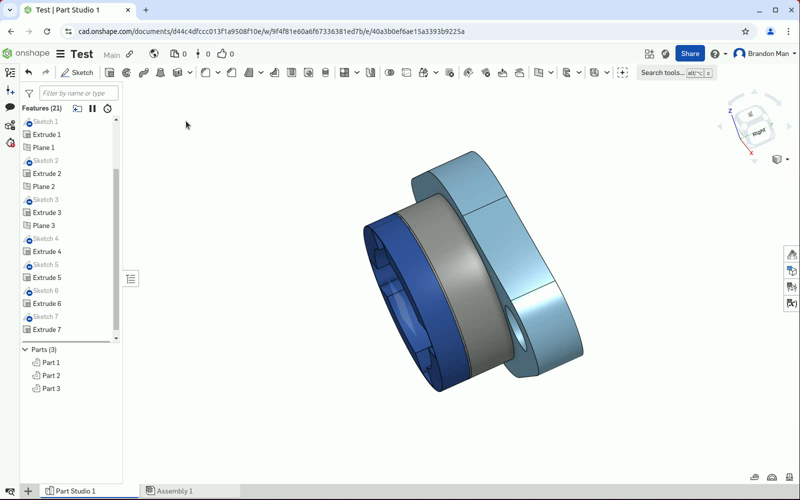
key(down, 2)
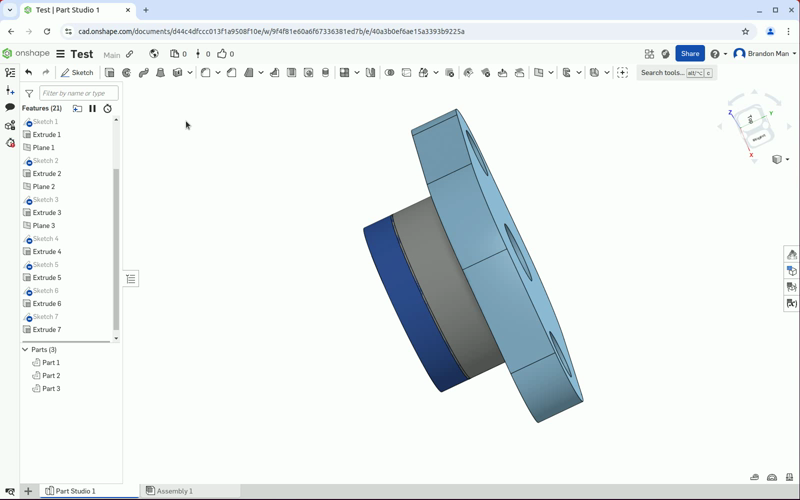
key(up, 2)
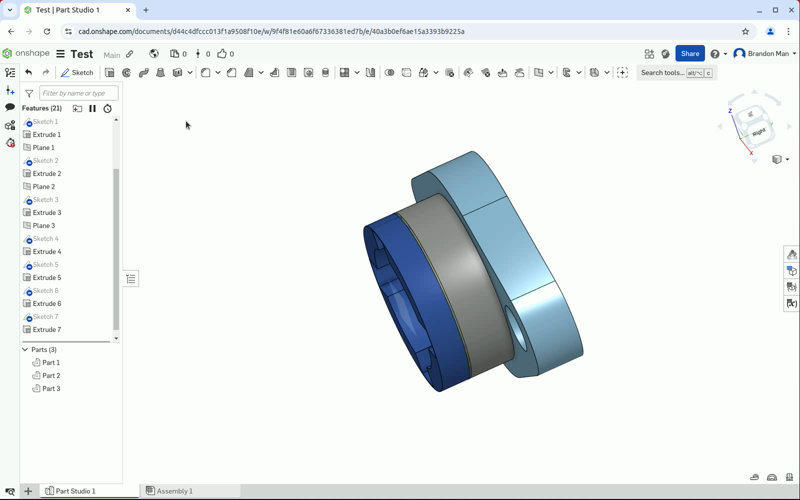
key(right, 2)
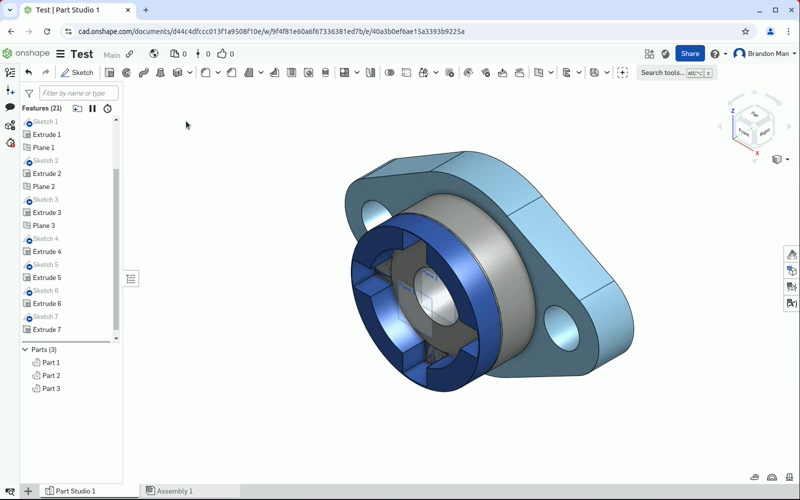
mouse_move(69, 124)
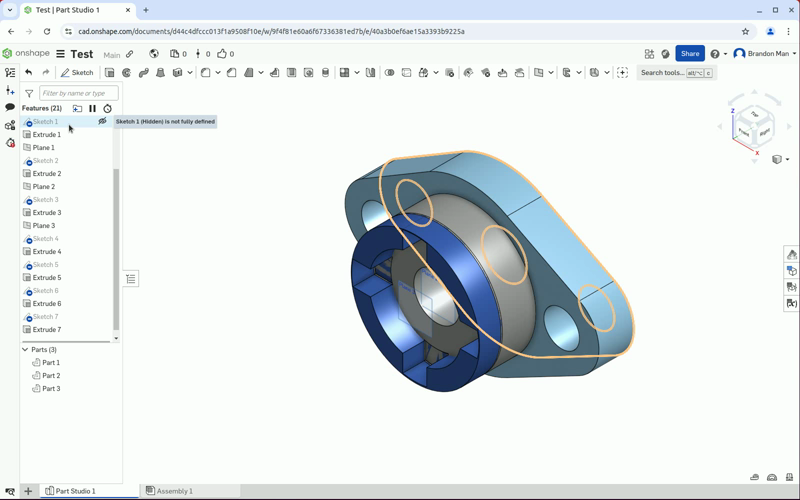
click(69, 124)